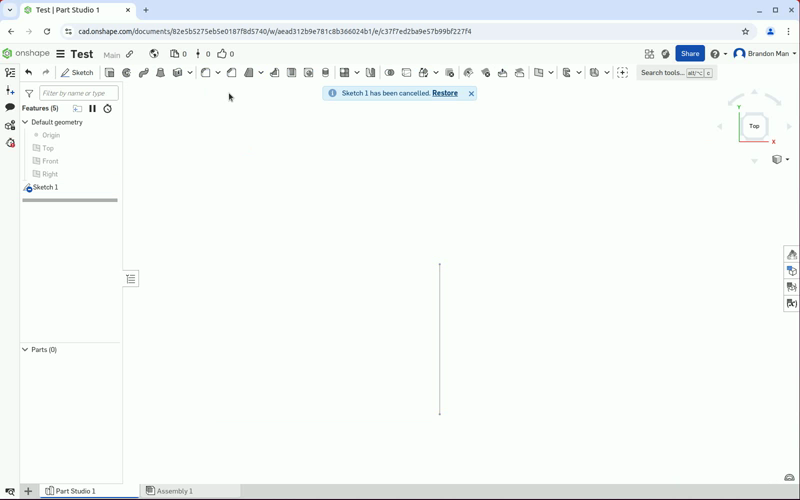
key(shift+h)
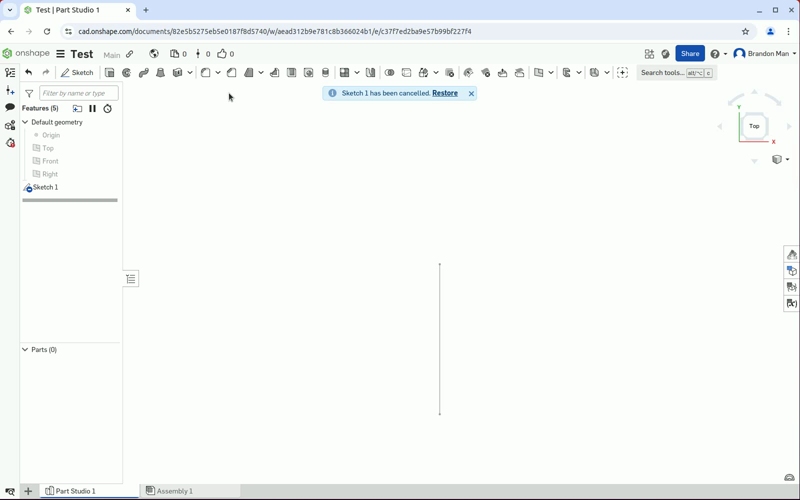
key(shift+s)
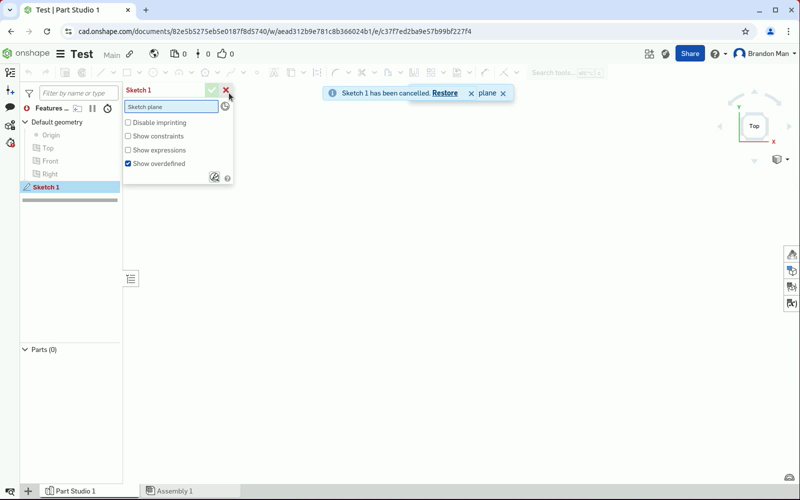
mouse_move(73, 150)
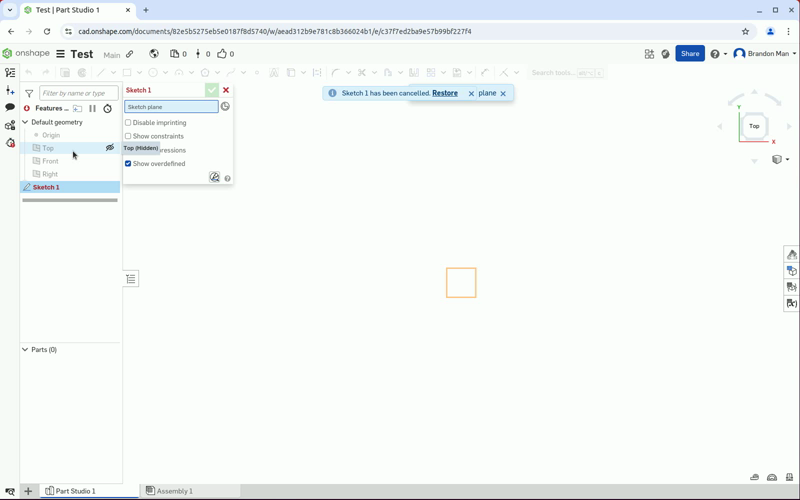
click(73, 150)
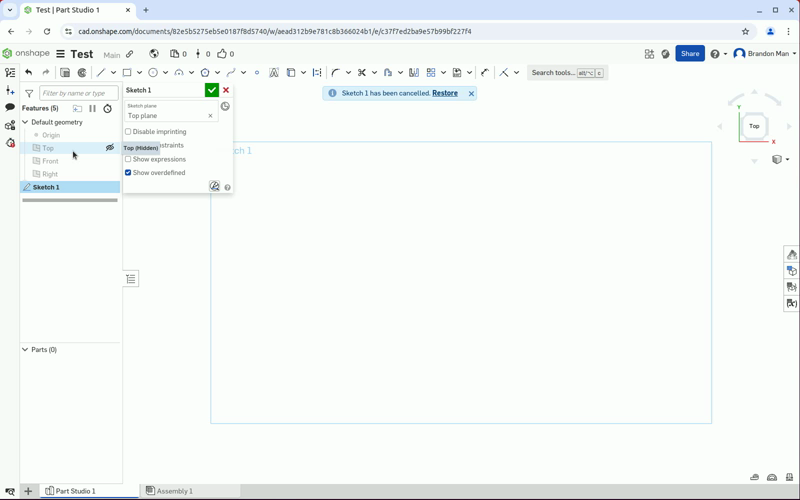
mouse_move(73, 352)
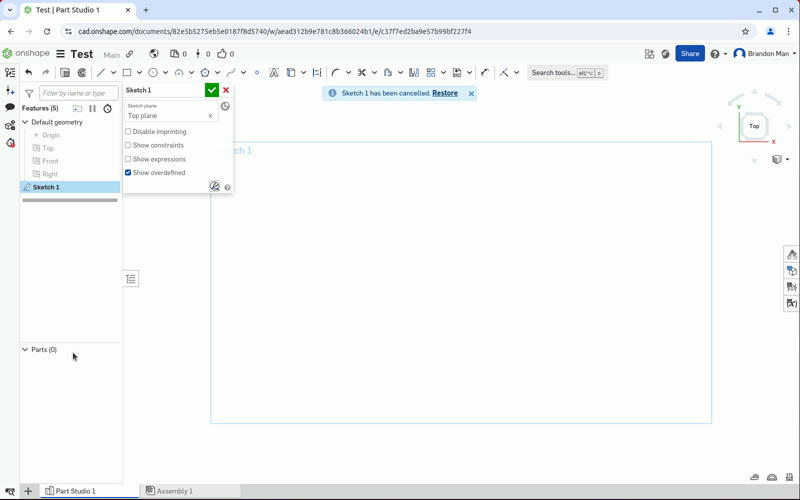
key(y)
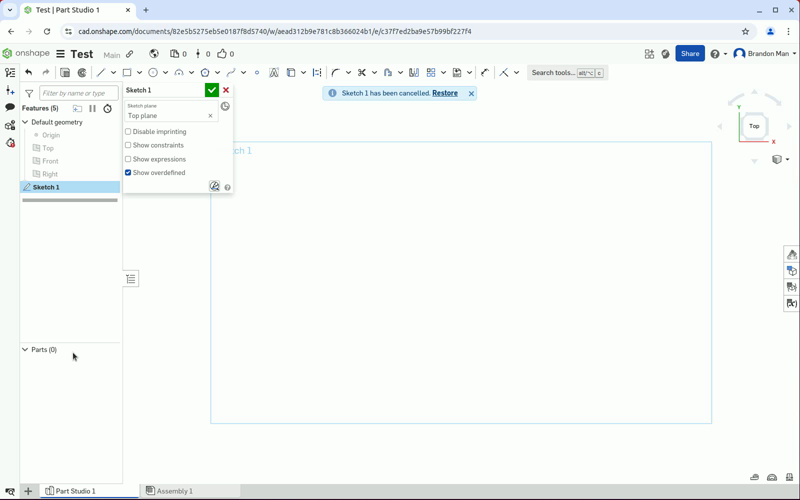
key(a)
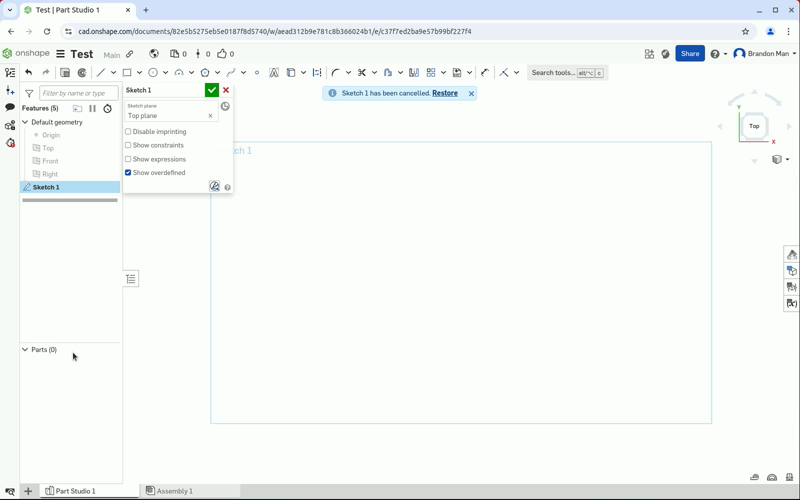
key_down(shift)
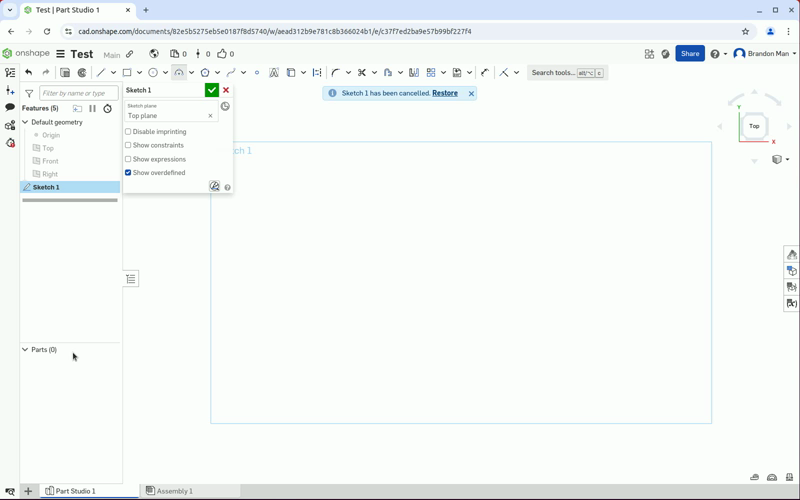
mouse_move(353, 332)
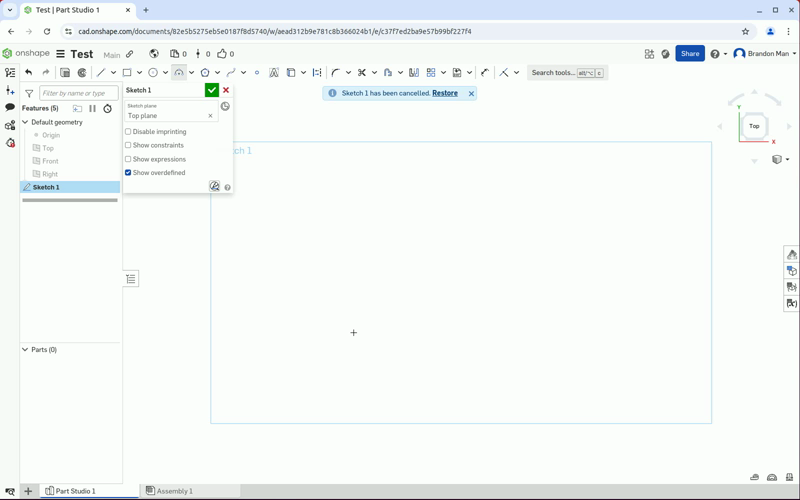
click(353, 332)
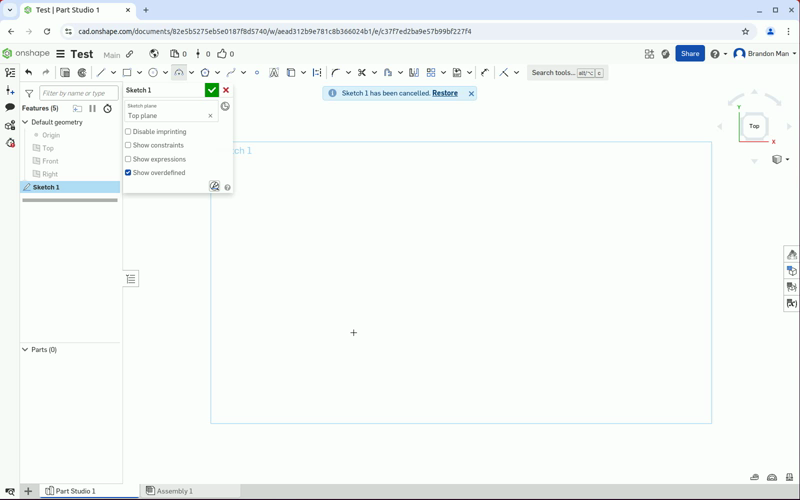
key_up(shift)
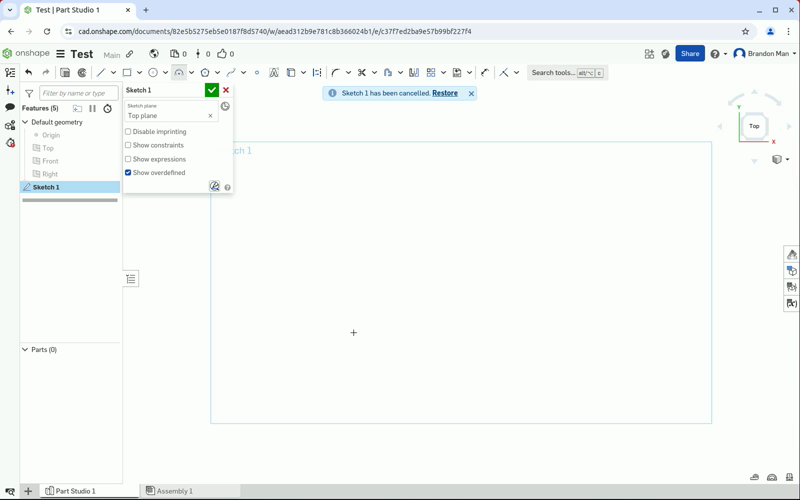
key_down(shift)
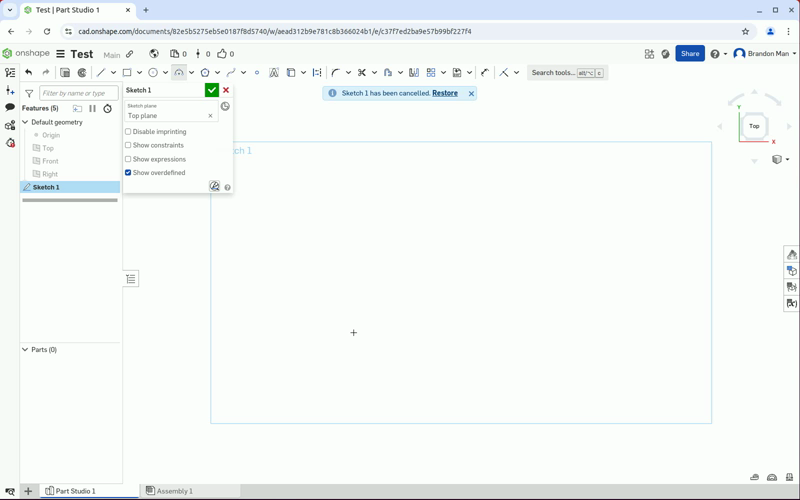
mouse_move(358, 336)
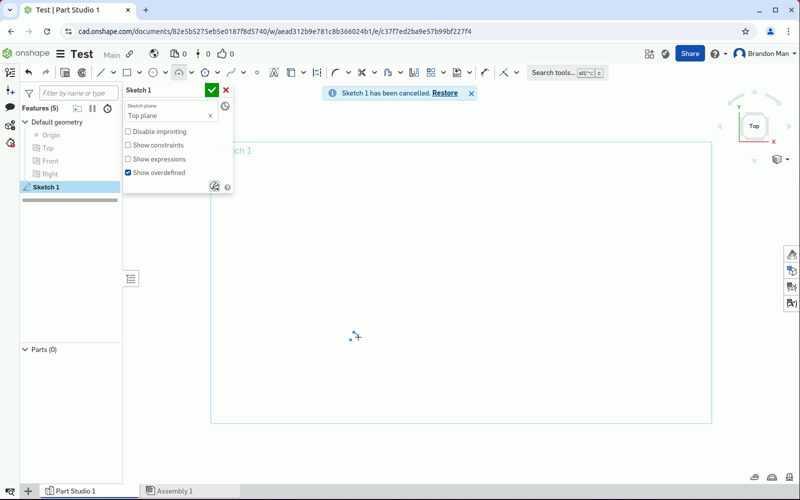
scroll(6)
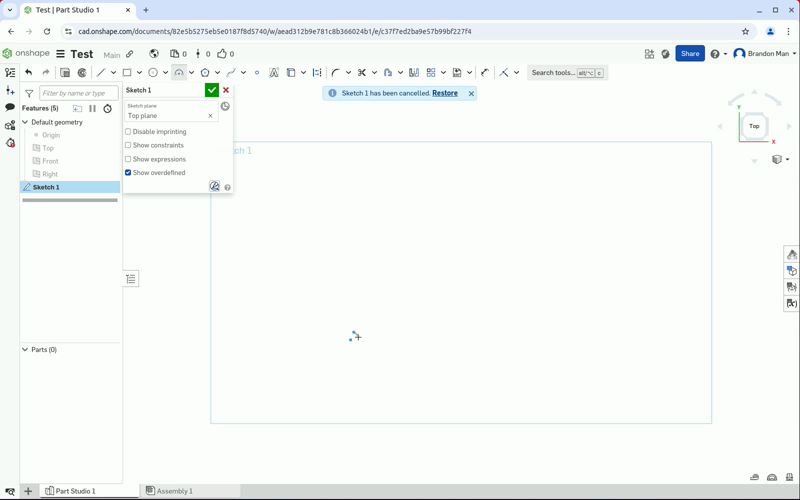
scroll(6)
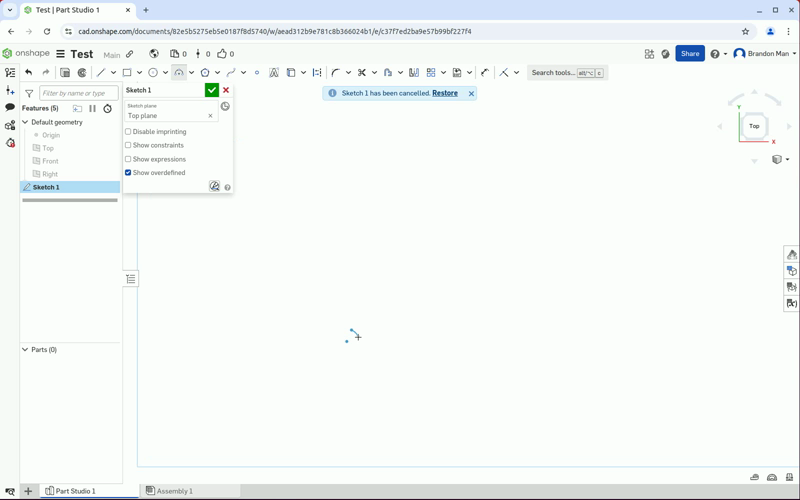
scroll(6)
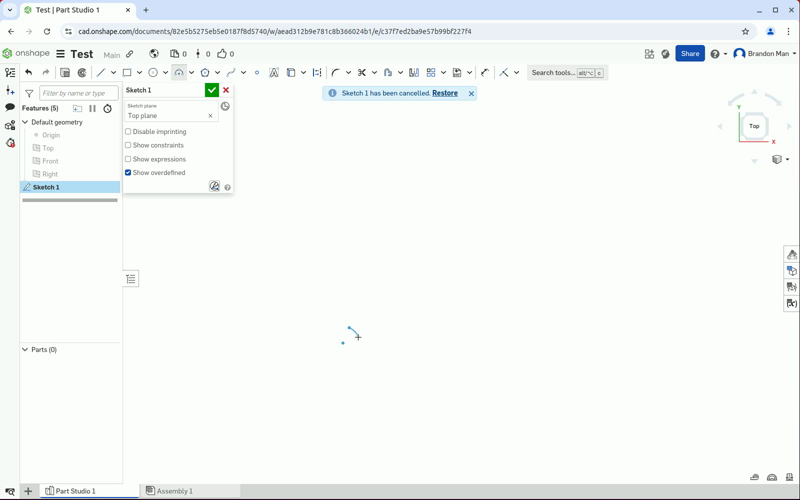
scroll(6)
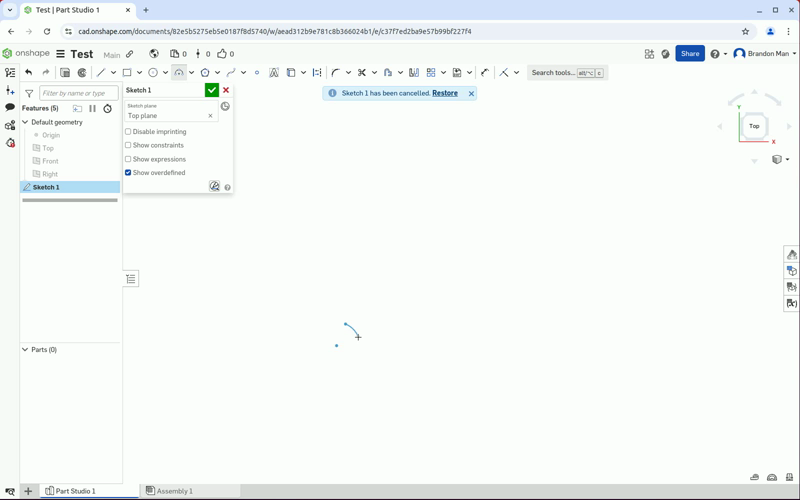
scroll(6)
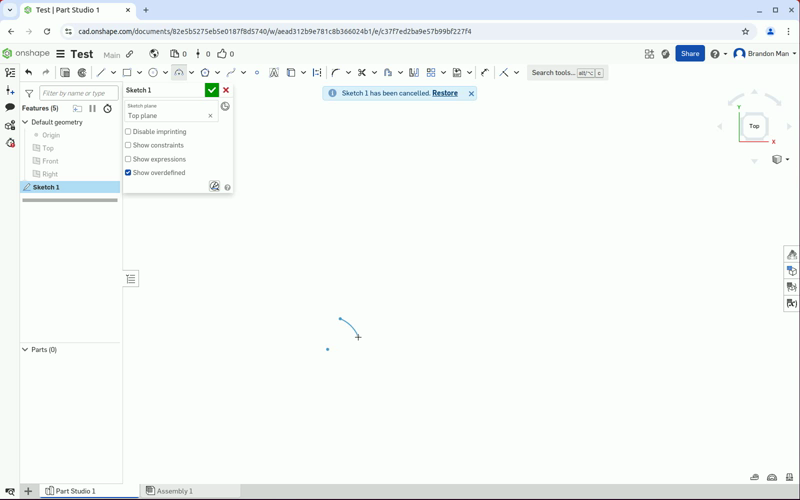
scroll(6)
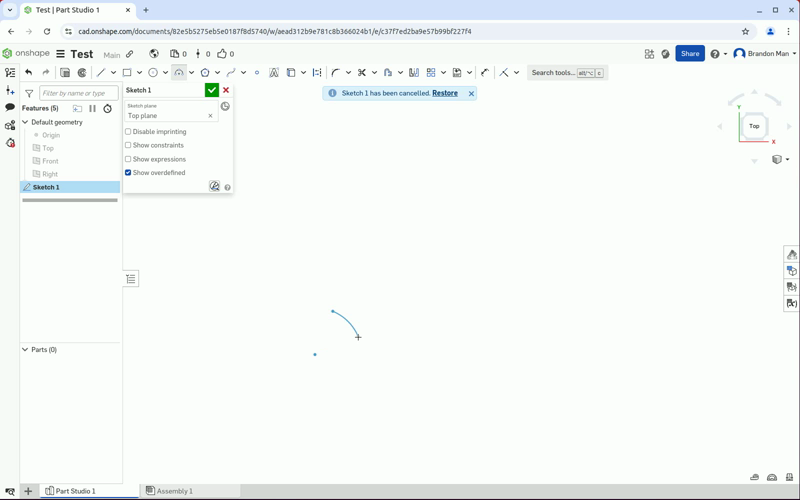
scroll(6)
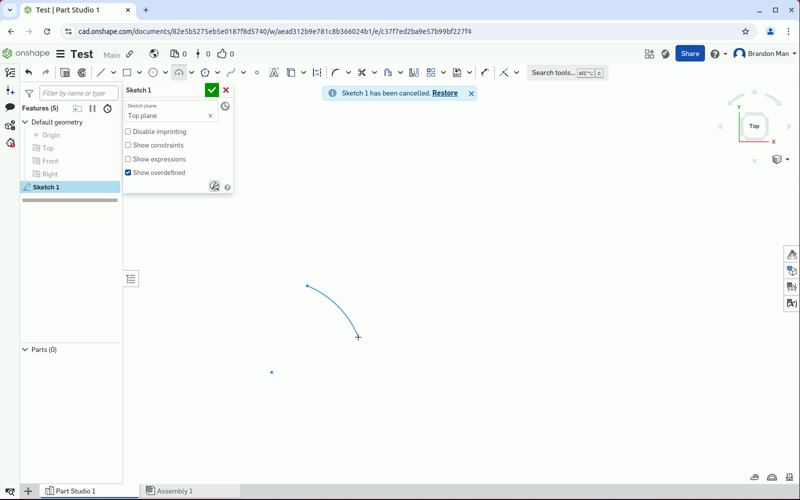
click(358, 336)
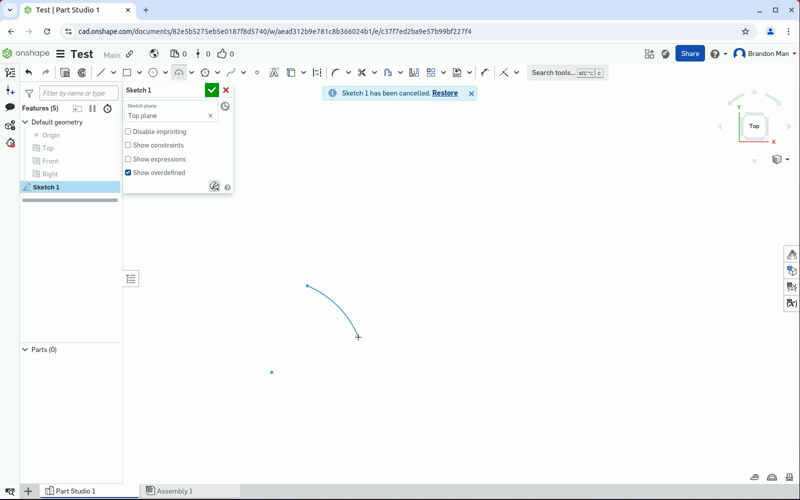
scroll(-6)
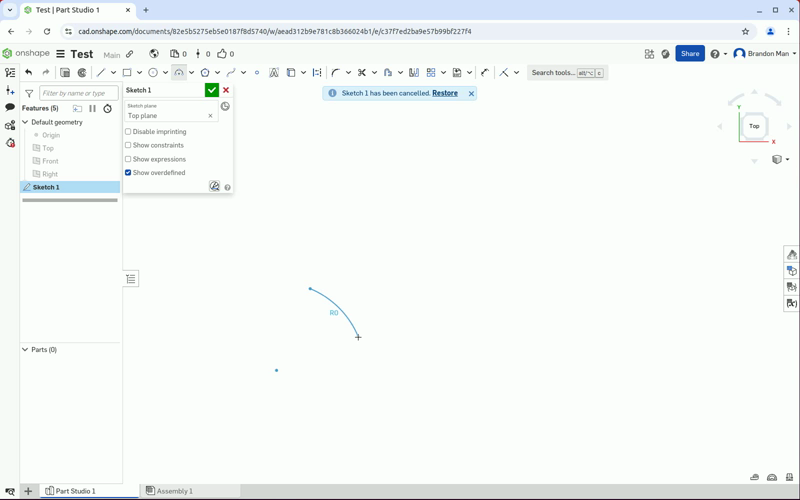
scroll(-6)
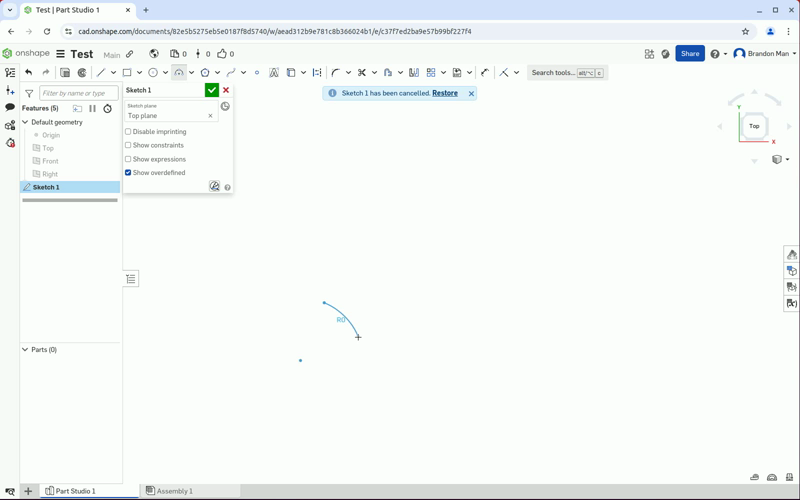
scroll(-6)
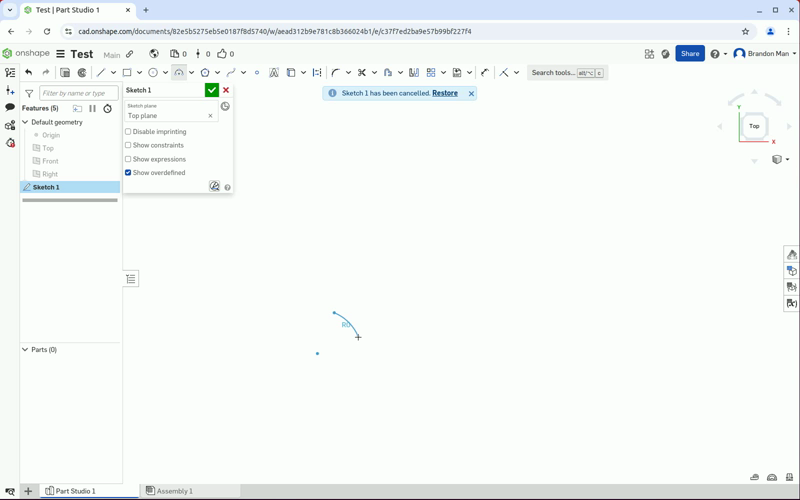
scroll(-6)
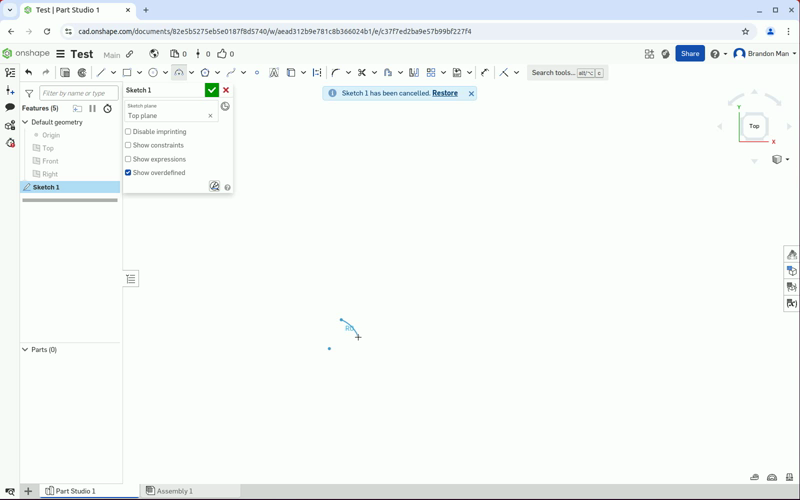
scroll(-6)
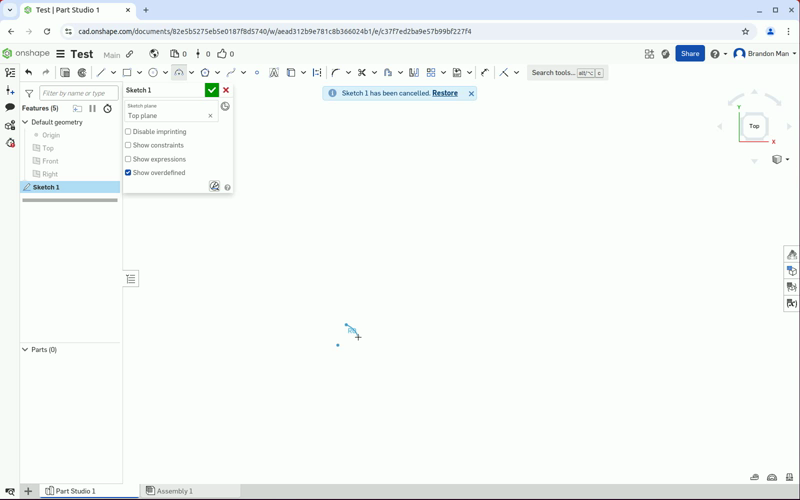
scroll(-6)
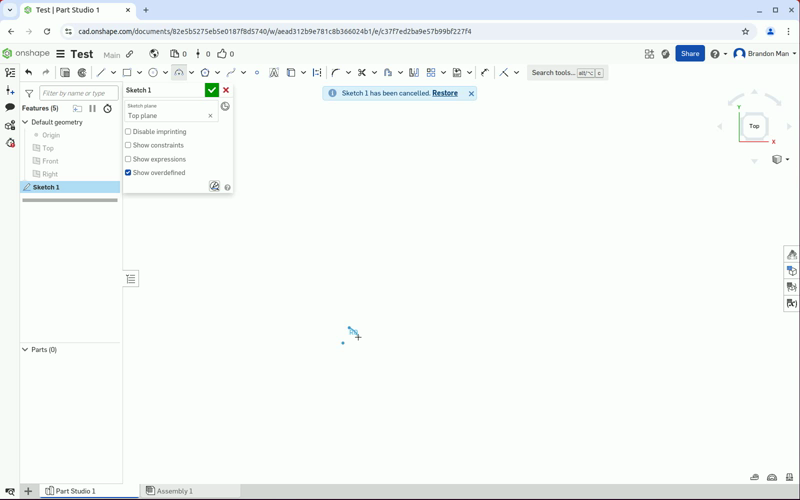
scroll(-6)
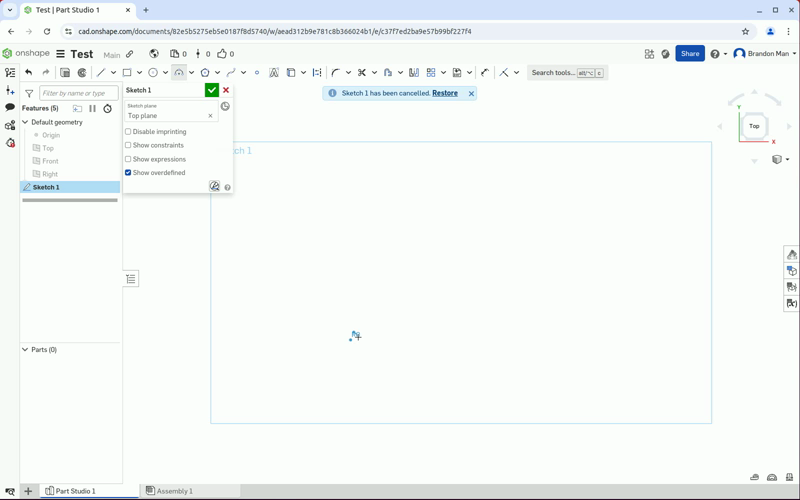
mouse_move(355, 335)
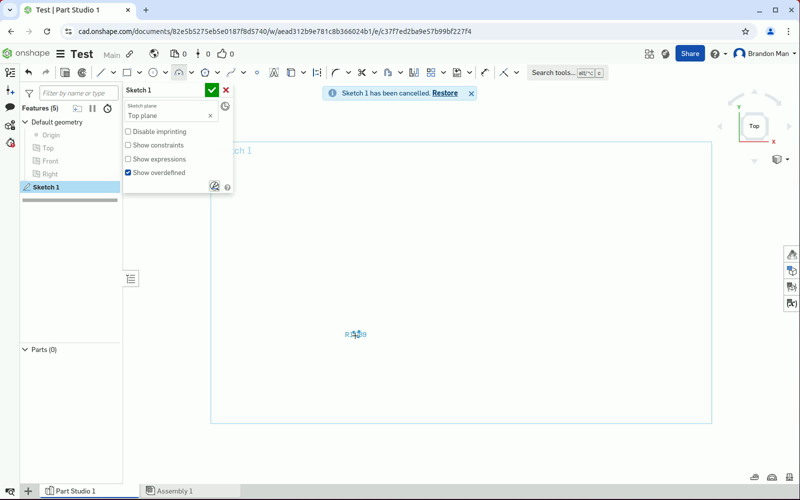
scroll(6)
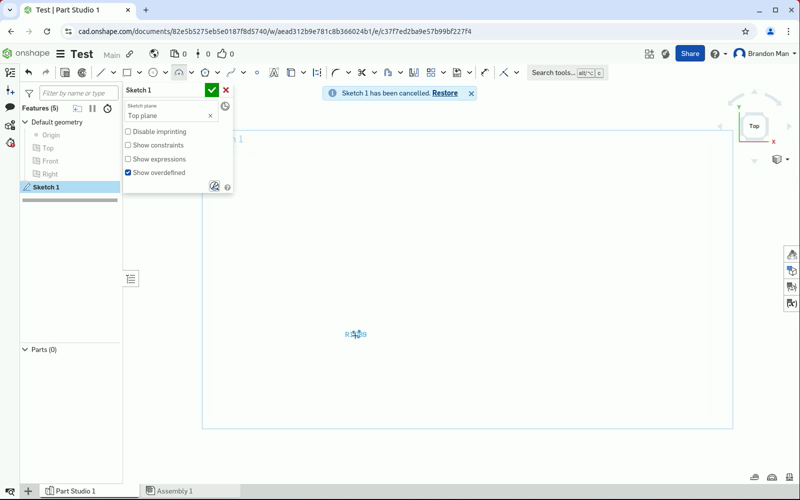
scroll(6)
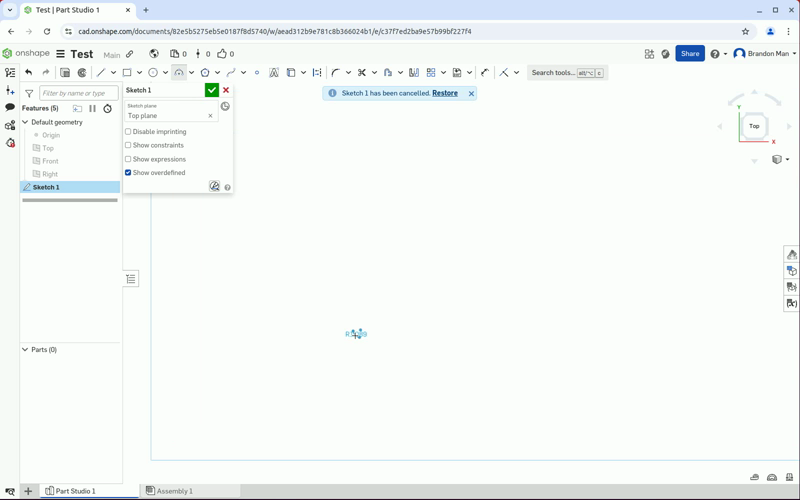
scroll(6)
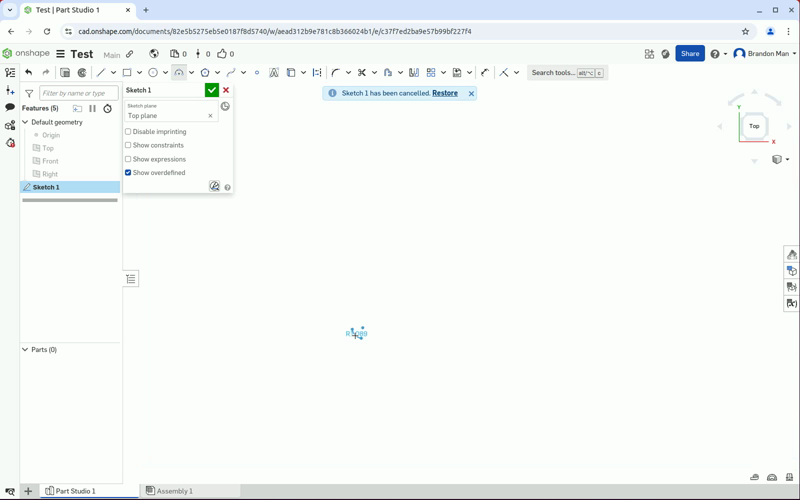
scroll(6)
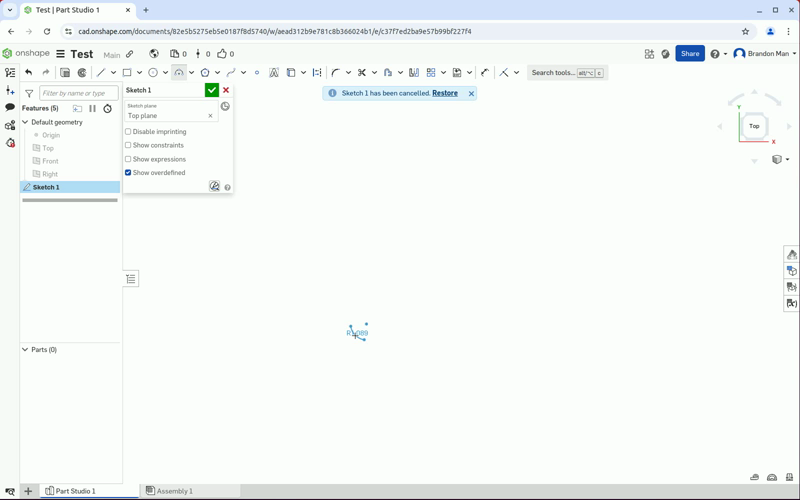
scroll(6)
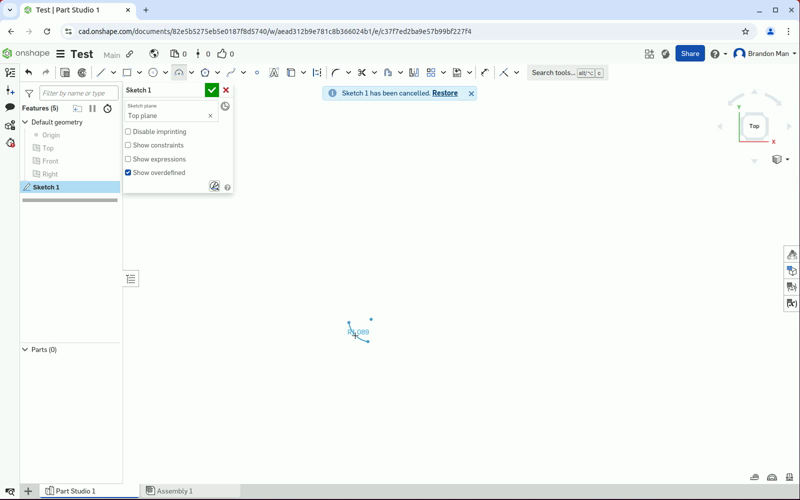
scroll(6)
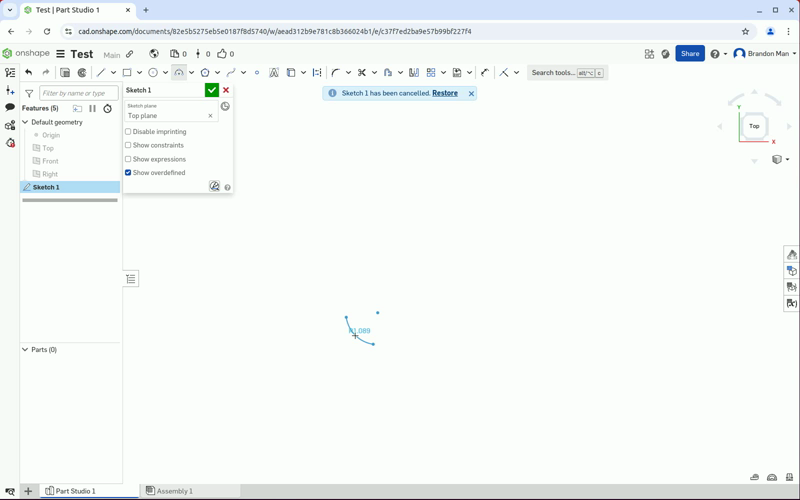
scroll(6)
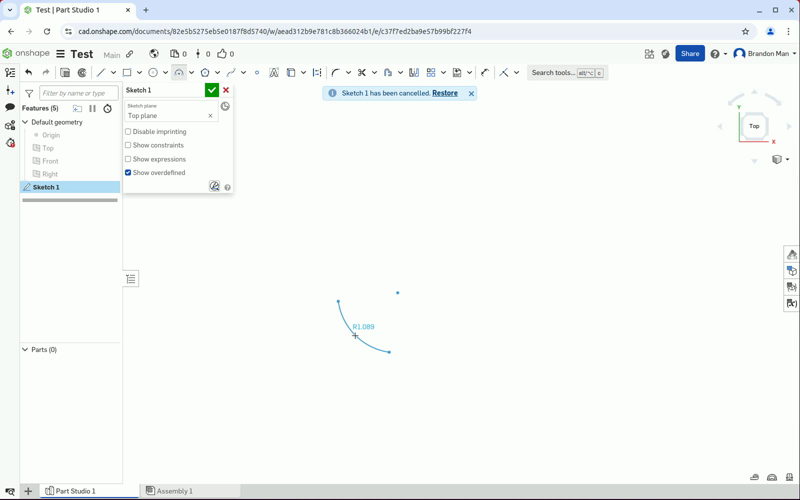
click(355, 335)
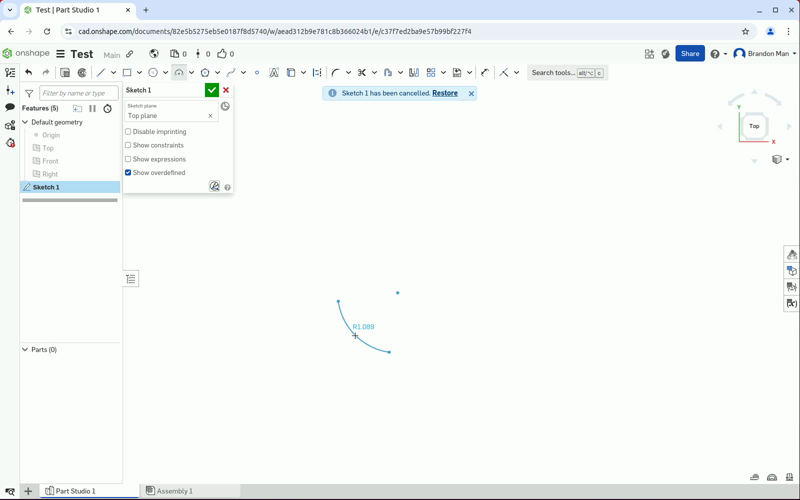
scroll(-6)
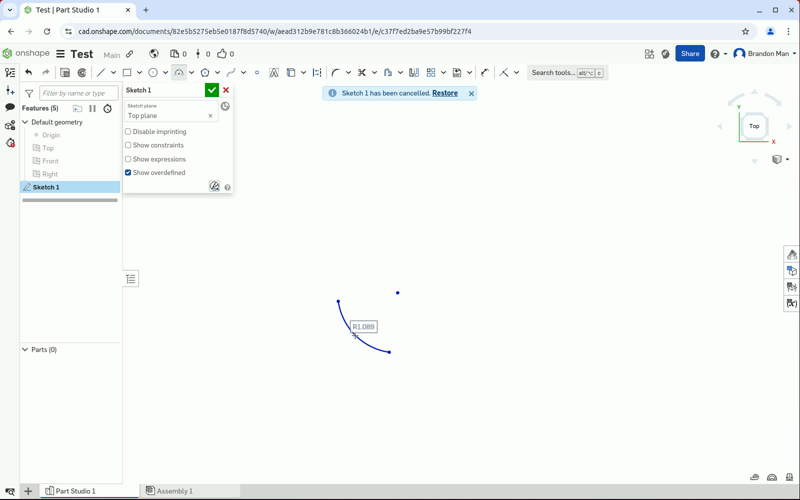
scroll(-6)
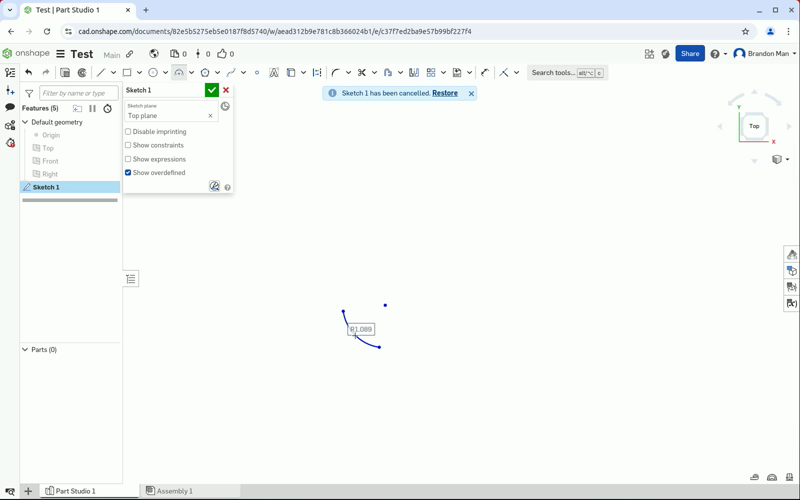
scroll(-6)
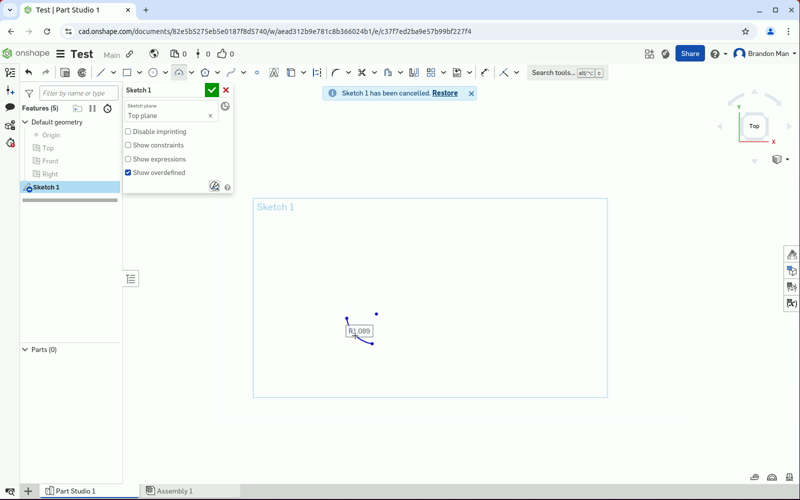
scroll(-6)
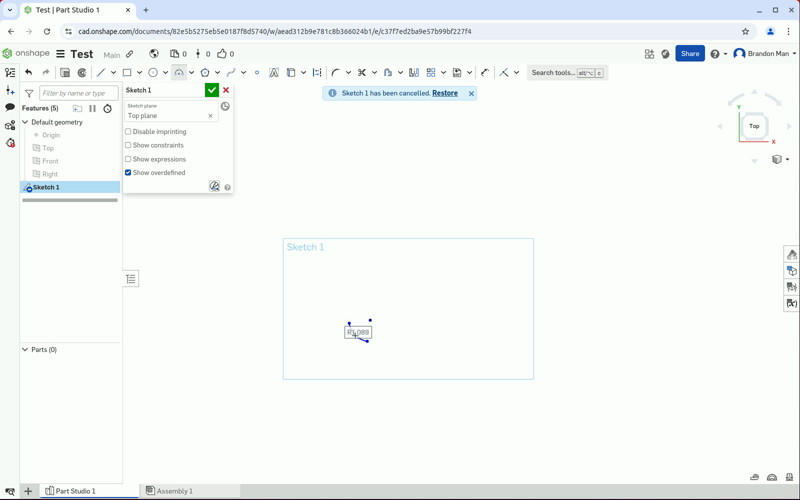
scroll(-6)
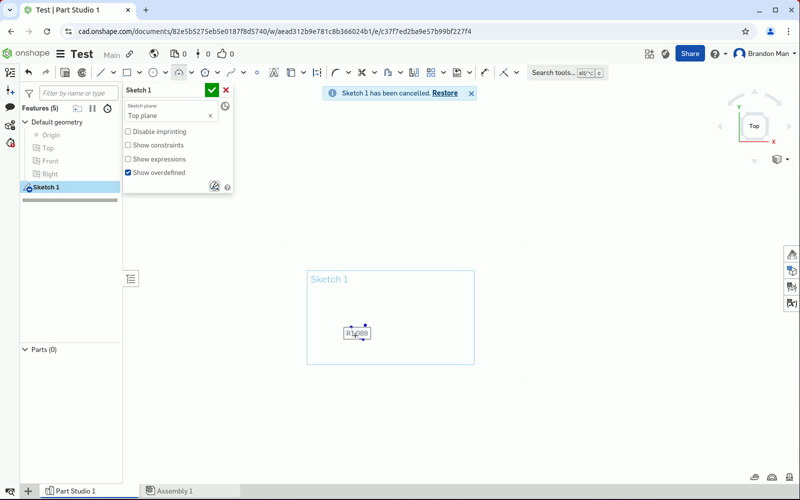
scroll(-6)
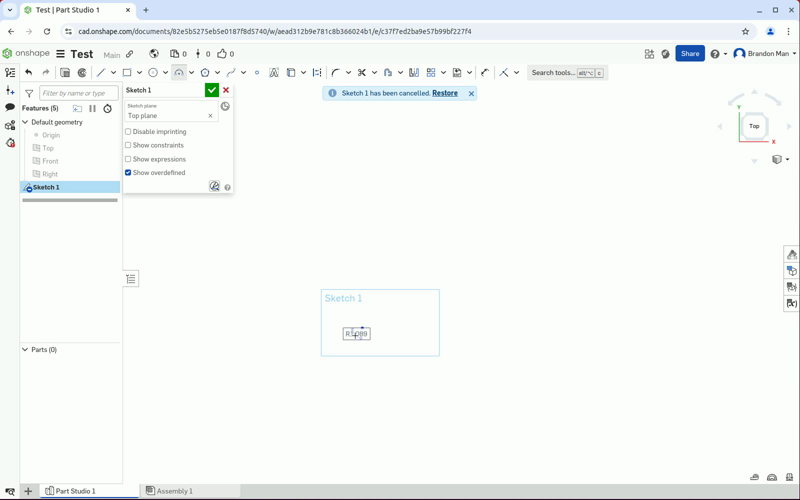
scroll(-6)
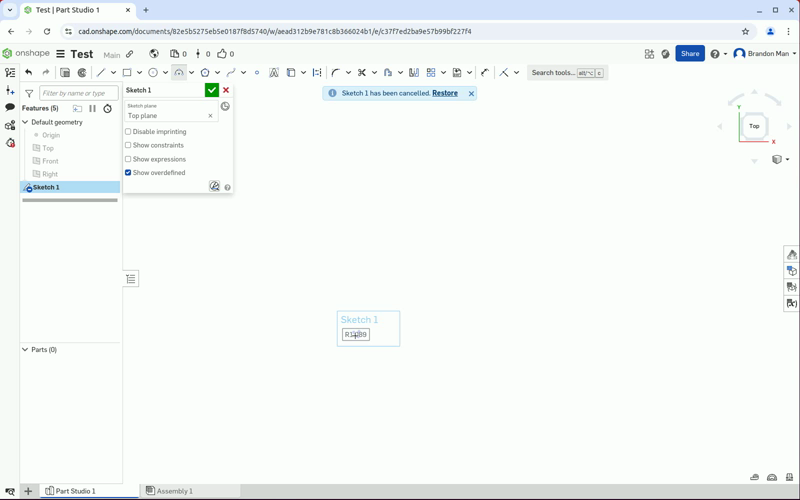
key_up(shift)
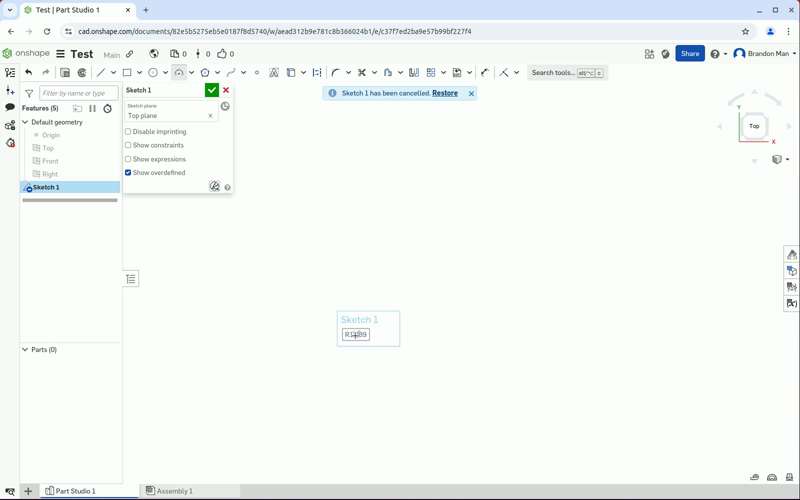
key(esc)
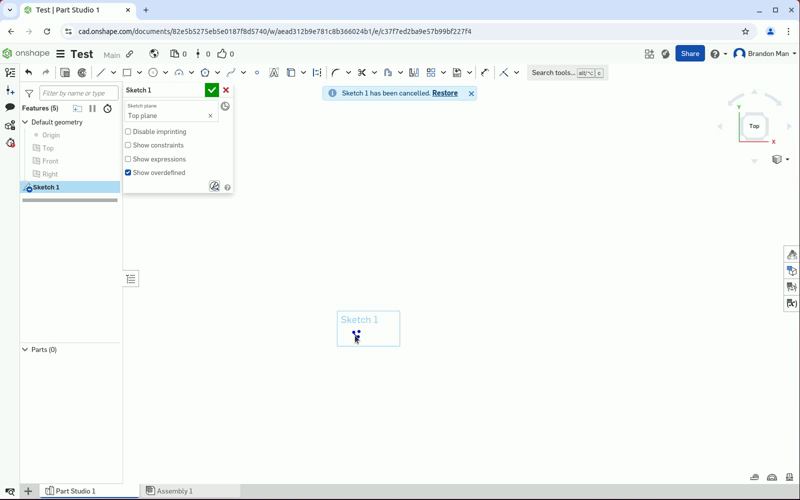
key(l)
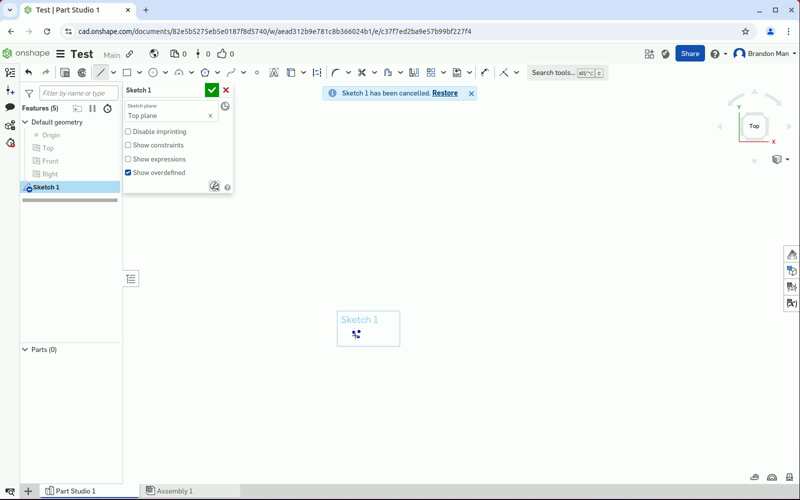
mouse_move(358, 336)
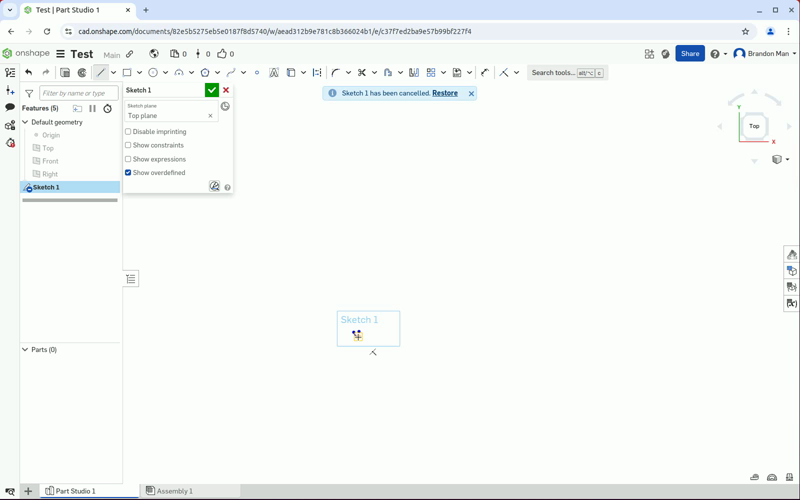
scroll(6)
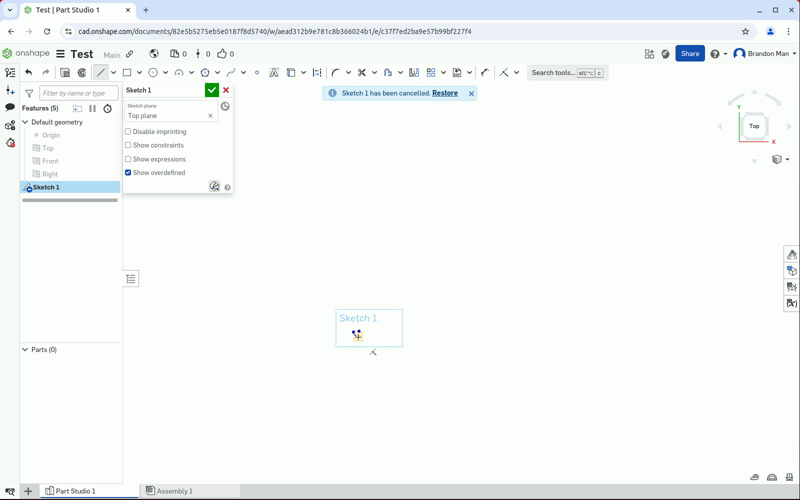
scroll(6)
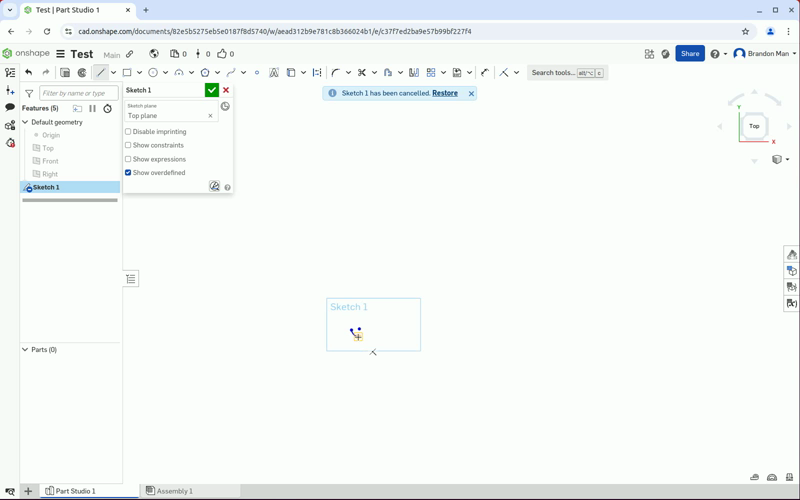
scroll(6)
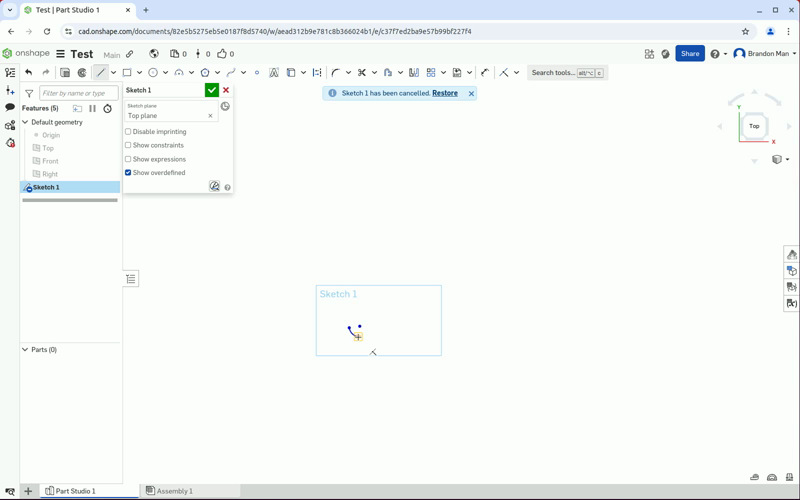
scroll(6)
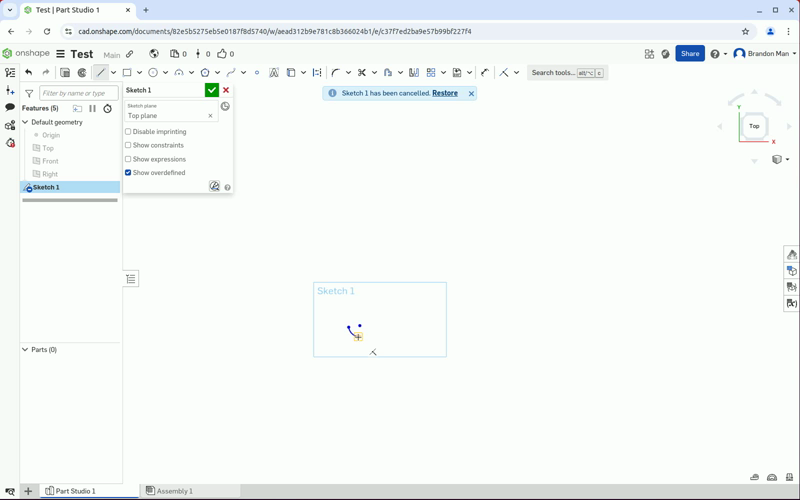
scroll(6)
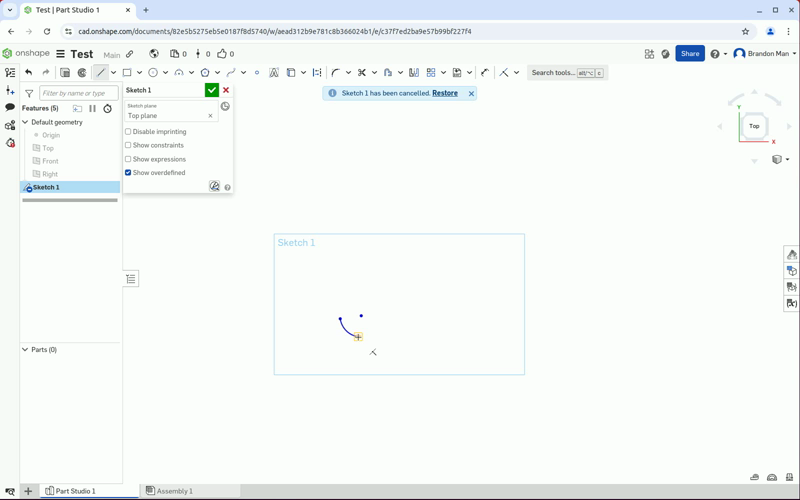
scroll(6)
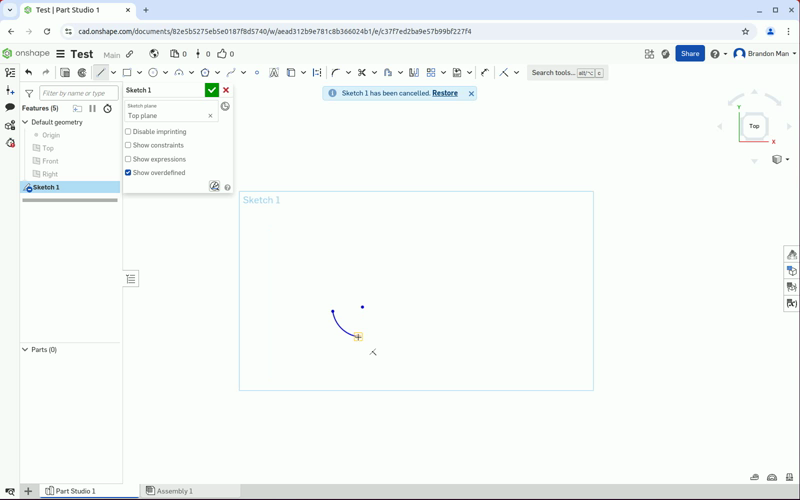
scroll(6)
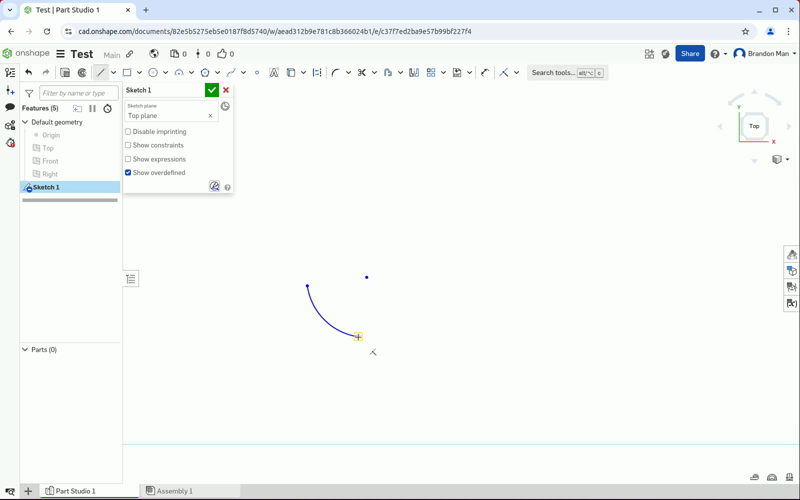
click(358, 336)
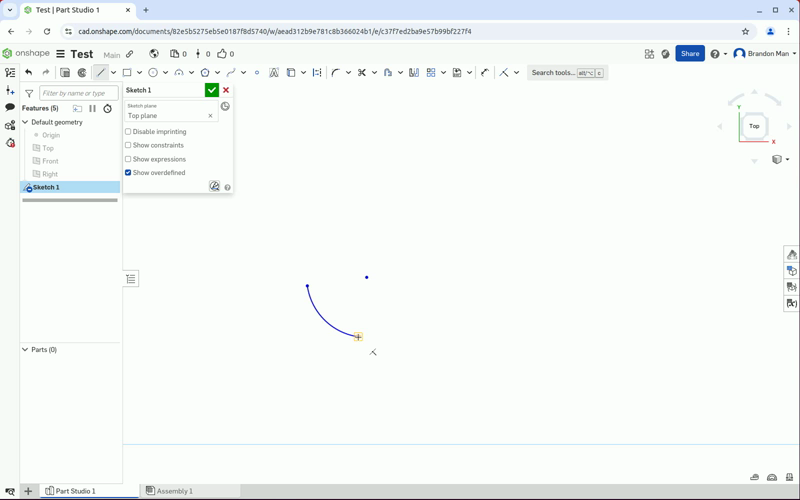
scroll(-6)
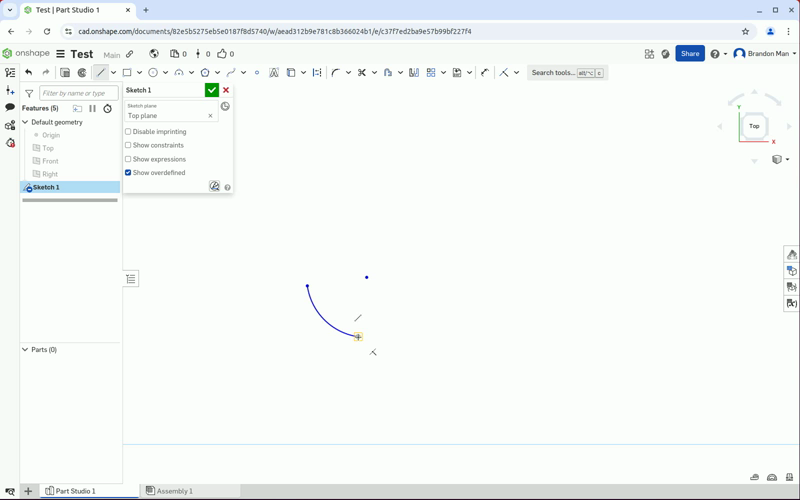
scroll(-6)
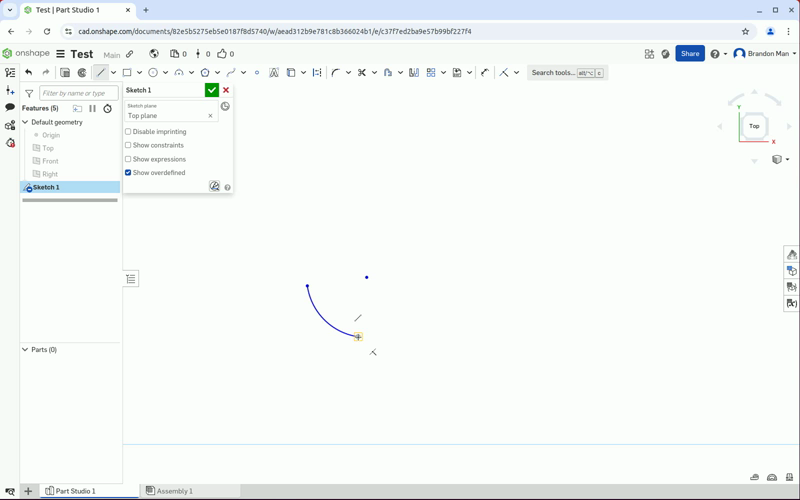
scroll(-6)
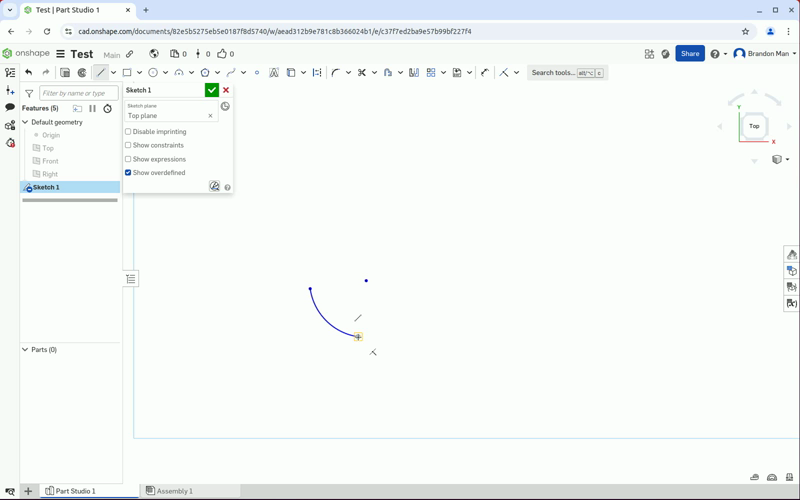
scroll(-6)
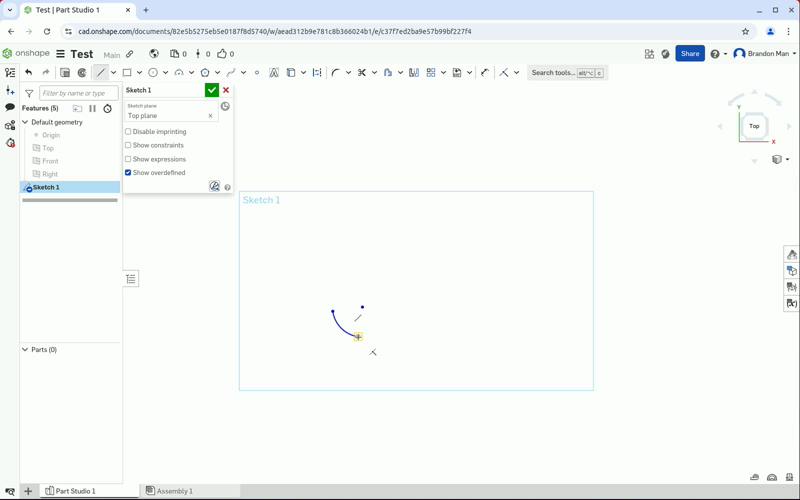
scroll(-6)
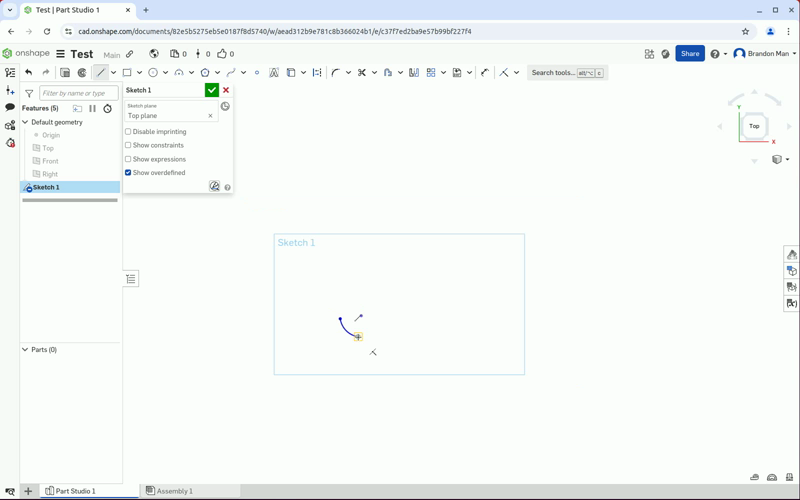
scroll(-6)
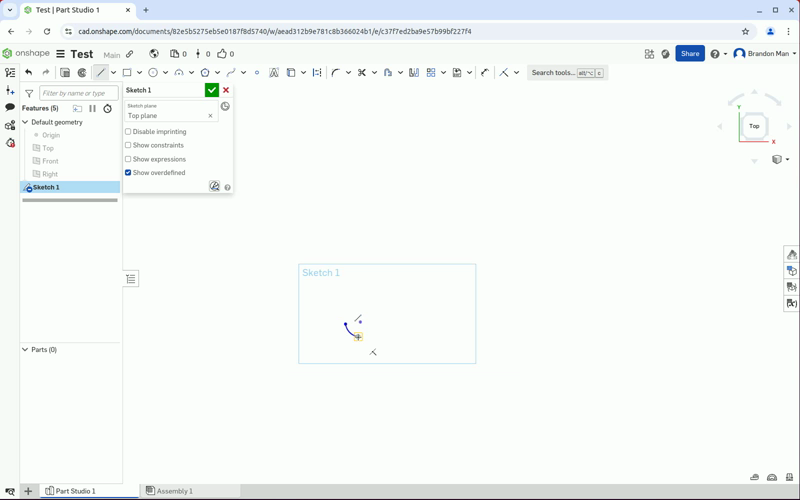
scroll(-6)
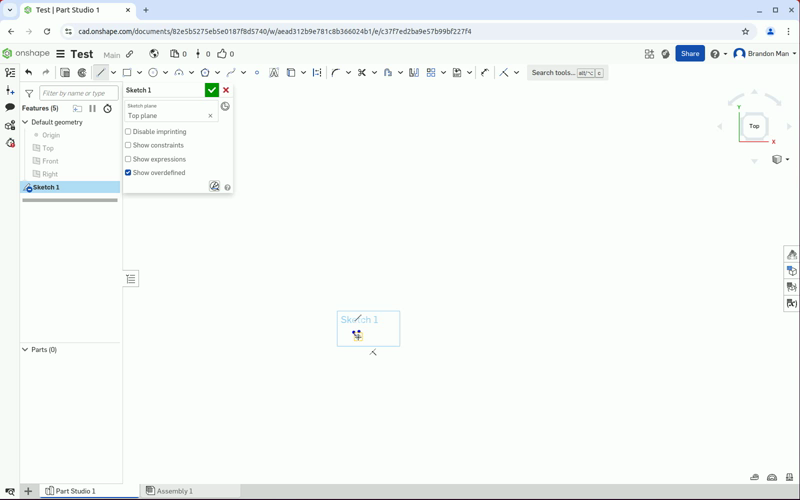
key_down(shift)
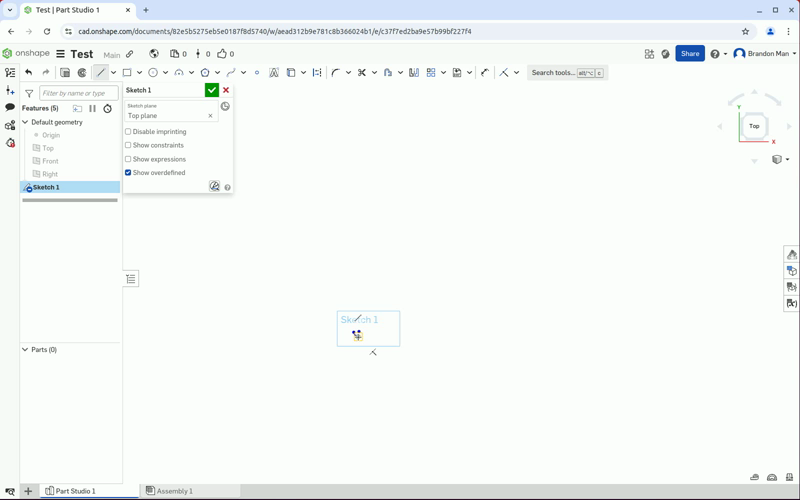
mouse_move(561, 336)
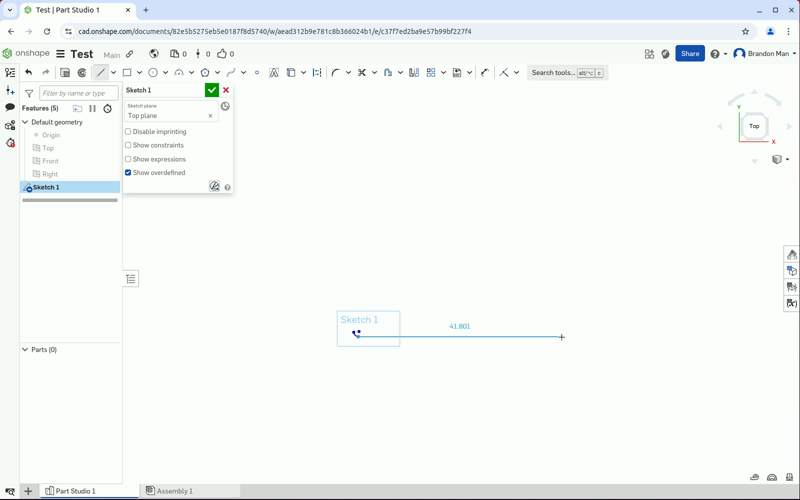
click(561, 336)
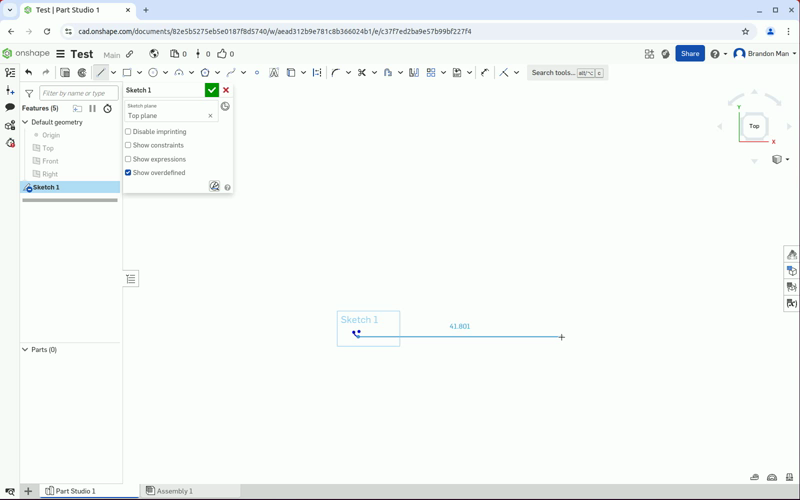
key_up(shift)
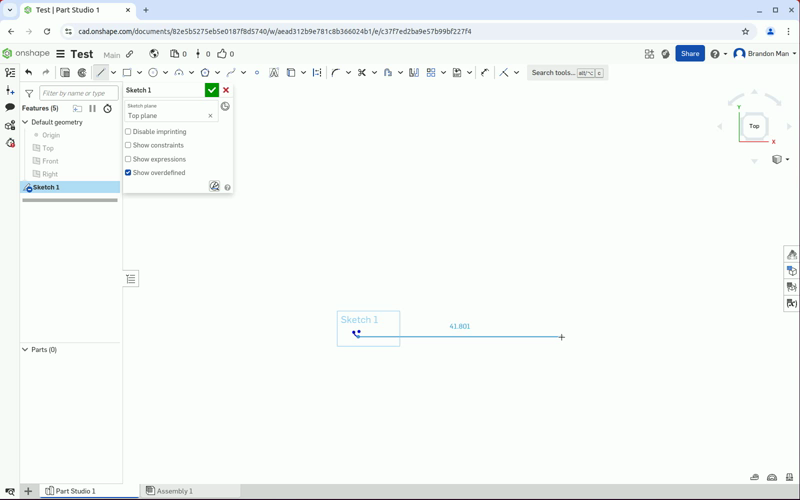
key(esc)
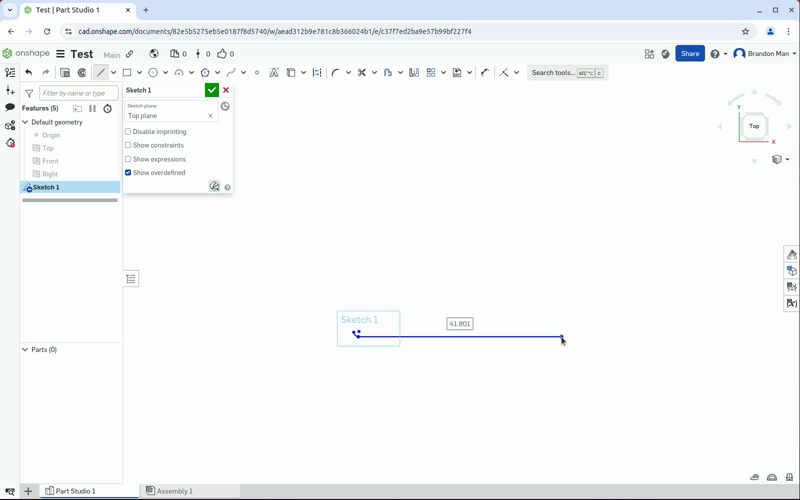
key(a)
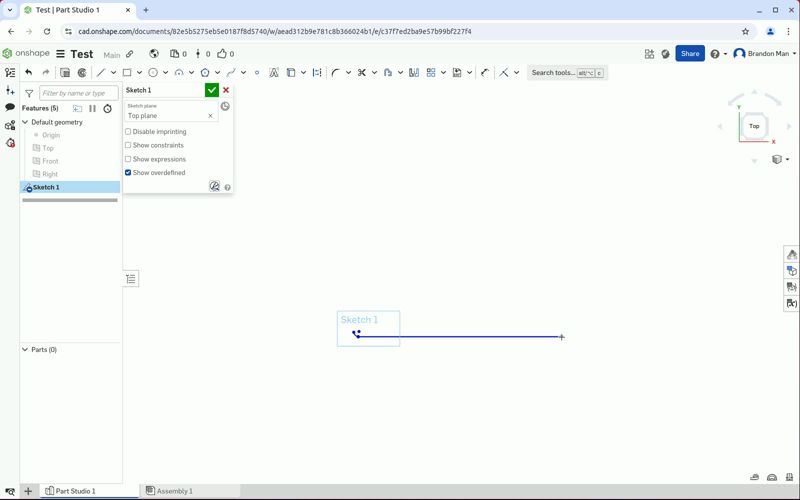
mouse_move(561, 336)
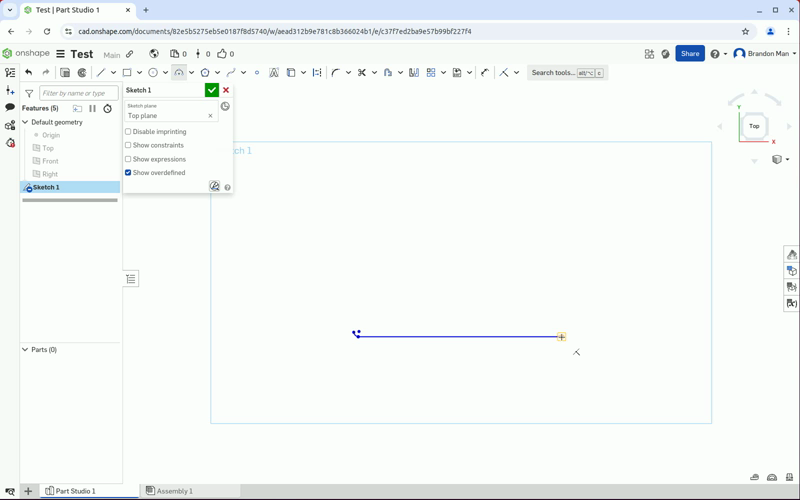
click(561, 336)
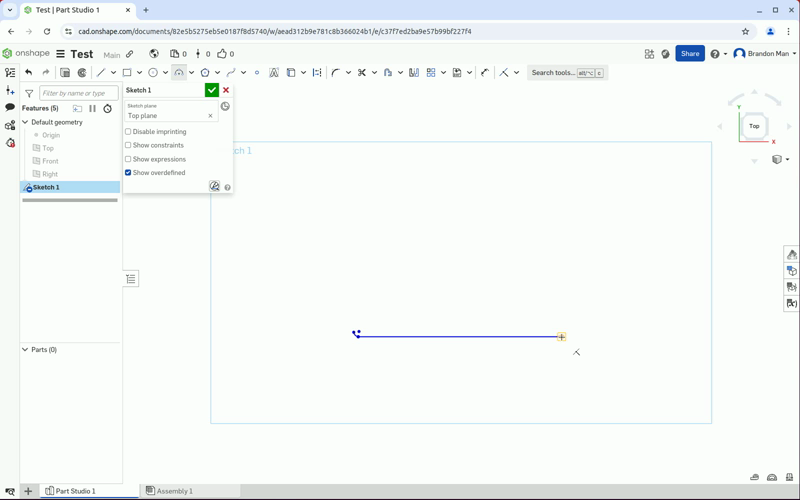
key_down(shift)
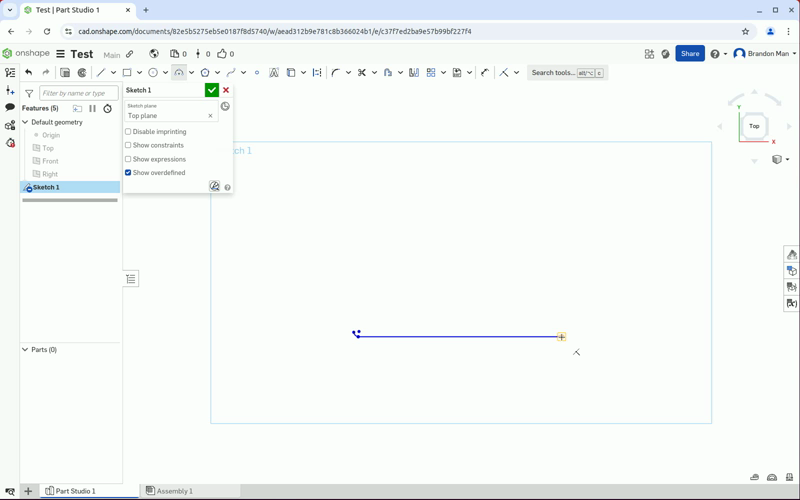
mouse_move(566, 332)
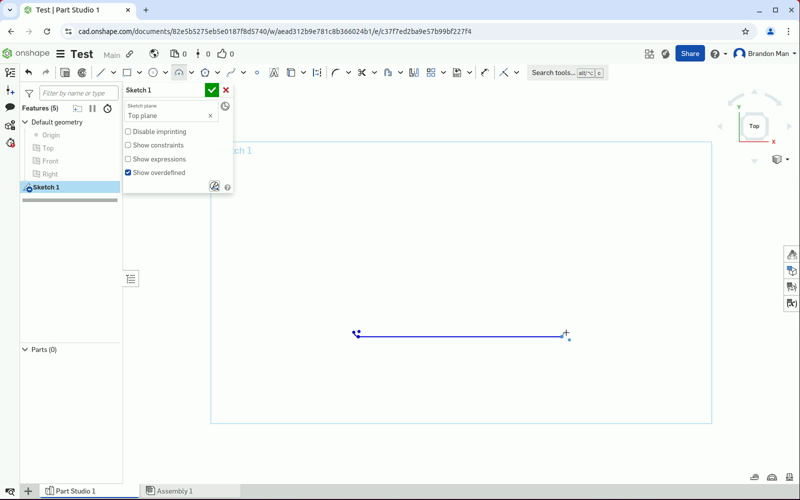
scroll(6)
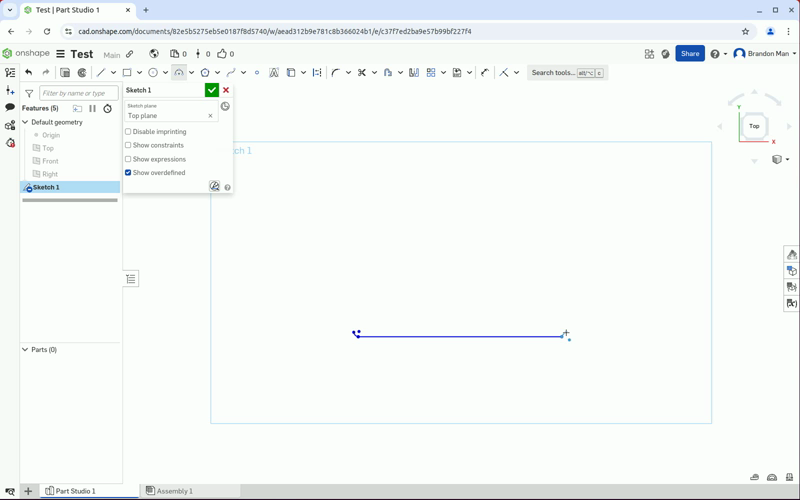
scroll(6)
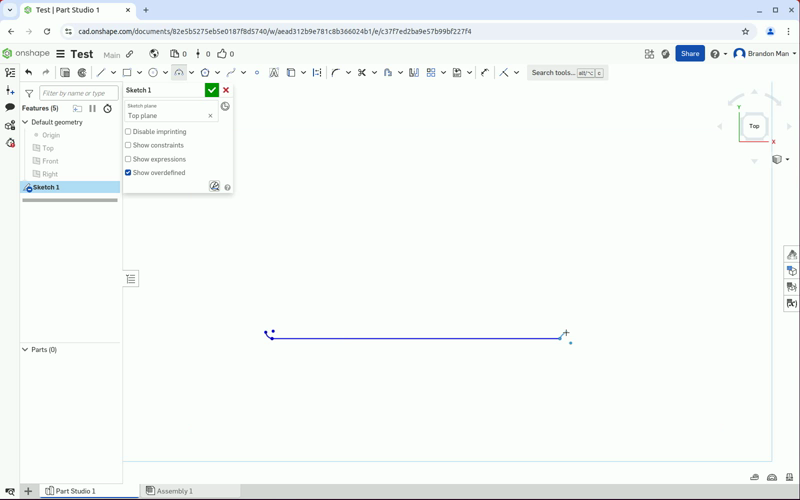
scroll(6)
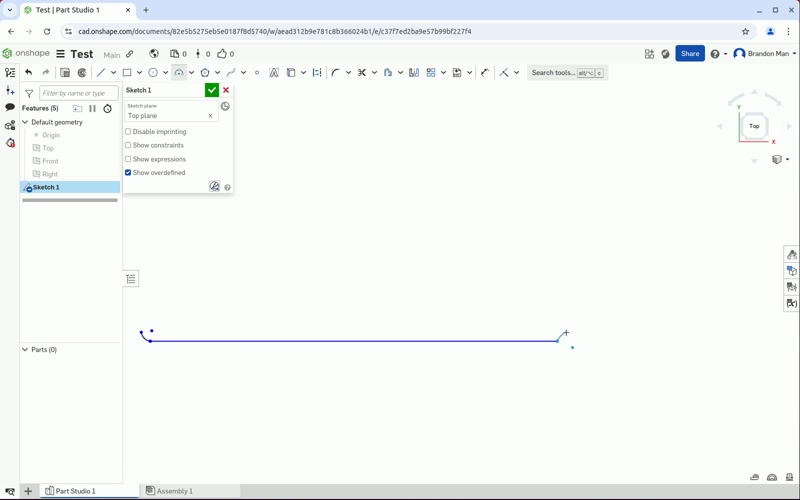
scroll(6)
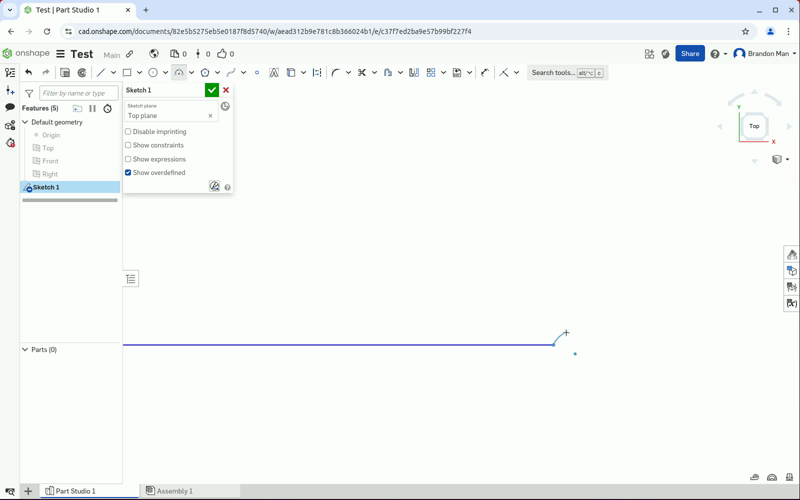
scroll(6)
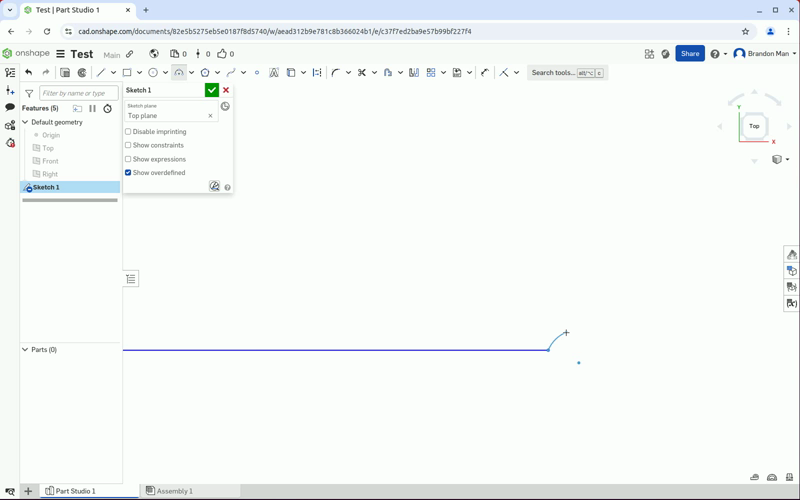
scroll(6)
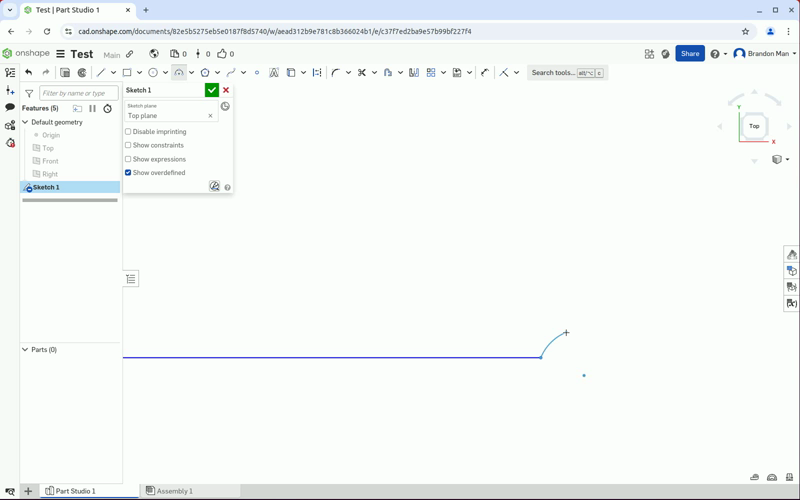
scroll(6)
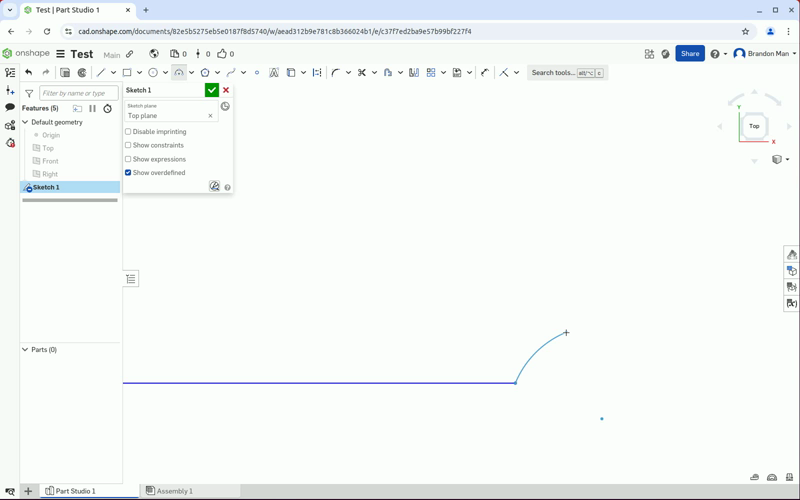
click(566, 332)
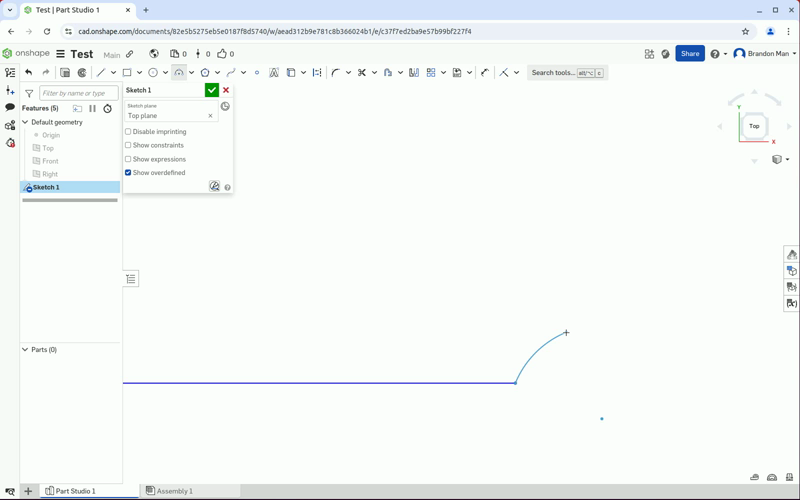
scroll(-6)
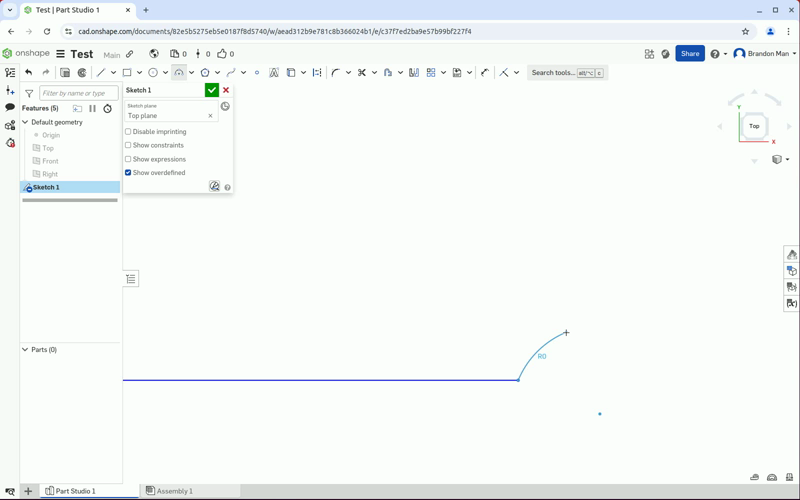
scroll(-6)
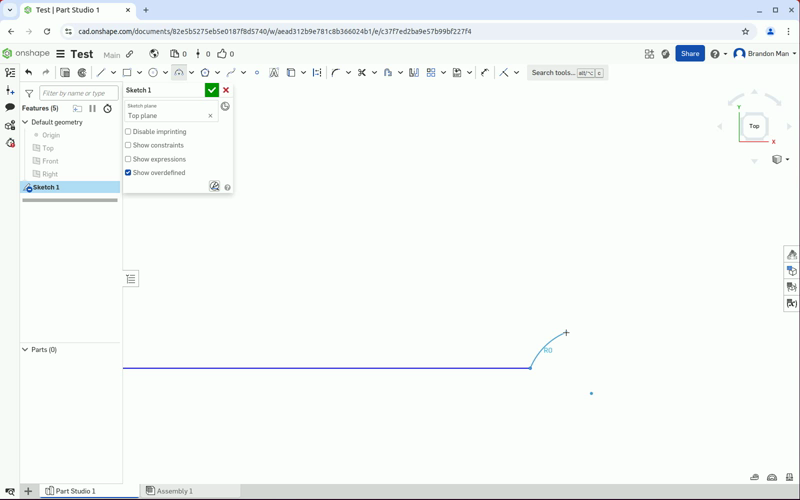
scroll(-6)
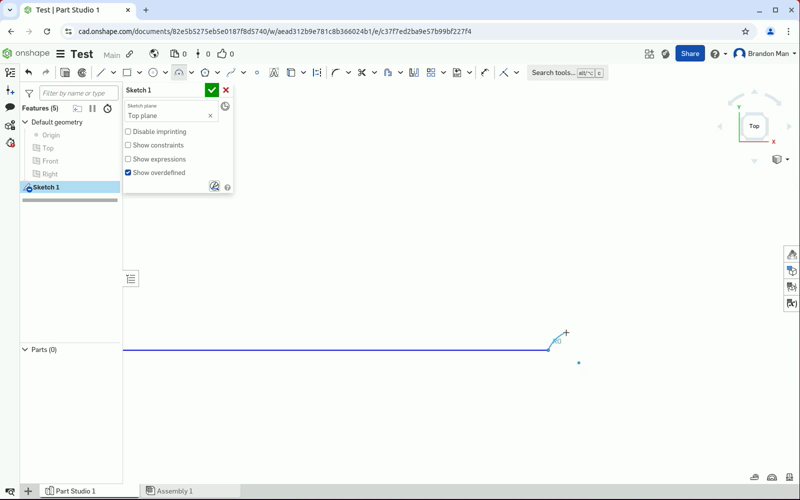
scroll(-6)
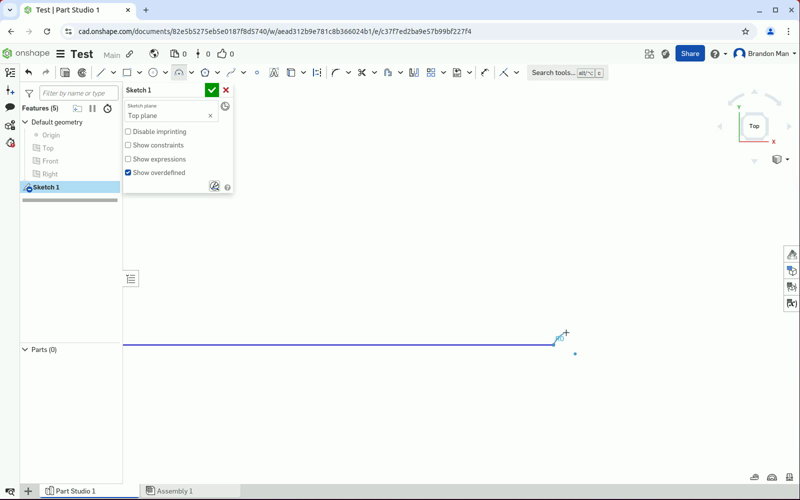
scroll(-6)
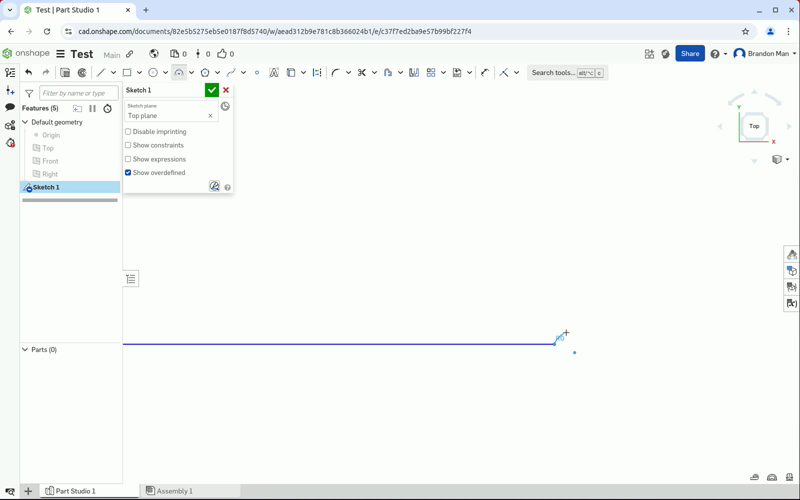
scroll(-6)
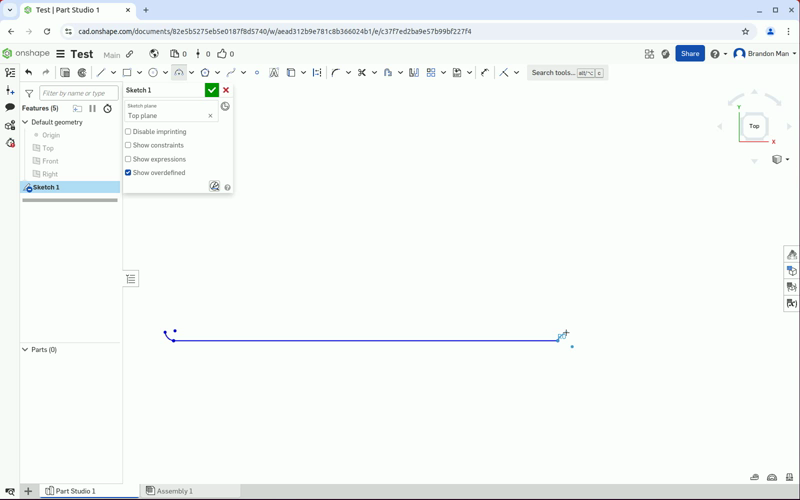
scroll(-6)
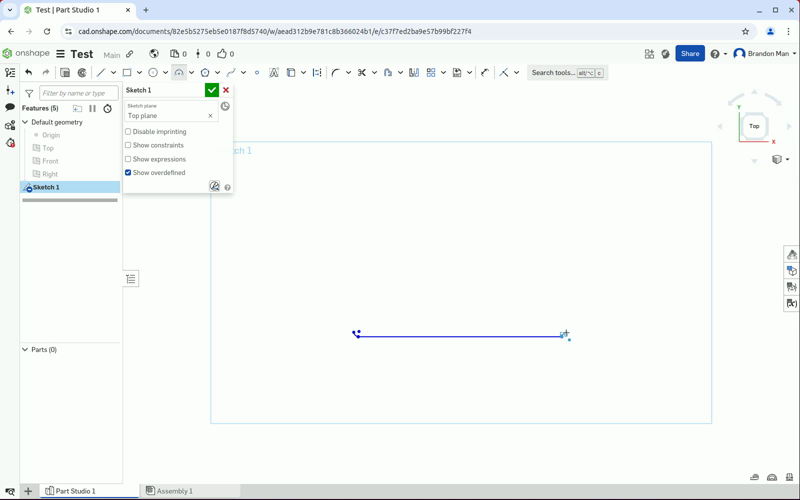
mouse_move(565, 335)
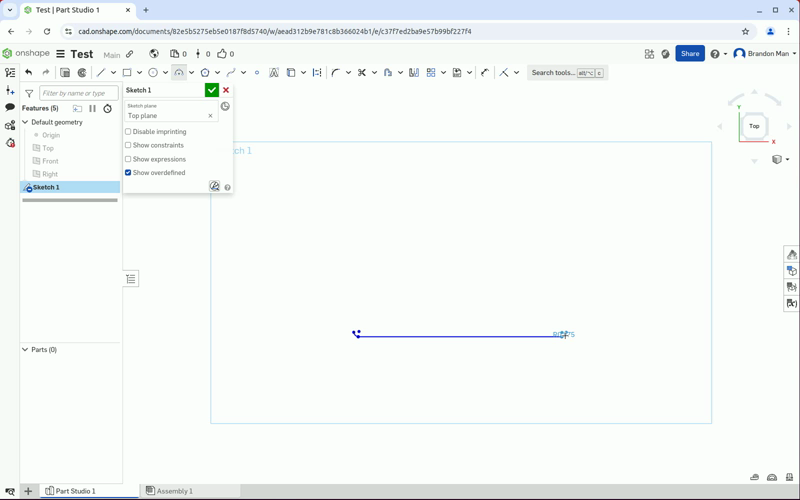
scroll(6)
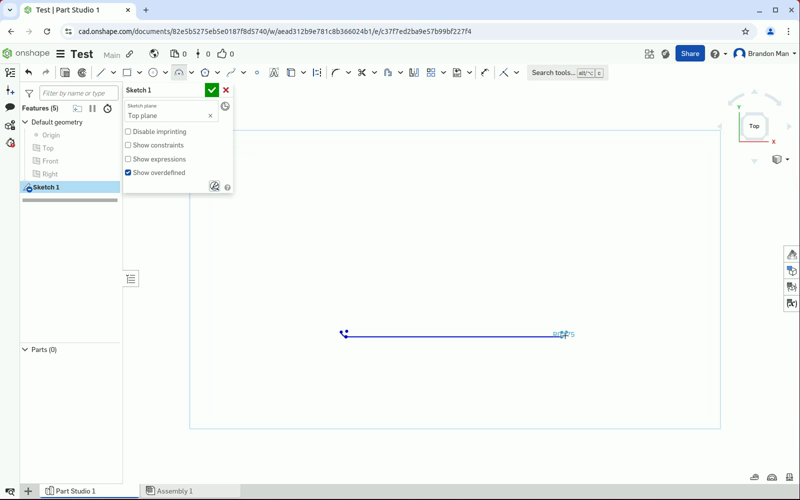
scroll(6)
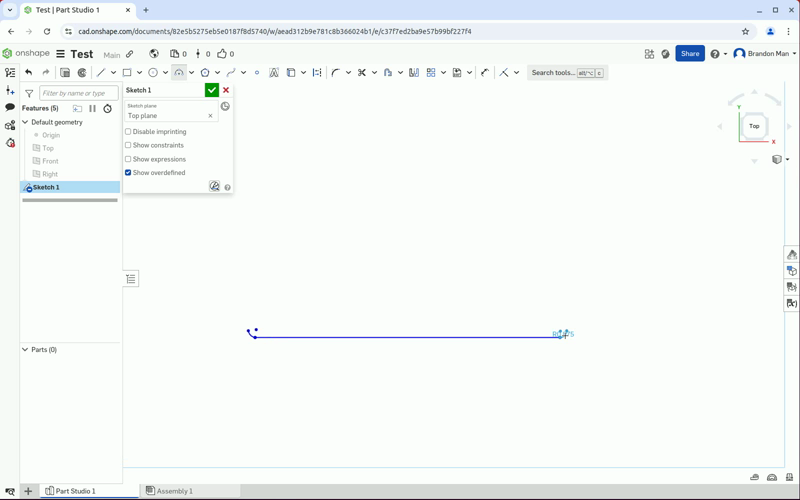
scroll(6)
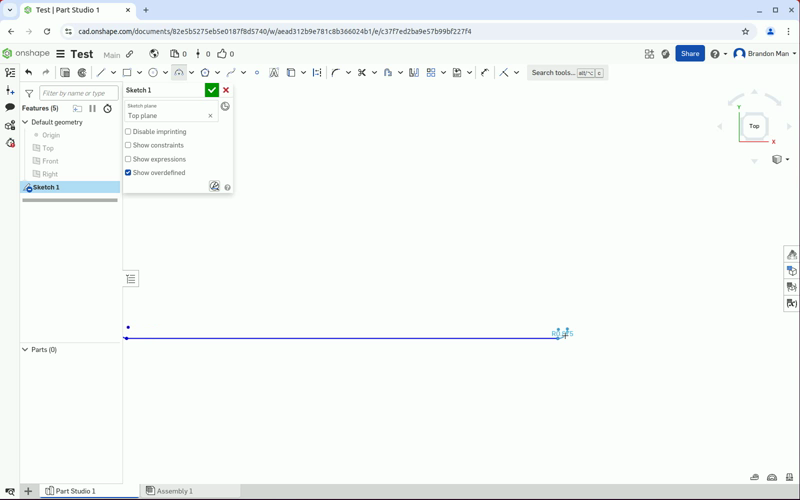
scroll(6)
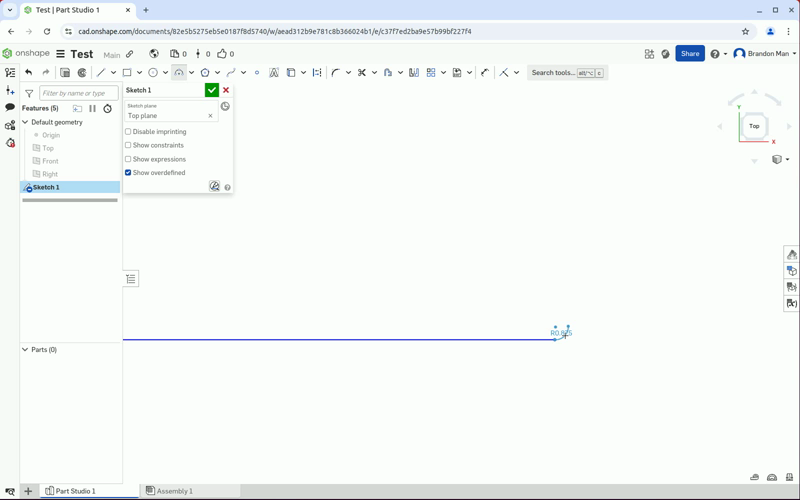
scroll(6)
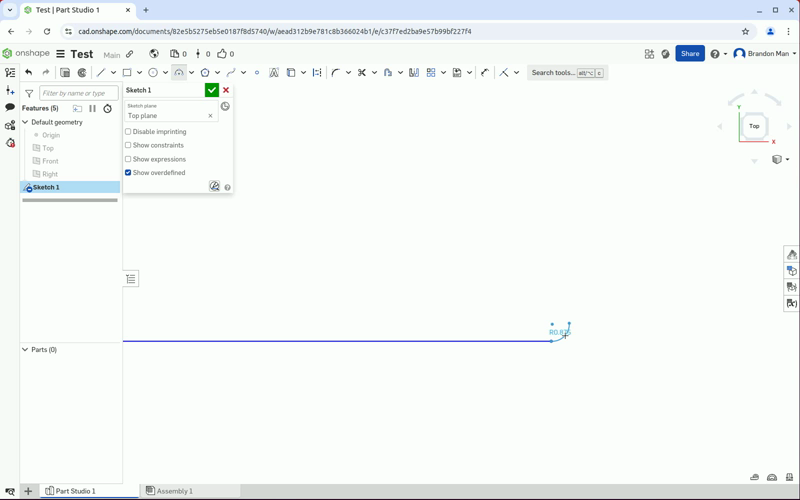
scroll(6)
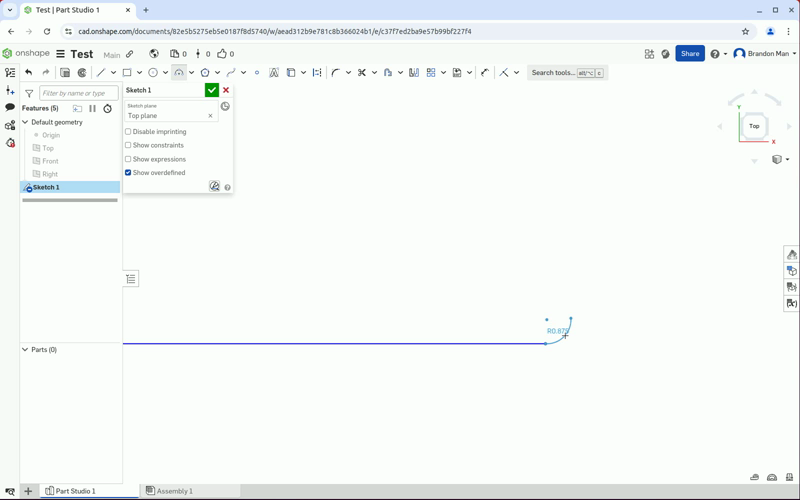
scroll(6)
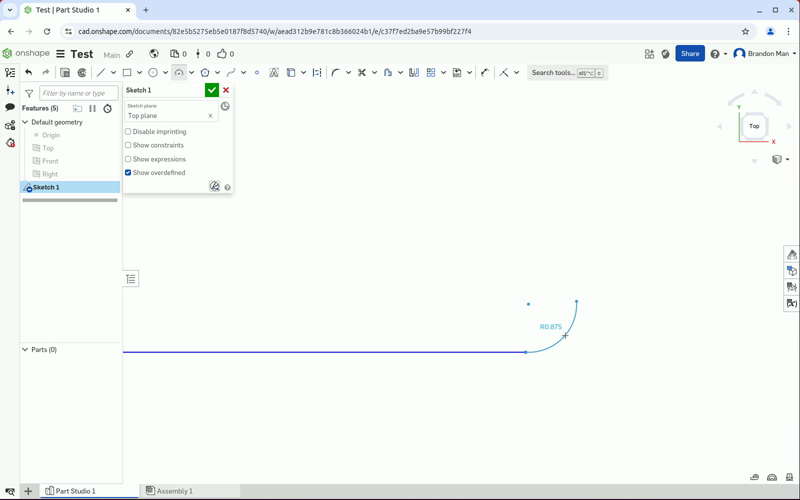
click(565, 335)
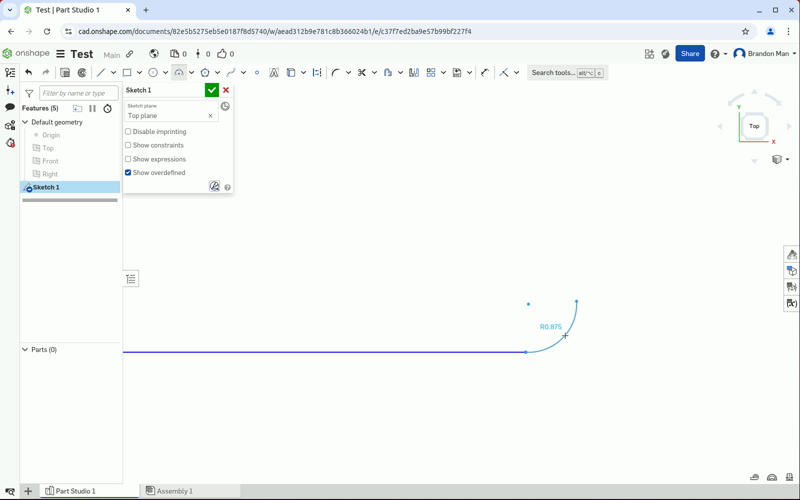
scroll(-6)
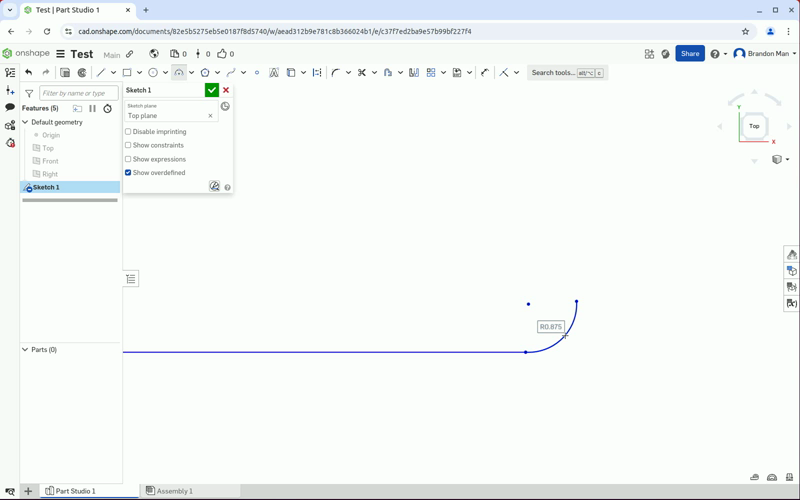
scroll(-6)
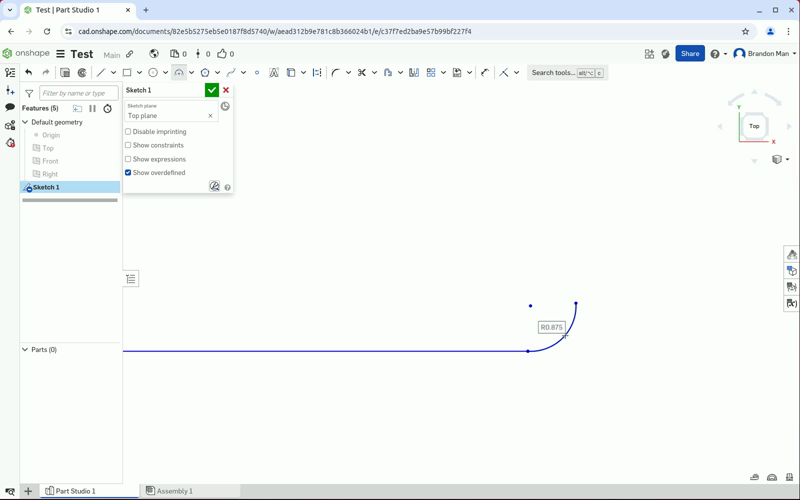
scroll(-6)
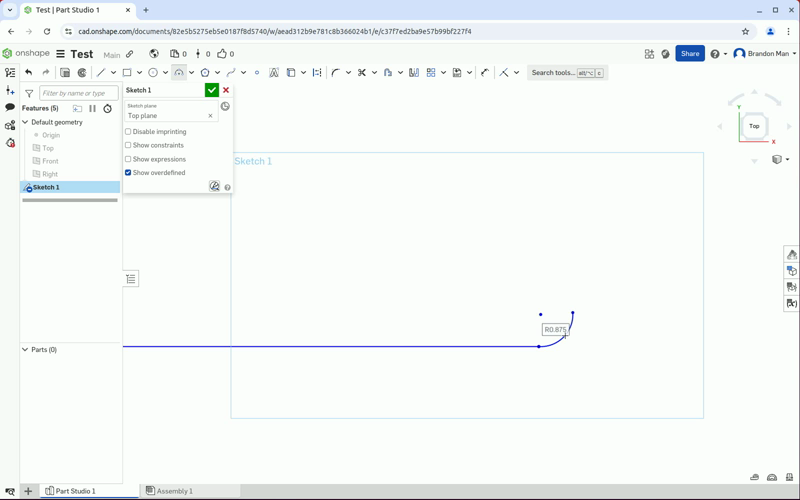
scroll(-6)
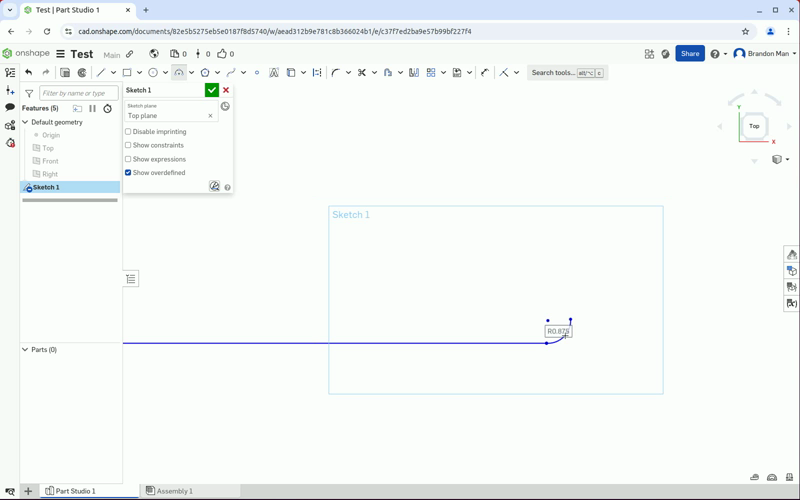
scroll(-6)
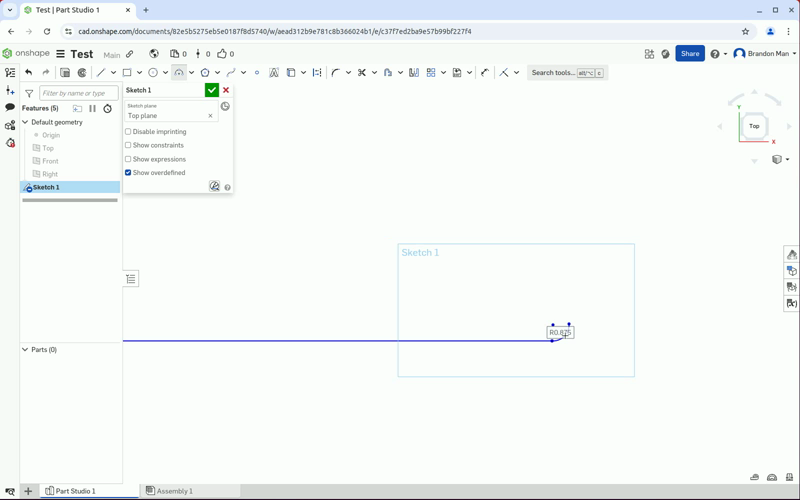
scroll(-6)
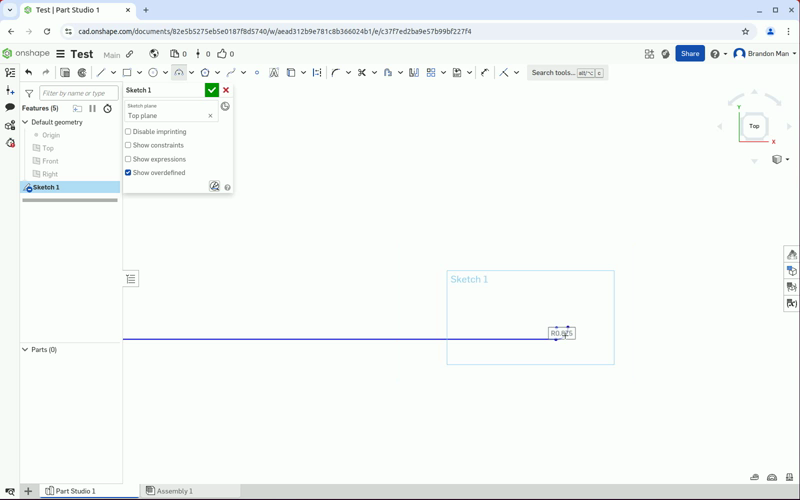
scroll(-6)
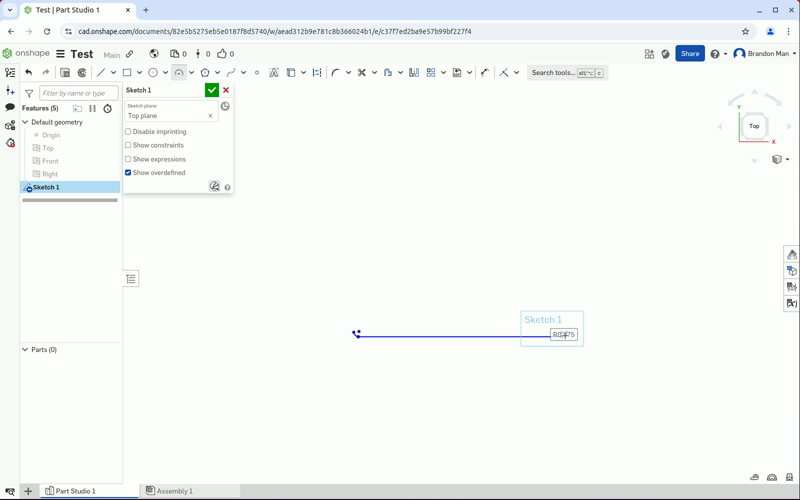
key_up(shift)
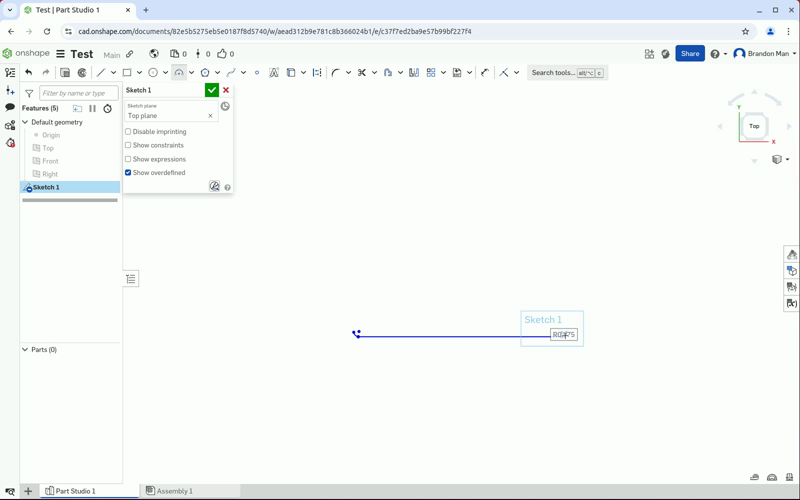
key(esc)
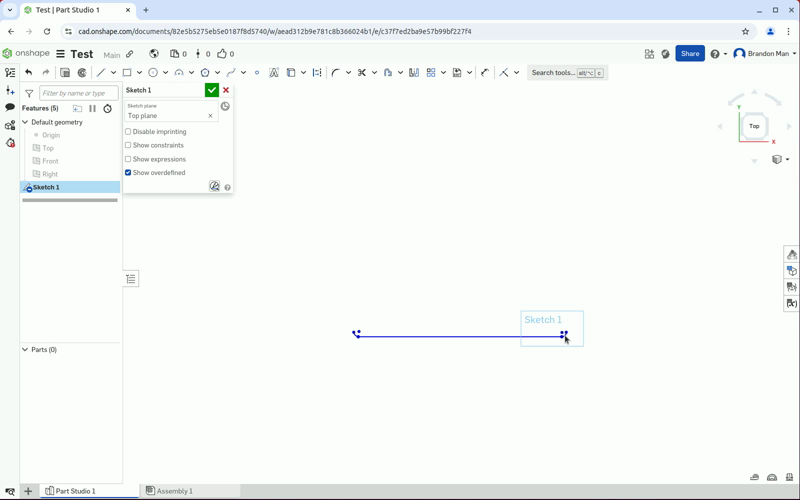
key(l)
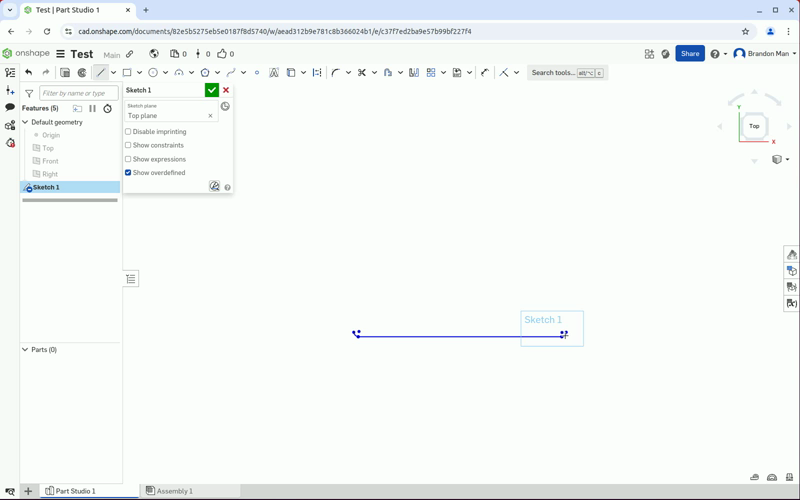
mouse_move(566, 332)
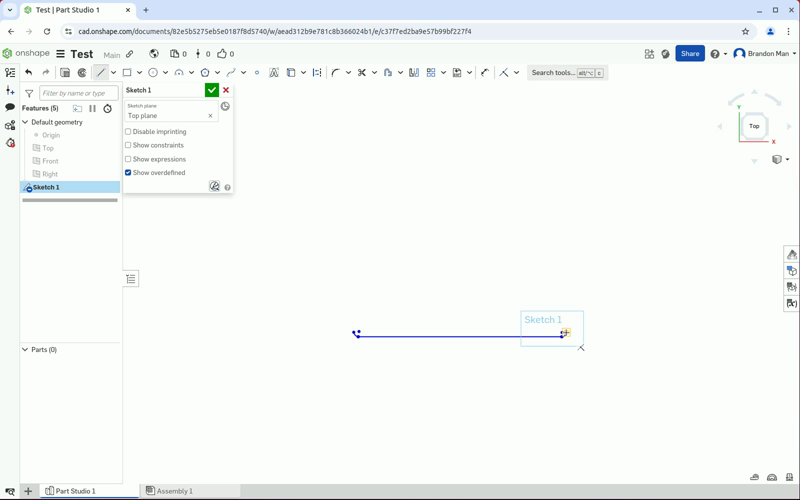
scroll(6)
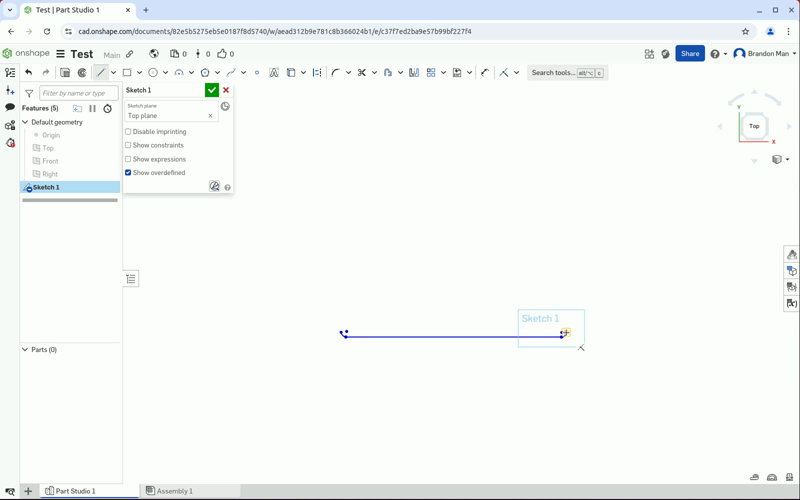
scroll(6)
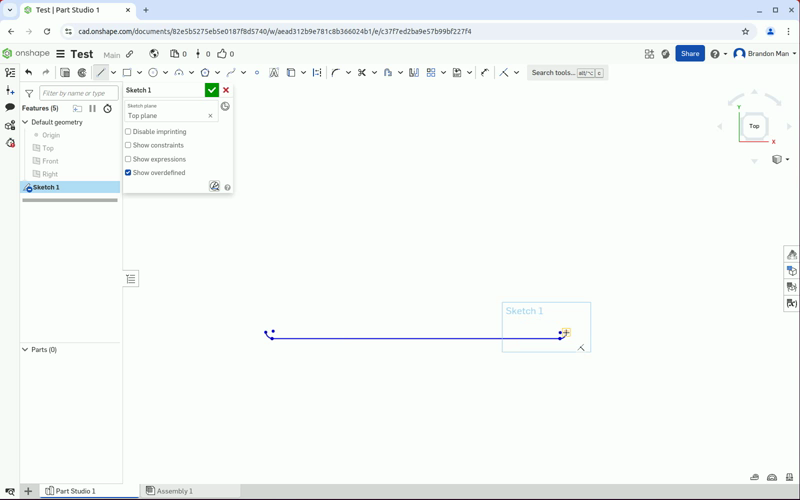
scroll(6)
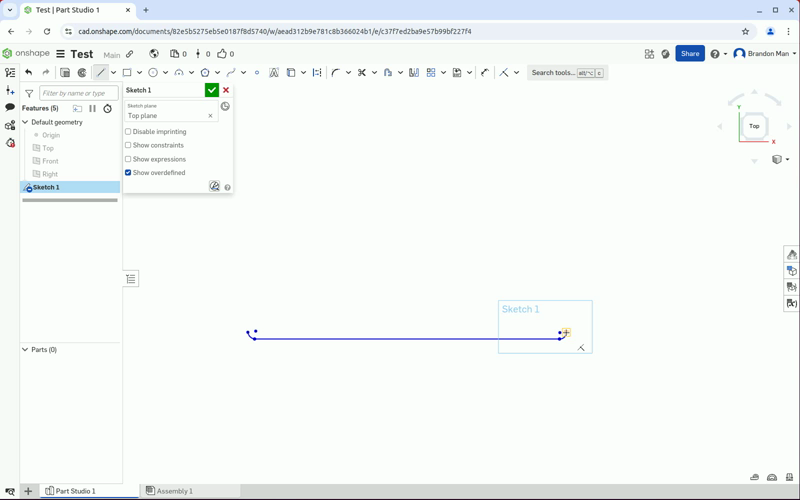
scroll(6)
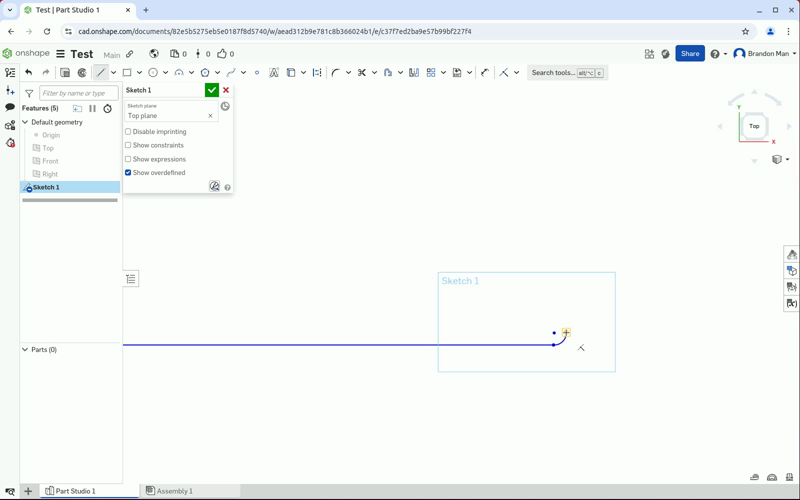
scroll(6)
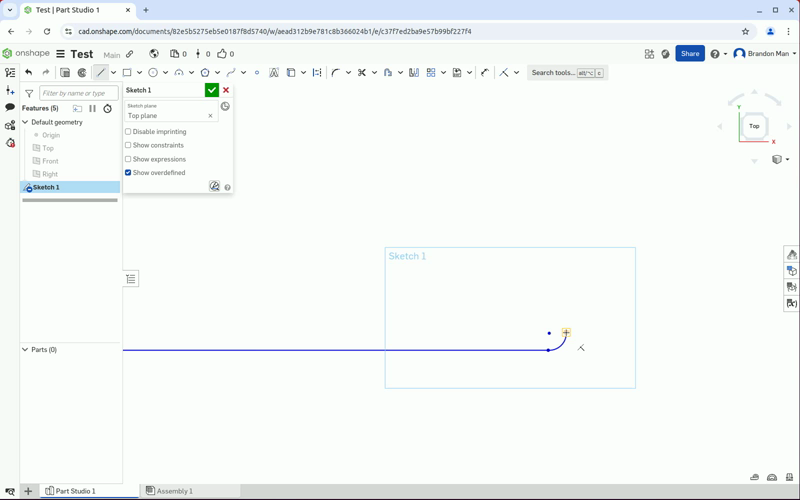
scroll(6)
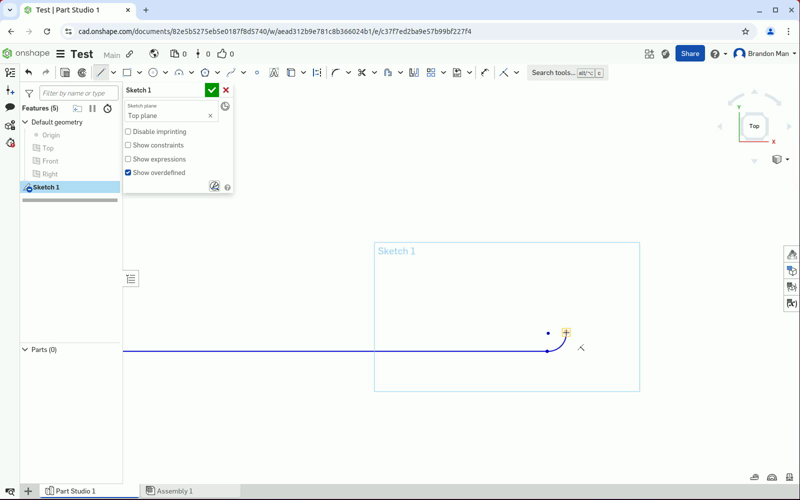
scroll(6)
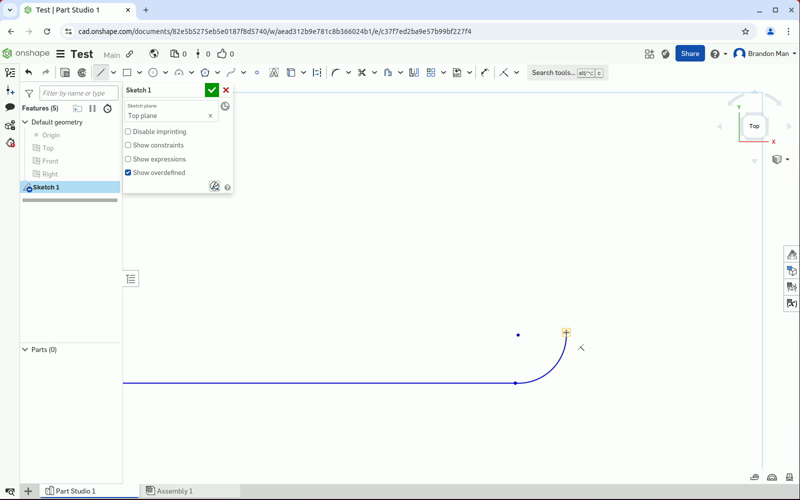
click(566, 332)
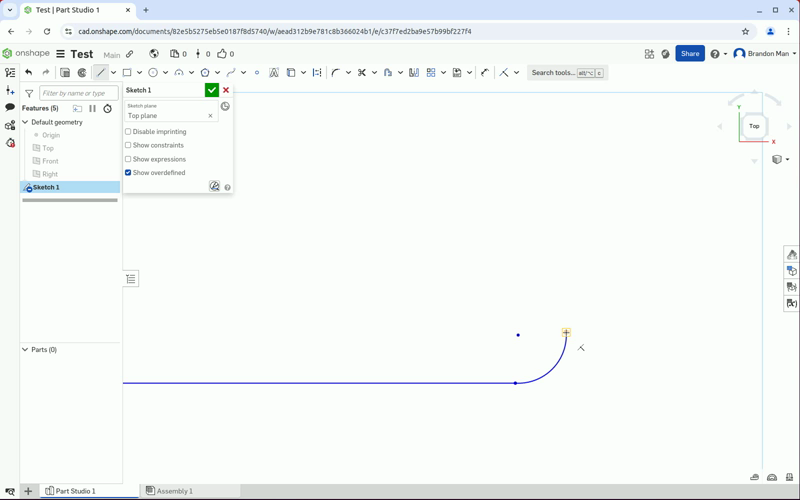
scroll(-6)
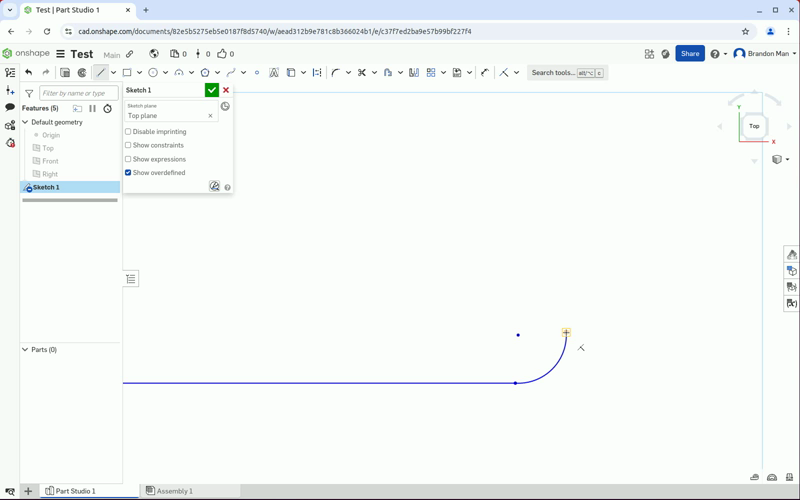
scroll(-6)
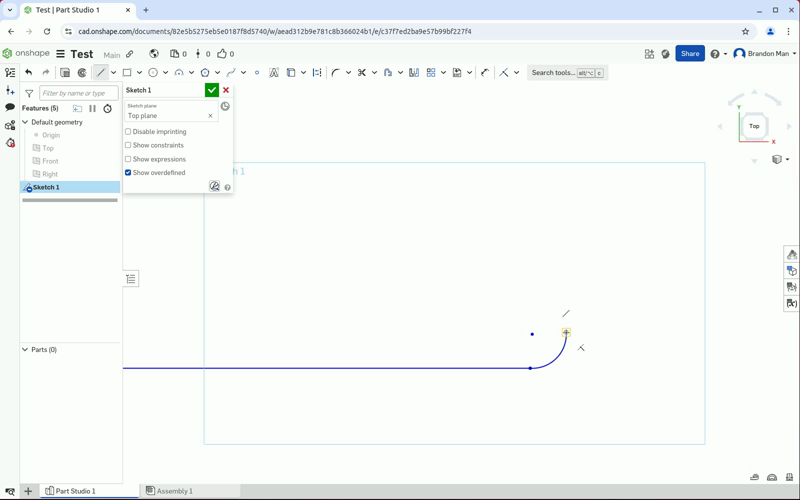
scroll(-6)
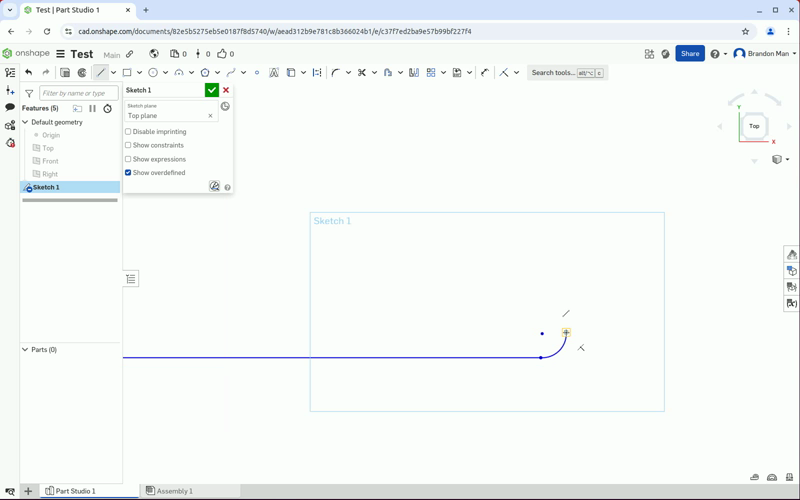
scroll(-6)
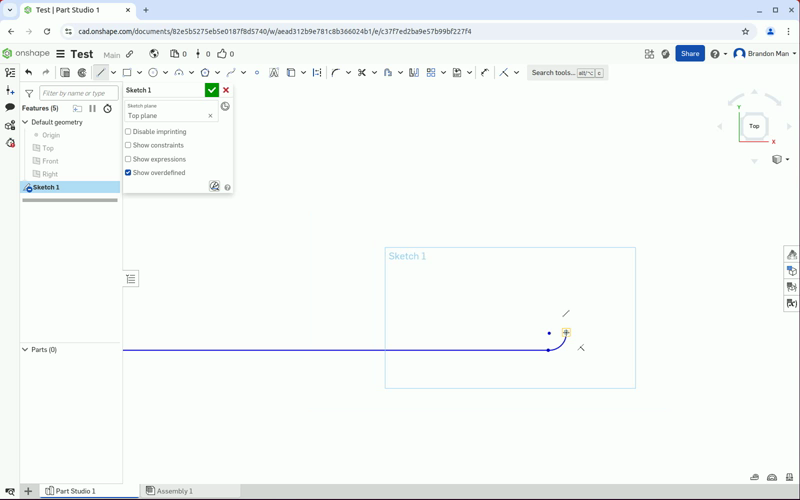
scroll(-6)
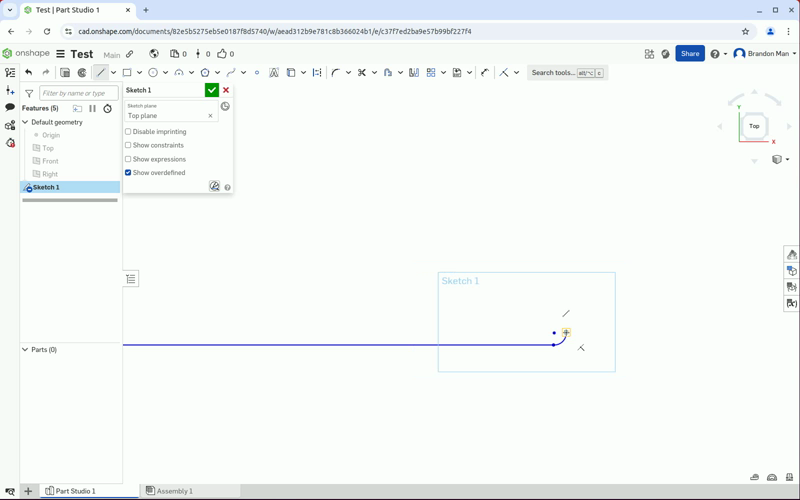
scroll(-6)
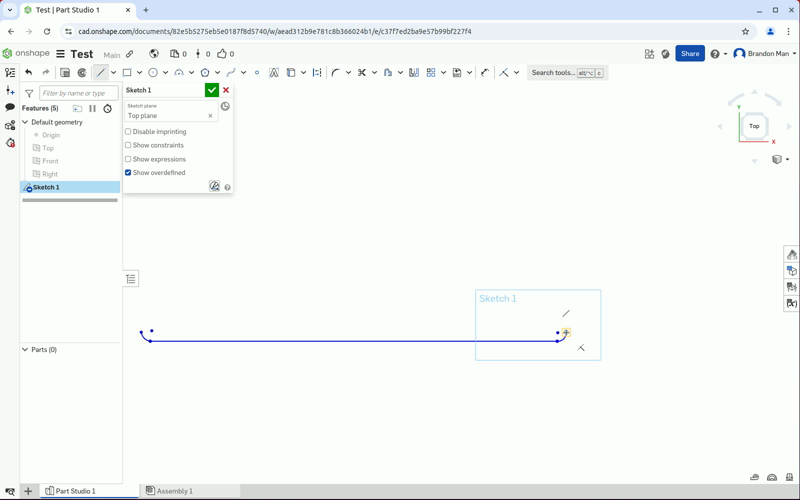
scroll(-6)
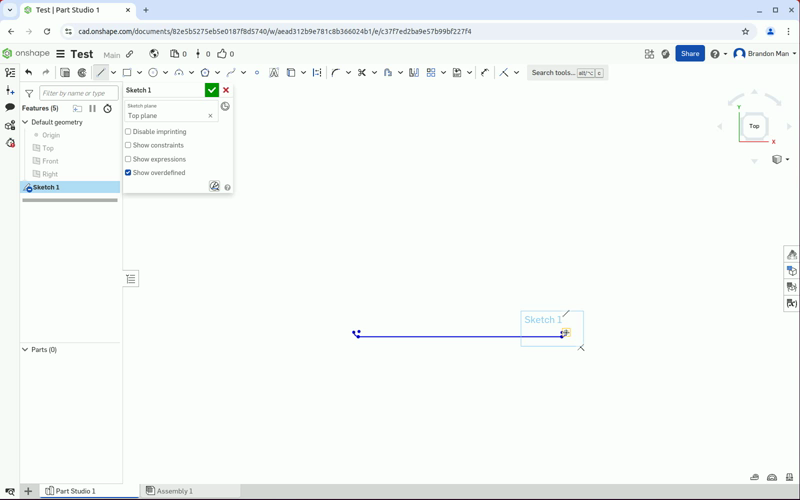
key_down(shift)
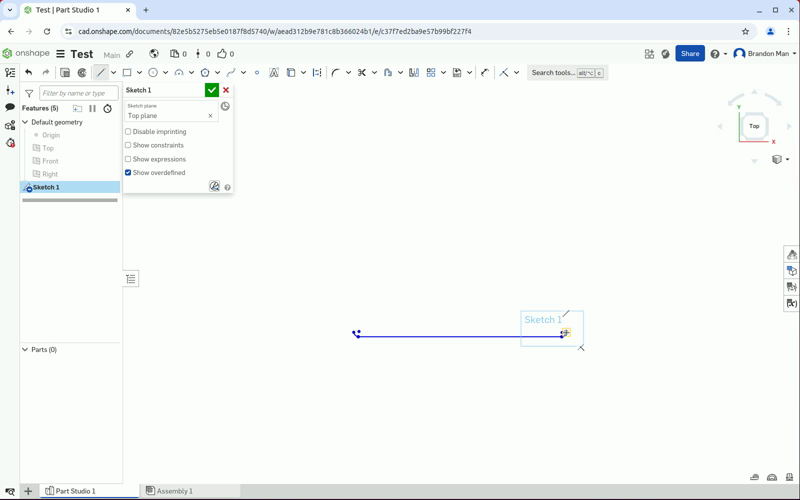
mouse_move(566, 233)
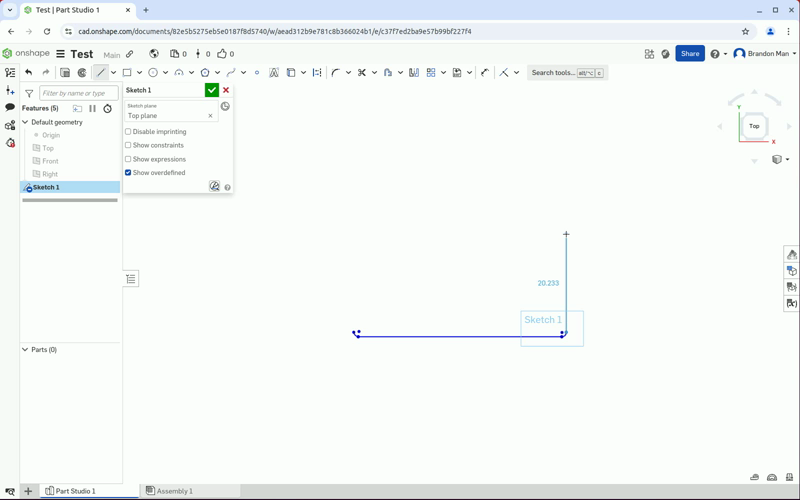
click(566, 233)
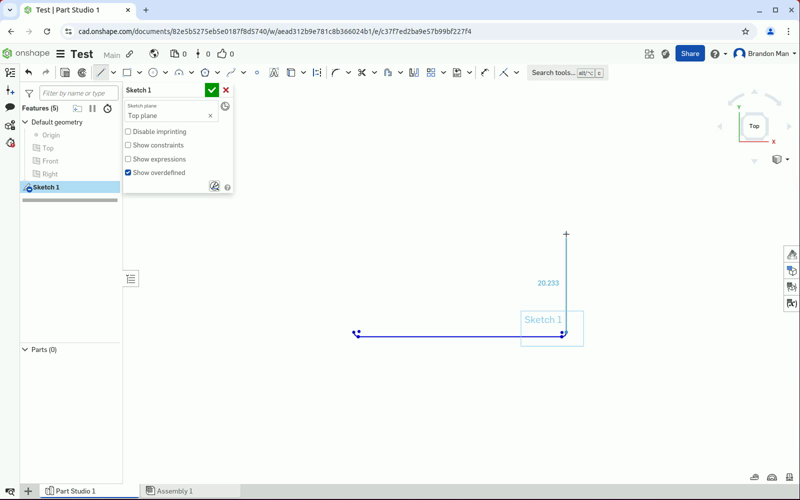
key_up(shift)
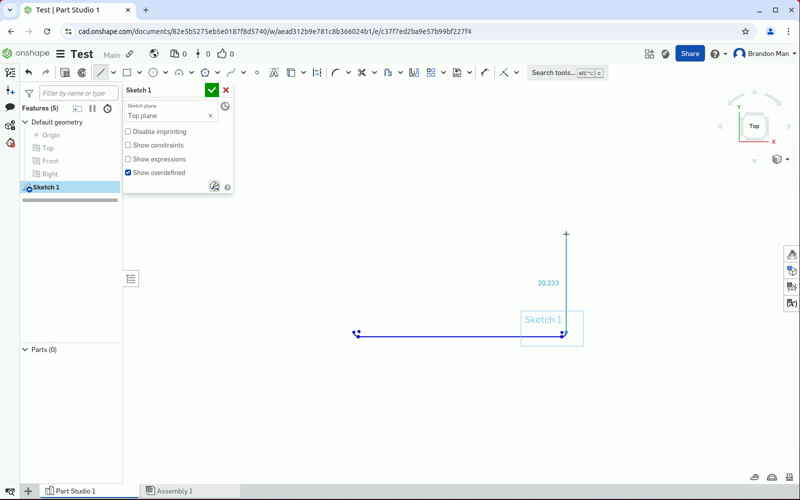
key(esc)
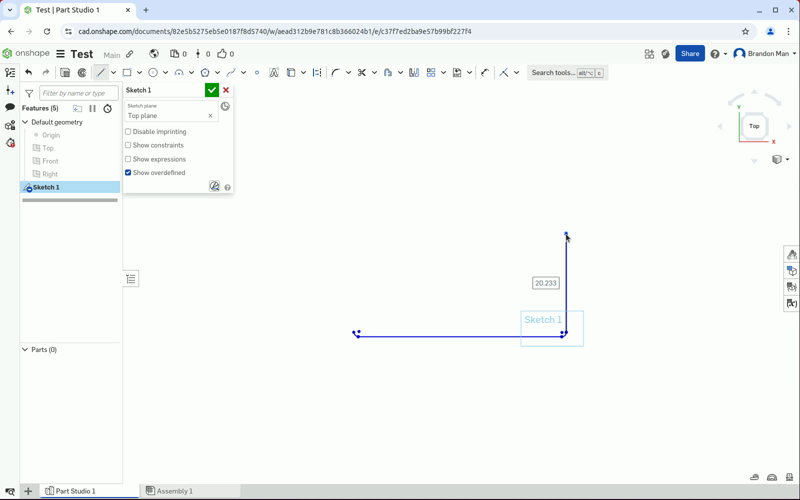
key(a)
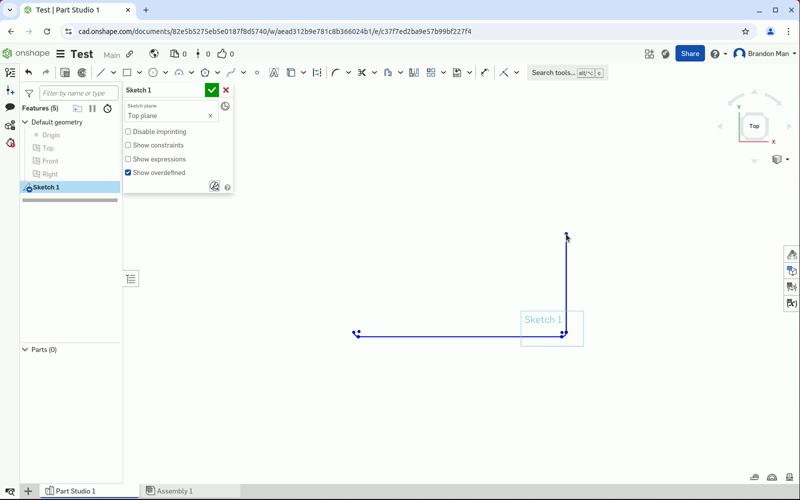
mouse_move(566, 233)
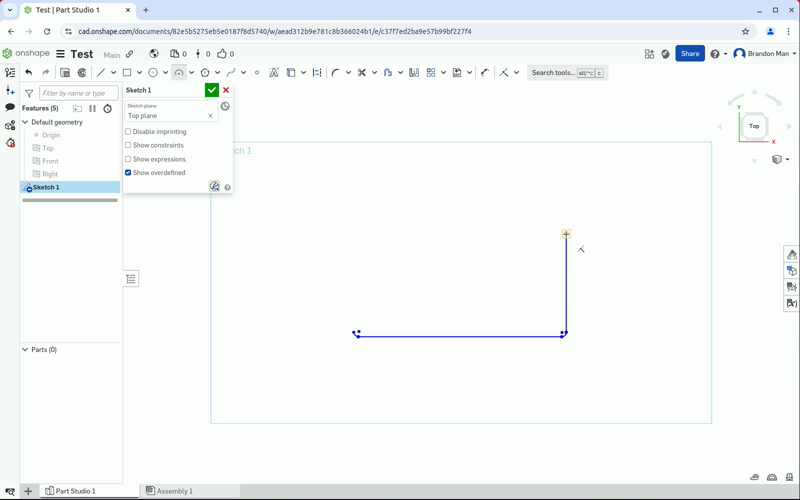
click(566, 233)
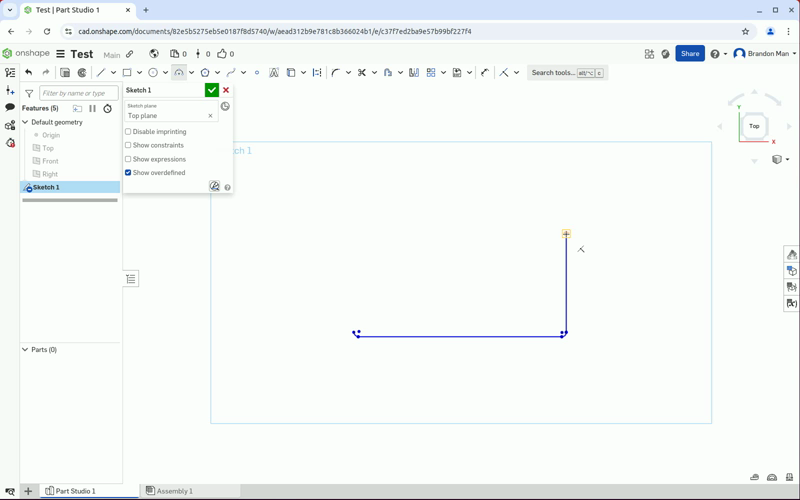
key_down(shift)
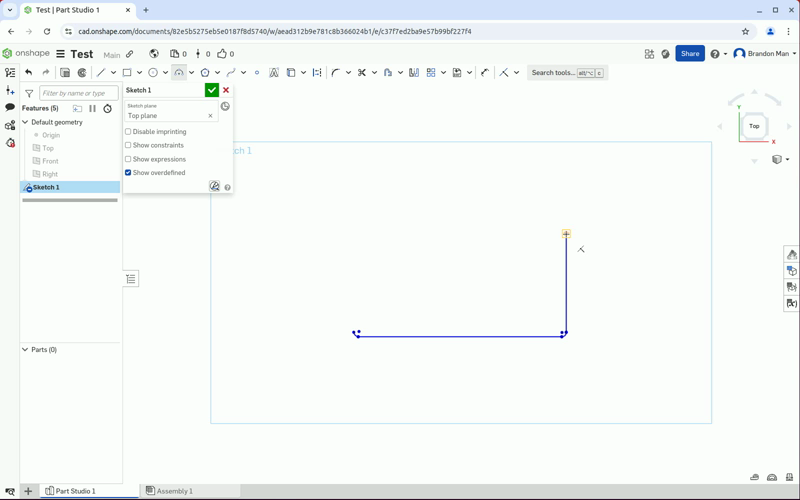
mouse_move(561, 229)
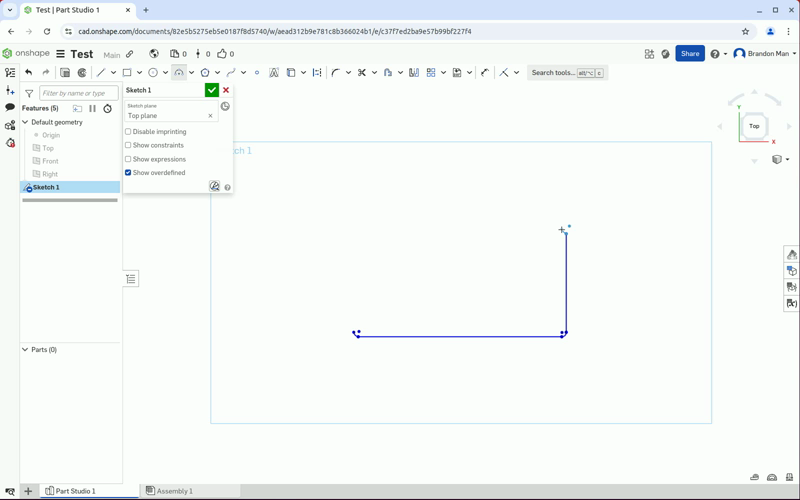
scroll(6)
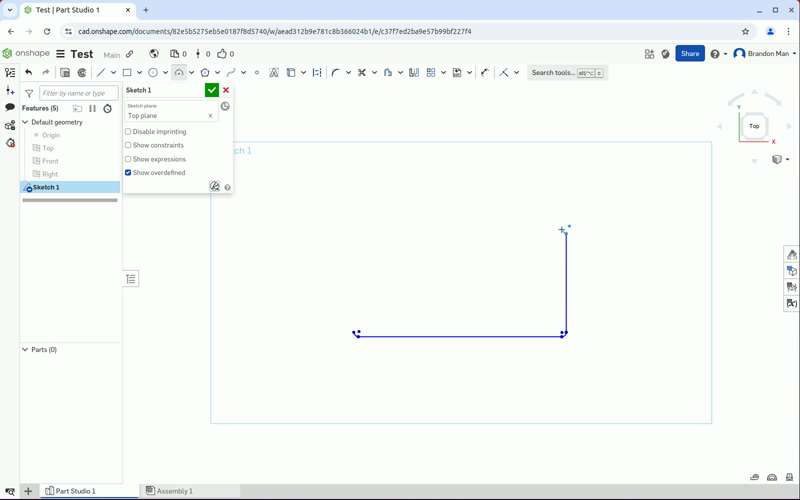
scroll(6)
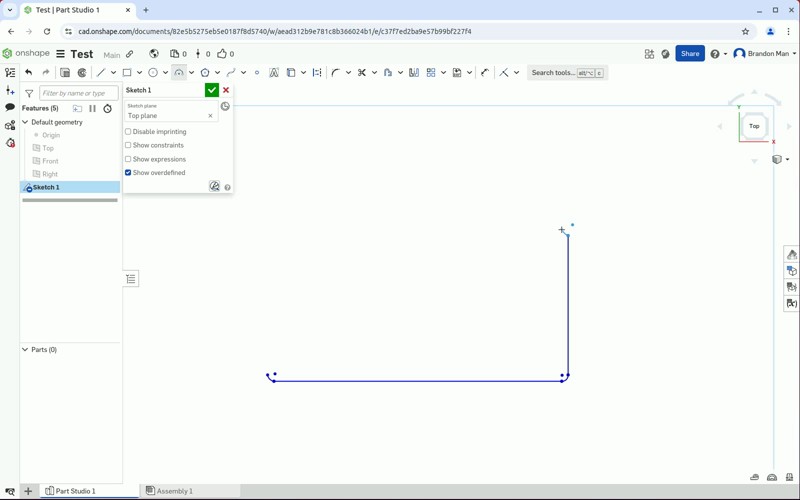
scroll(6)
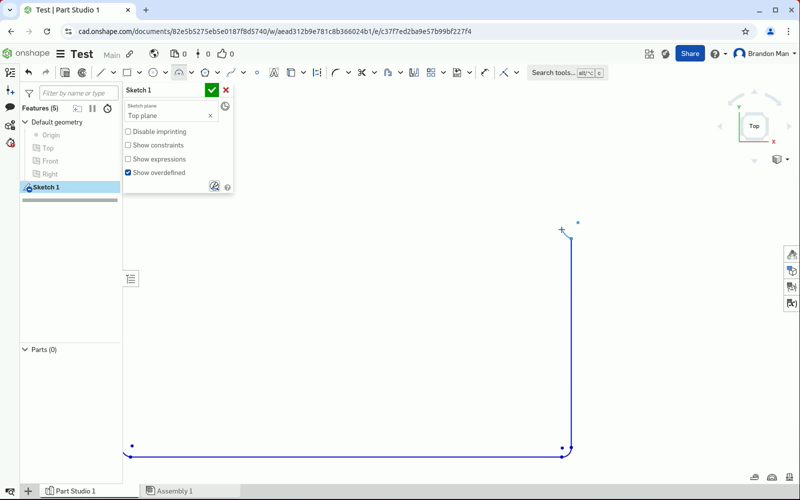
scroll(6)
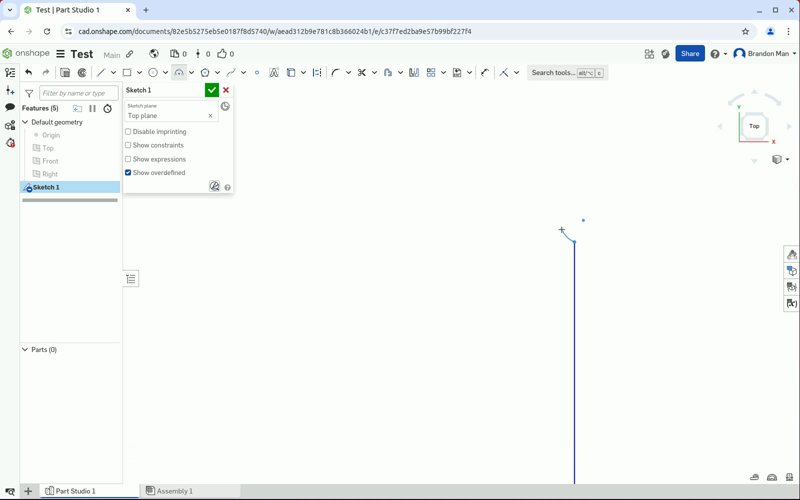
scroll(6)
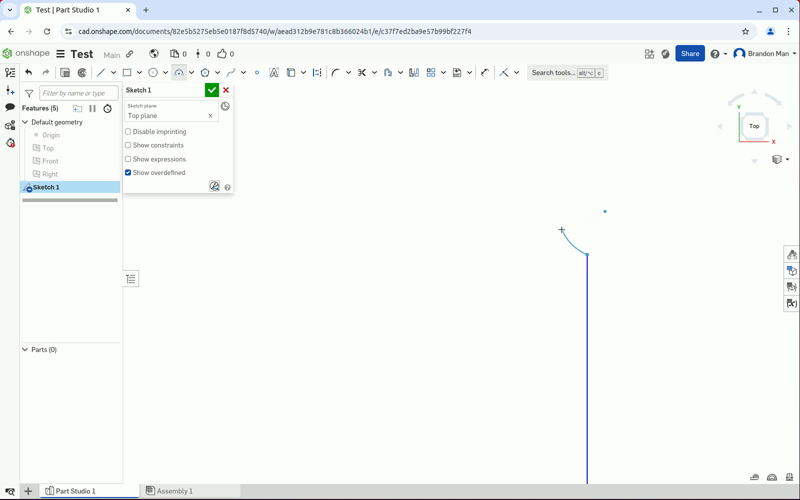
scroll(6)
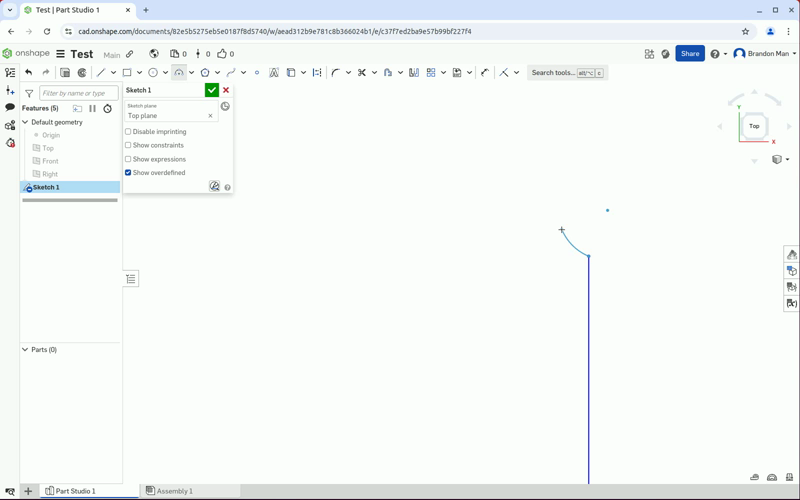
scroll(6)
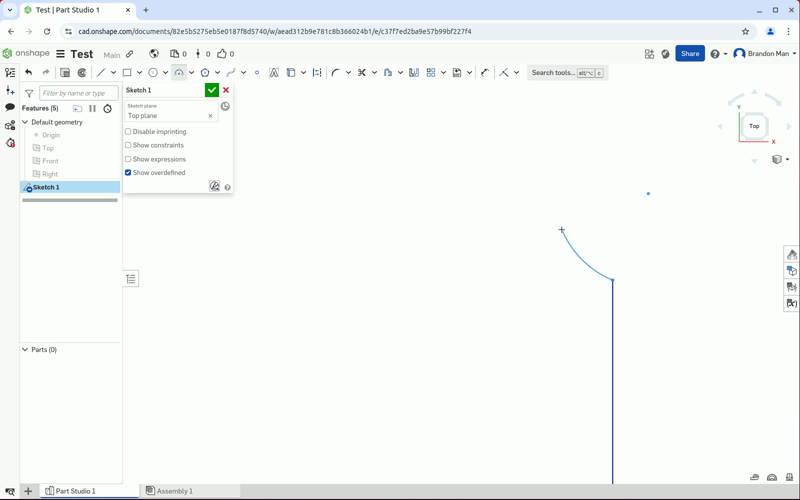
click(561, 229)
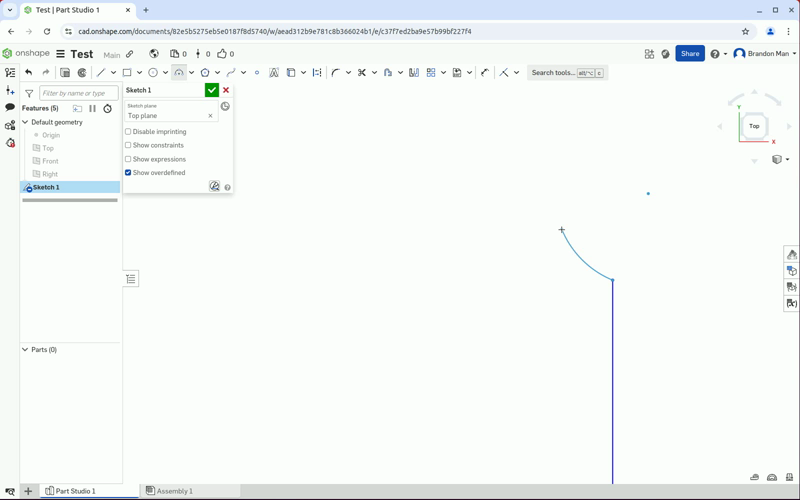
scroll(-6)
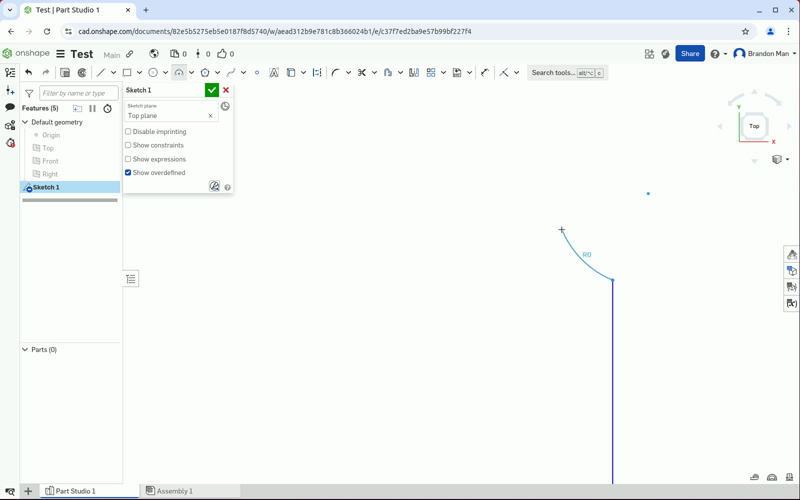
scroll(-6)
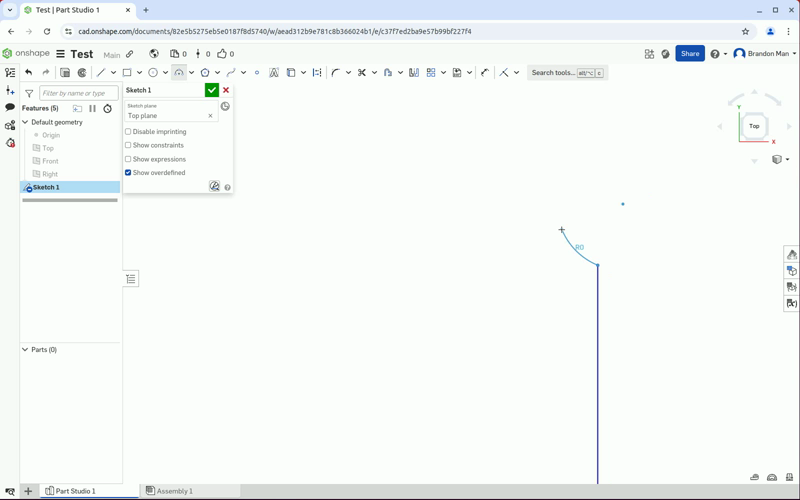
scroll(-6)
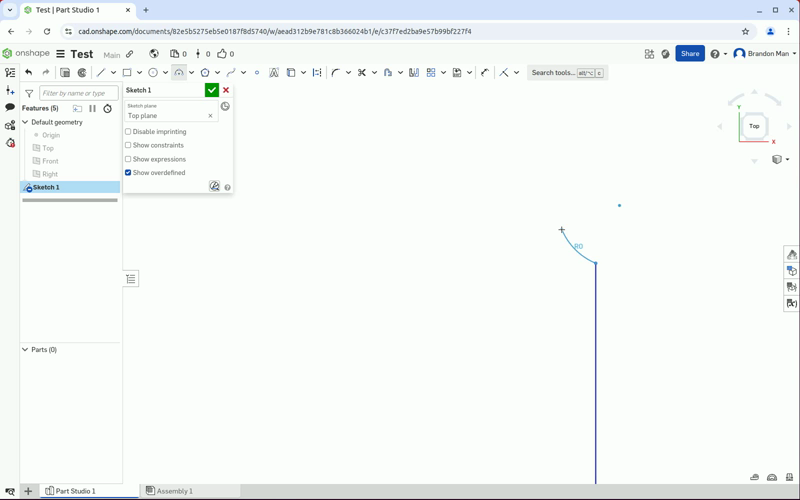
scroll(-6)
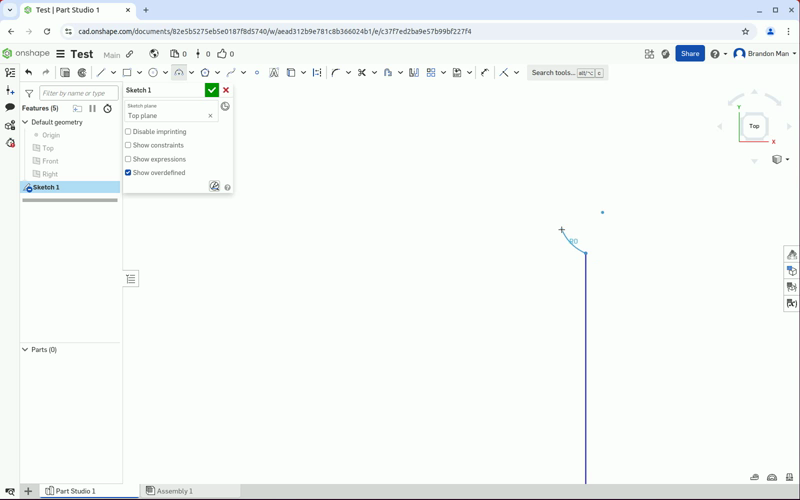
scroll(-6)
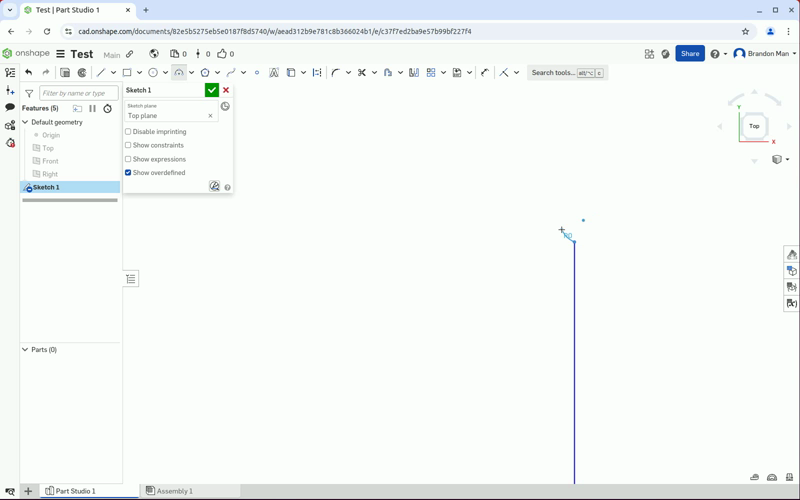
scroll(-6)
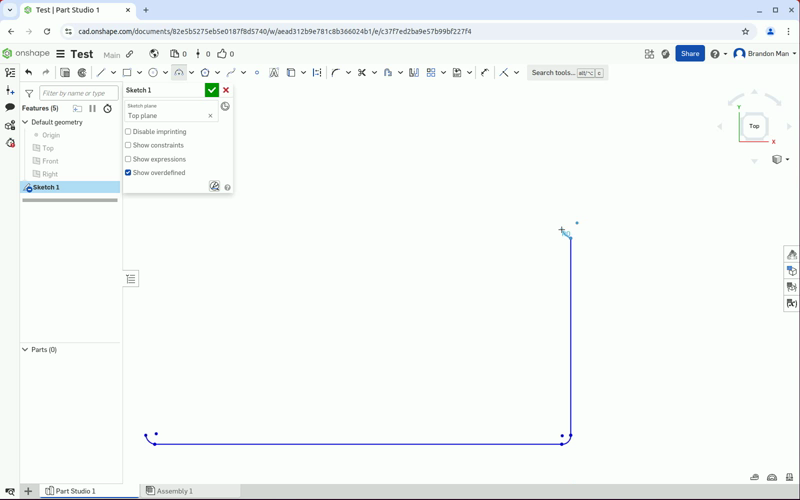
scroll(-6)
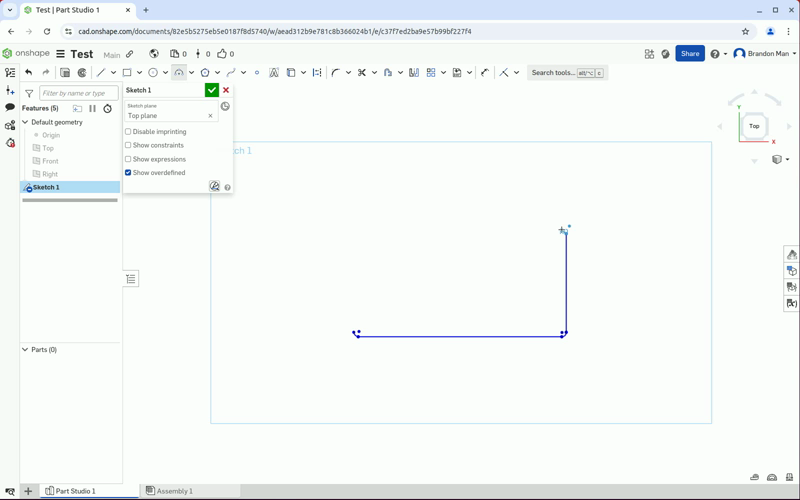
mouse_move(565, 230)
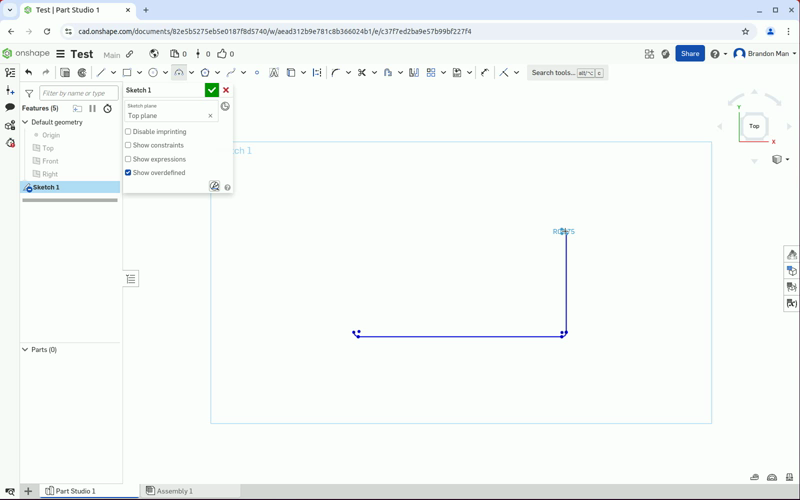
scroll(6)
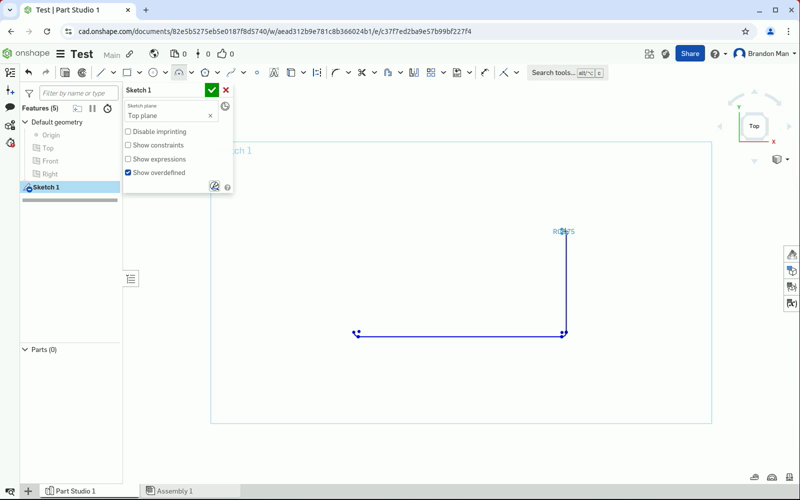
scroll(6)
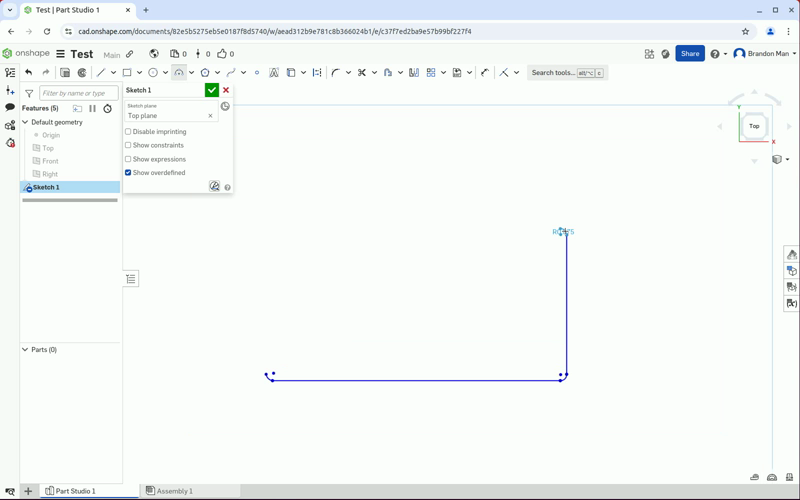
scroll(6)
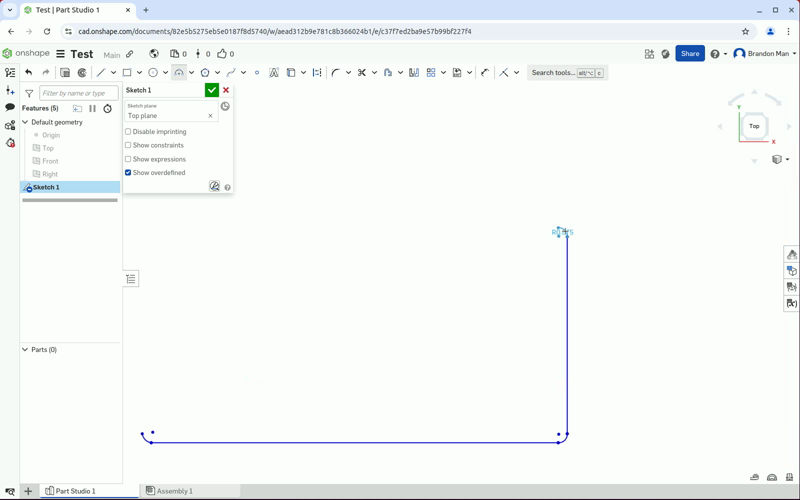
scroll(6)
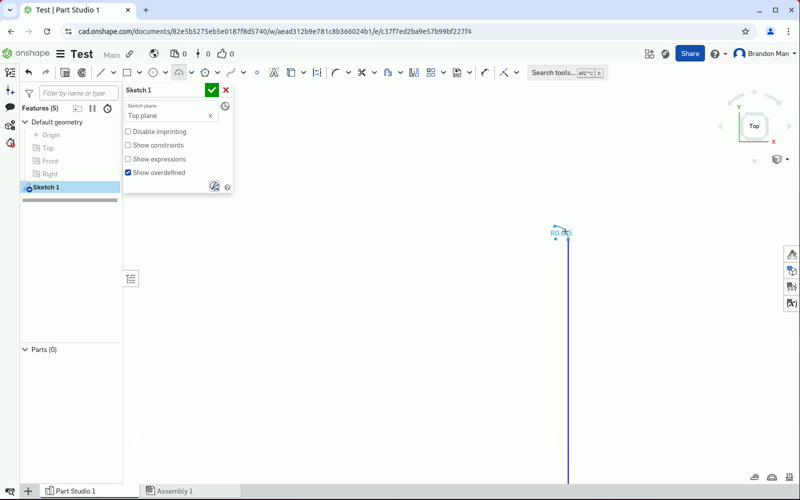
scroll(6)
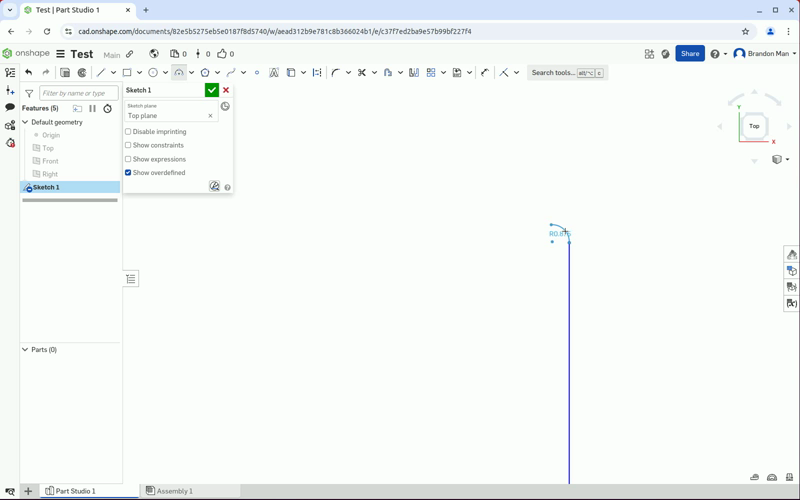
scroll(6)
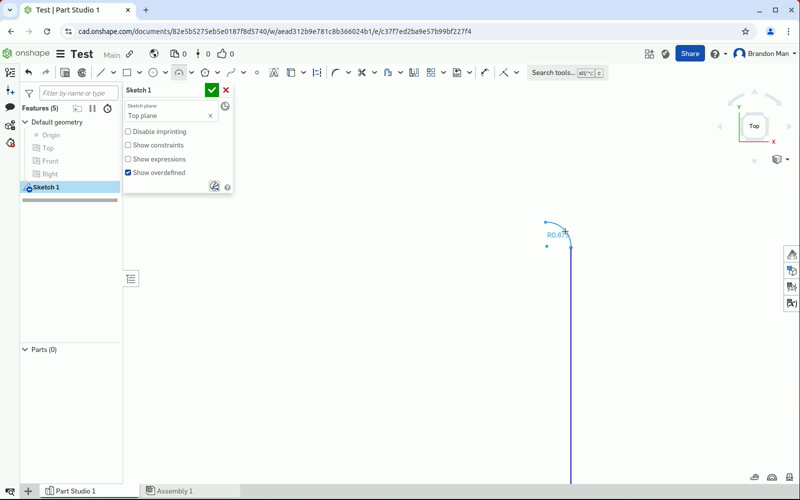
scroll(6)
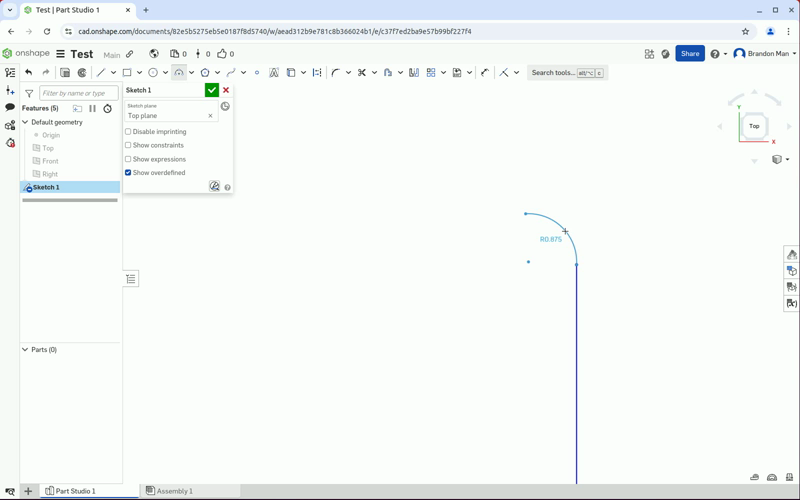
click(565, 230)
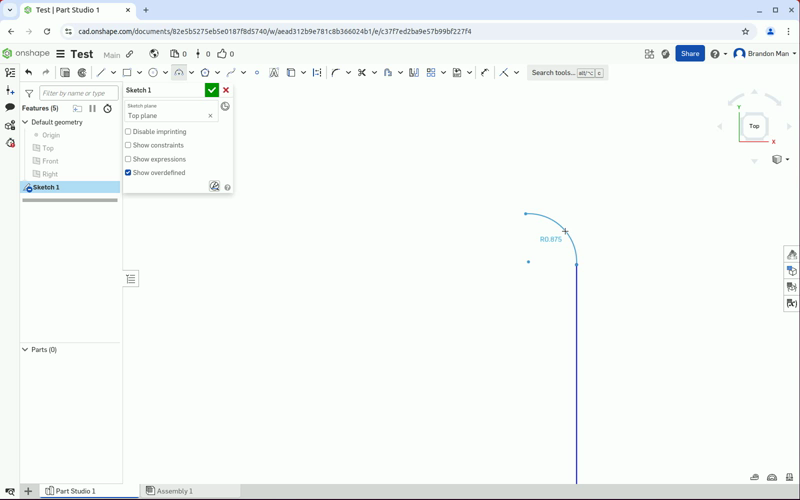
scroll(-6)
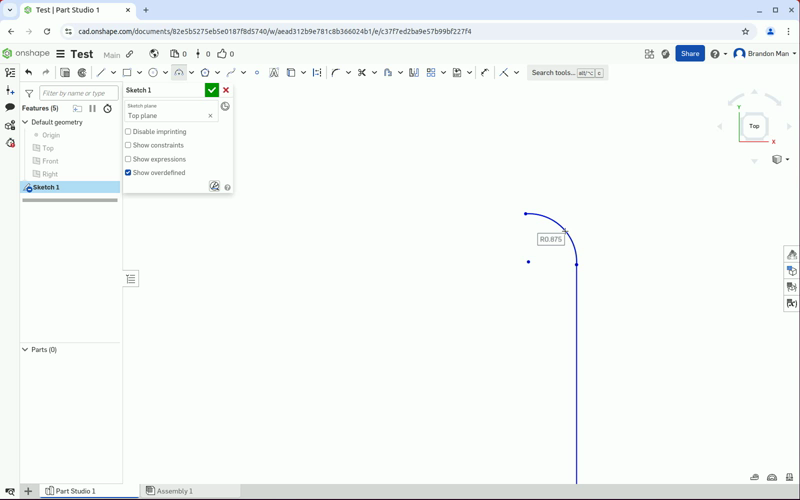
scroll(-6)
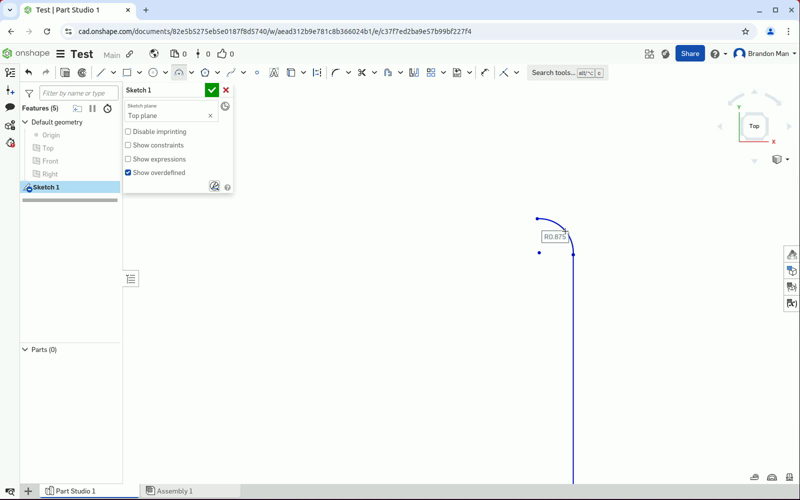
scroll(-6)
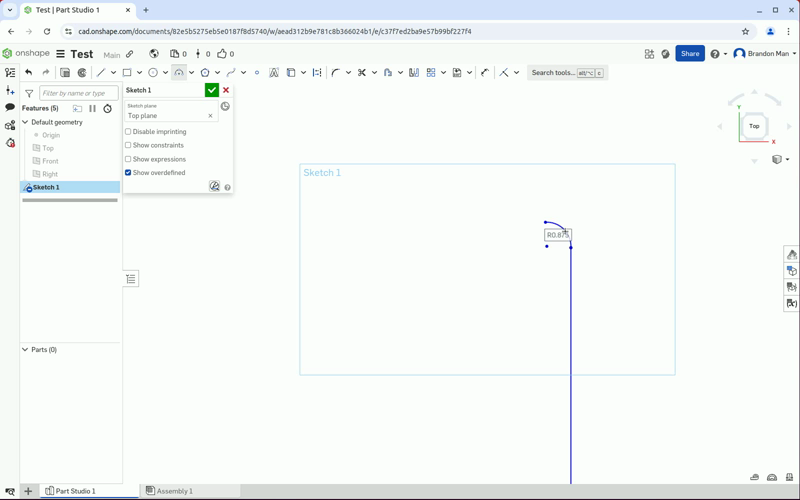
scroll(-6)
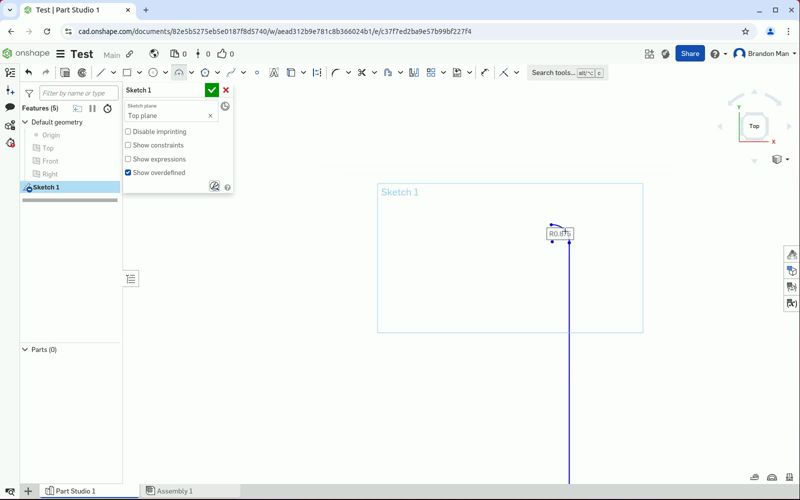
scroll(-6)
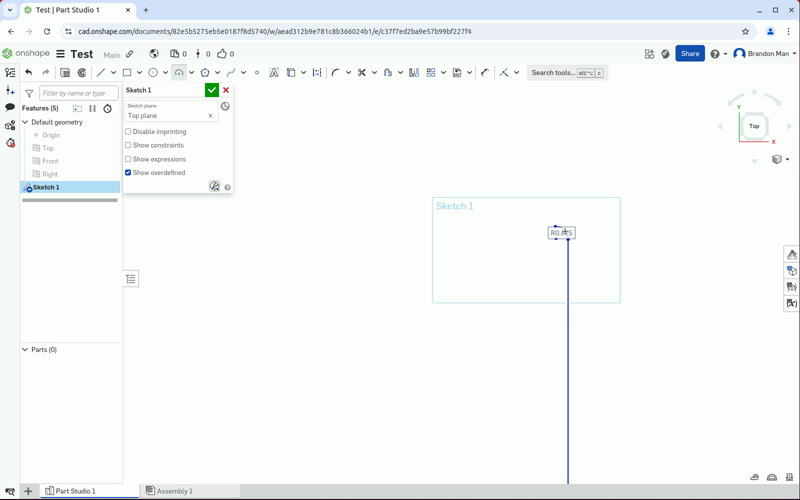
scroll(-6)
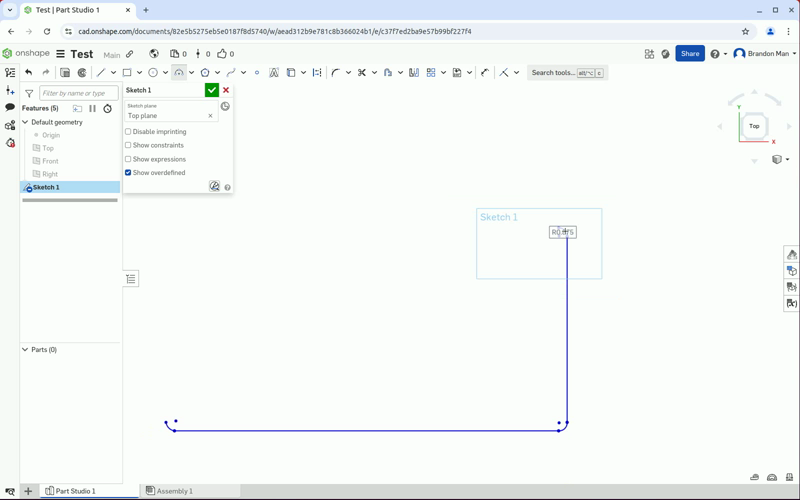
scroll(-6)
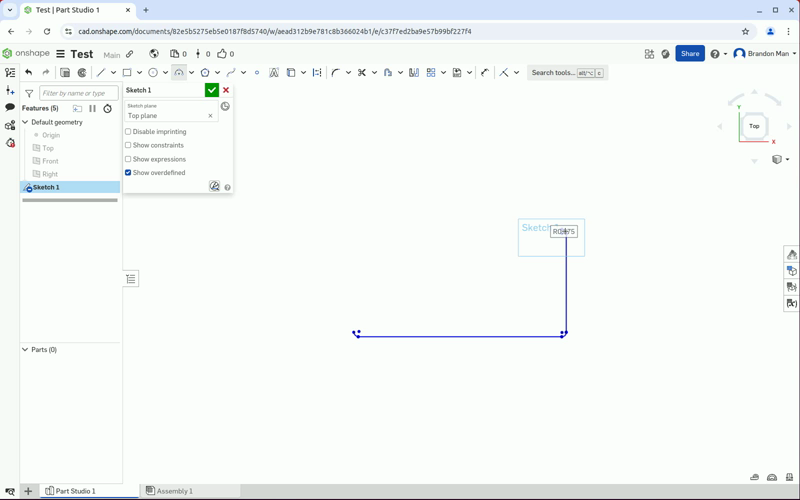
key_up(shift)
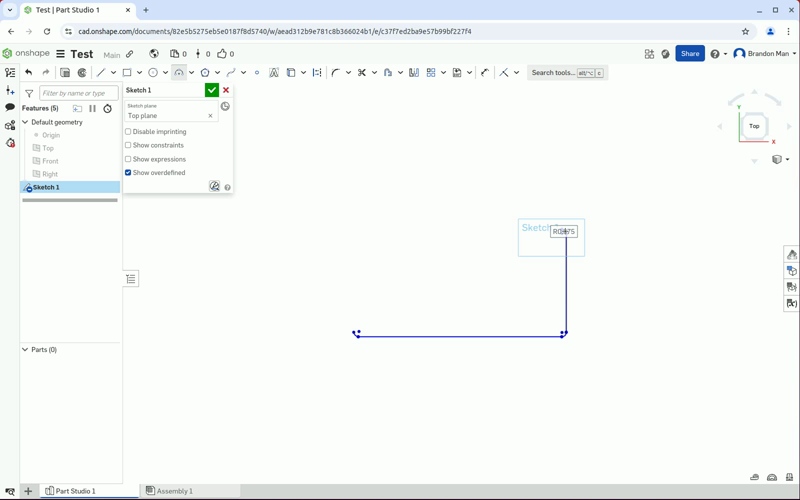
key(esc)
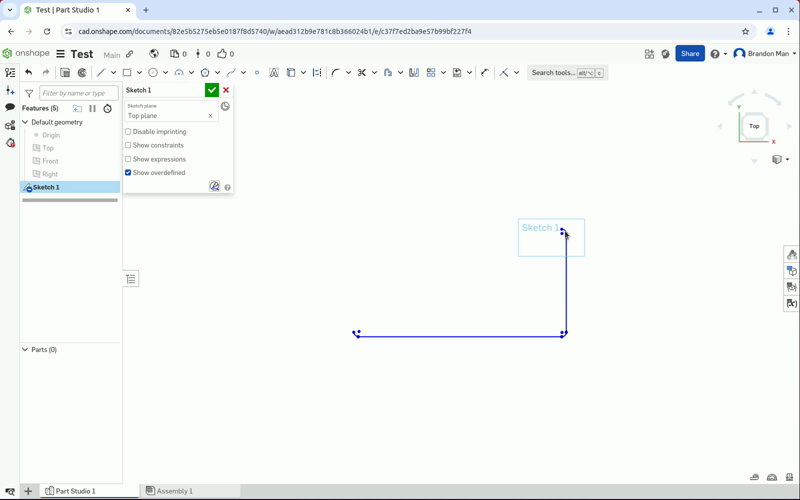
key(l)
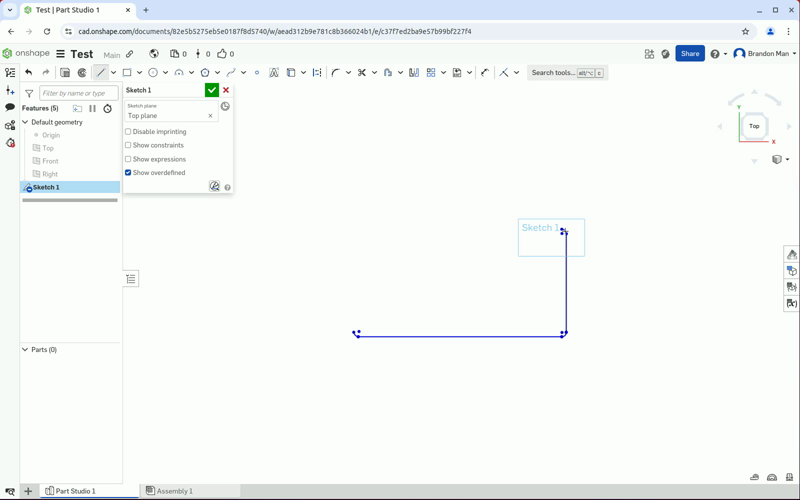
mouse_move(561, 229)
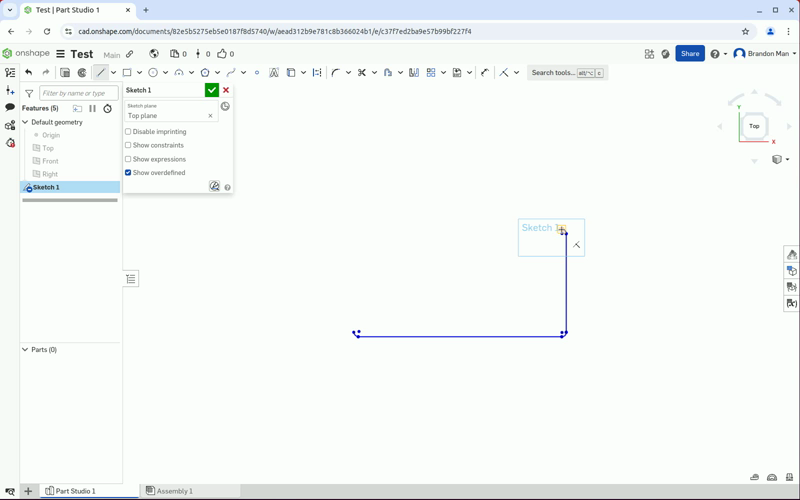
scroll(6)
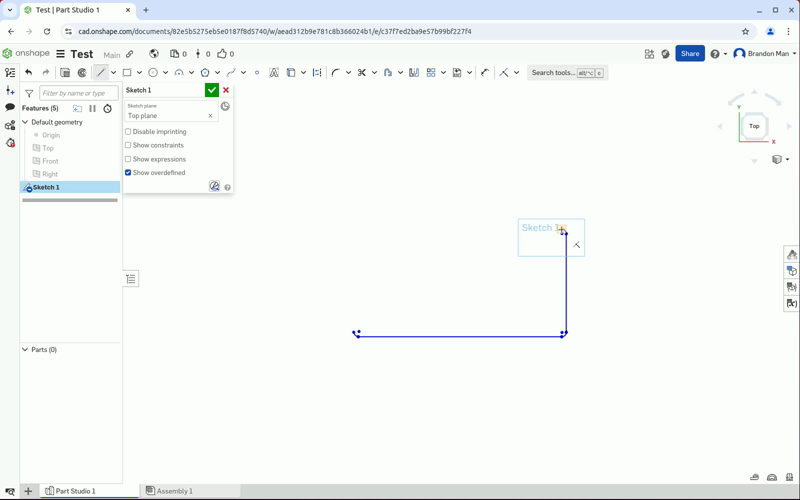
scroll(6)
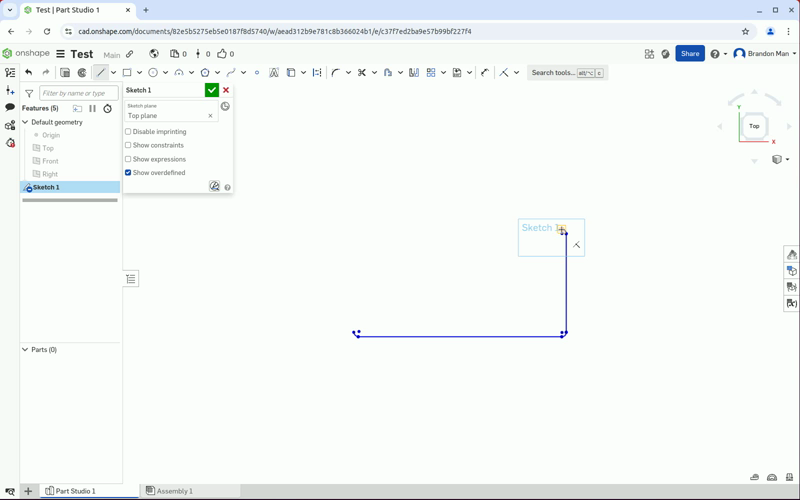
scroll(6)
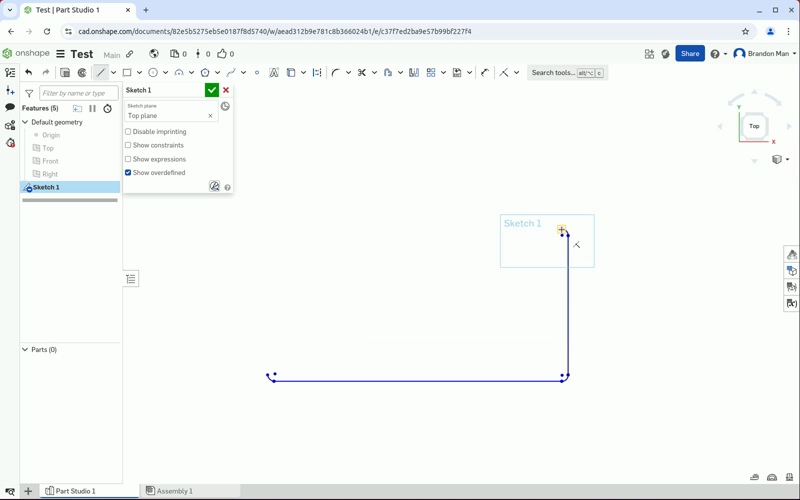
scroll(6)
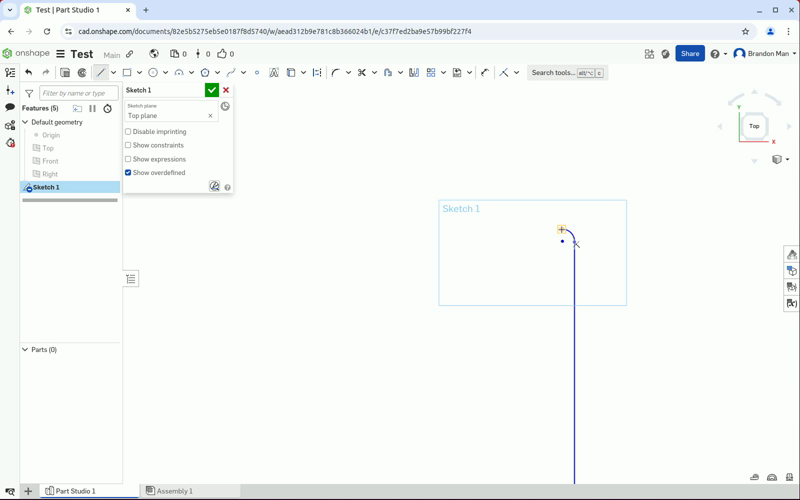
scroll(6)
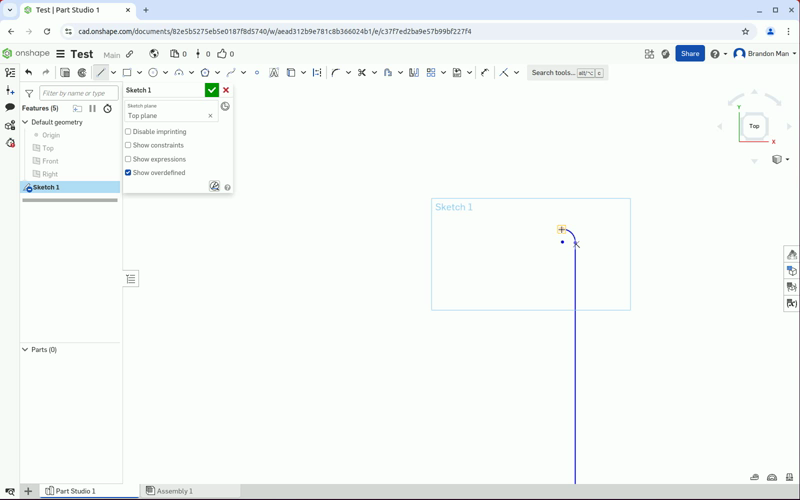
scroll(6)
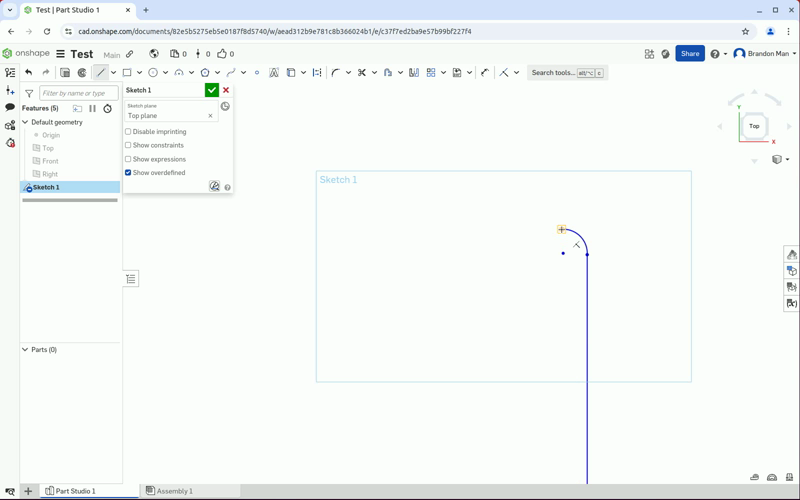
scroll(6)
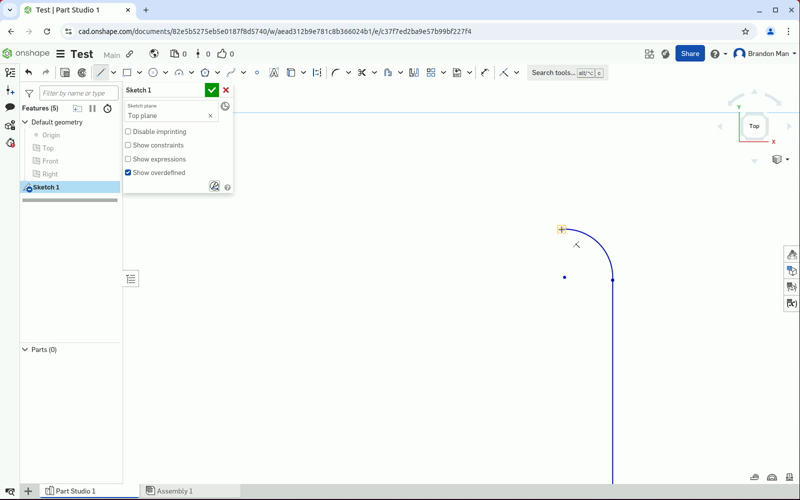
click(561, 229)
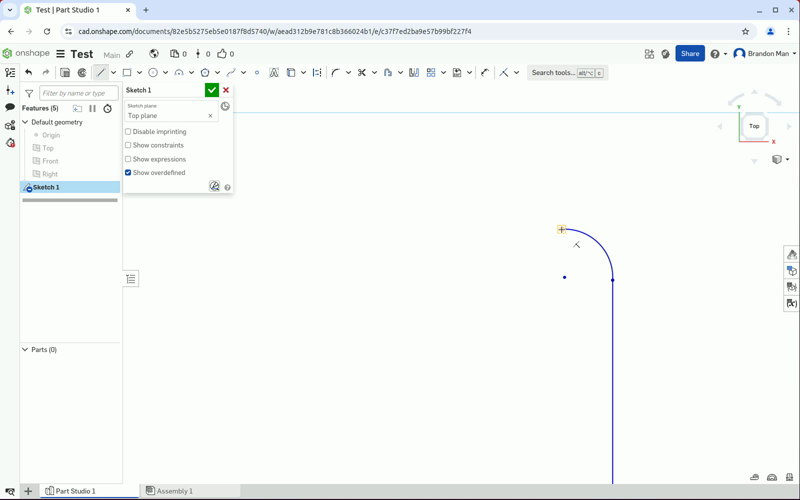
scroll(-6)
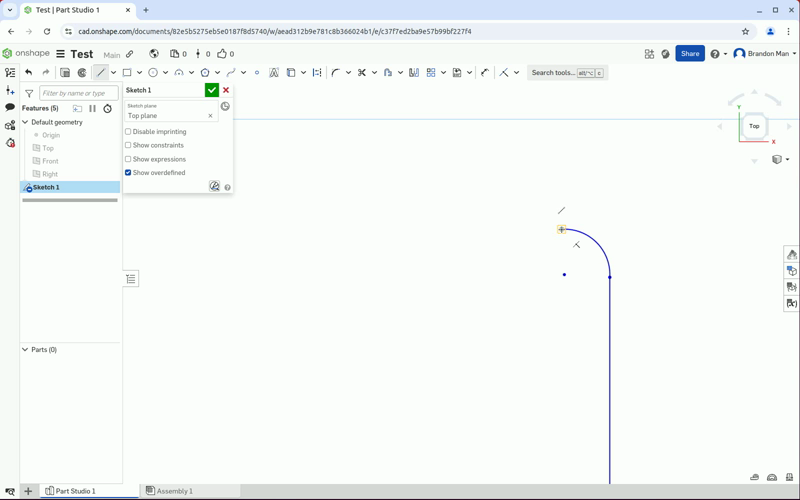
scroll(-6)
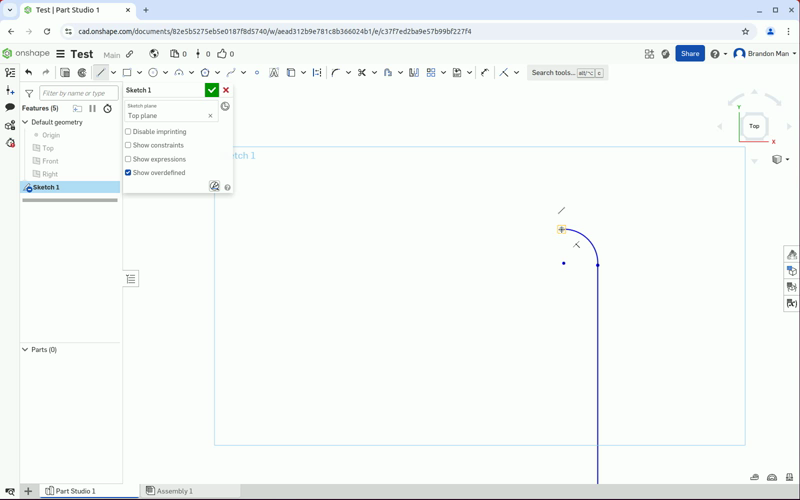
scroll(-6)
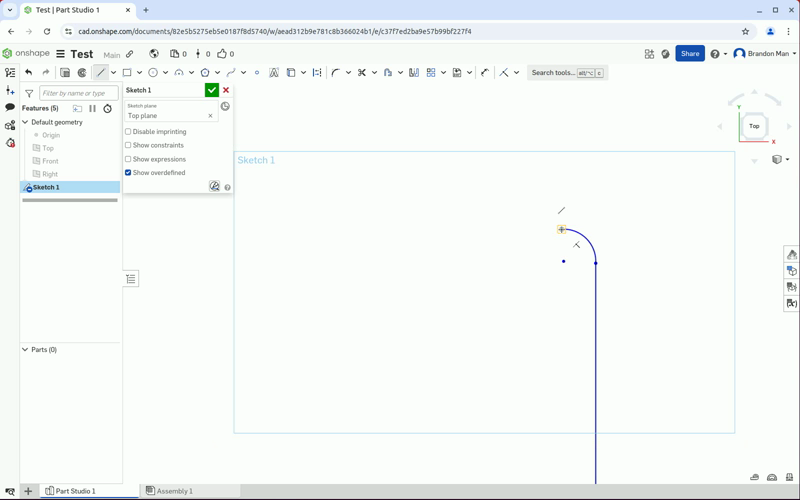
scroll(-6)
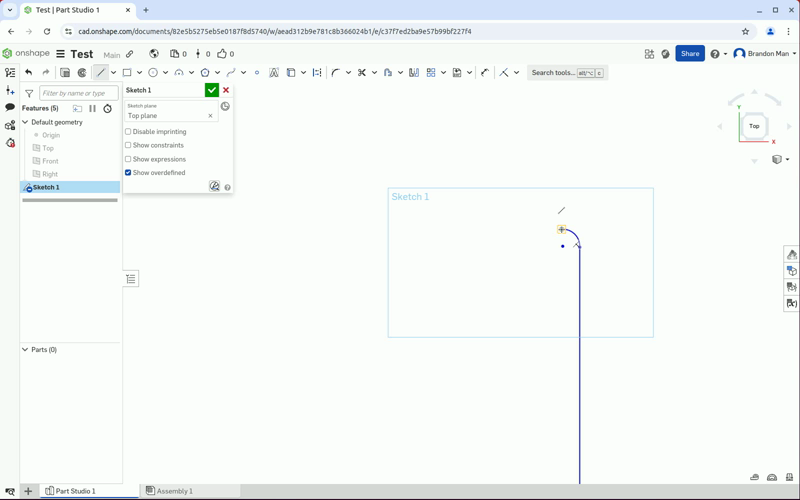
scroll(-6)
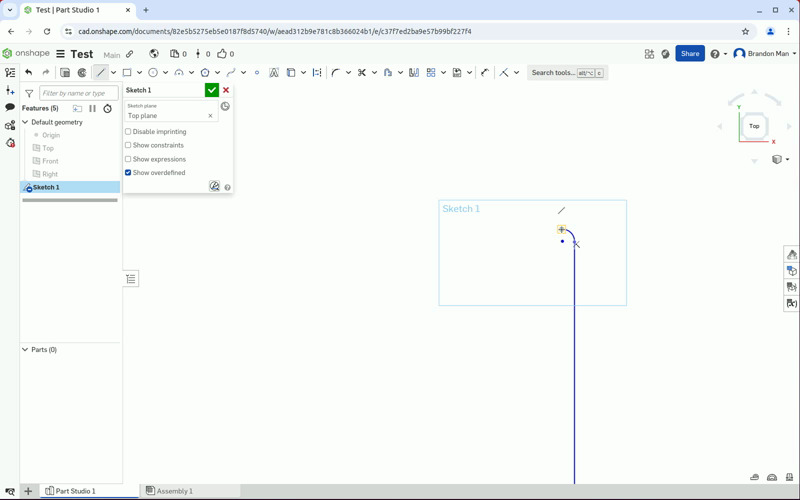
scroll(-6)
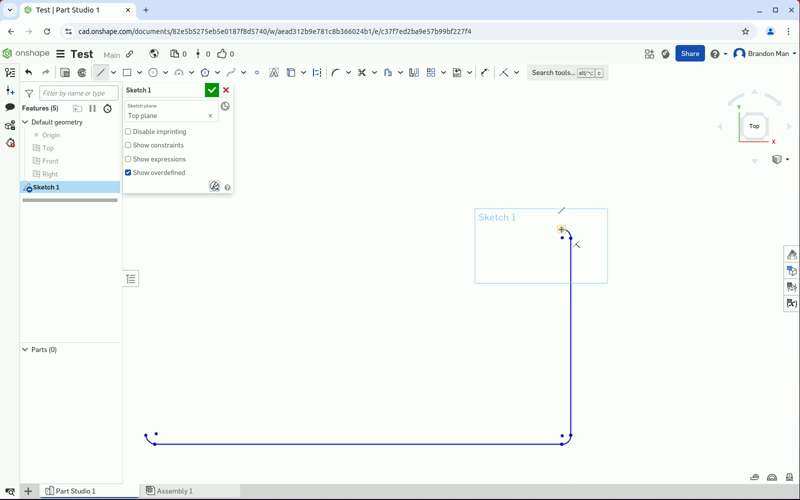
scroll(-6)
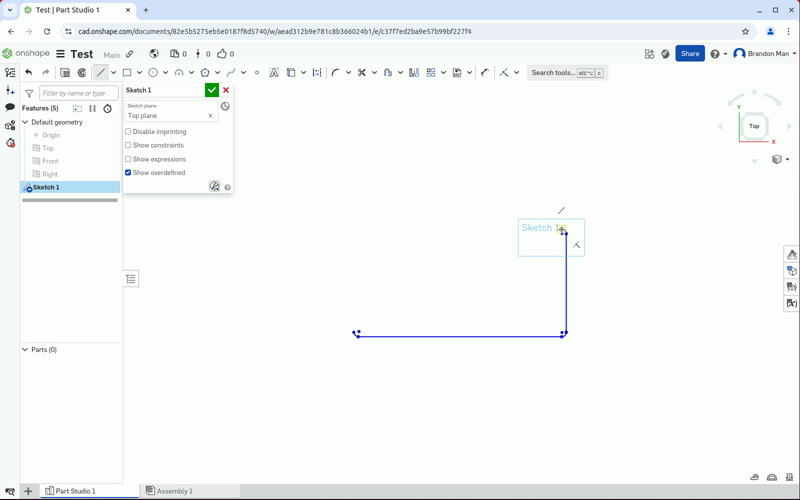
key_down(shift)
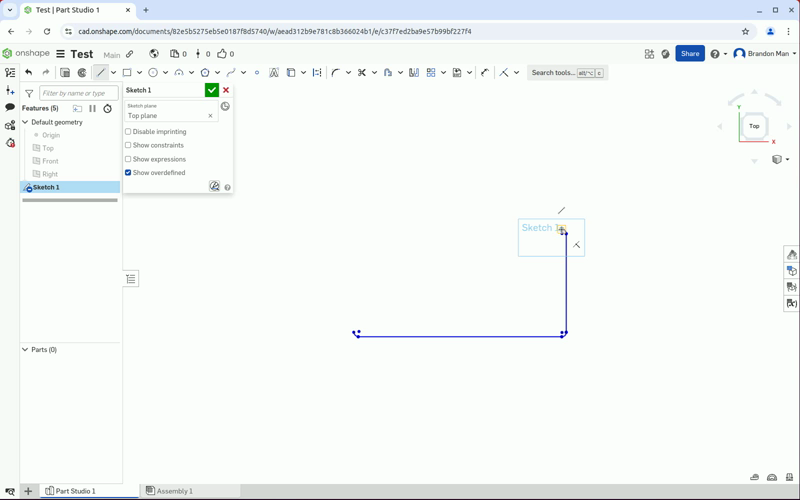
mouse_move(358, 229)
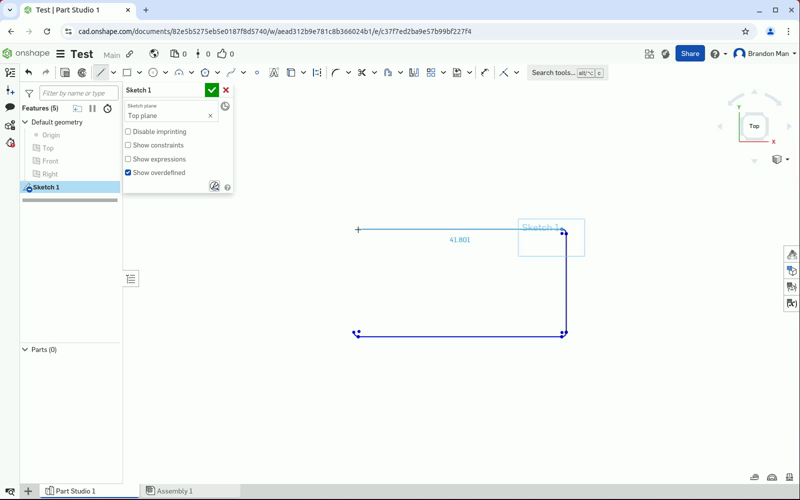
click(358, 229)
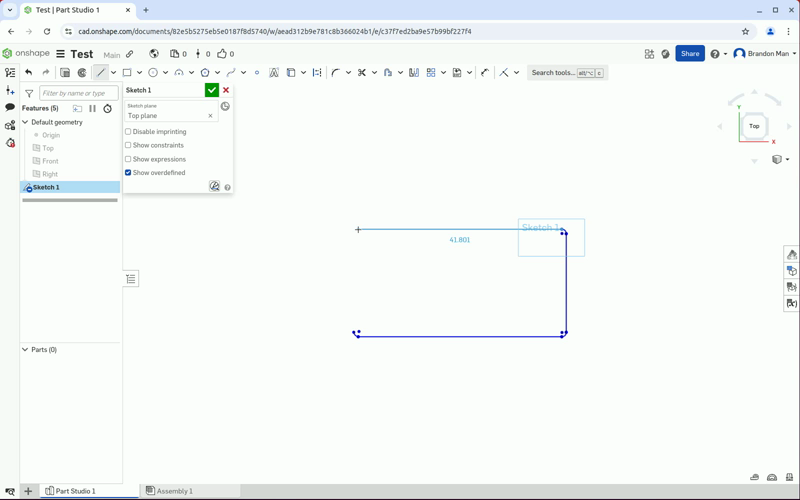
key_up(shift)
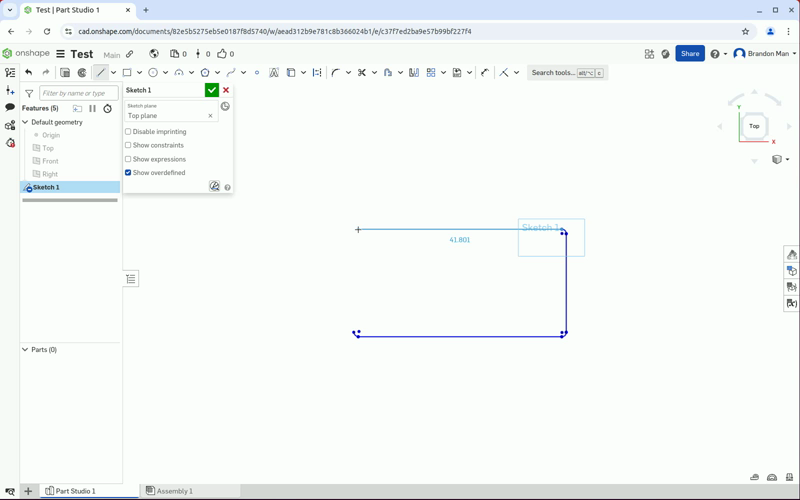
key(esc)
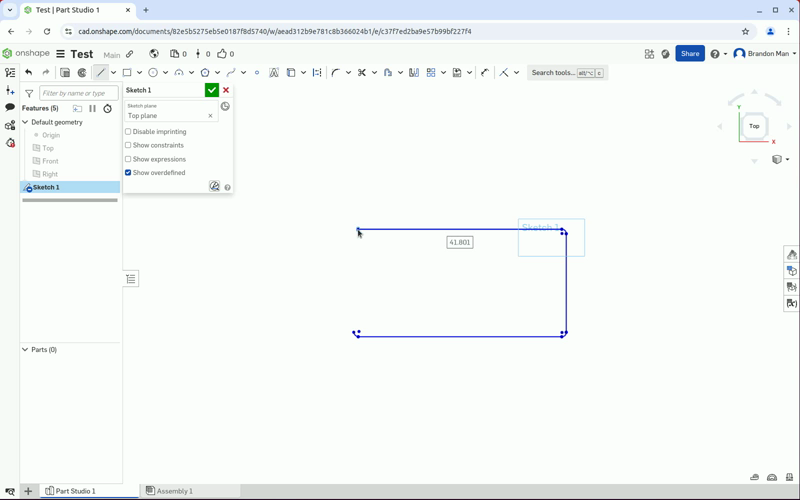
key(a)
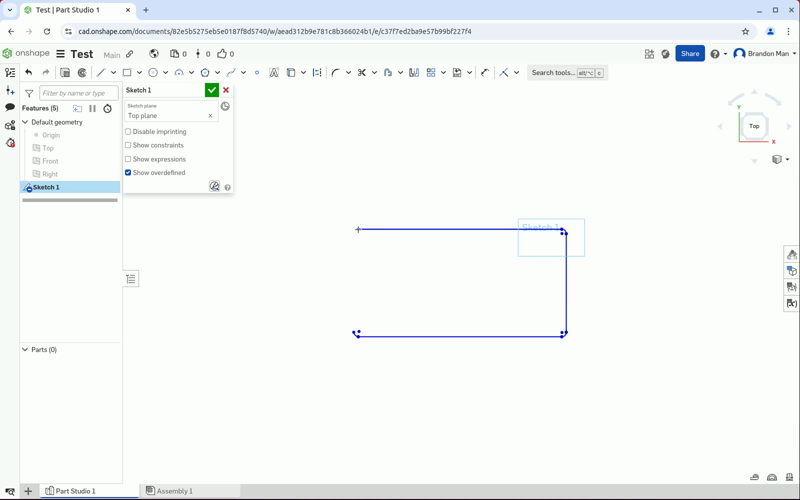
mouse_move(358, 229)
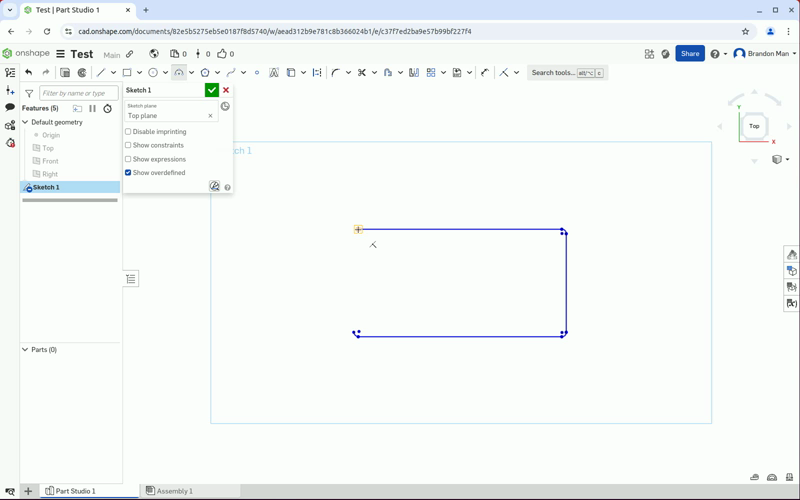
click(358, 229)
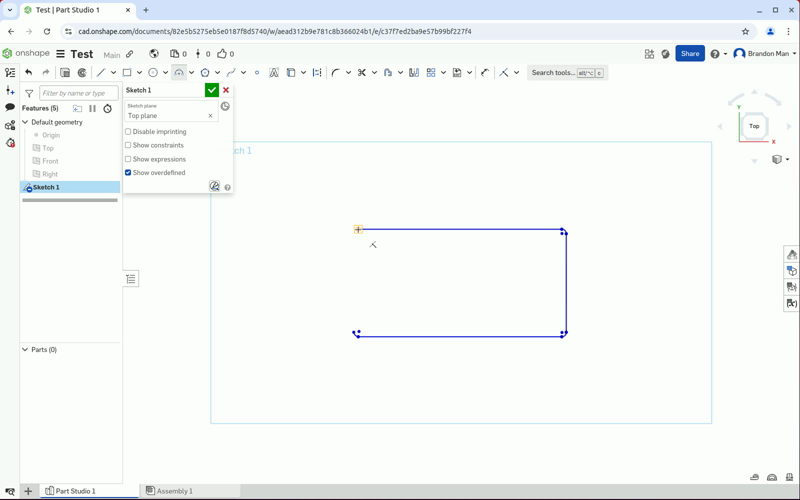
key_down(shift)
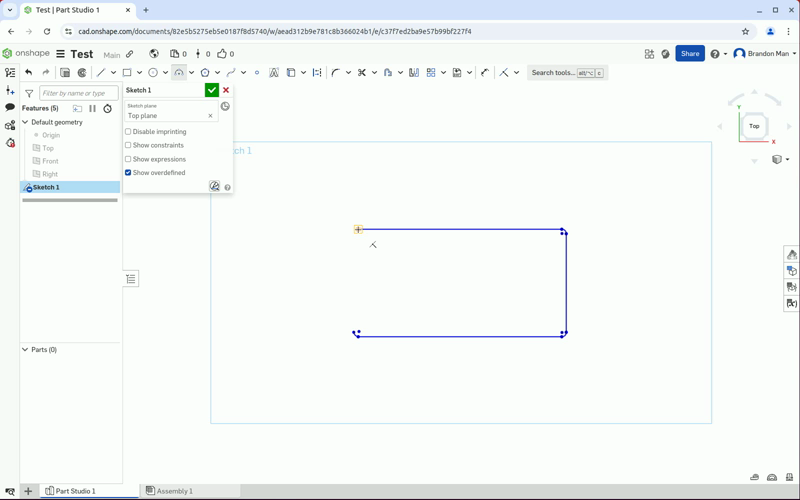
mouse_move(353, 233)
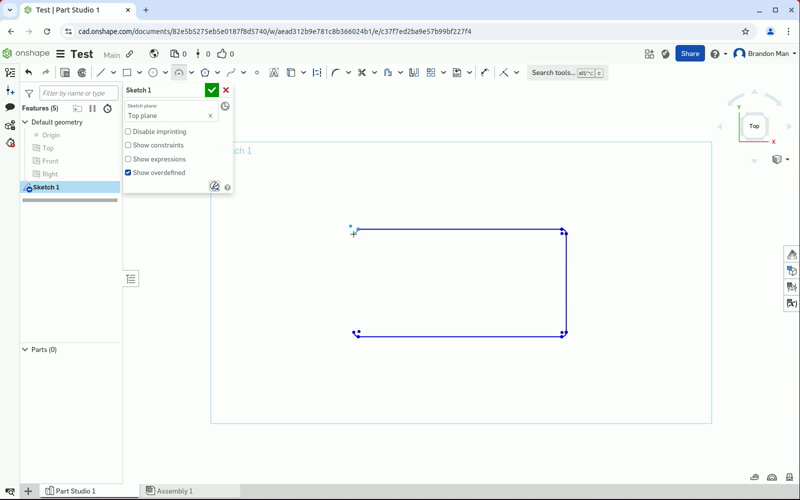
scroll(6)
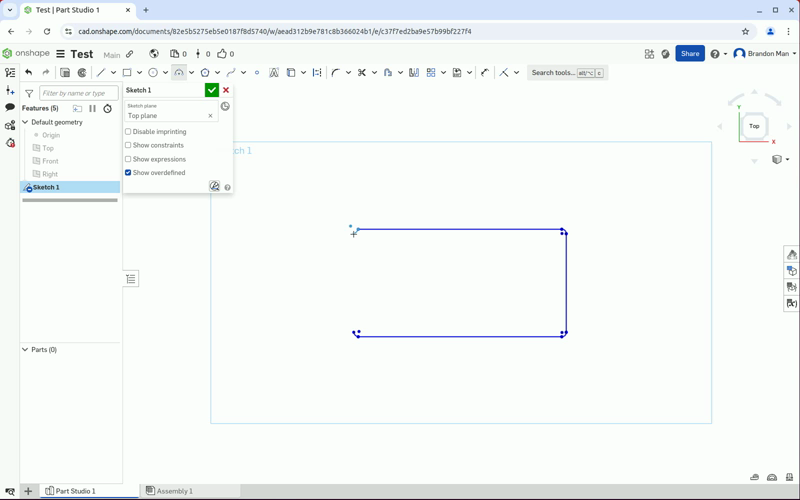
scroll(6)
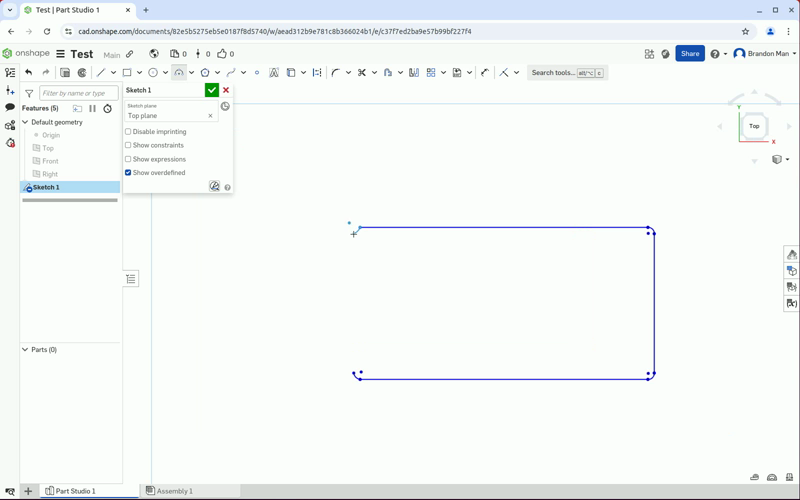
scroll(6)
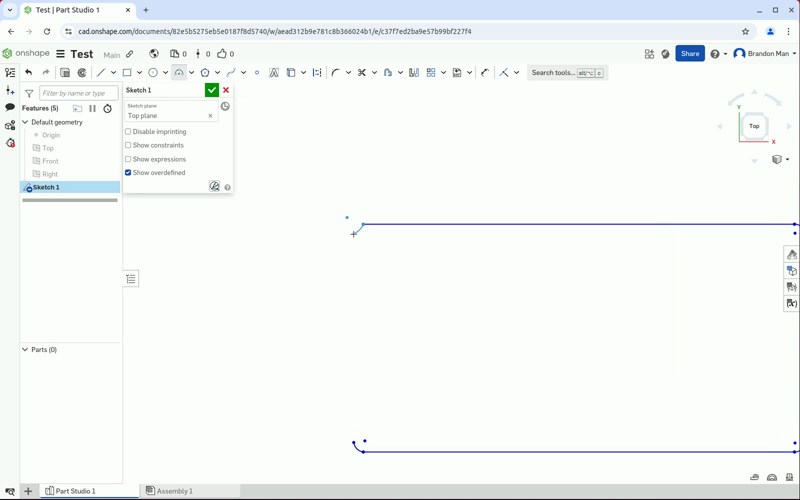
scroll(6)
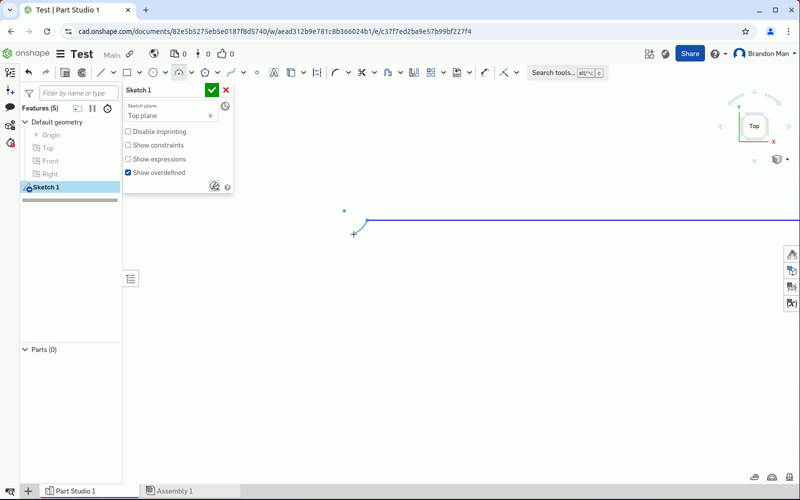
scroll(6)
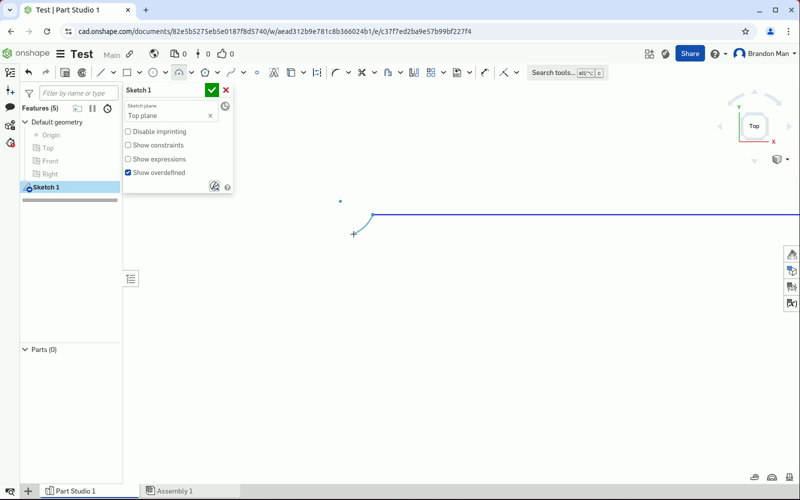
scroll(6)
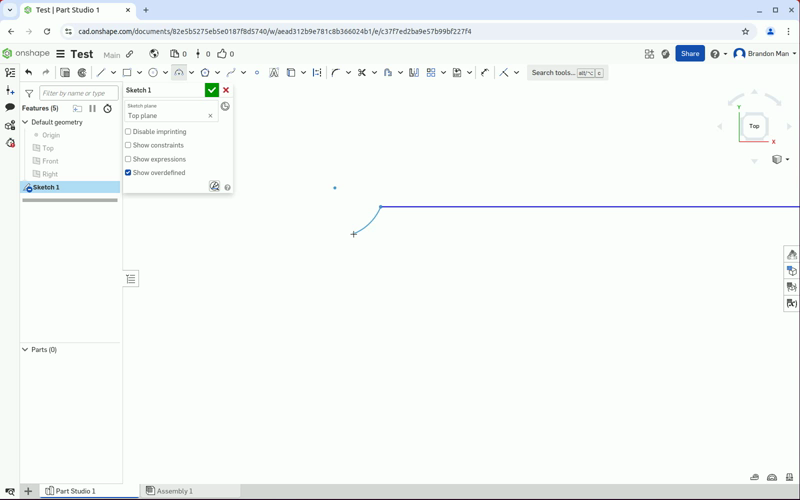
scroll(6)
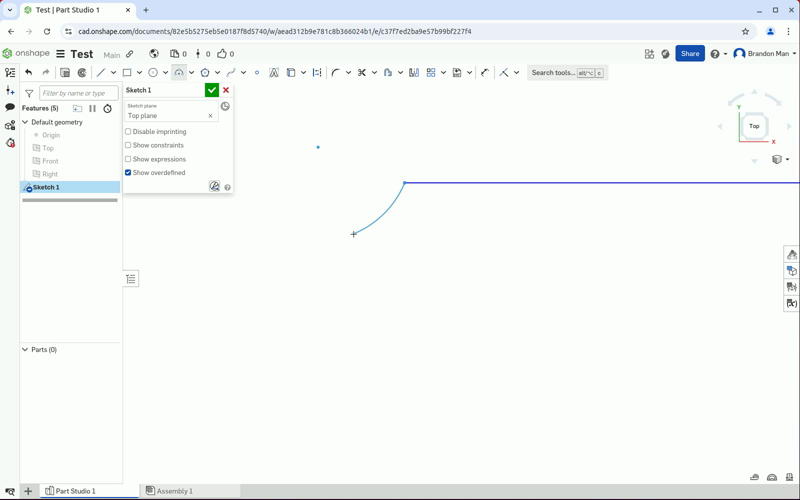
click(353, 233)
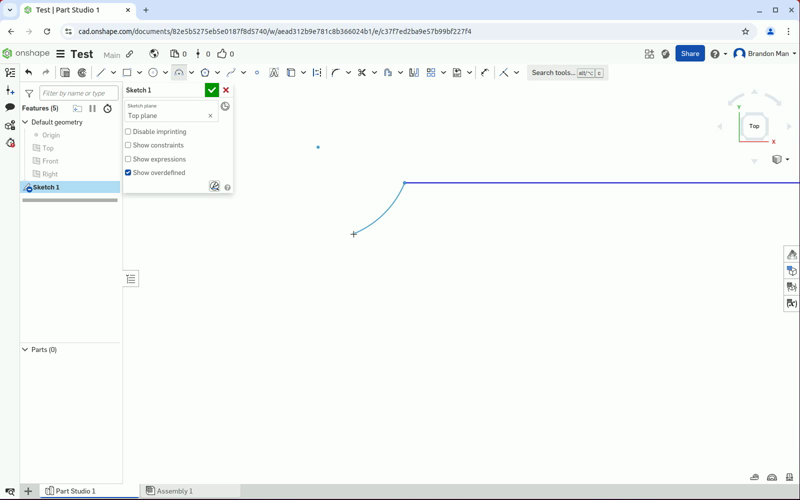
scroll(-6)
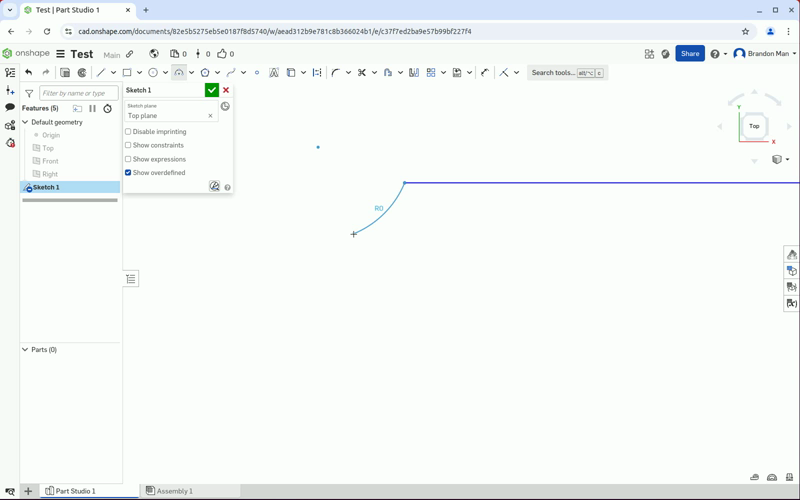
scroll(-6)
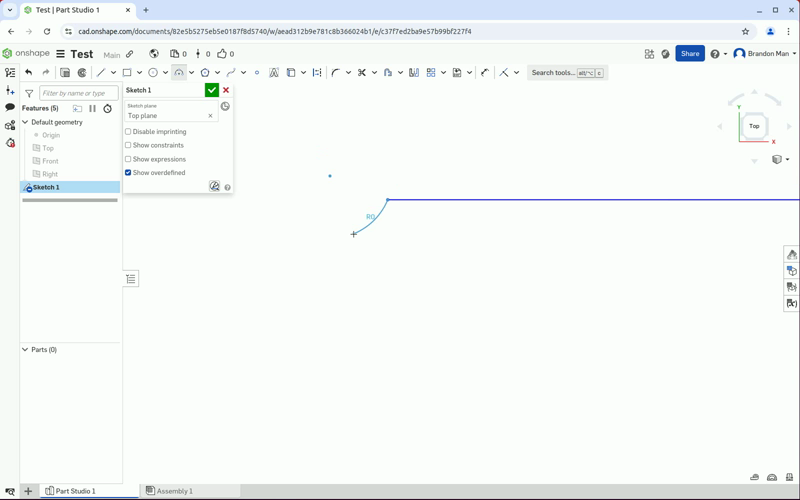
scroll(-6)
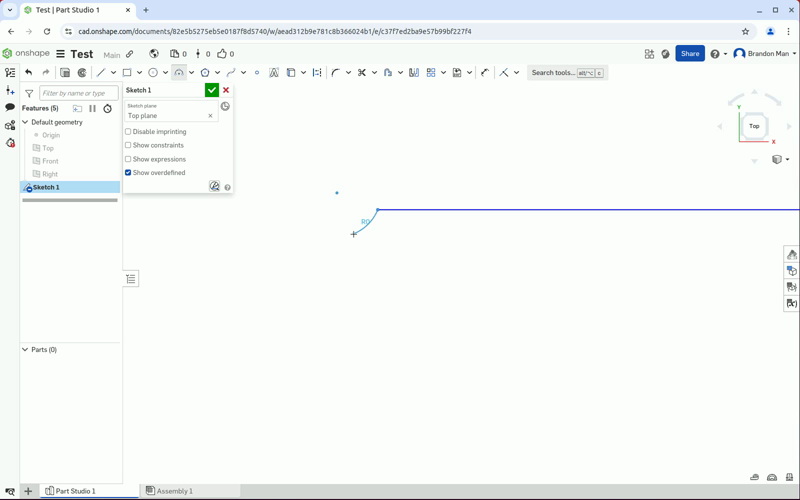
scroll(-6)
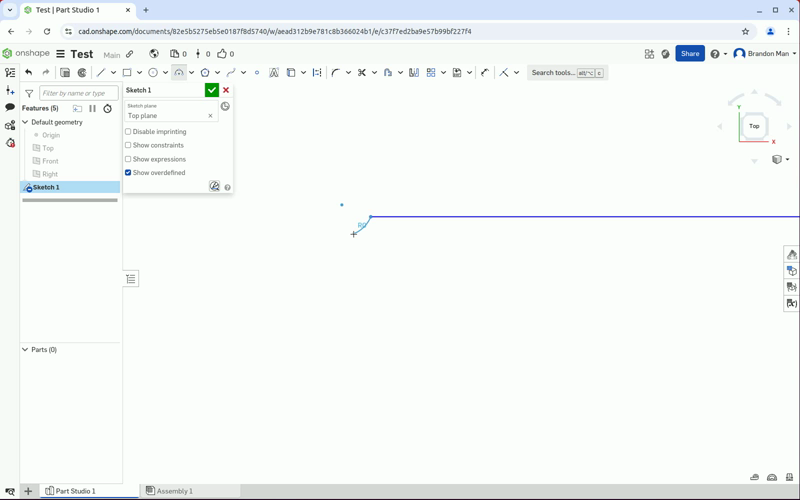
scroll(-6)
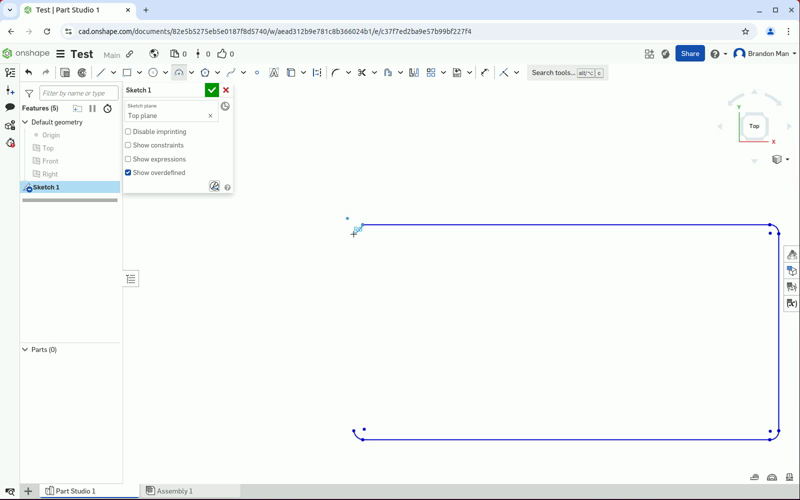
scroll(-6)
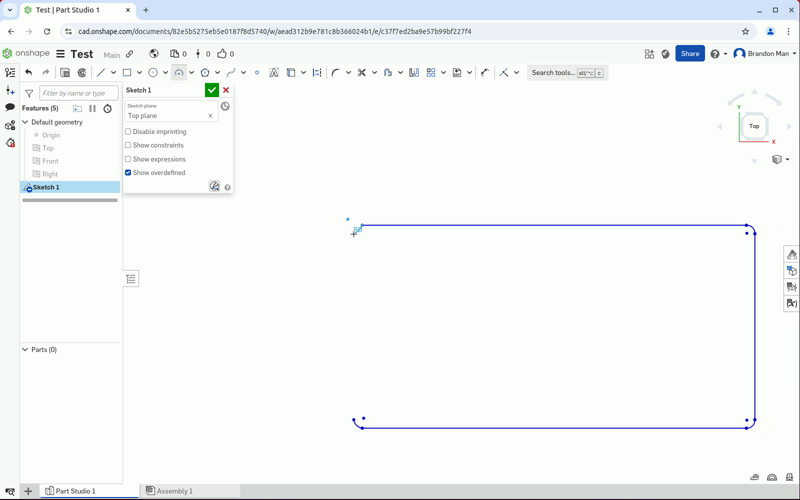
scroll(-6)
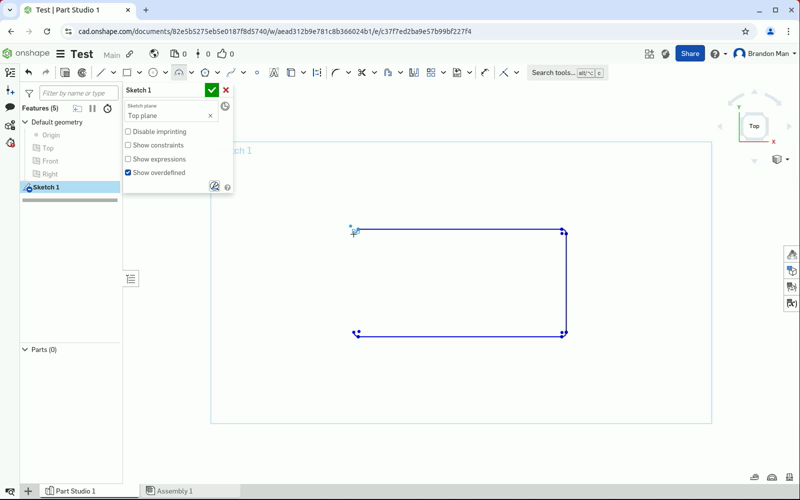
mouse_move(355, 230)
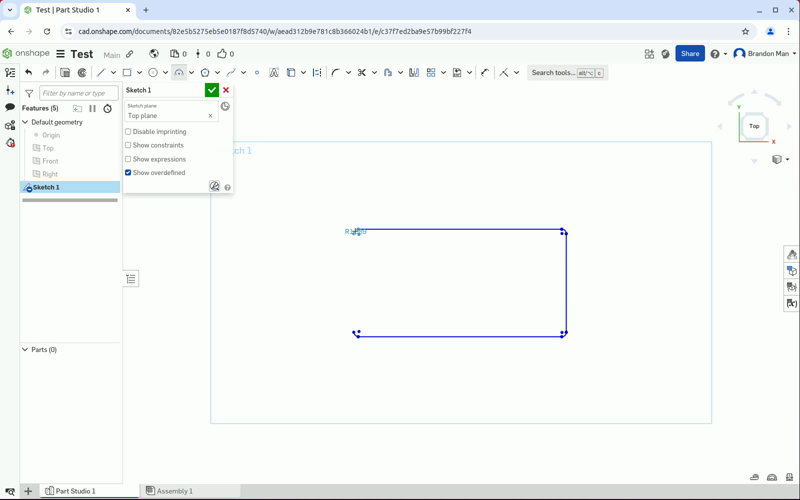
scroll(6)
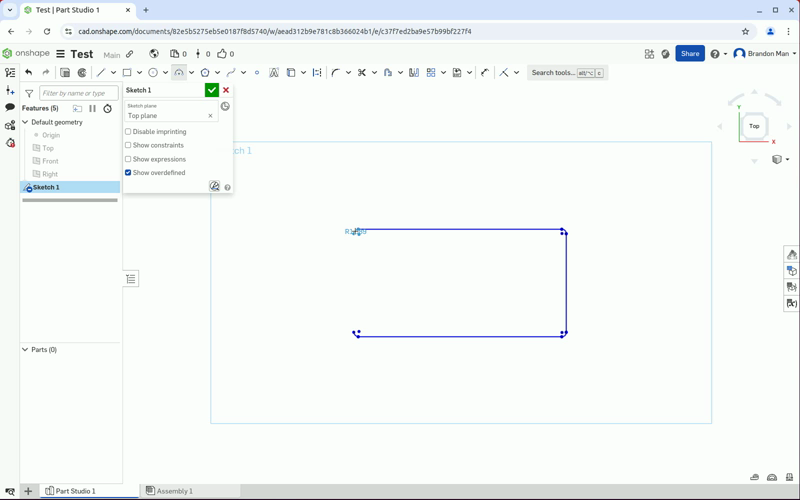
scroll(6)
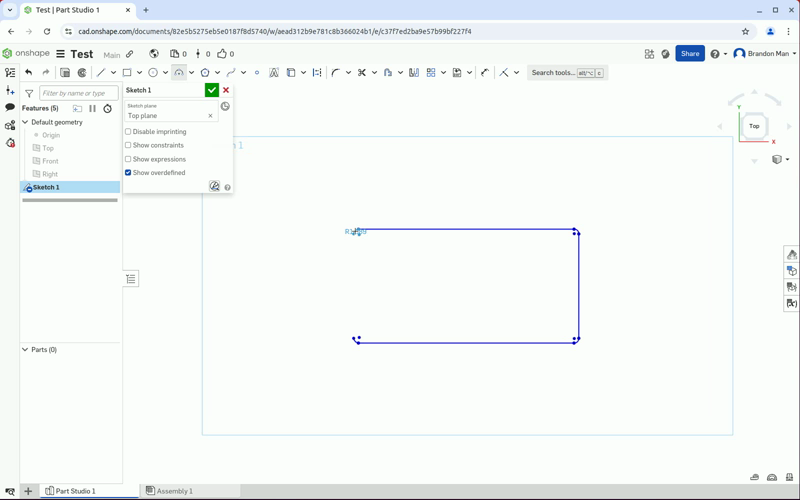
scroll(6)
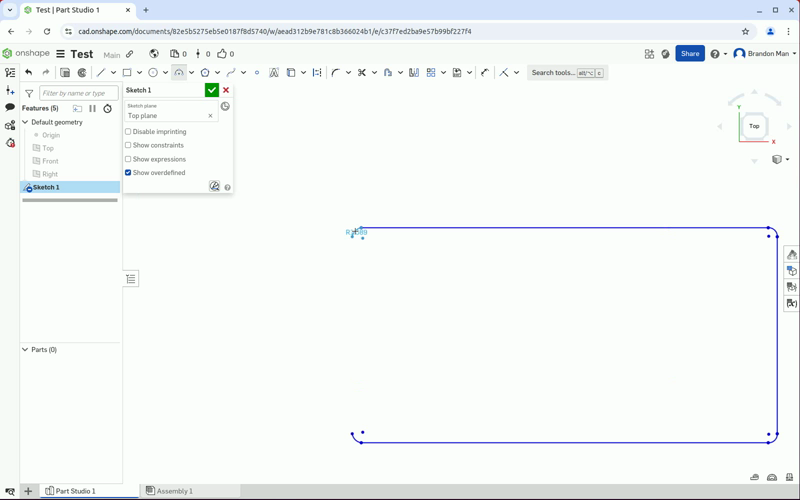
scroll(6)
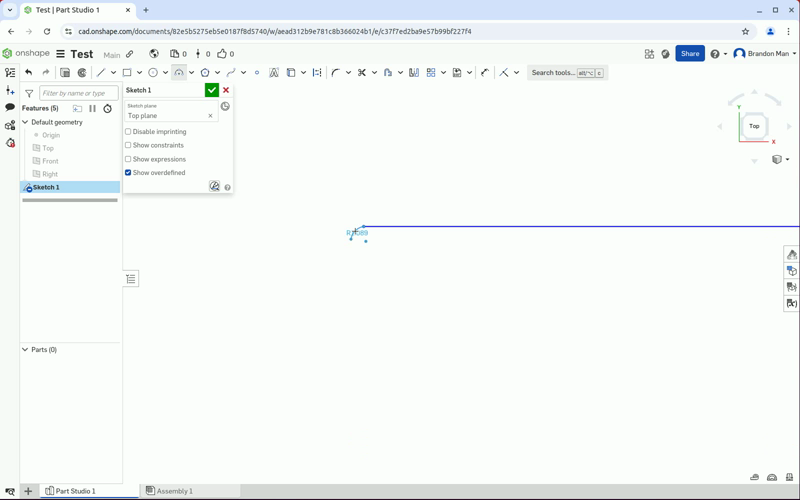
scroll(6)
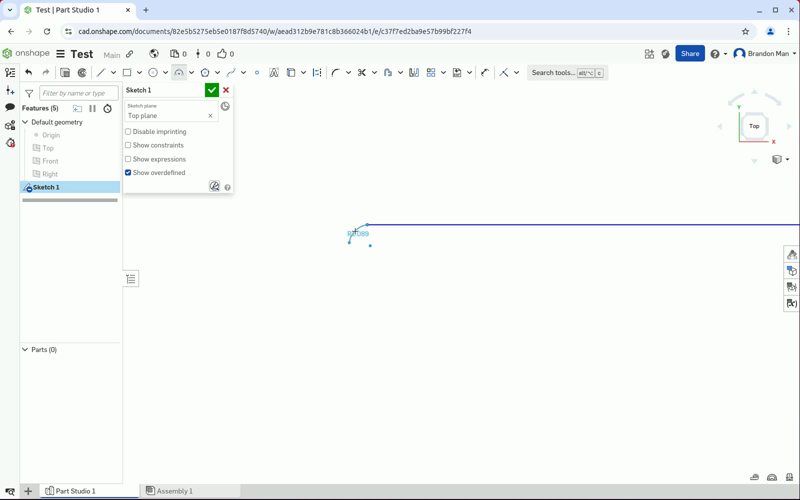
scroll(6)
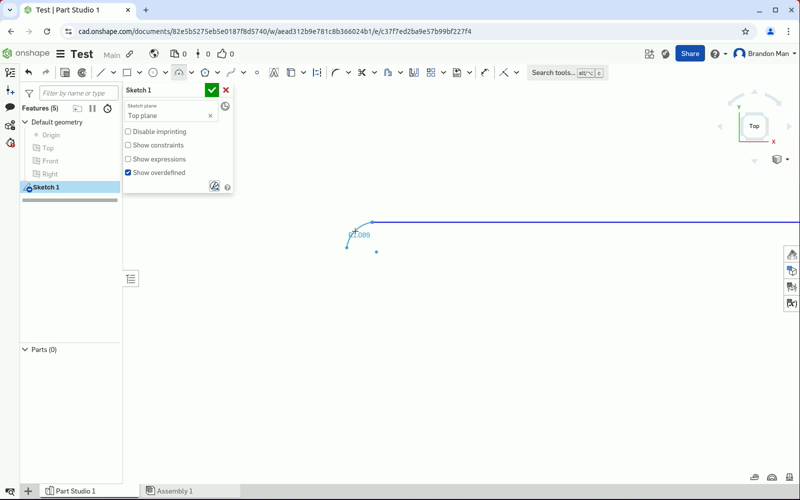
scroll(6)
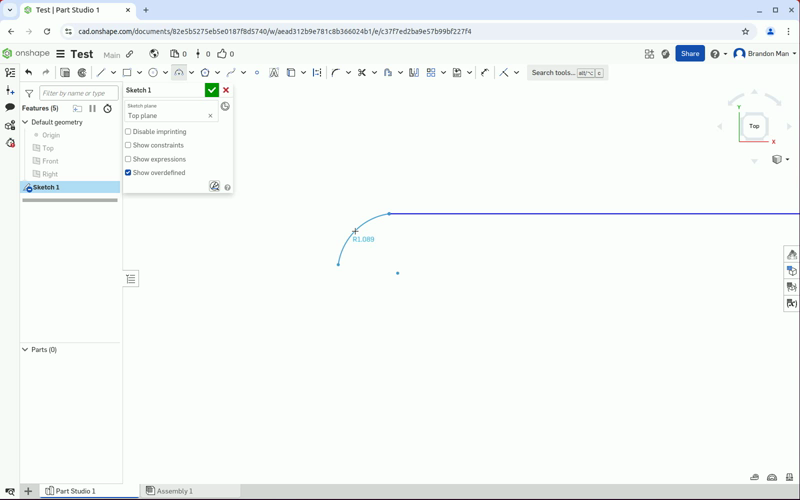
click(355, 230)
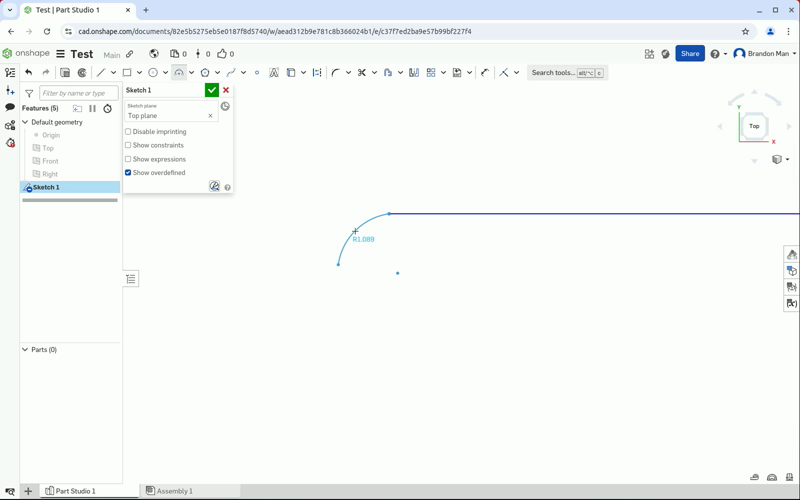
scroll(-6)
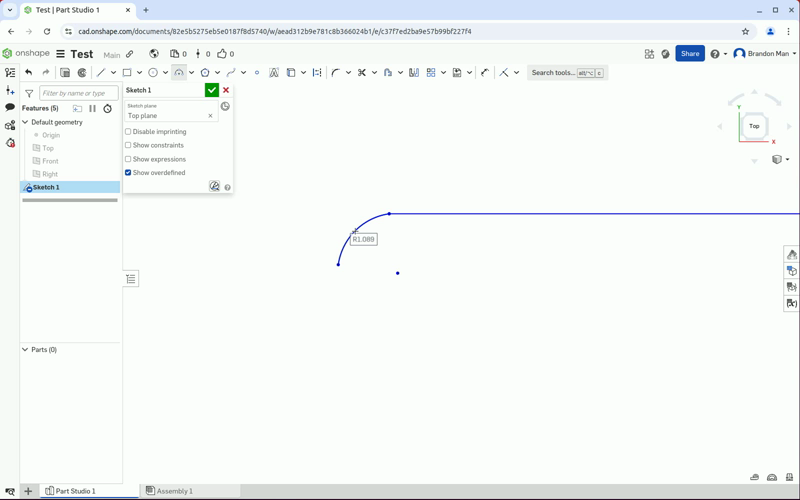
scroll(-6)
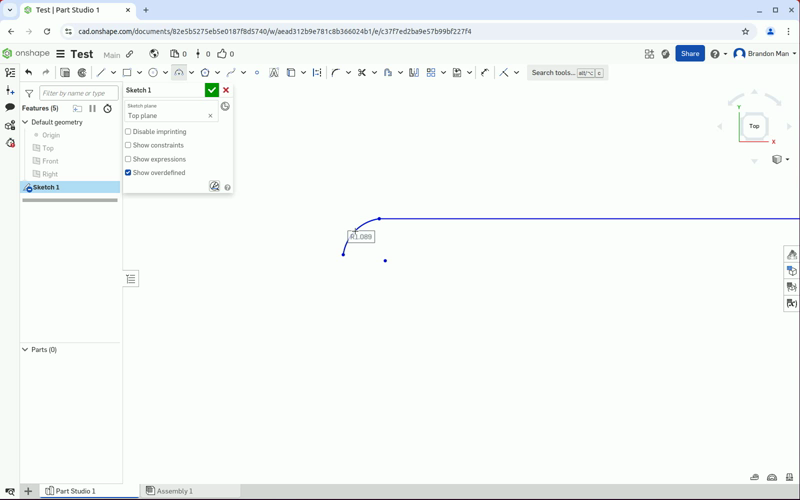
scroll(-6)
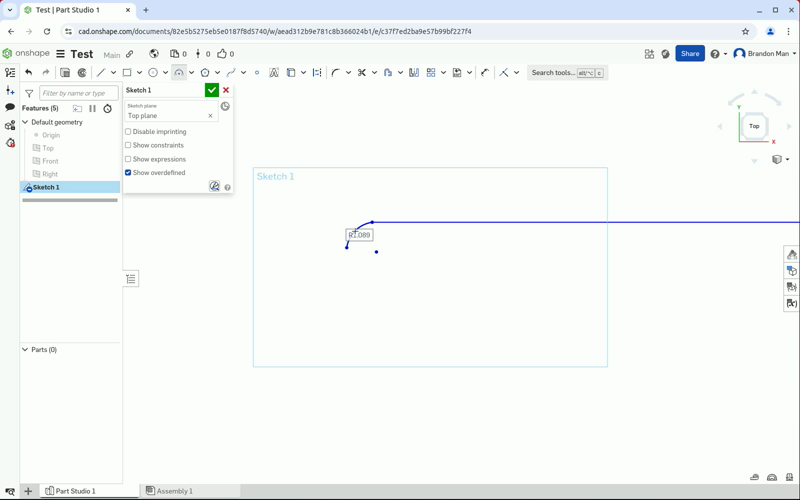
scroll(-6)
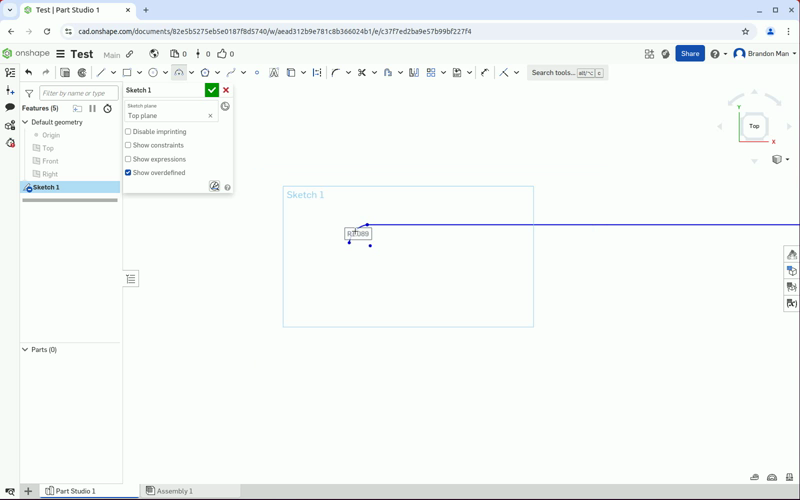
scroll(-6)
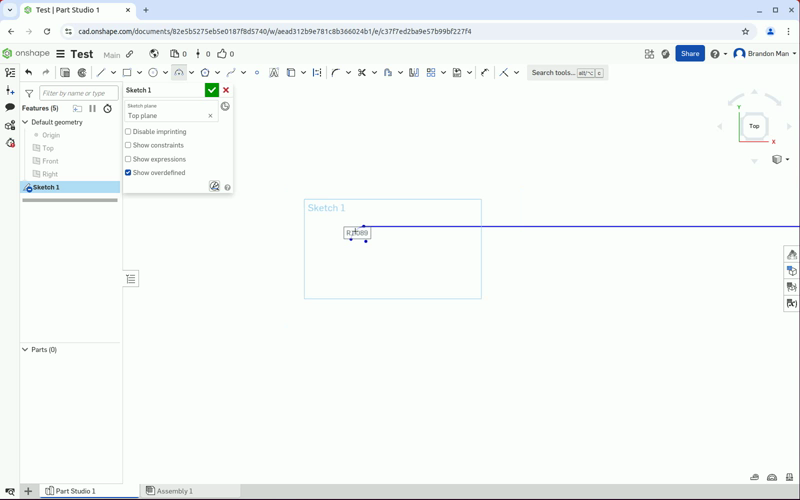
scroll(-6)
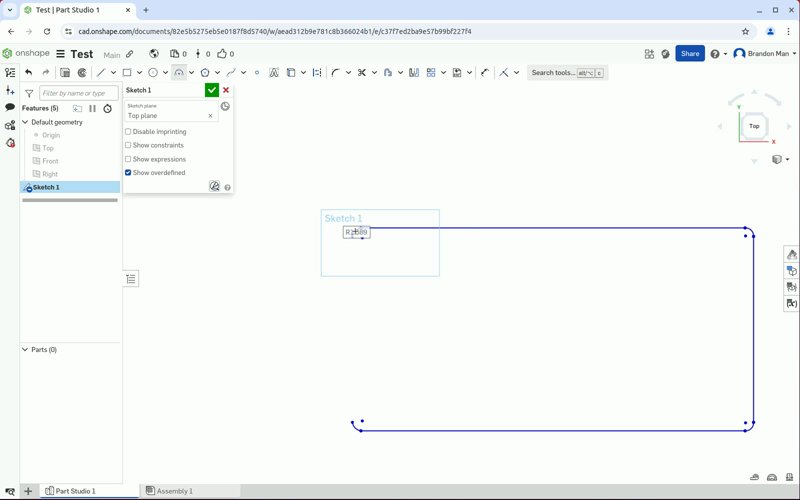
scroll(-6)
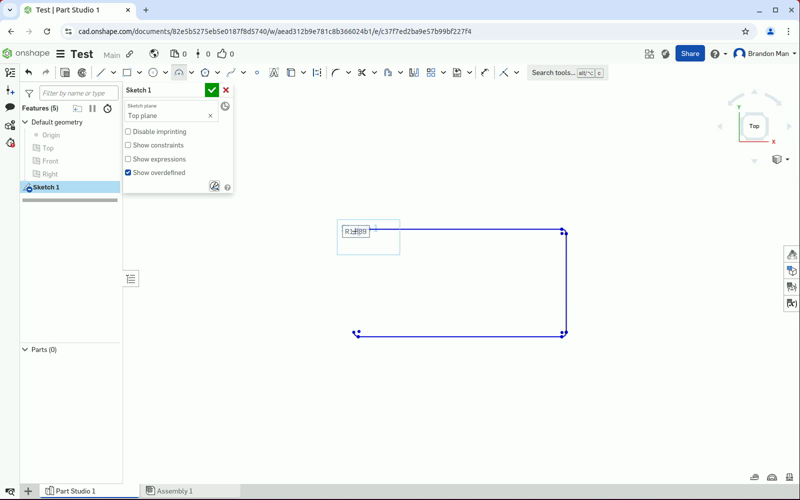
key_up(shift)
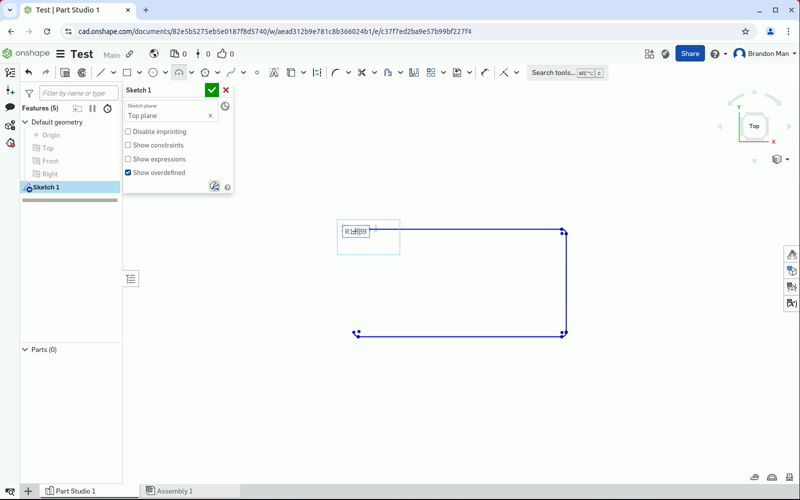
key(esc)
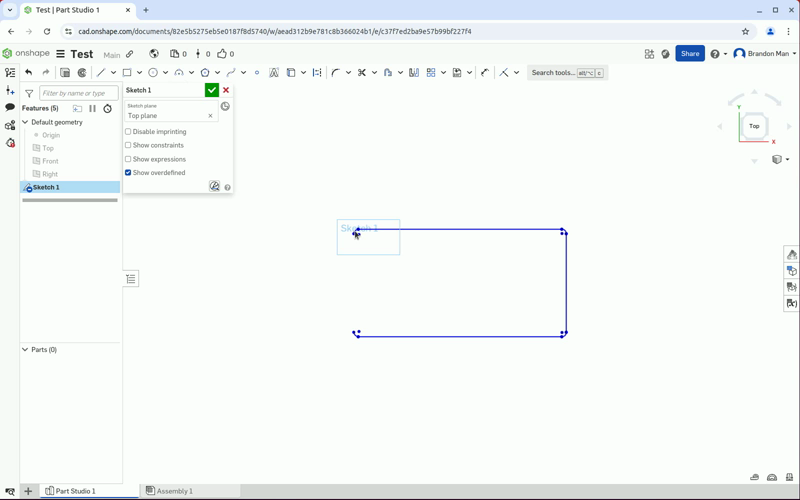
key(l)
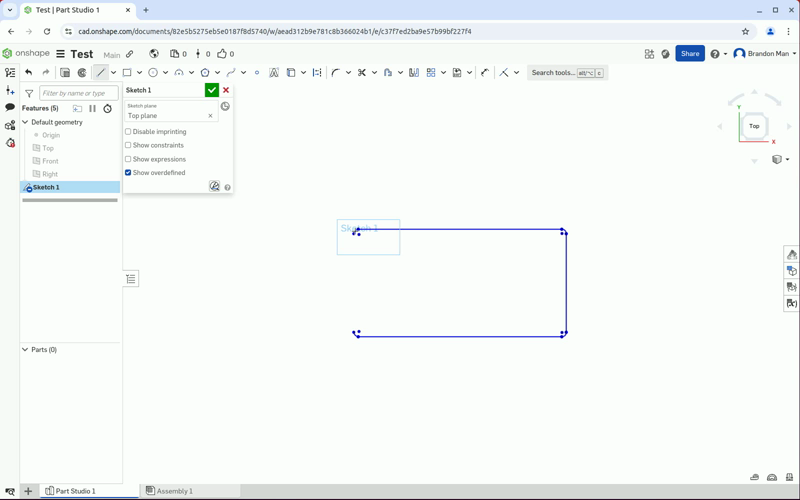
mouse_move(353, 233)
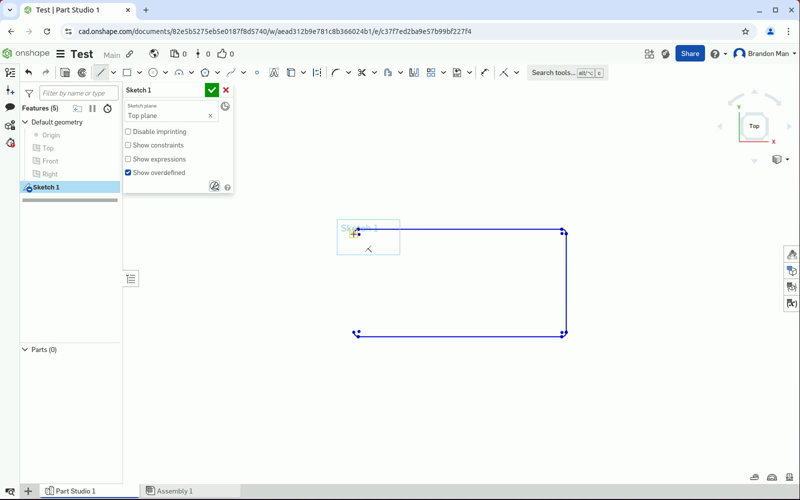
scroll(6)
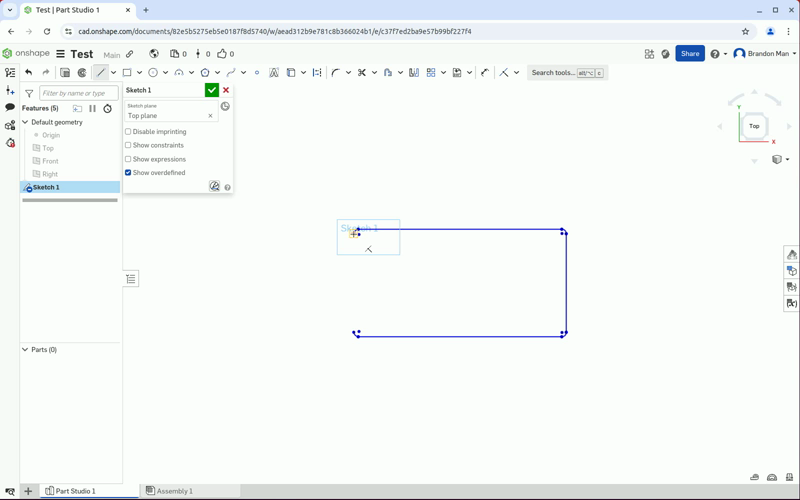
scroll(6)
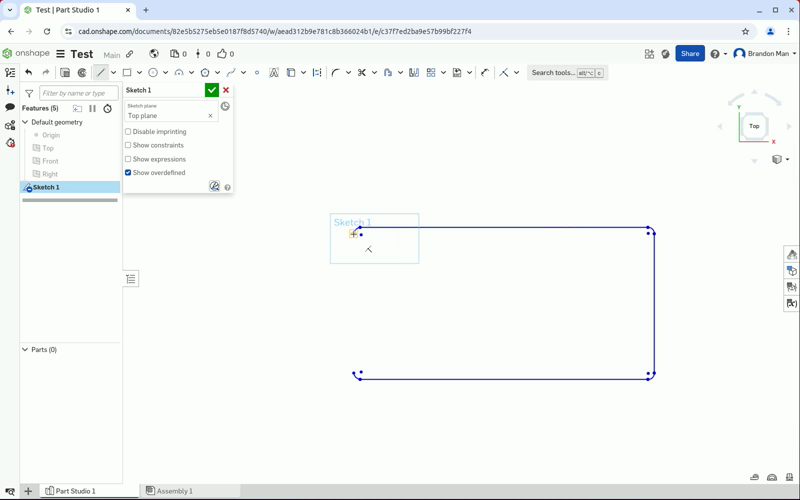
scroll(6)
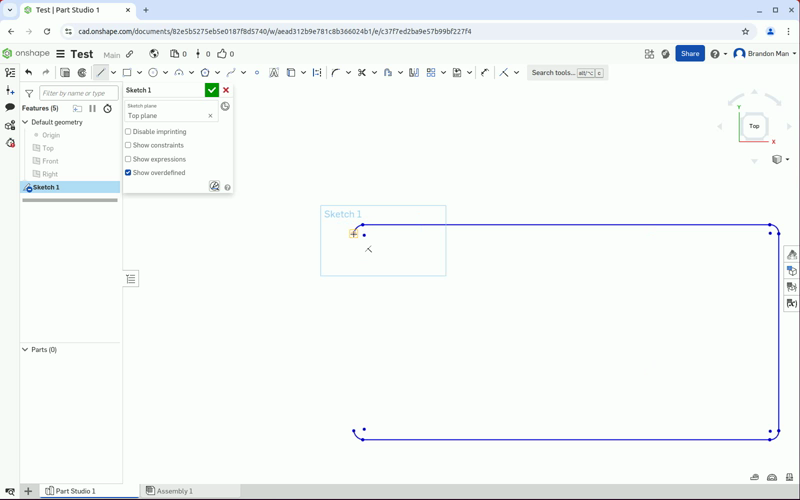
scroll(6)
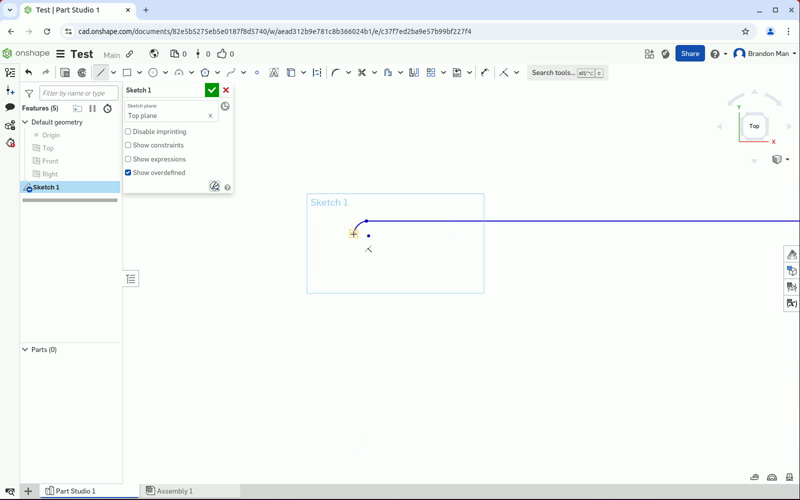
scroll(6)
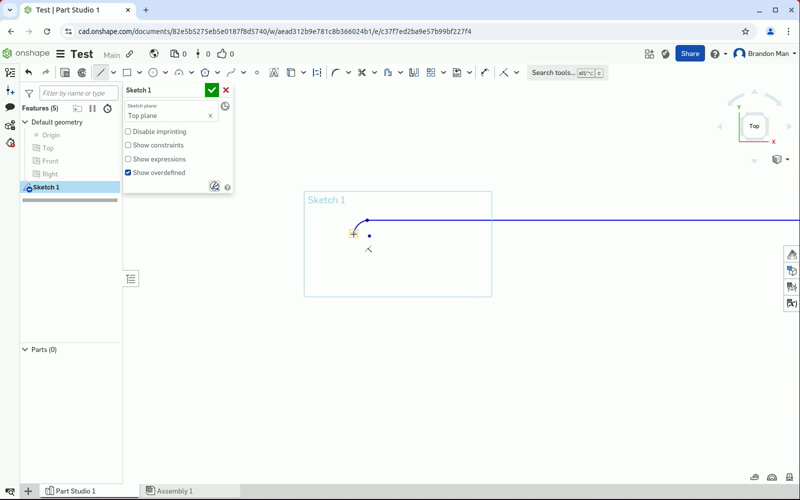
scroll(6)
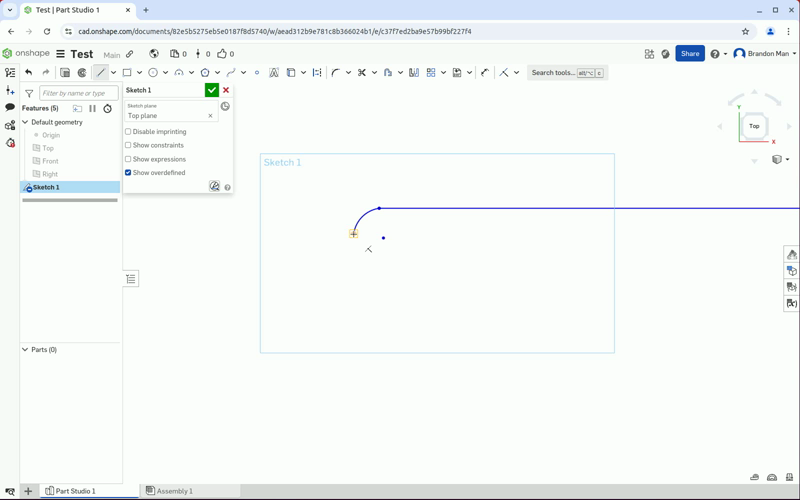
scroll(6)
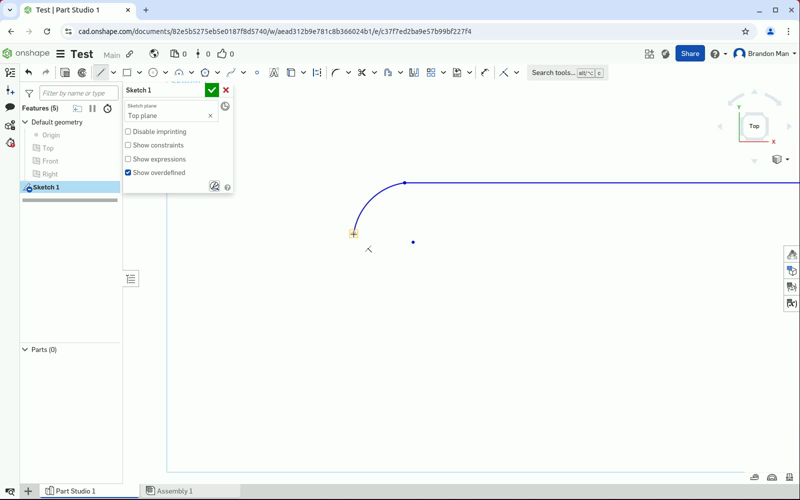
click(353, 233)
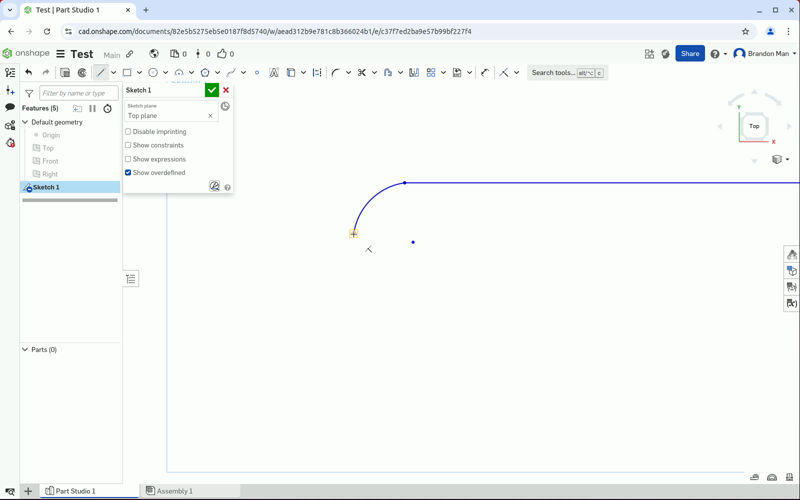
scroll(-6)
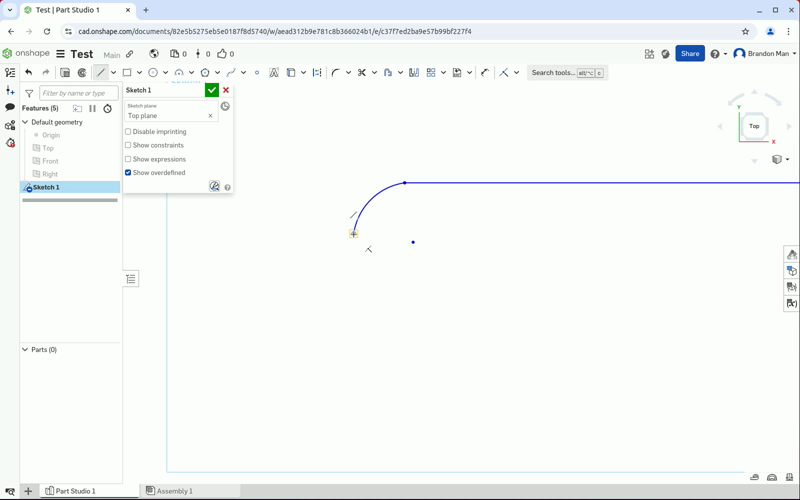
scroll(-6)
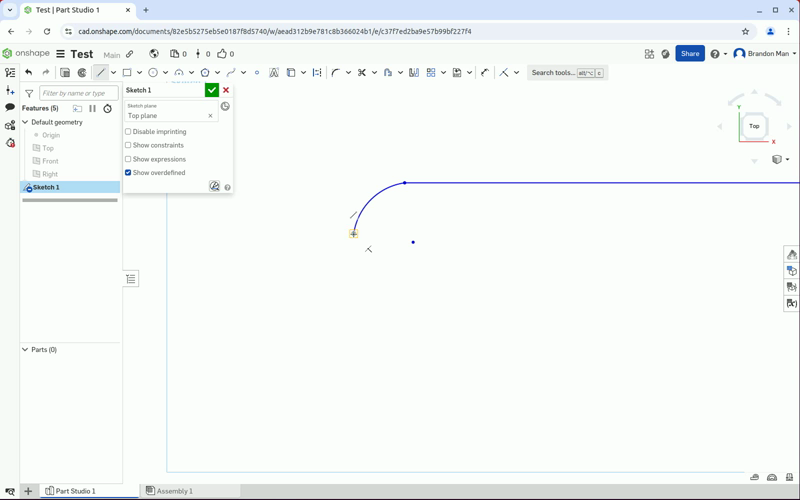
scroll(-6)
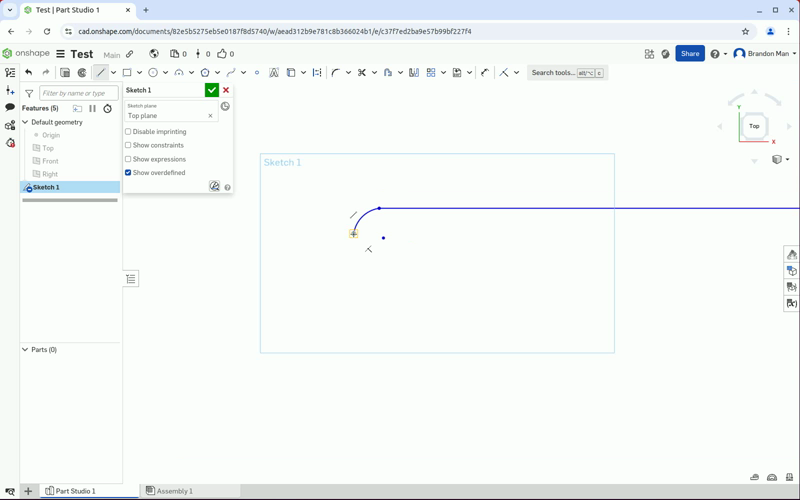
scroll(-6)
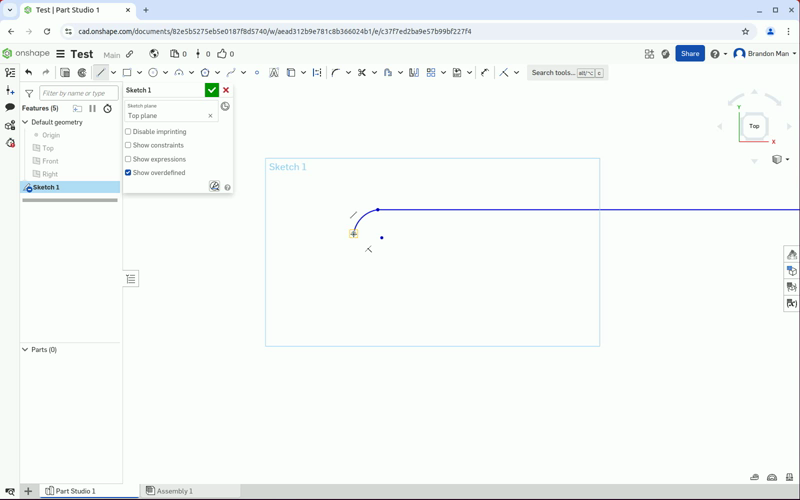
scroll(-6)
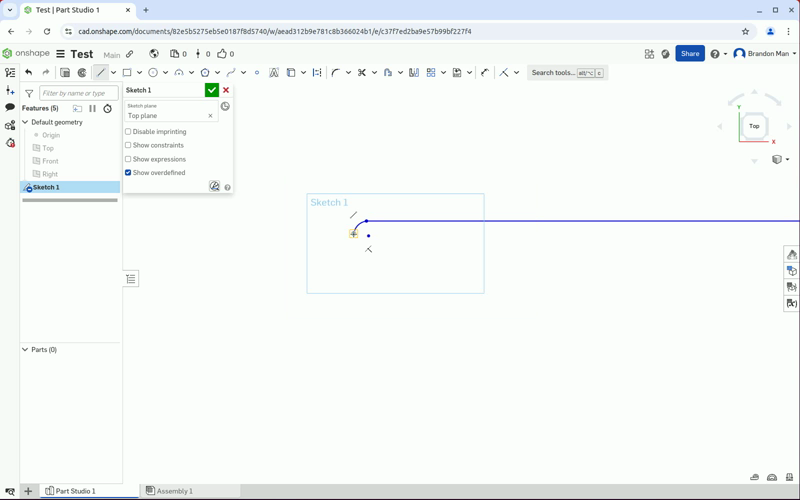
scroll(-6)
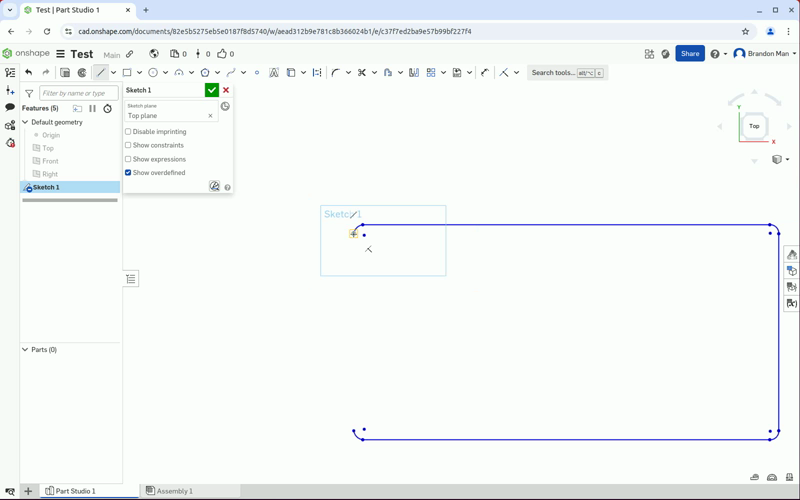
scroll(-6)
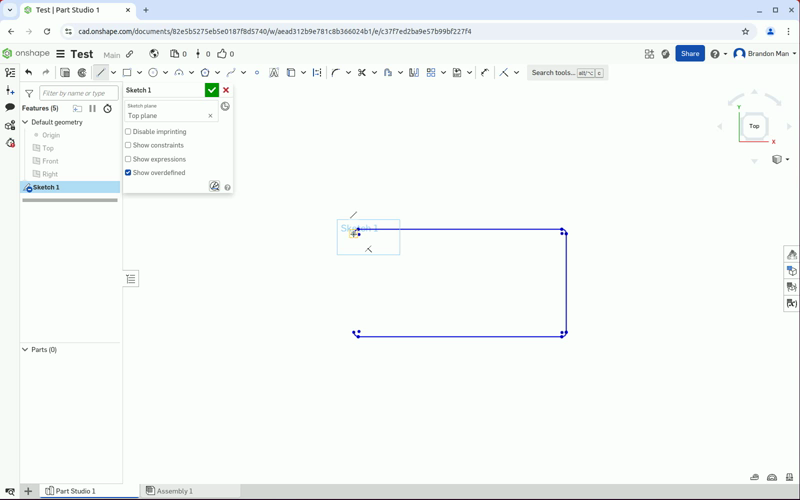
key_down(shift)
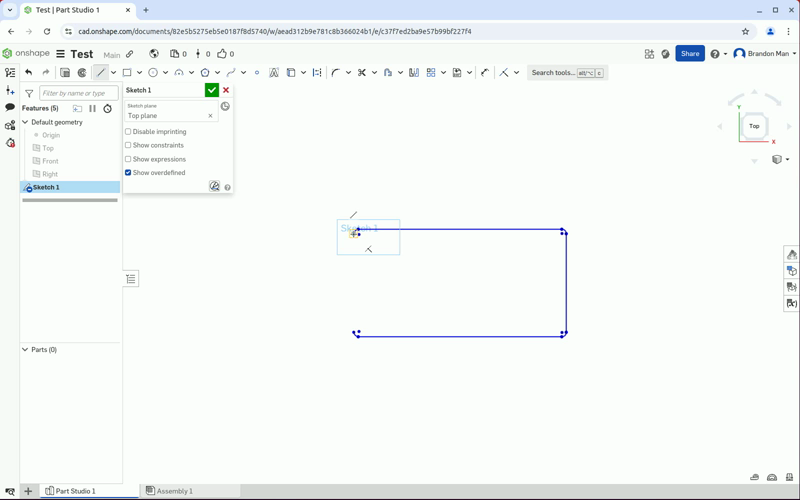
mouse_move(353, 332)
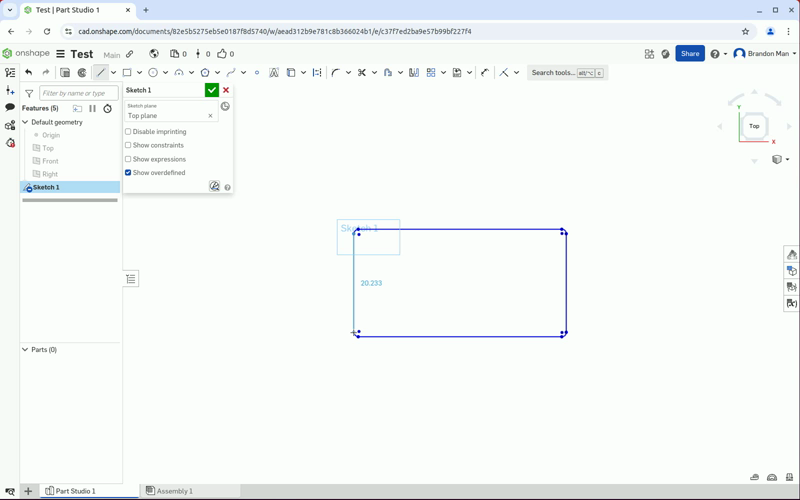
scroll(6)
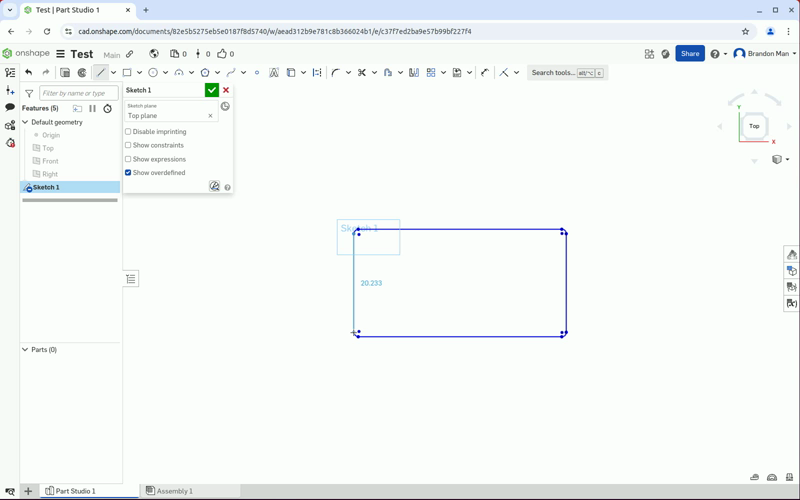
scroll(6)
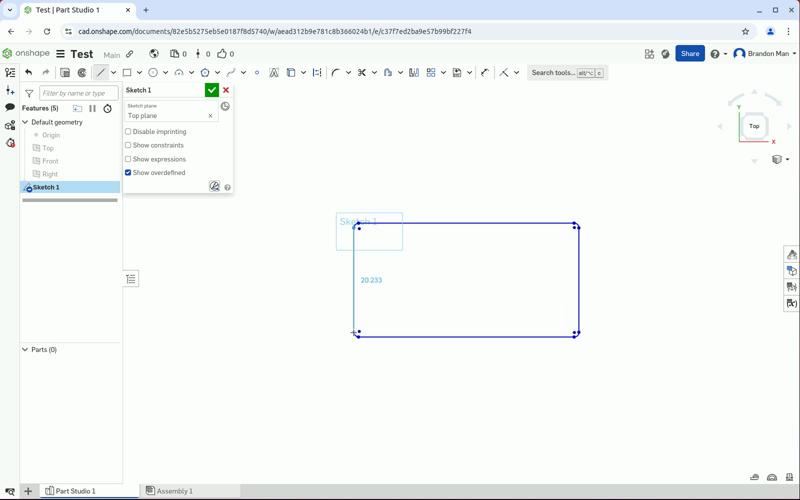
scroll(6)
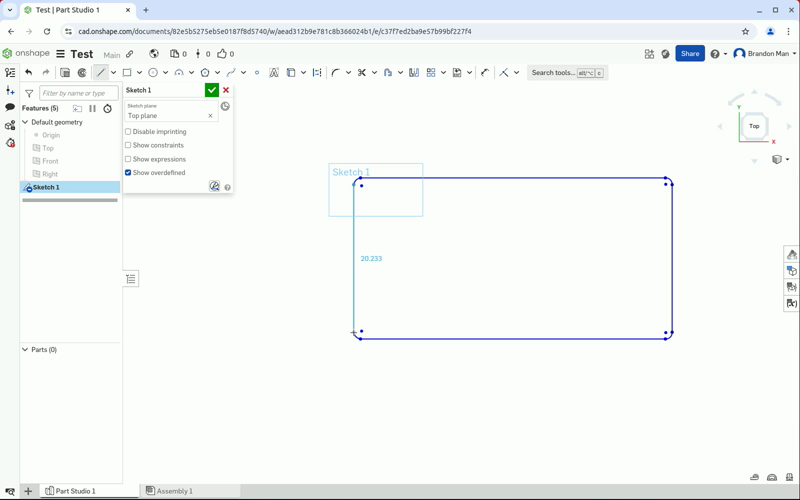
scroll(6)
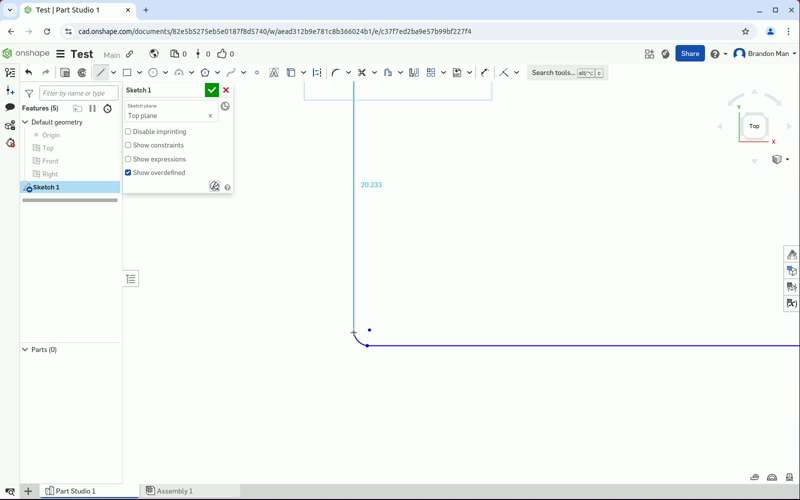
scroll(6)
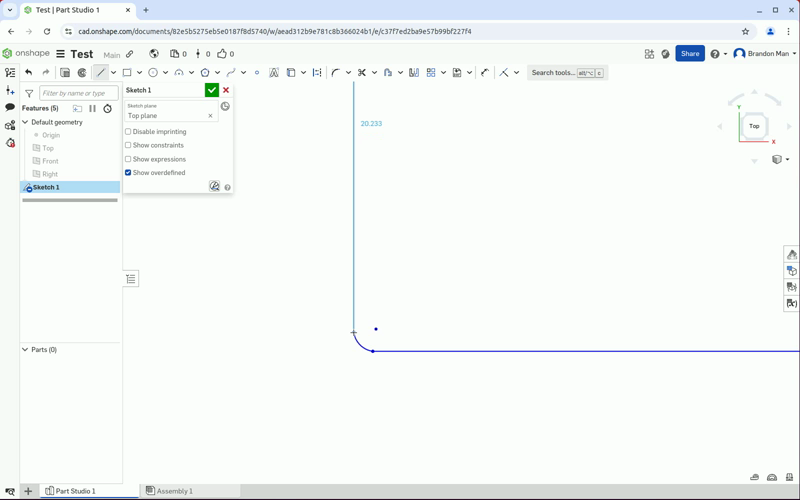
scroll(6)
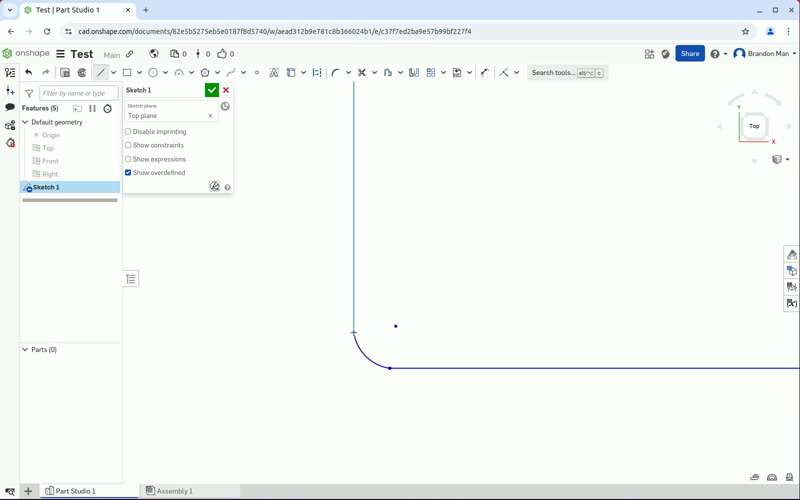
scroll(6)
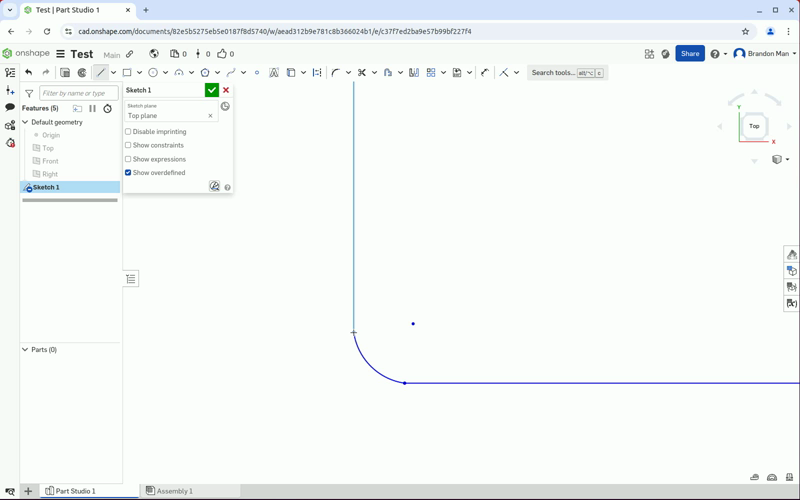
key_up(shift)
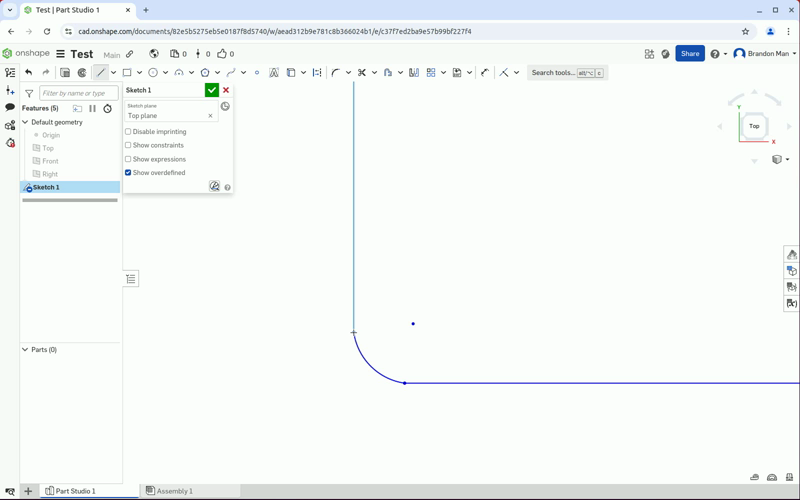
click(353, 332)
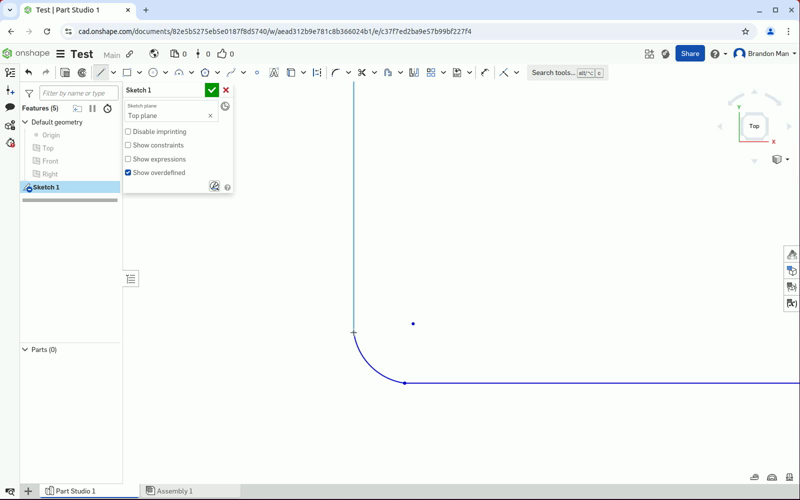
scroll(-6)
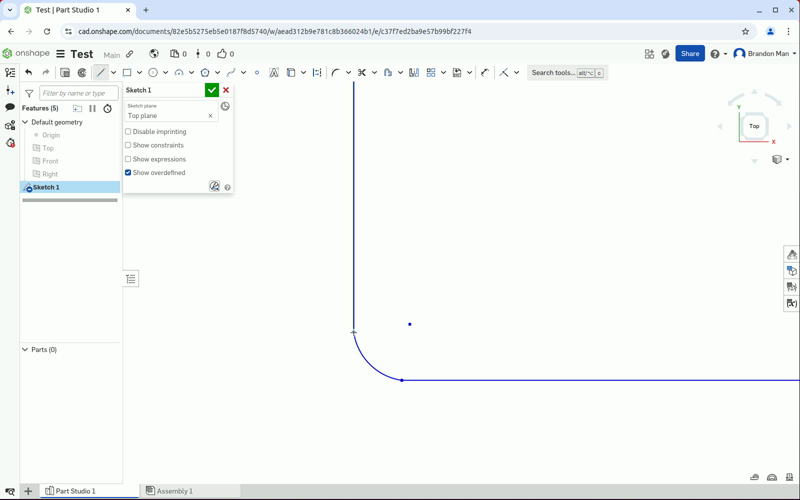
scroll(-6)
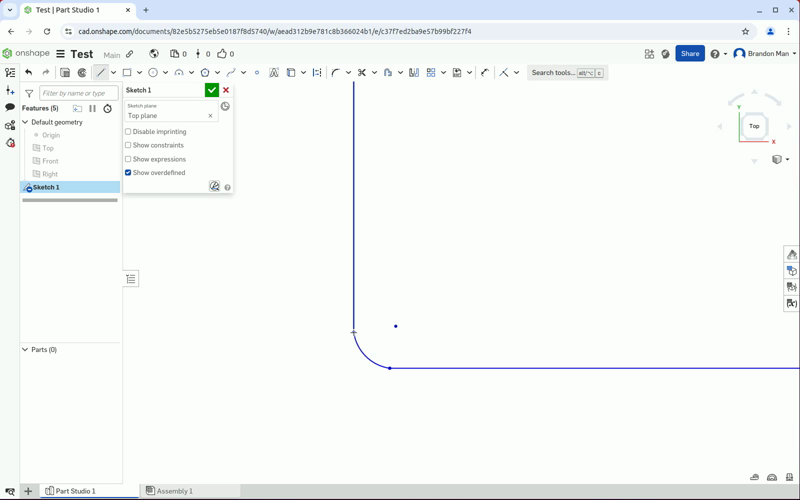
scroll(-6)
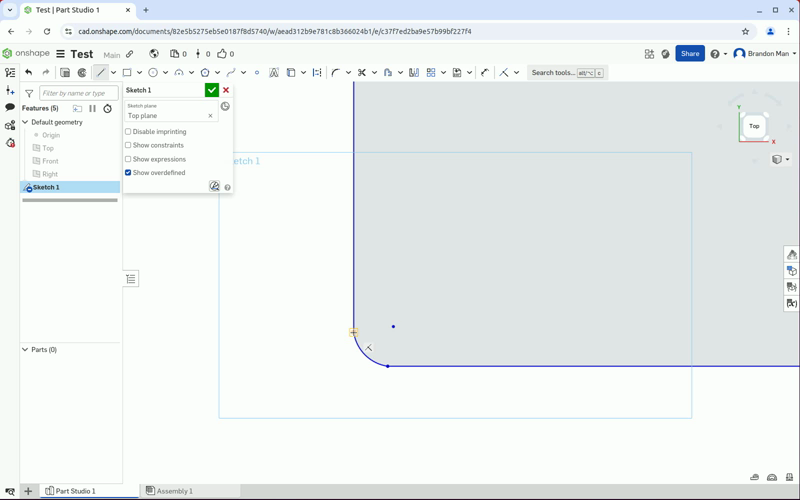
scroll(-6)
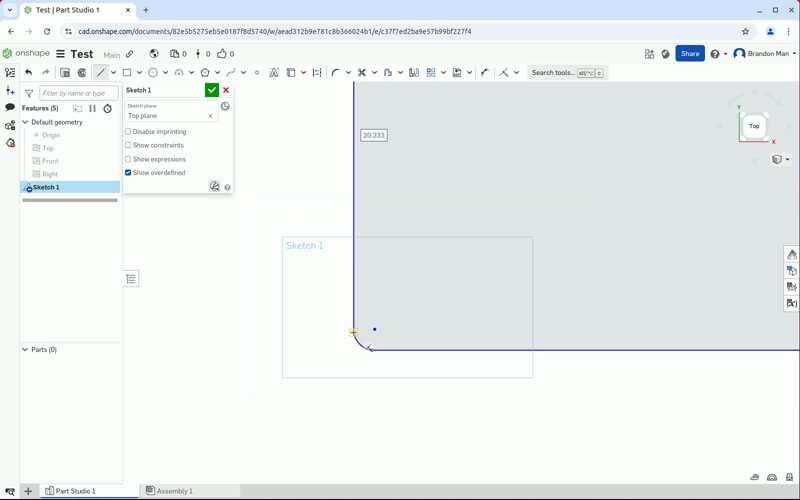
scroll(-6)
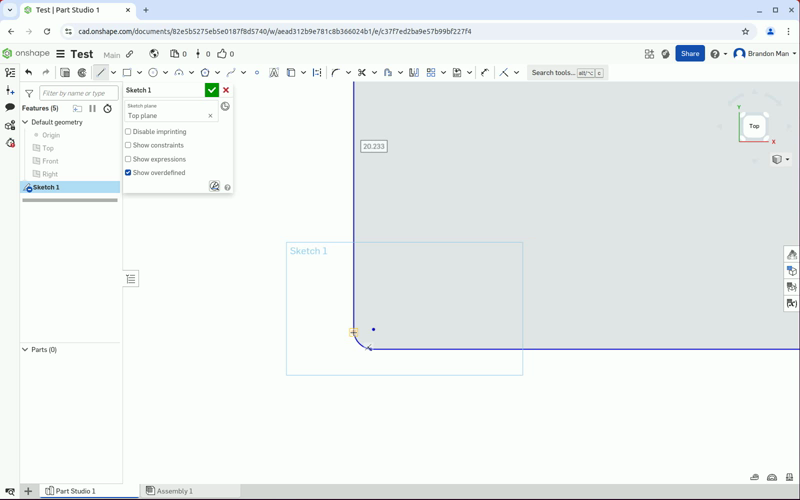
scroll(-6)
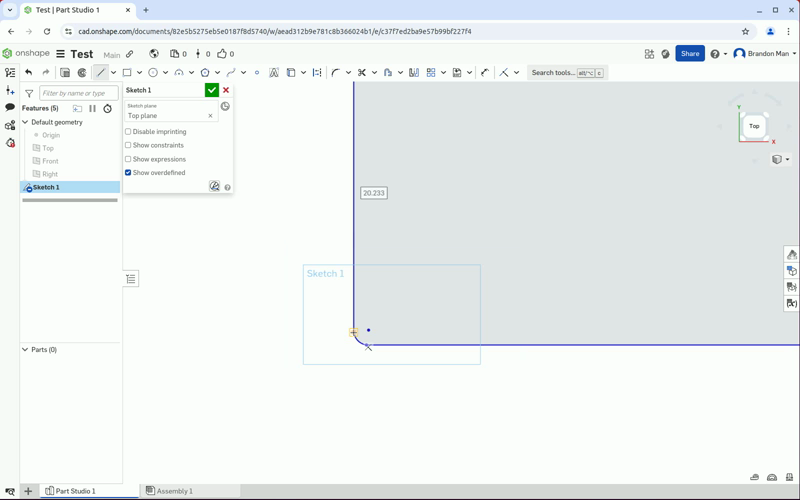
scroll(-6)
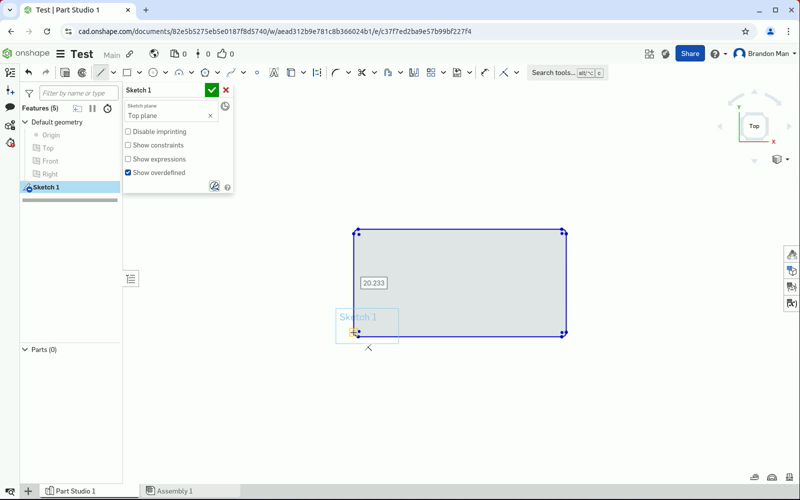
key(esc)
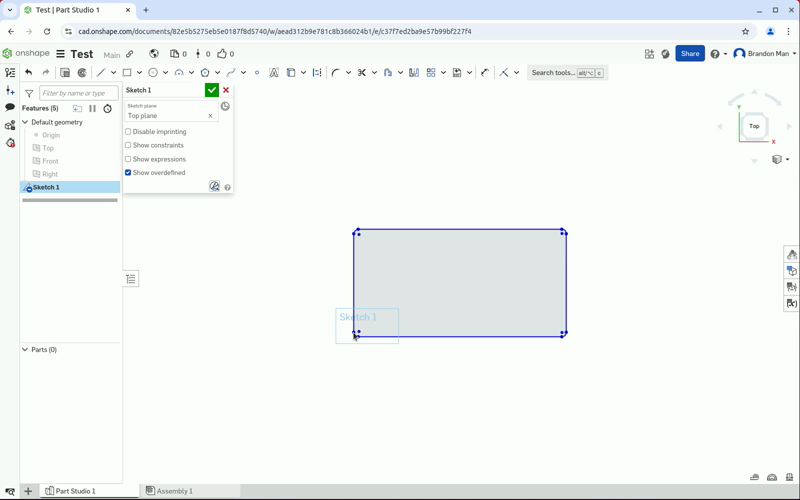
mouse_move(526, 312)
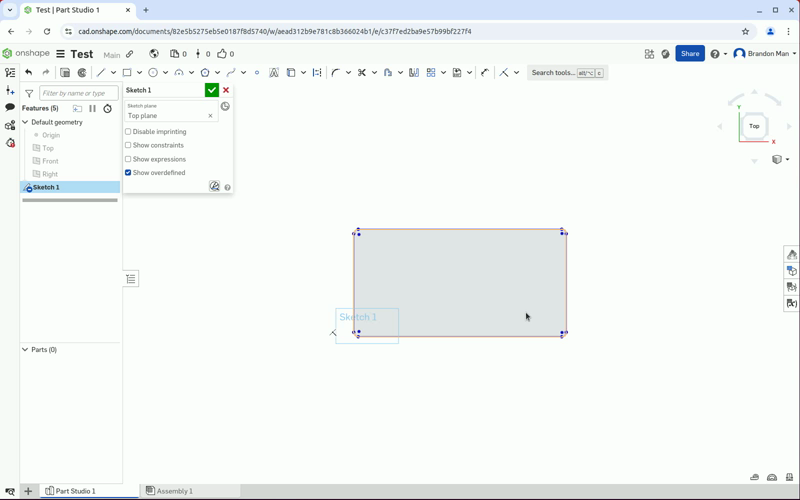
click(526, 312)
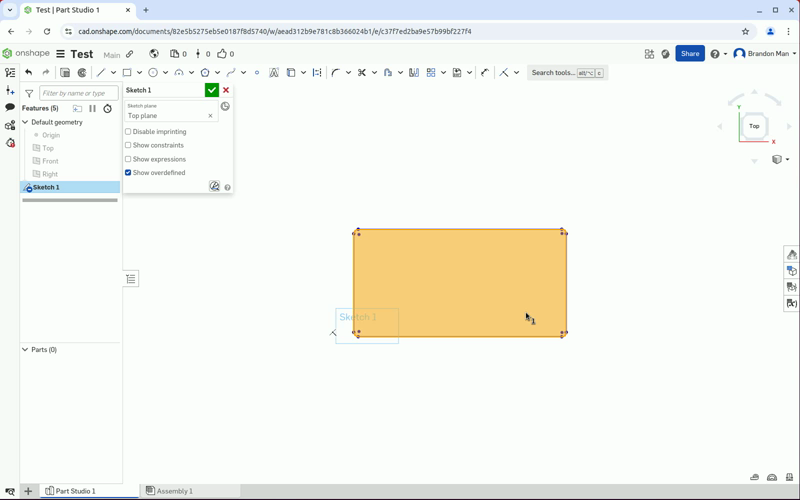
mouse_move(73, 352)
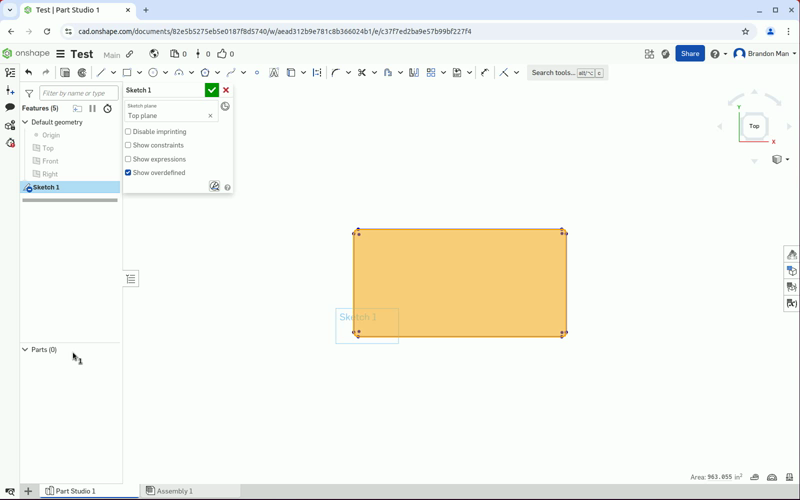
key(shift+y)
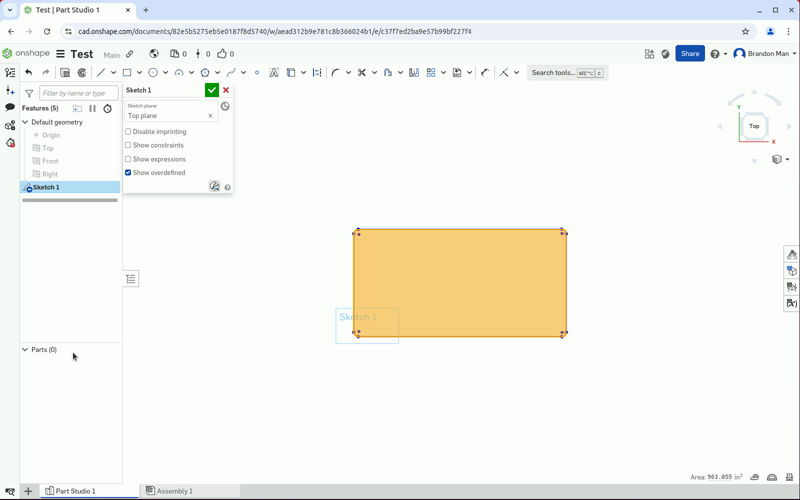
key(shift+e)
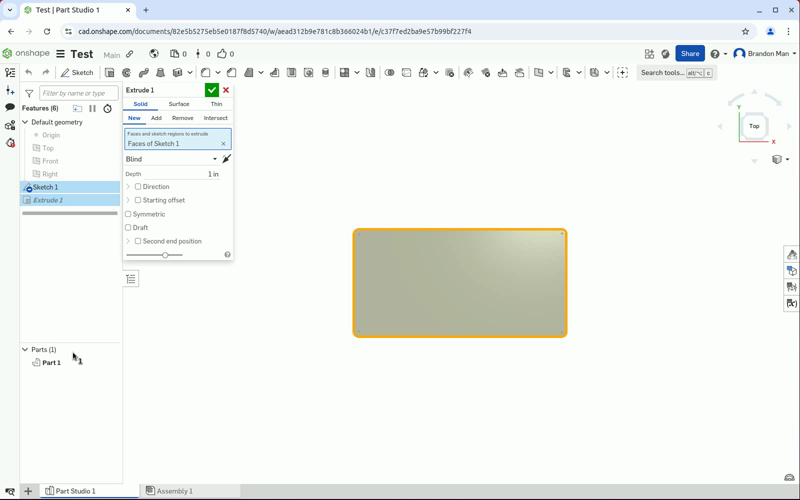
mouse_move(143, 106)
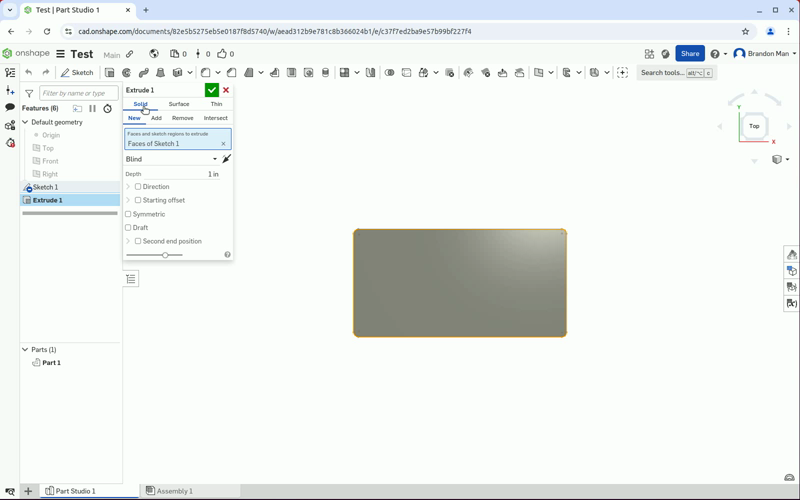
click(143, 106)
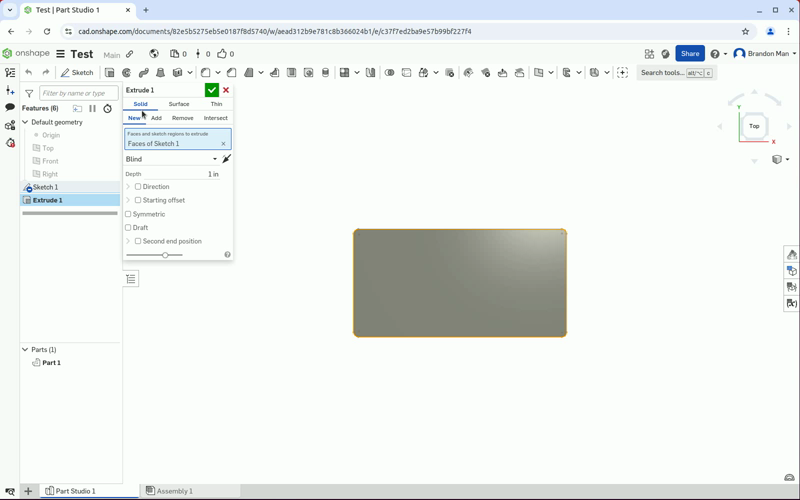
mouse_move(137, 120)
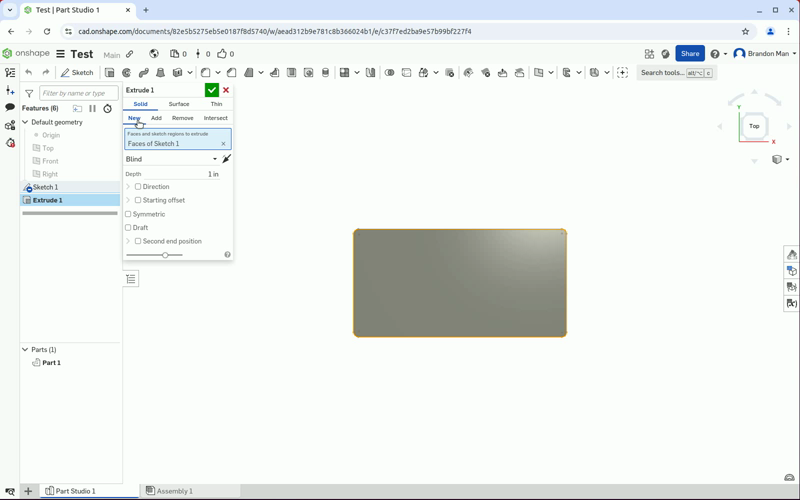
click(137, 120)
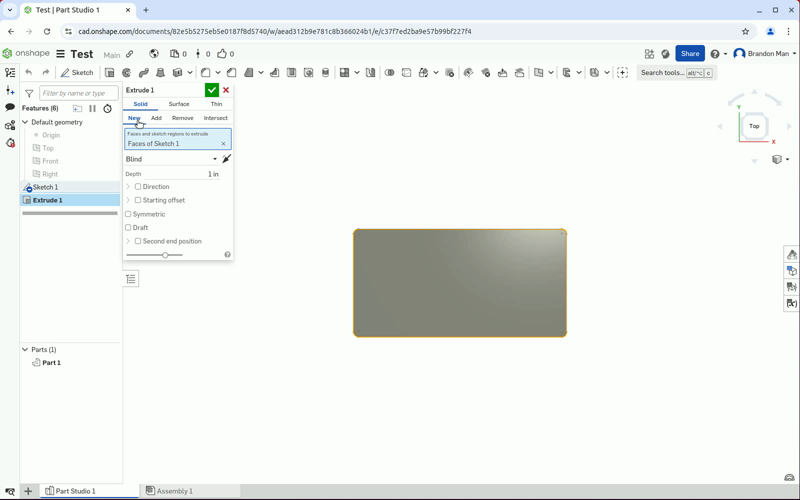
key(tab, 4)
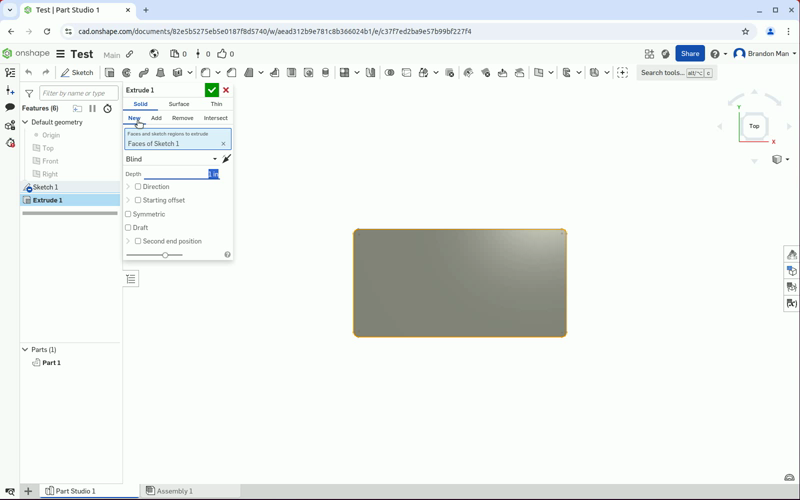
text(0.722)
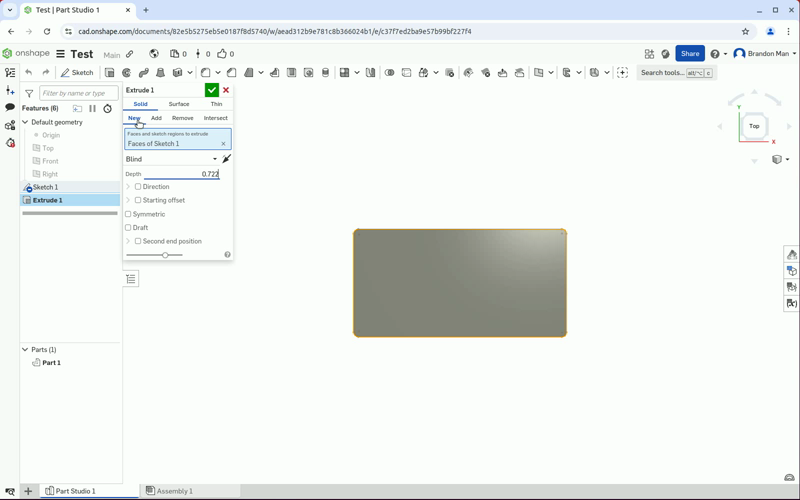
key(enter)
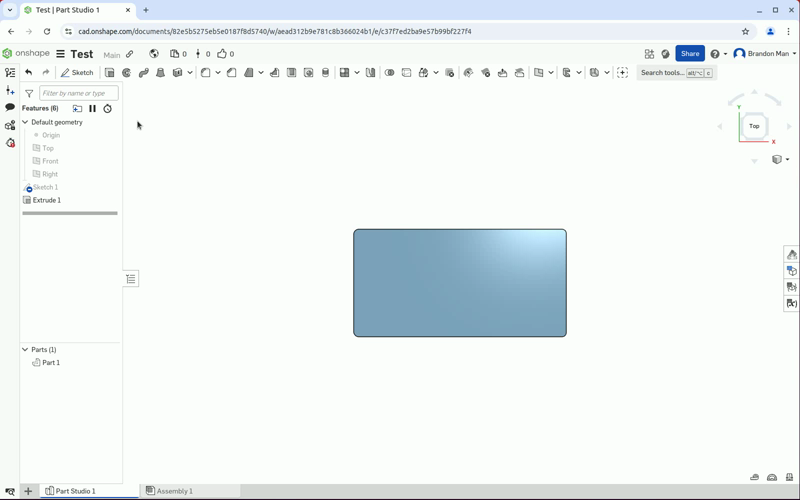
key(shift+h)
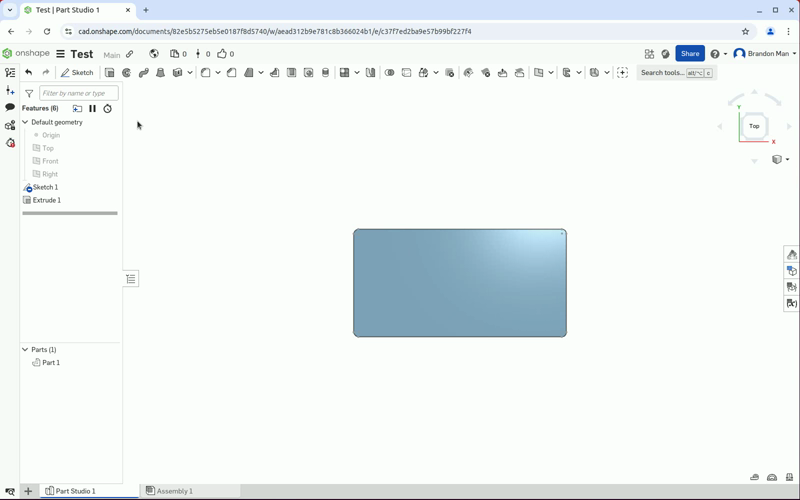
key(shift+h)
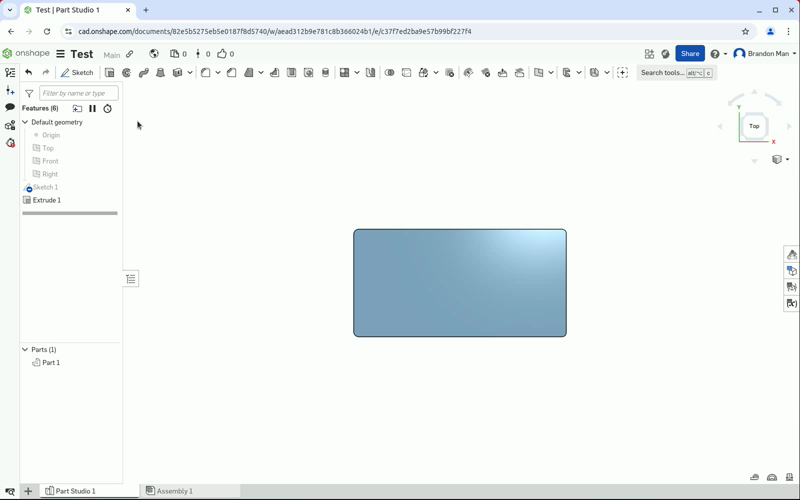
mouse_move(73, 189)
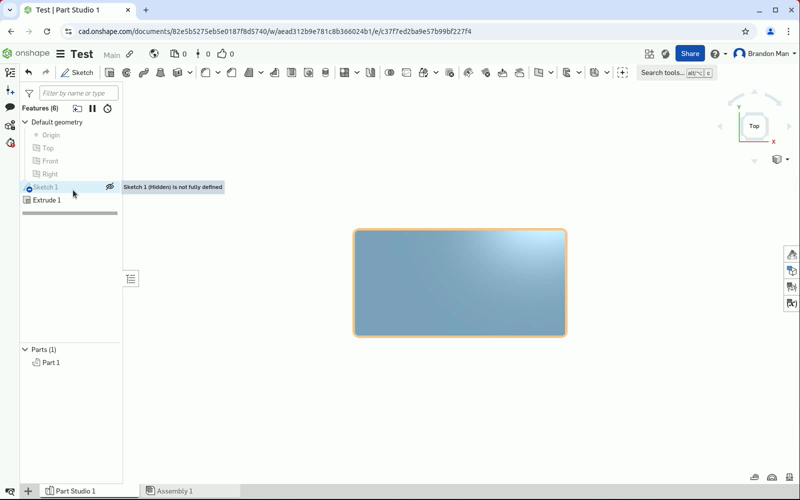
click(73, 189)
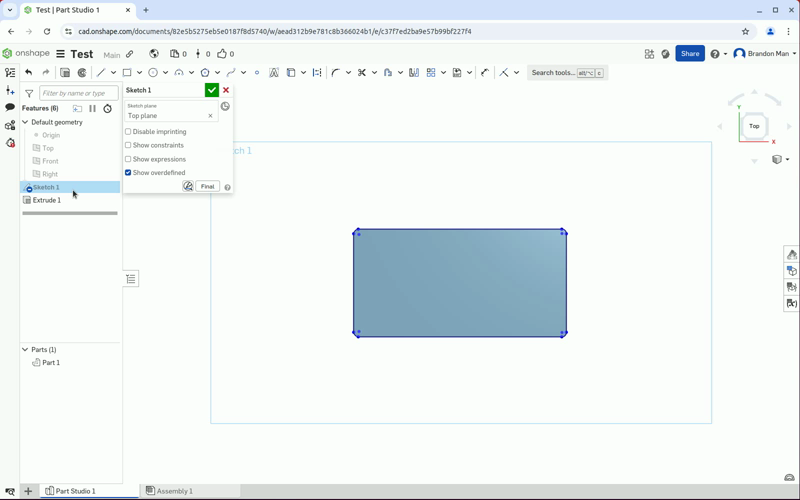
mouse_move(229, 92)
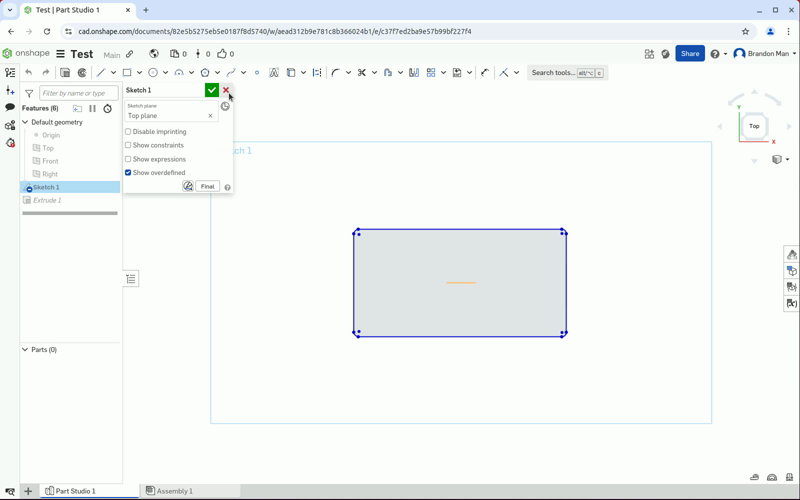
click(229, 92)
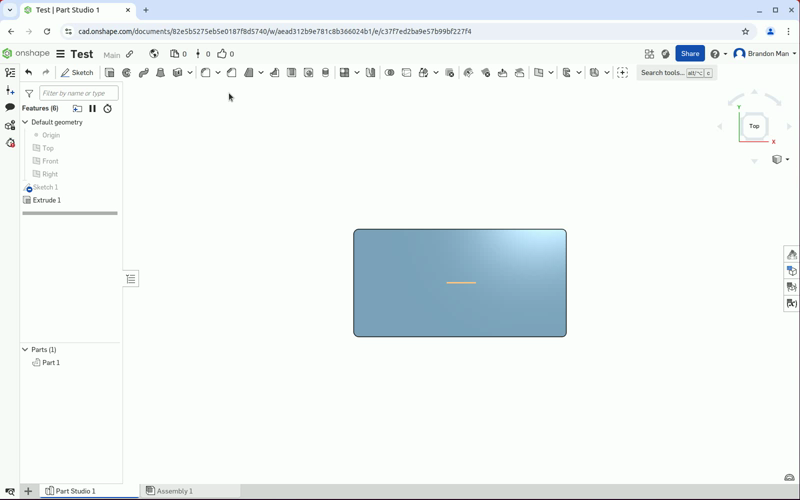
mouse_move(541, 75)
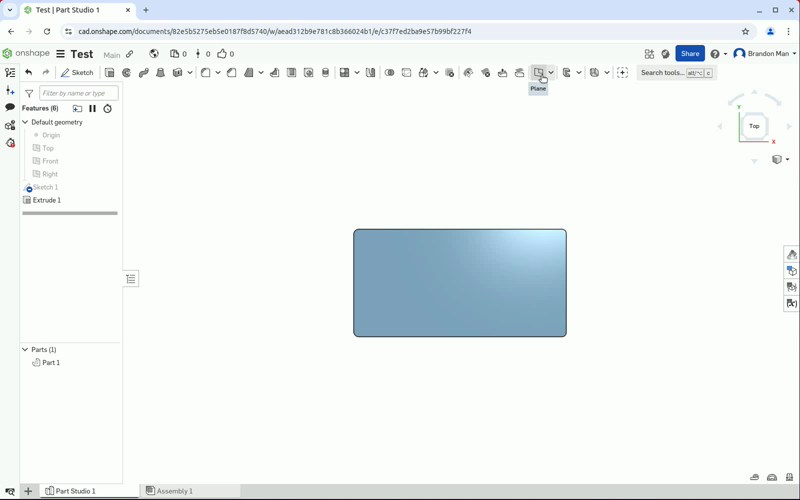
click(541, 75)
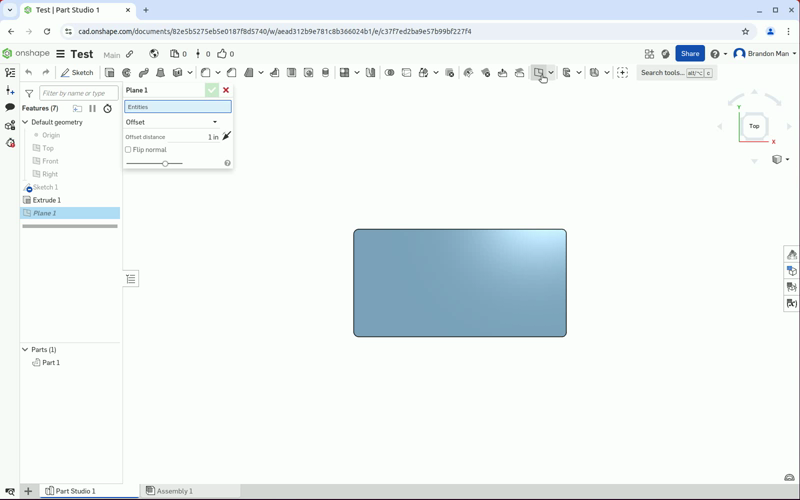
mouse_move(73, 150)
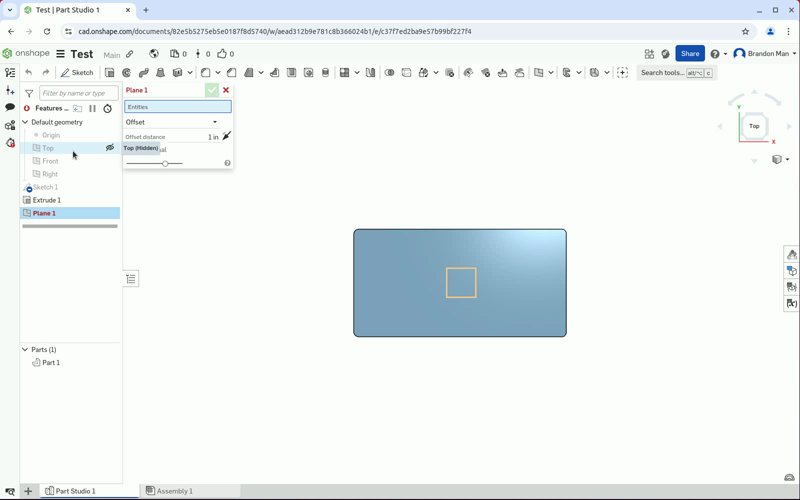
click(73, 150)
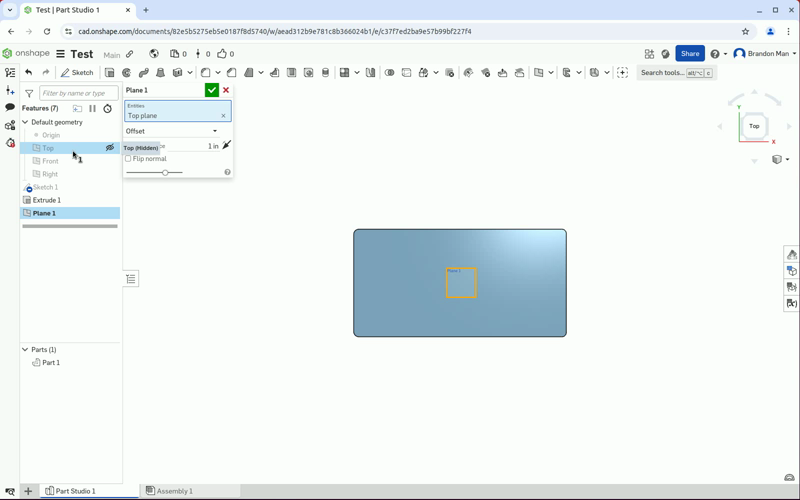
key(tab, 2)
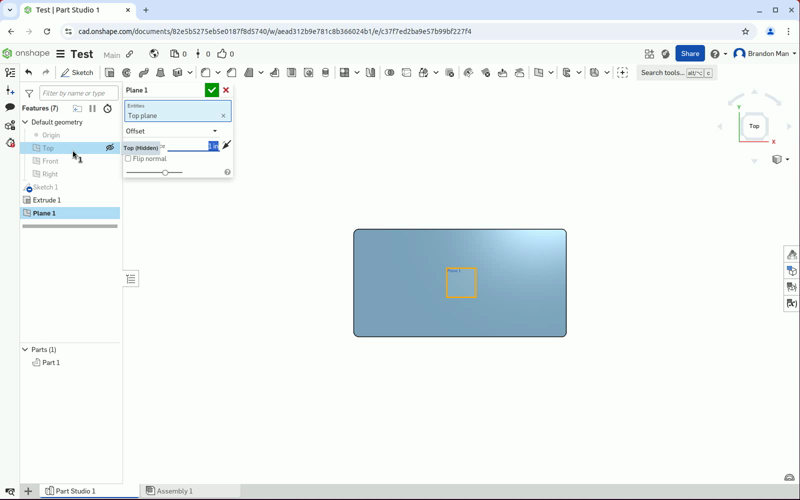
text(0.709)
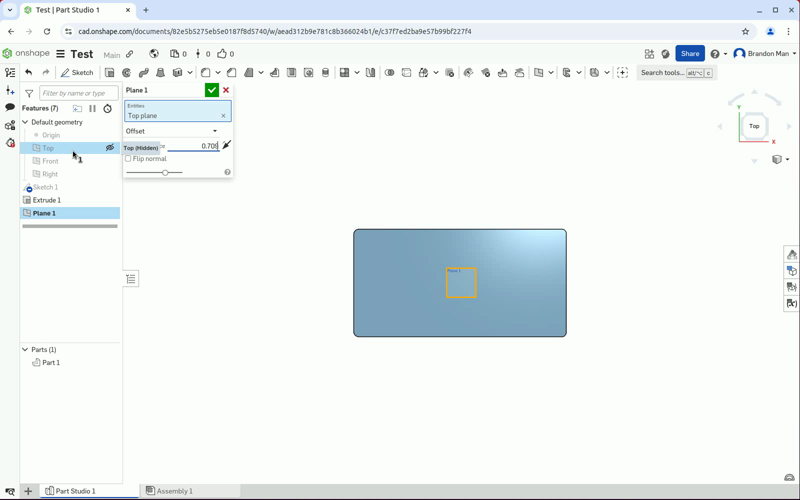
key(enter, 2)
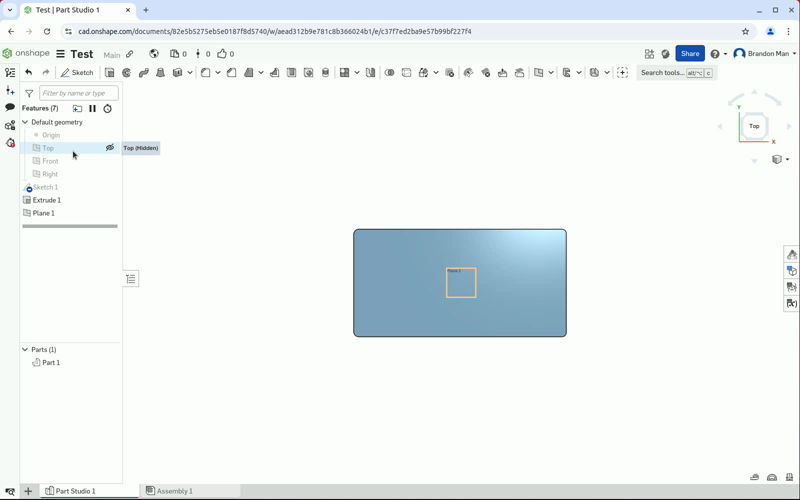
key(shift+s)
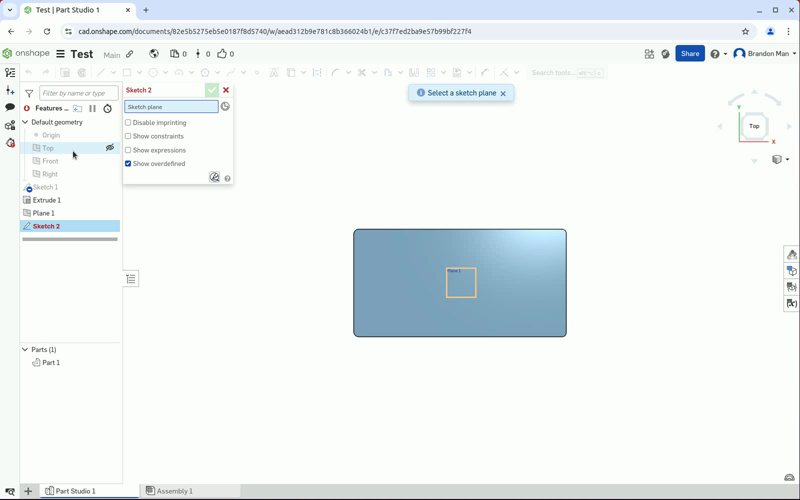
mouse_move(73, 215)
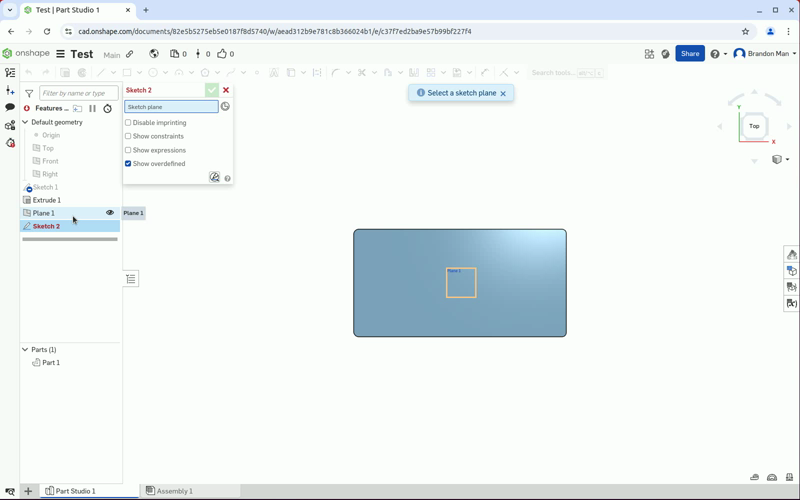
click(73, 215)
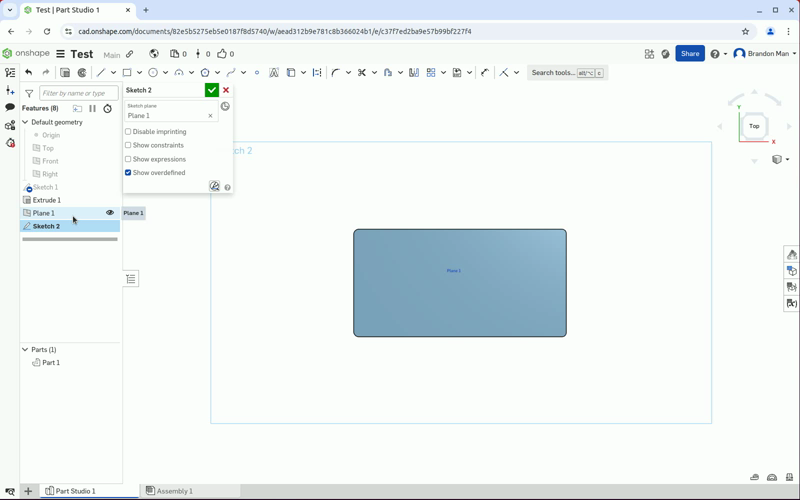
mouse_move(73, 352)
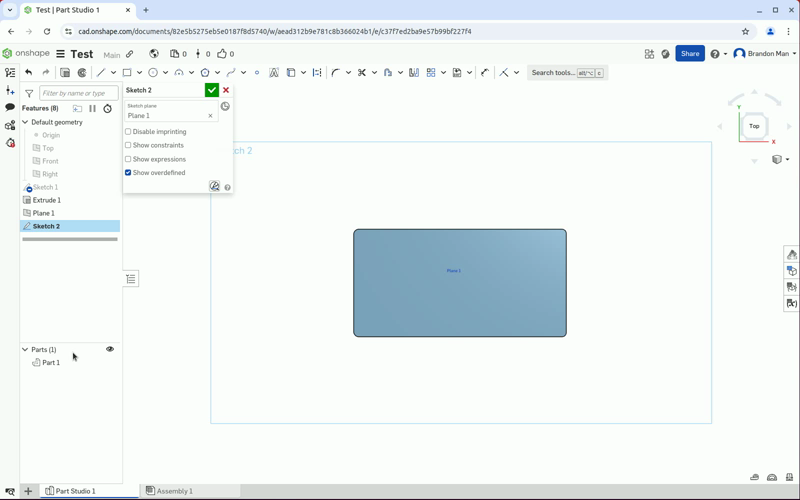
key(y)
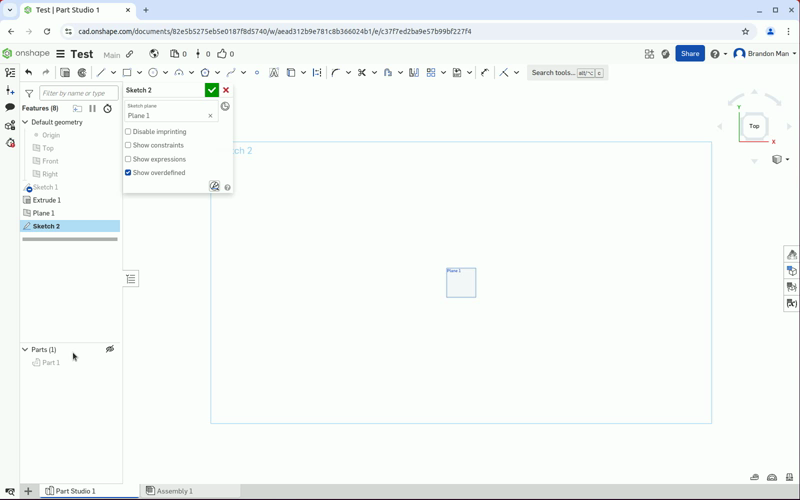
key(l)
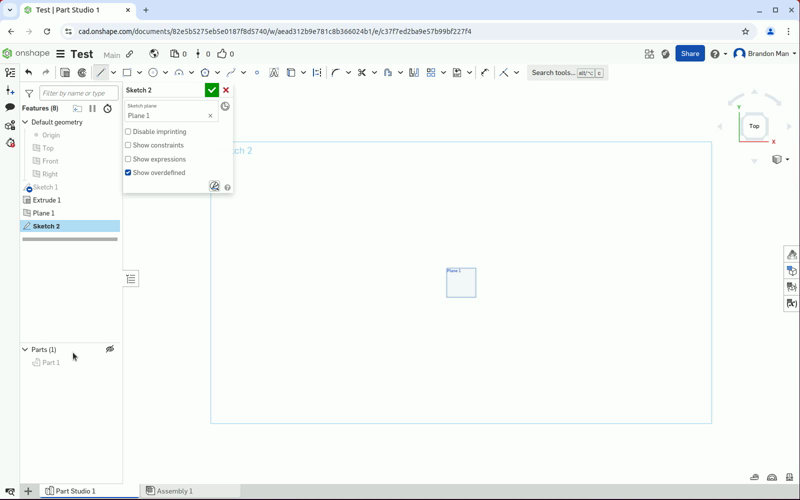
key_down(shift)
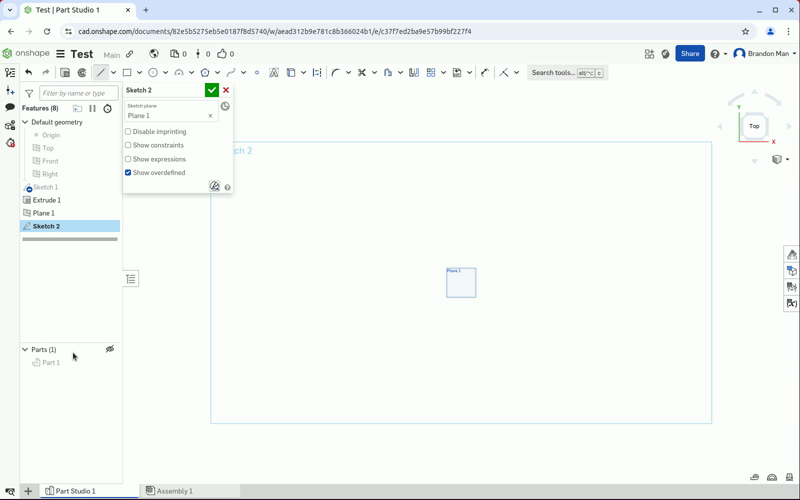
mouse_move(359, 299)
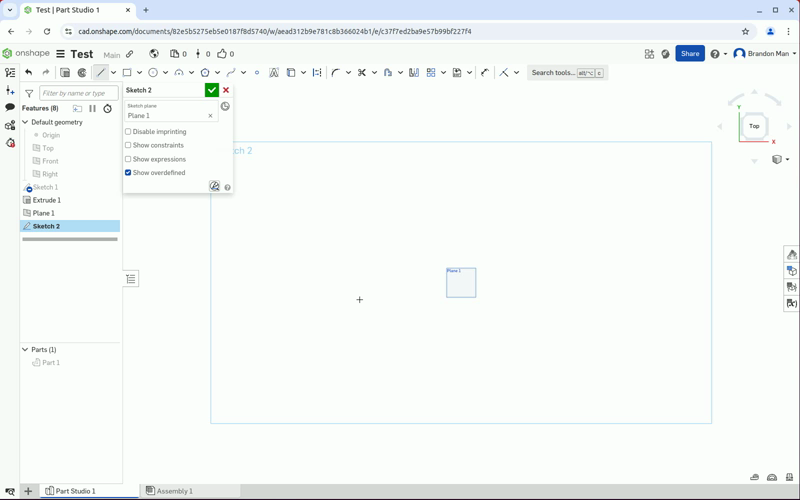
click(359, 299)
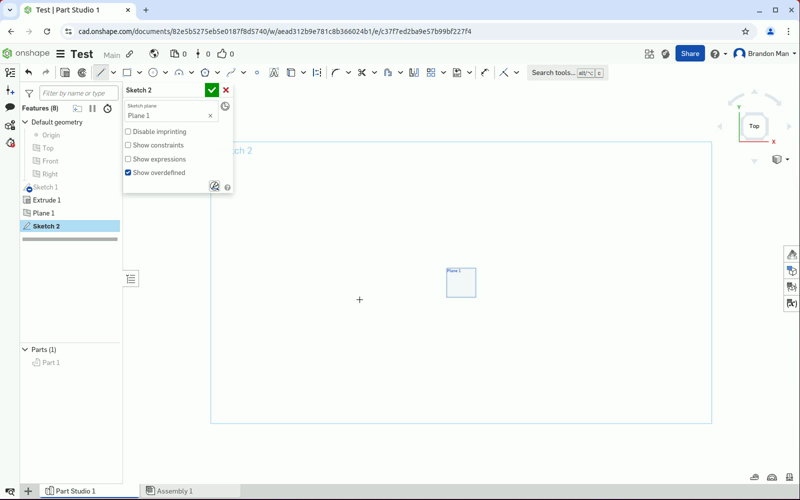
key_up(shift)
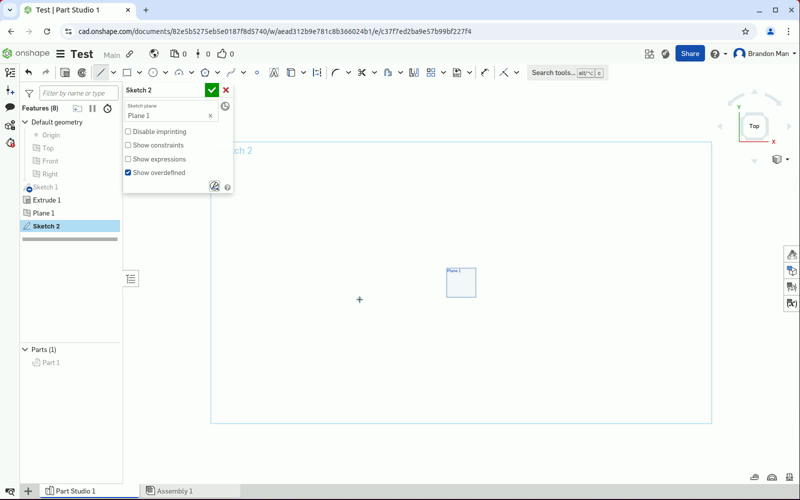
key_down(shift)
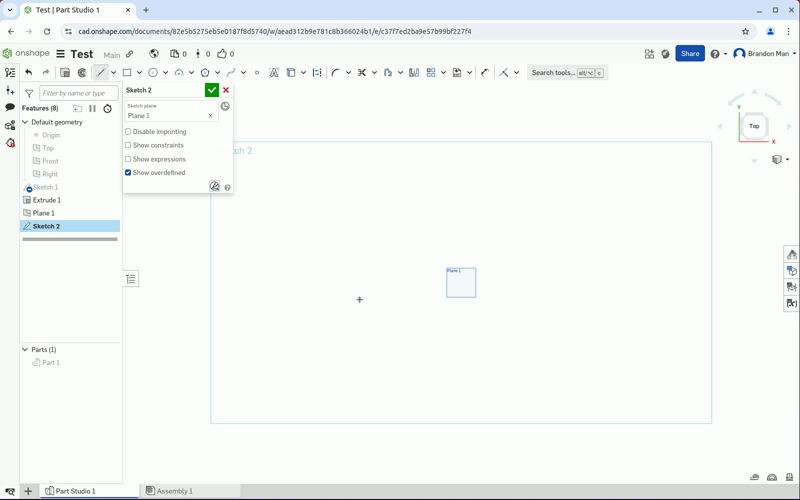
mouse_move(389, 299)
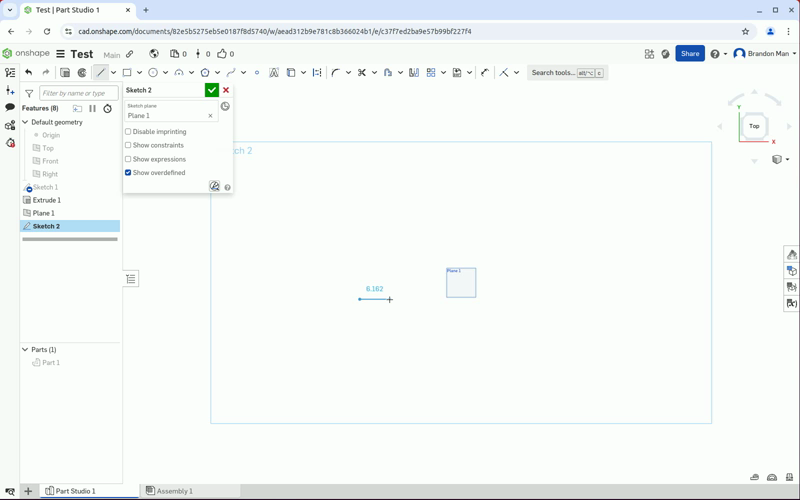
mouse_move(368, 299)
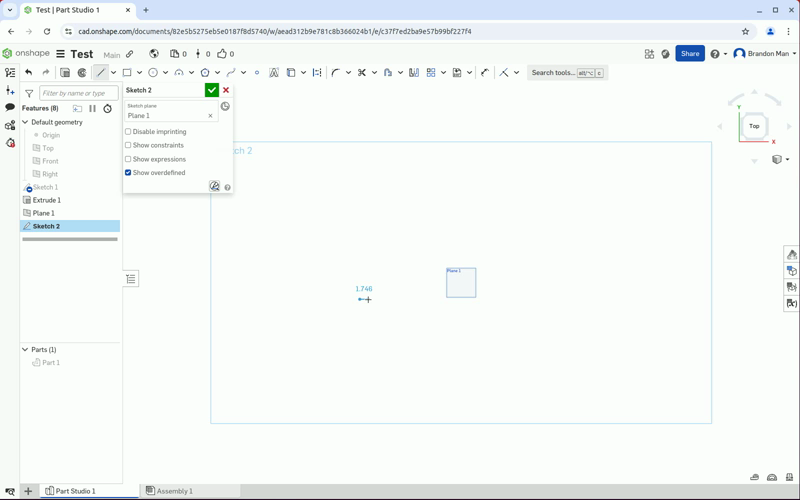
click(368, 299)
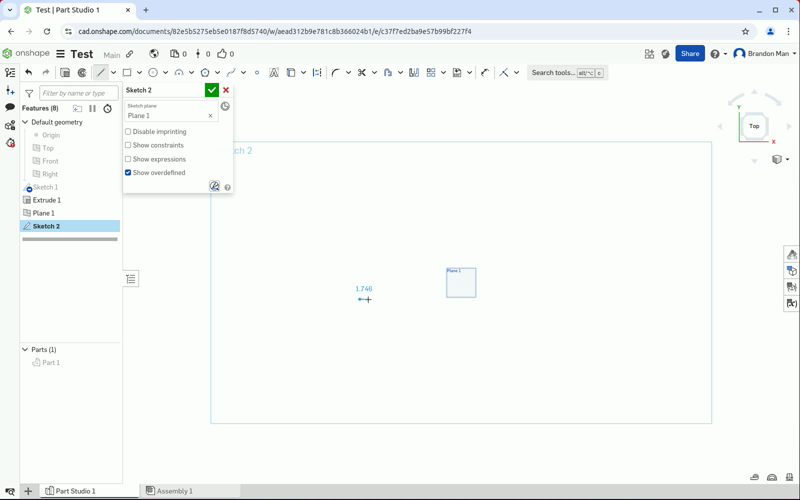
key_up(shift)
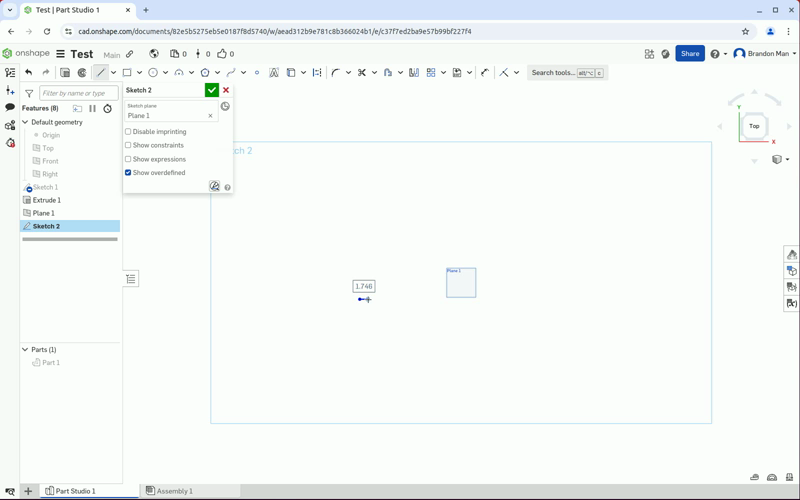
key_down(shift)
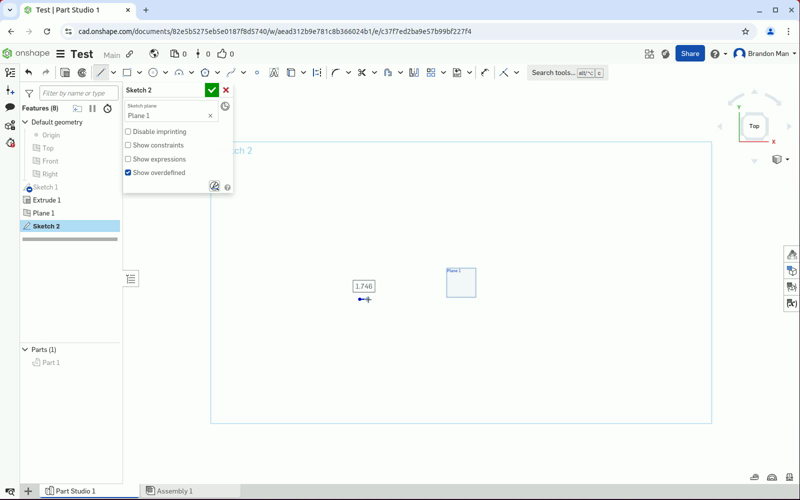
mouse_move(398, 299)
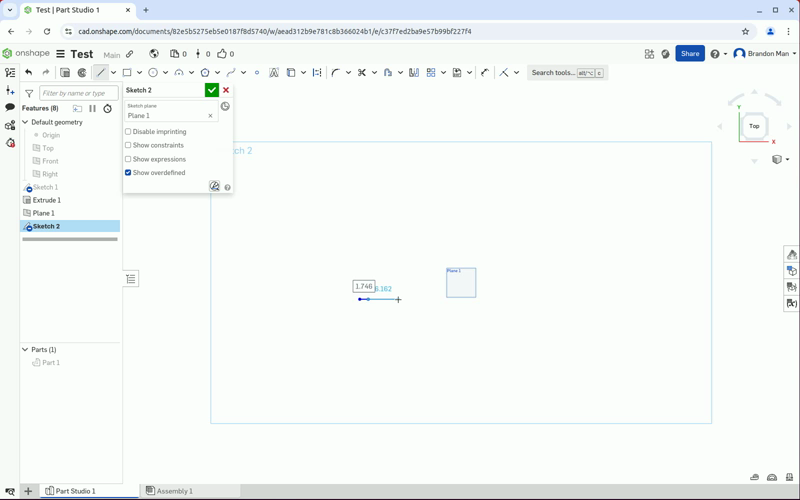
mouse_move(368, 248)
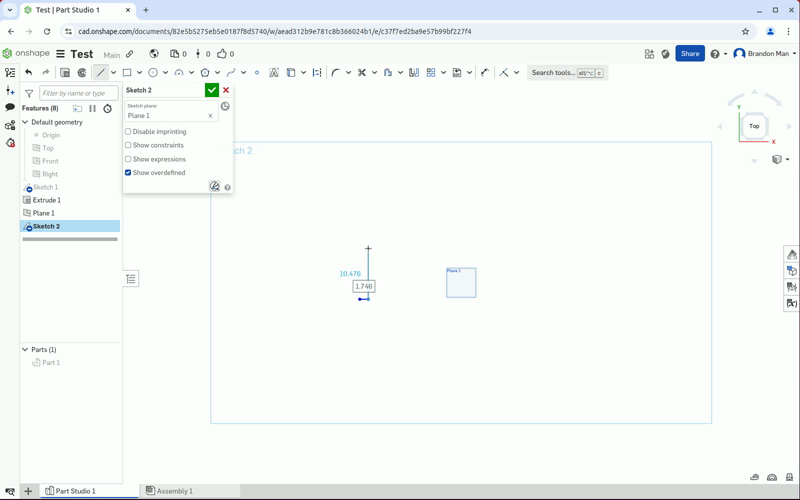
click(368, 248)
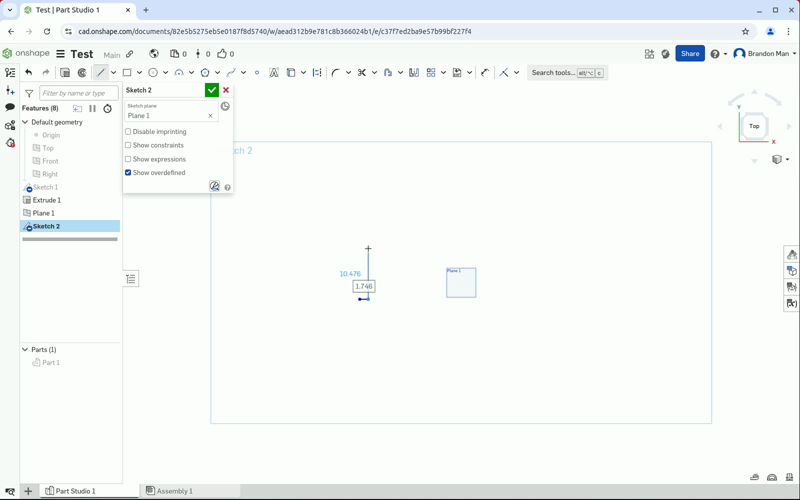
key_up(shift)
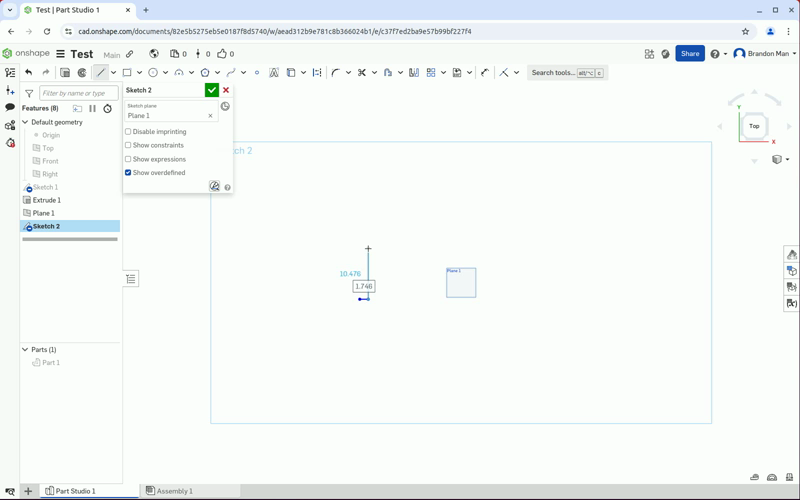
key_down(shift)
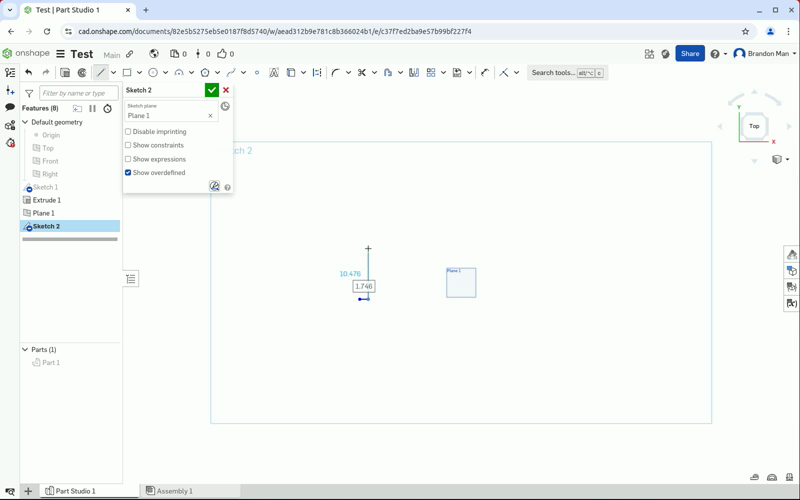
mouse_move(398, 248)
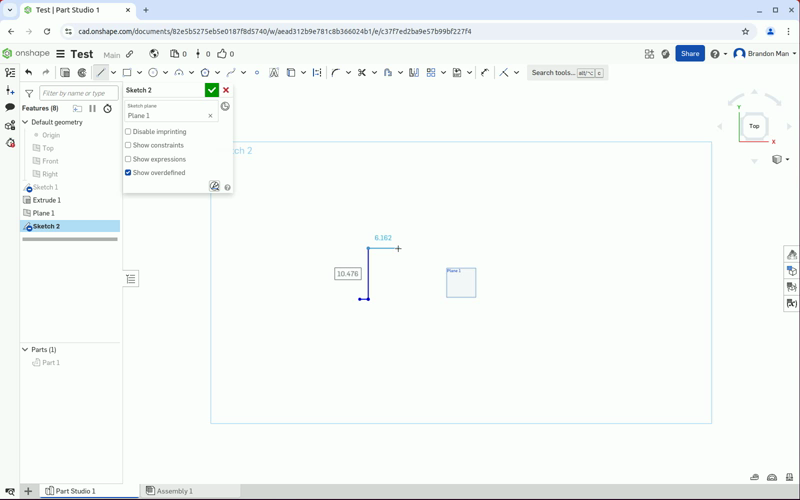
mouse_move(359, 248)
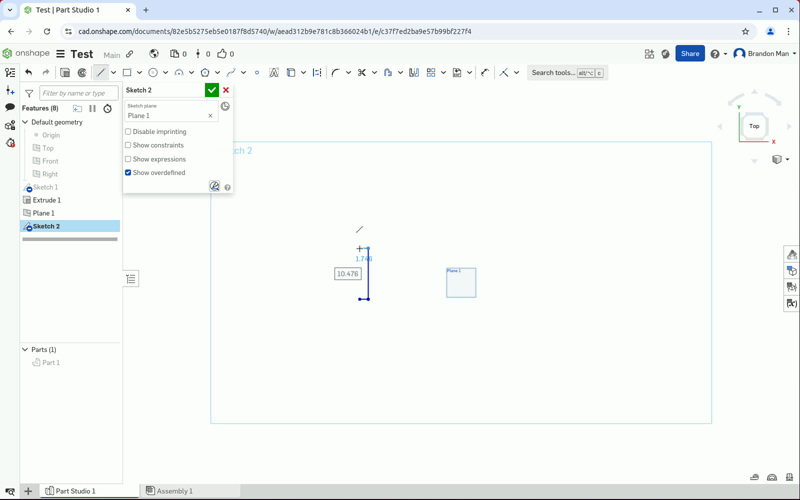
click(359, 248)
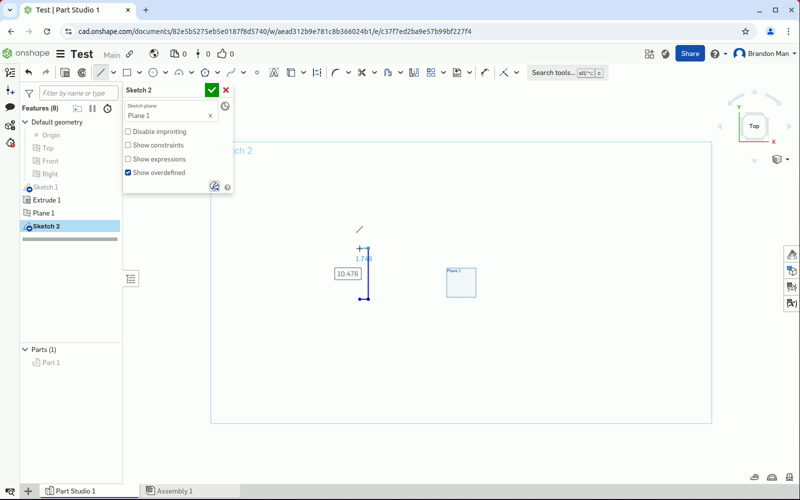
key_up(shift)
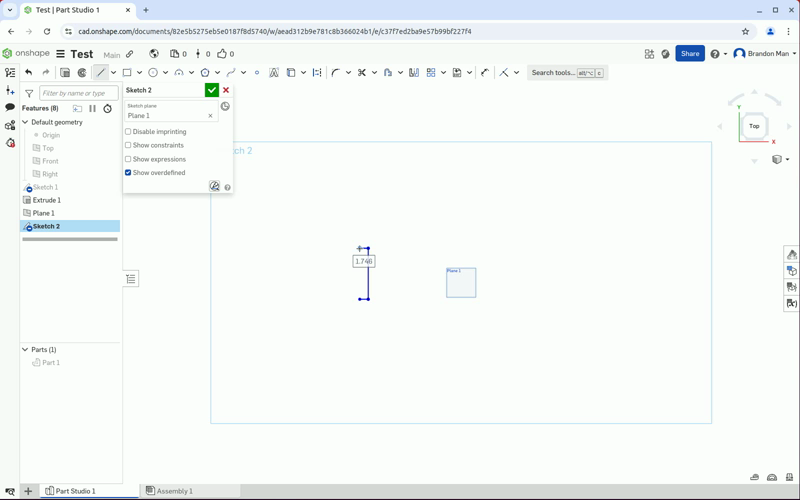
mouse_move(389, 248)
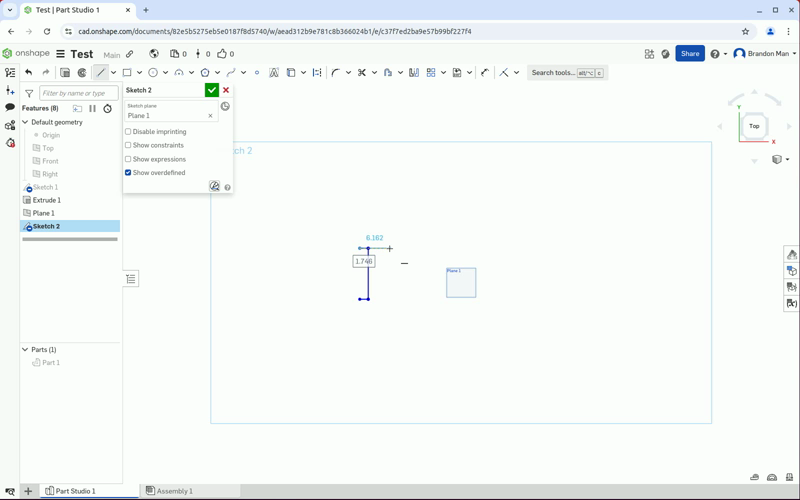
key_down(shift)
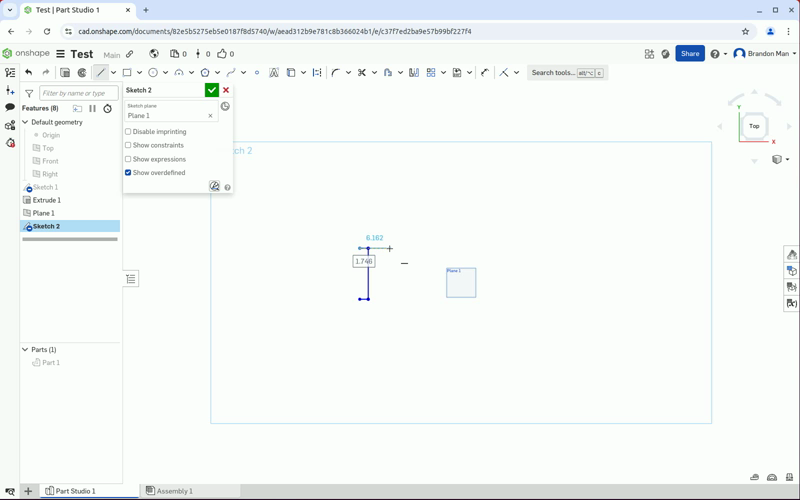
mouse_move(359, 299)
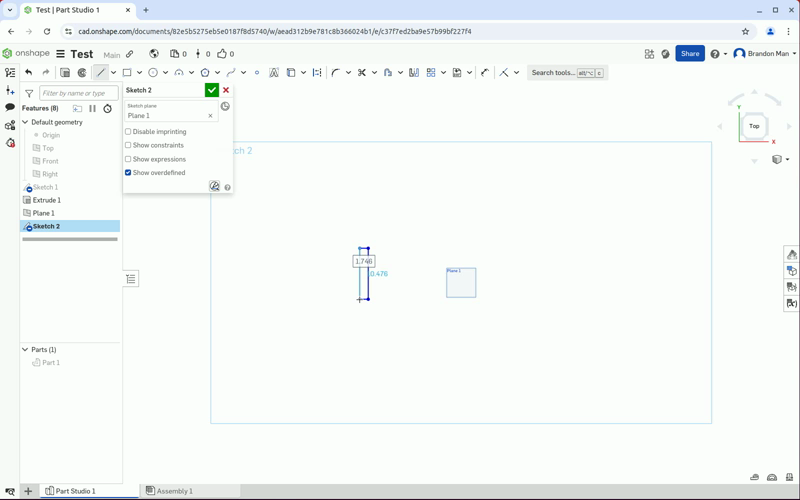
key_up(shift)
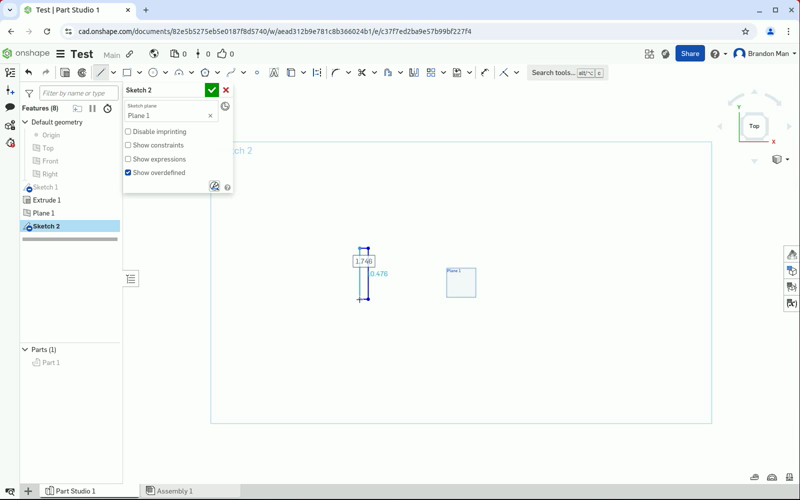
click(359, 299)
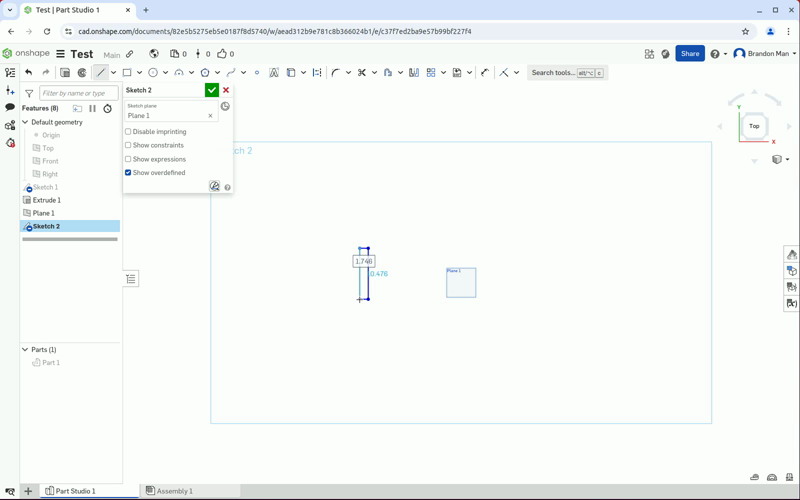
key(esc)
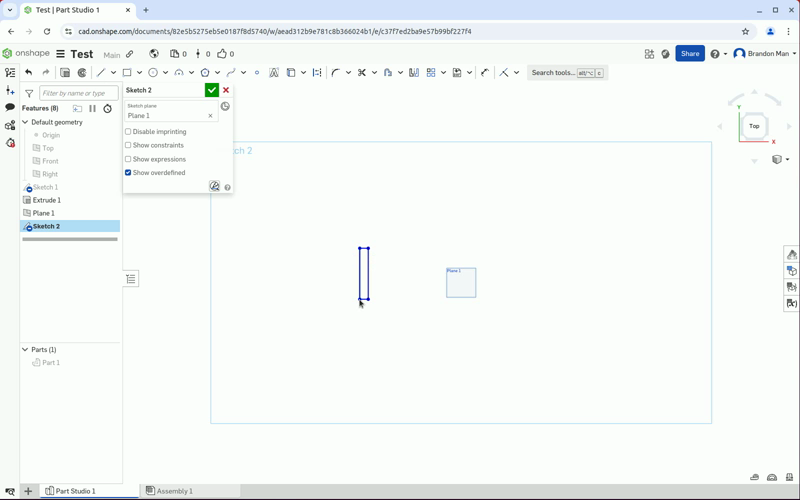
mouse_move(365, 251)
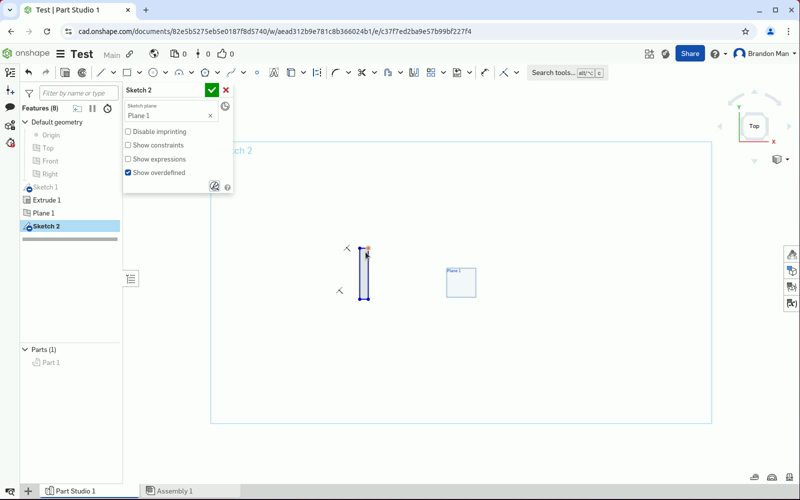
scroll(6)
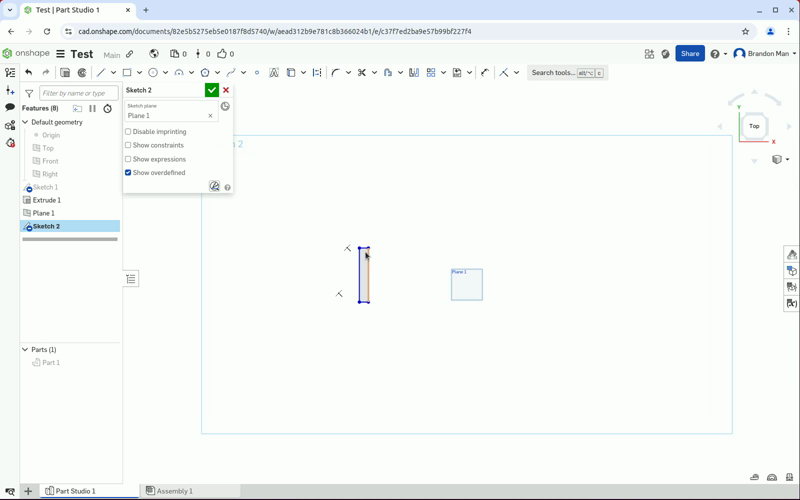
scroll(6)
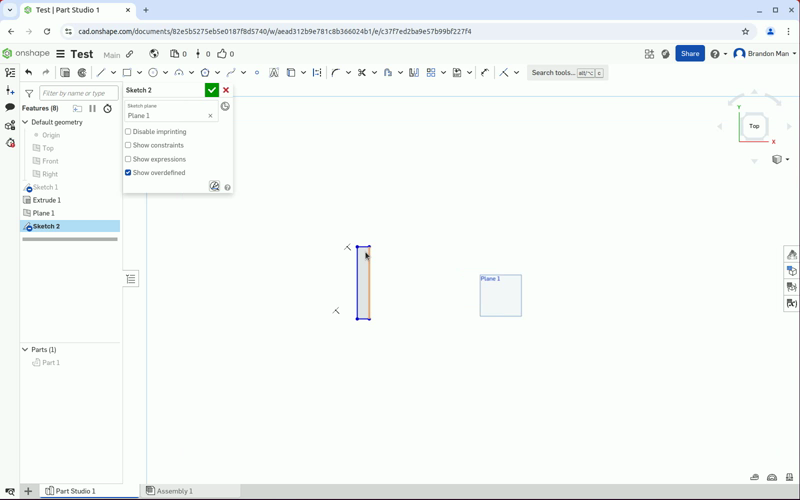
scroll(6)
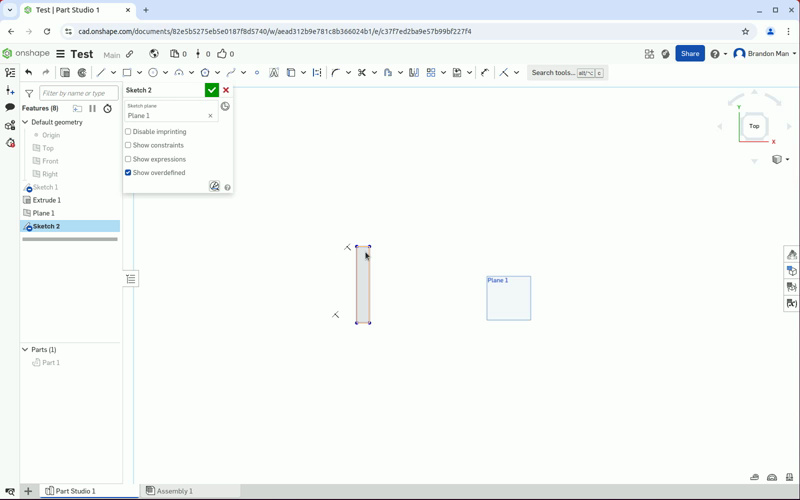
scroll(6)
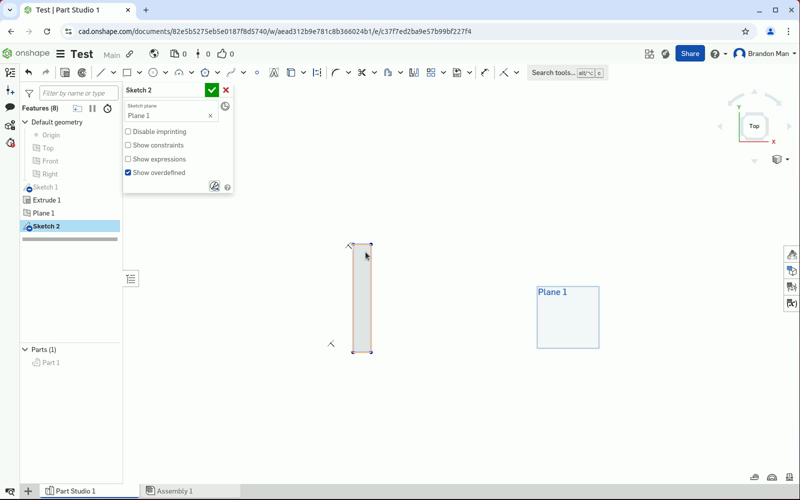
scroll(6)
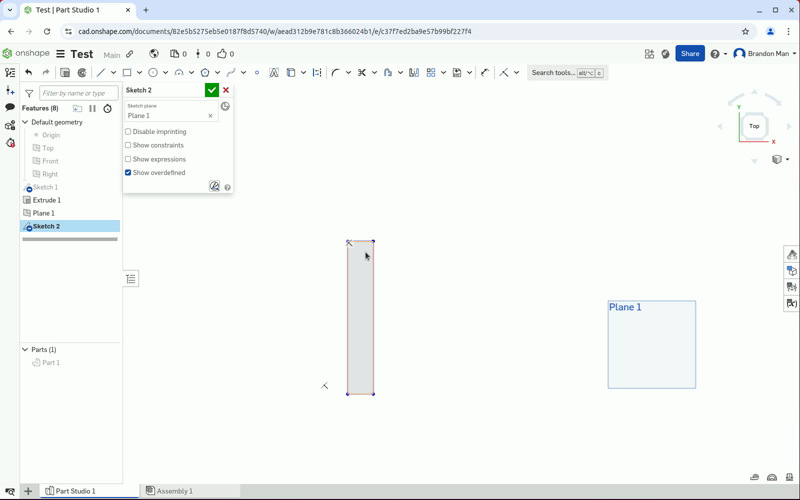
scroll(6)
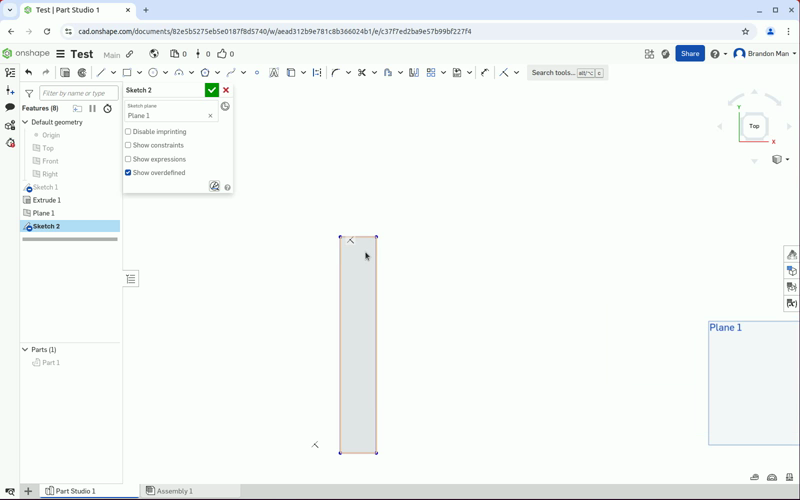
scroll(6)
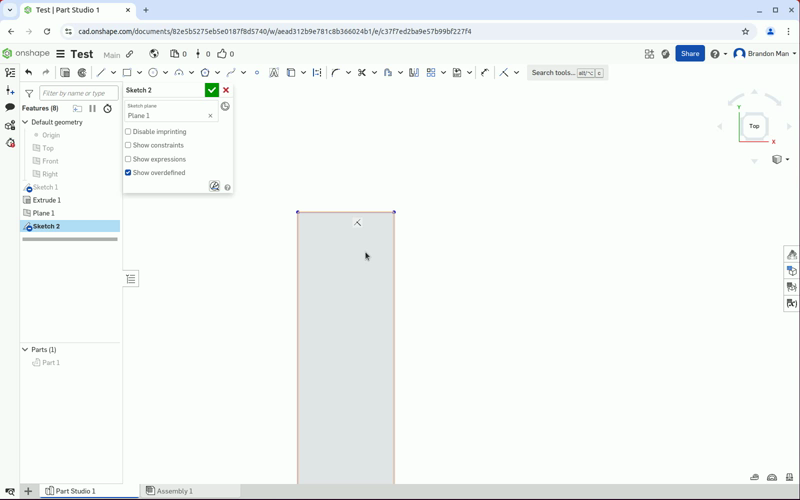
click(365, 251)
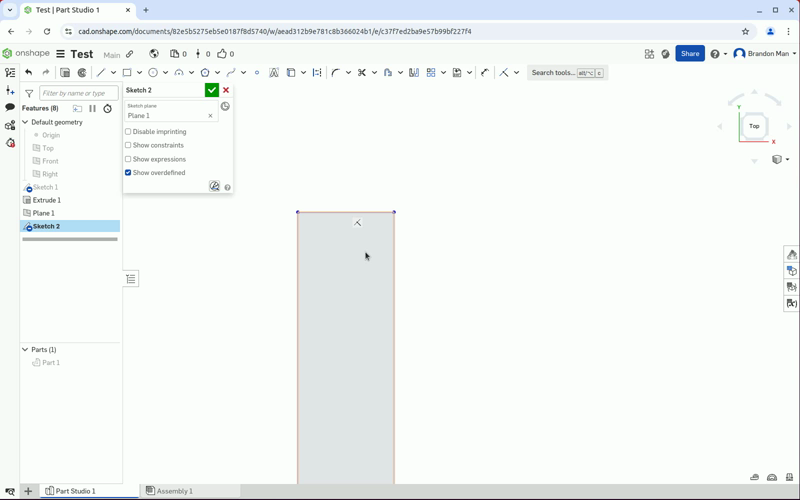
scroll(-6)
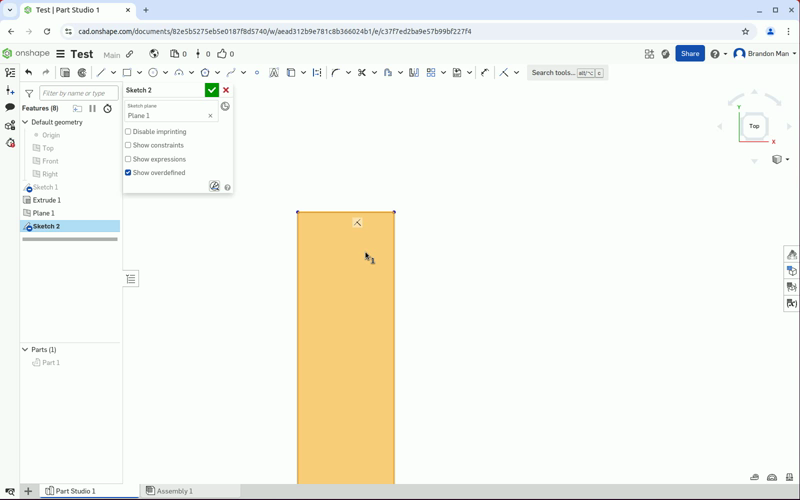
scroll(-6)
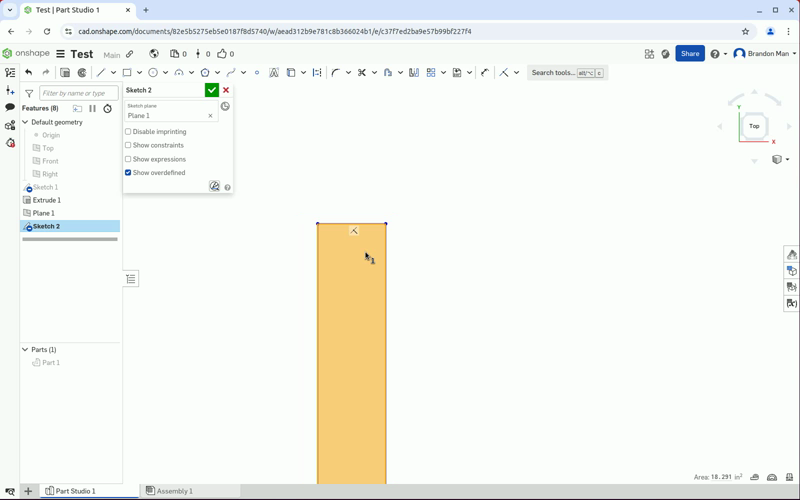
scroll(-6)
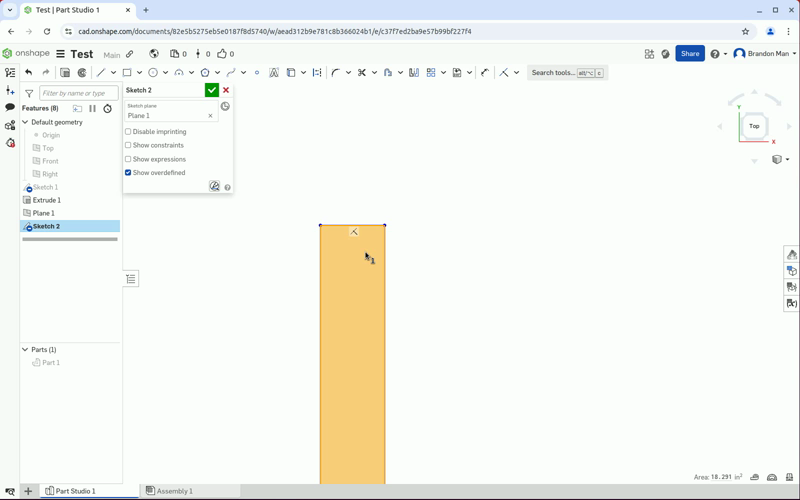
scroll(-6)
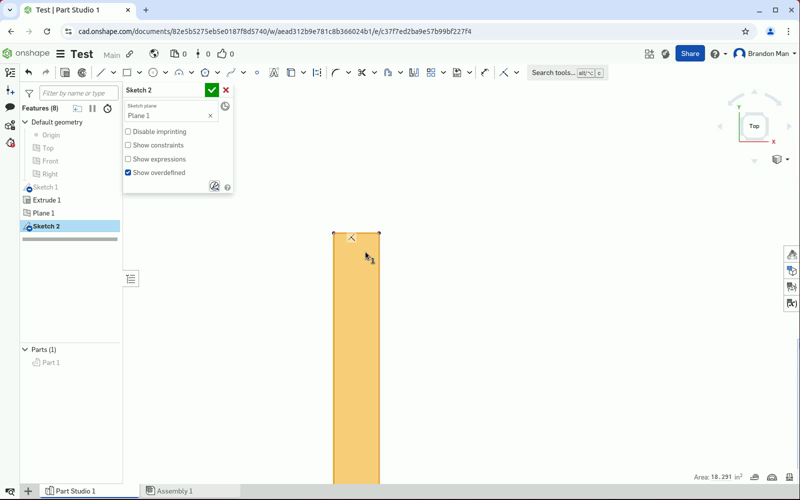
scroll(-6)
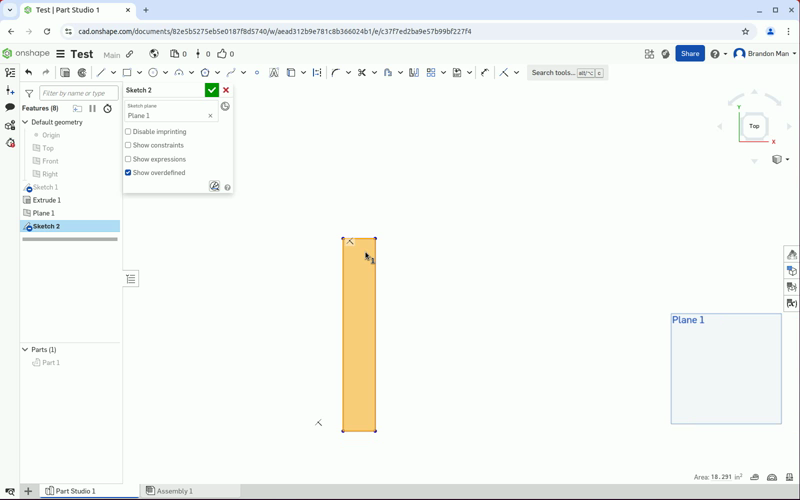
scroll(-6)
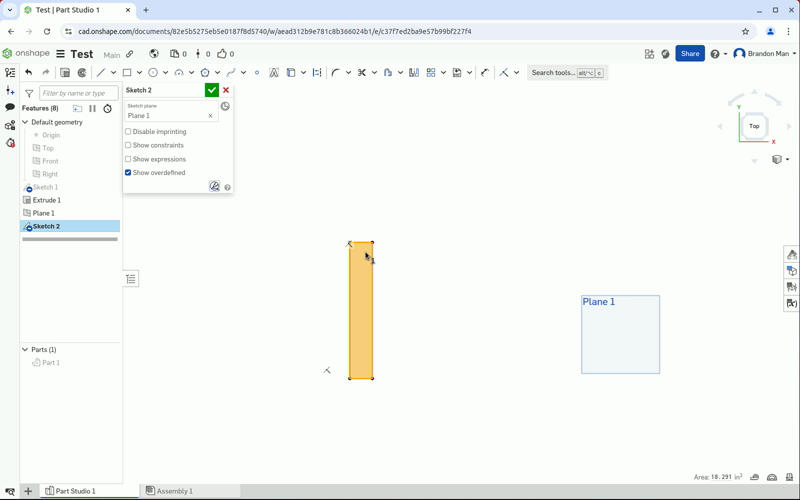
scroll(-6)
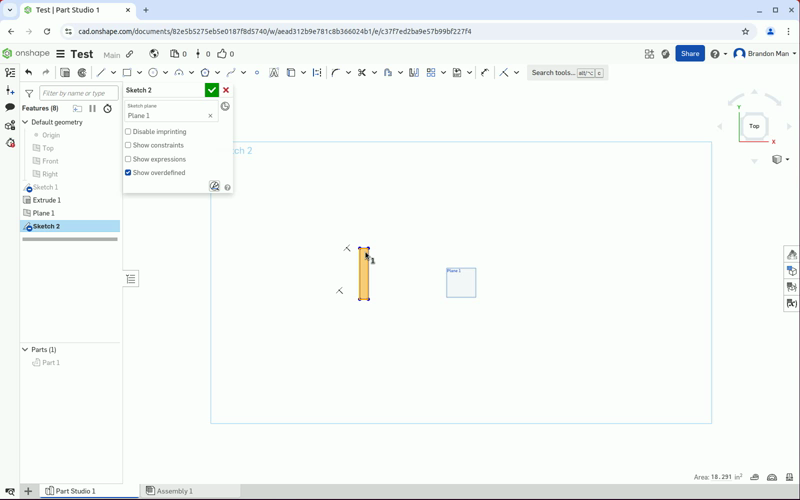
mouse_move(73, 352)
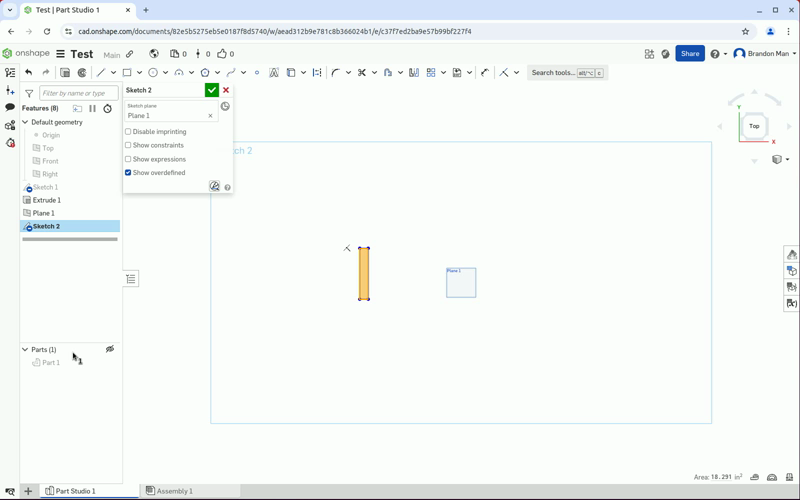
key(shift+y)
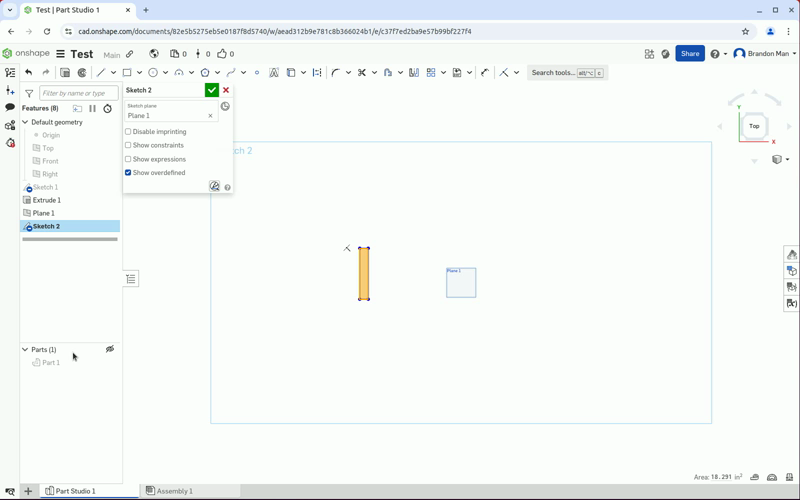
key(shift+e)
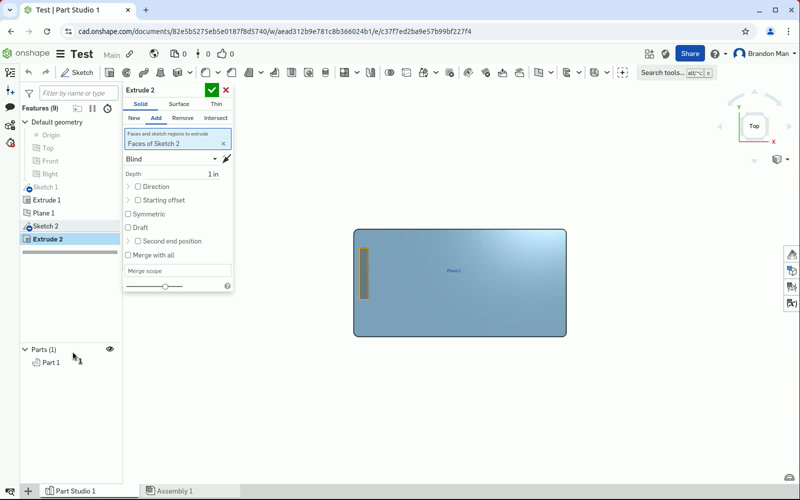
mouse_move(143, 106)
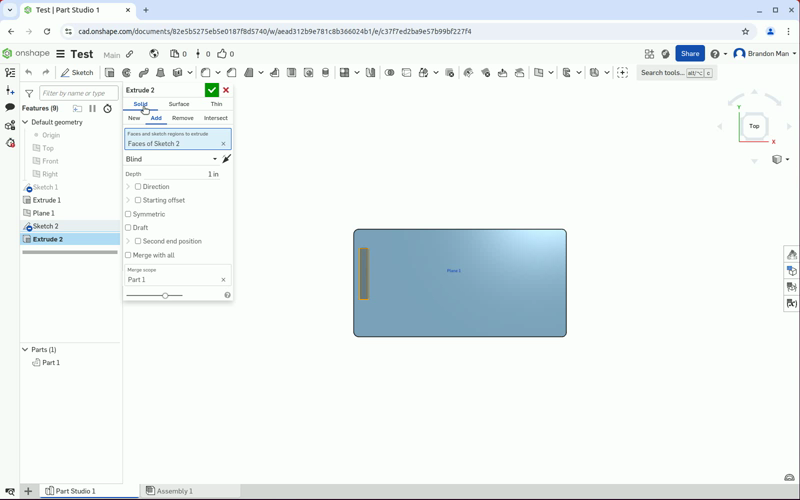
click(143, 106)
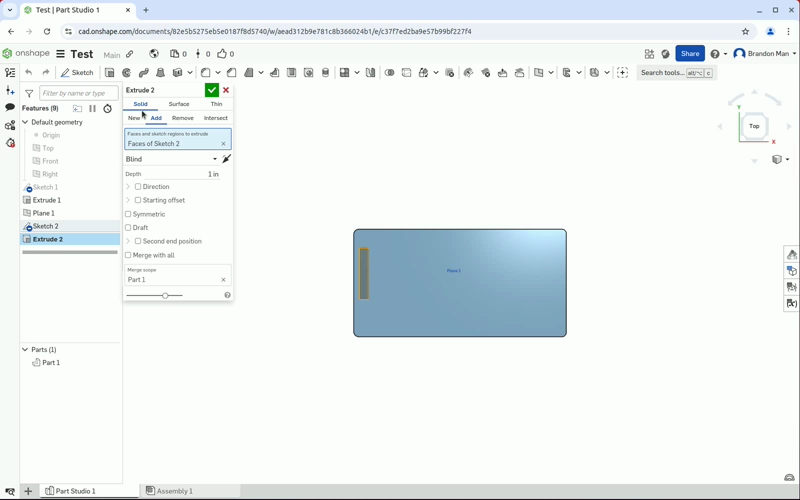
mouse_move(137, 120)
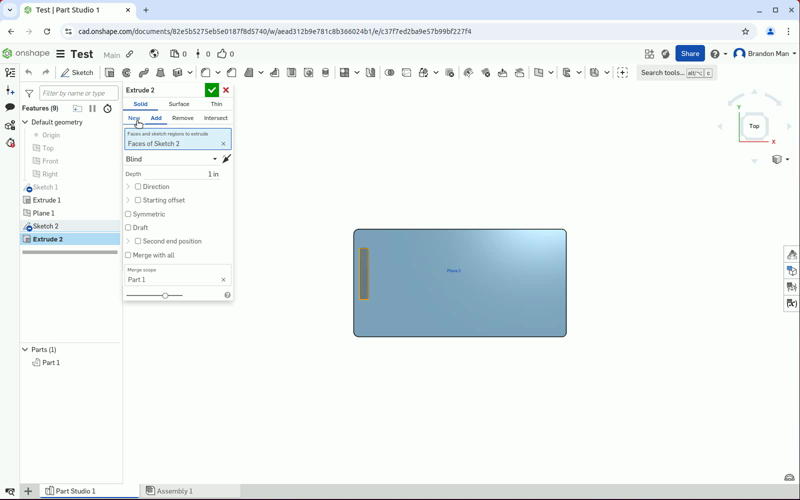
click(137, 120)
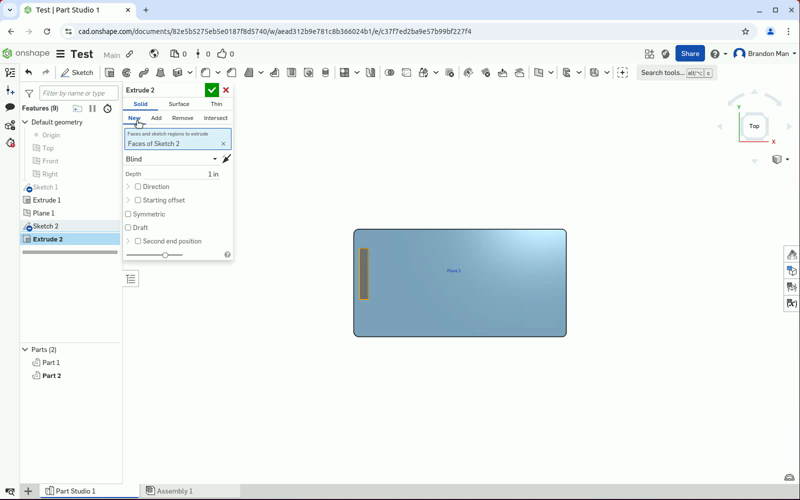
key(tab, 4)
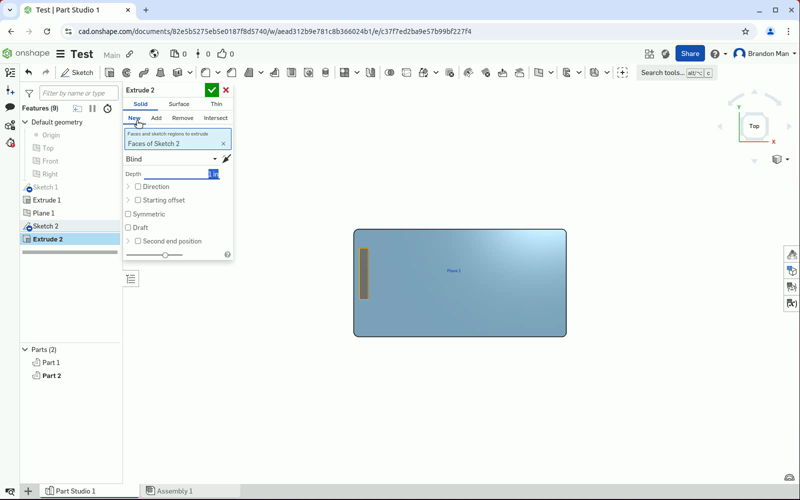
text(1.204)
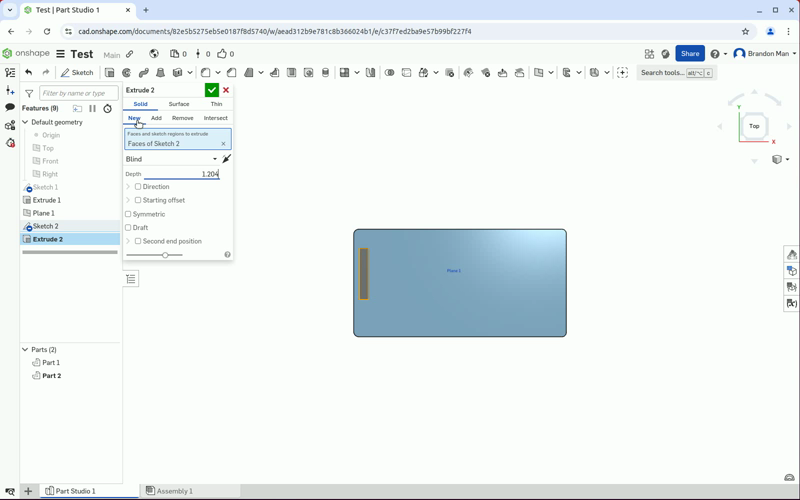
key(enter)
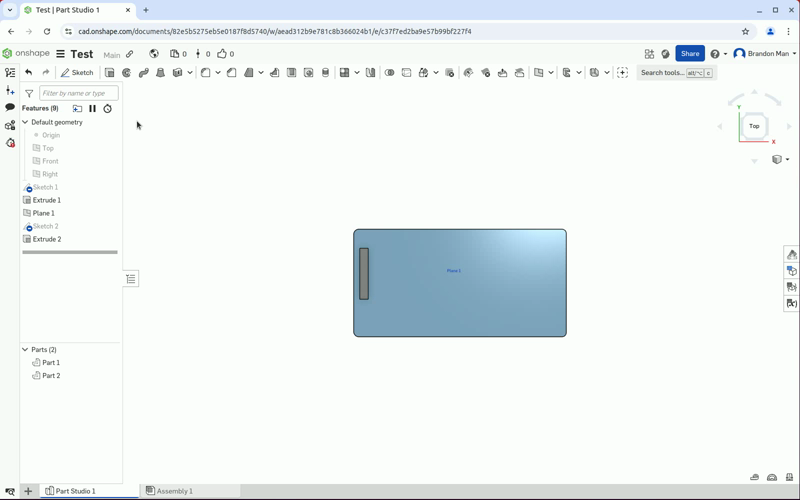
key(shift+h)
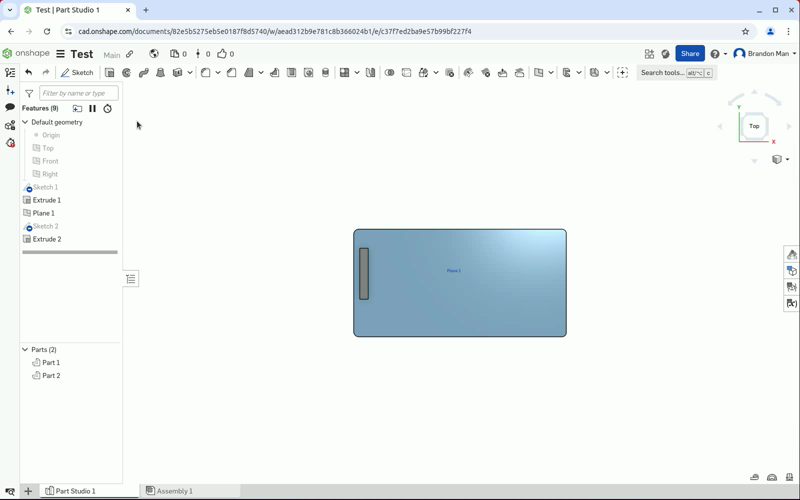
key(shift+h)
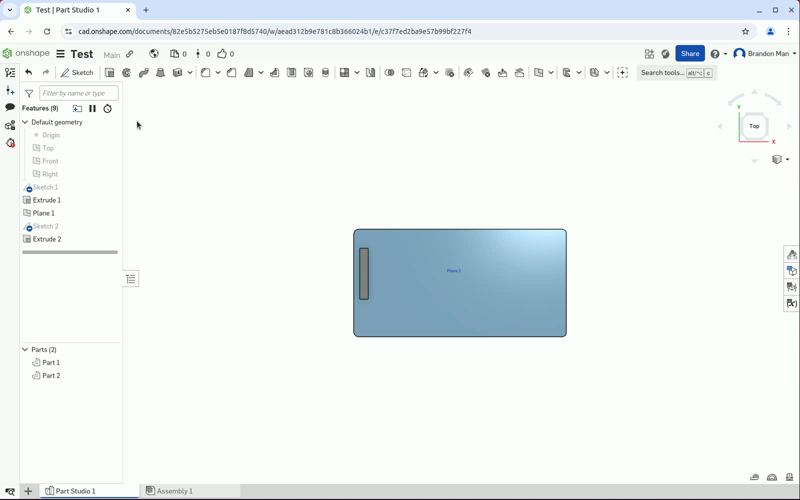
mouse_move(73, 189)
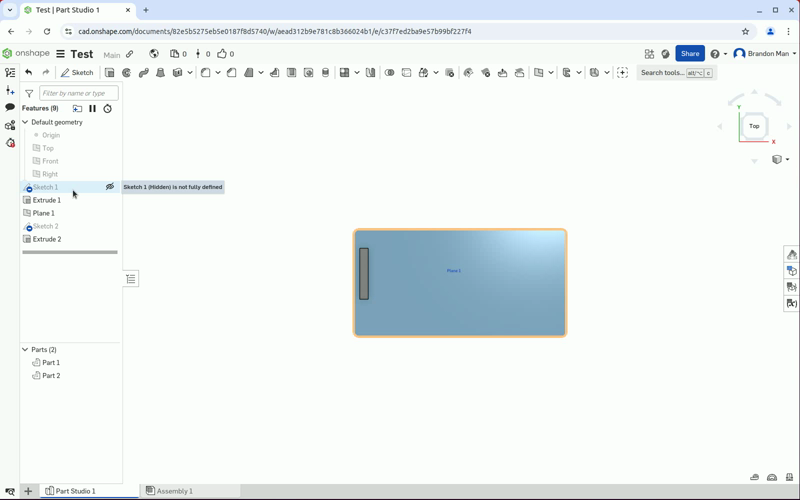
click(73, 189)
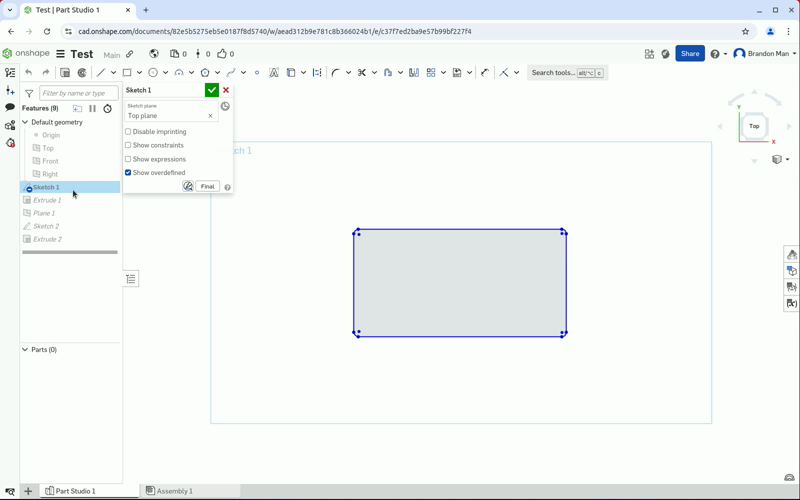
mouse_move(229, 92)
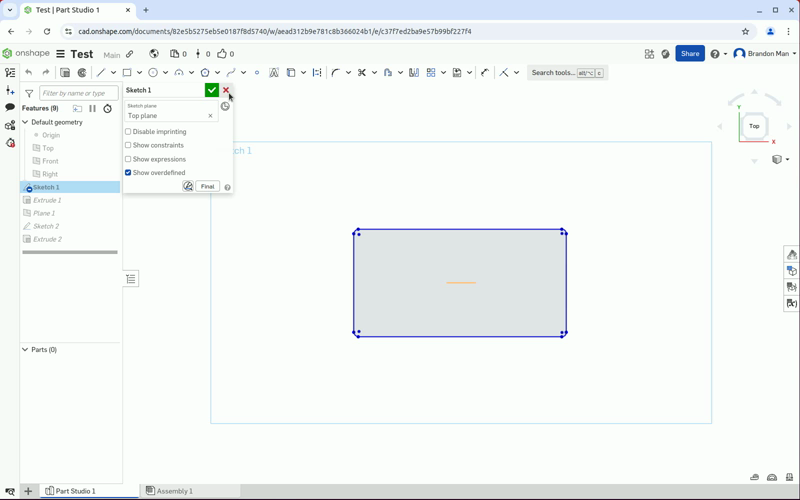
click(229, 92)
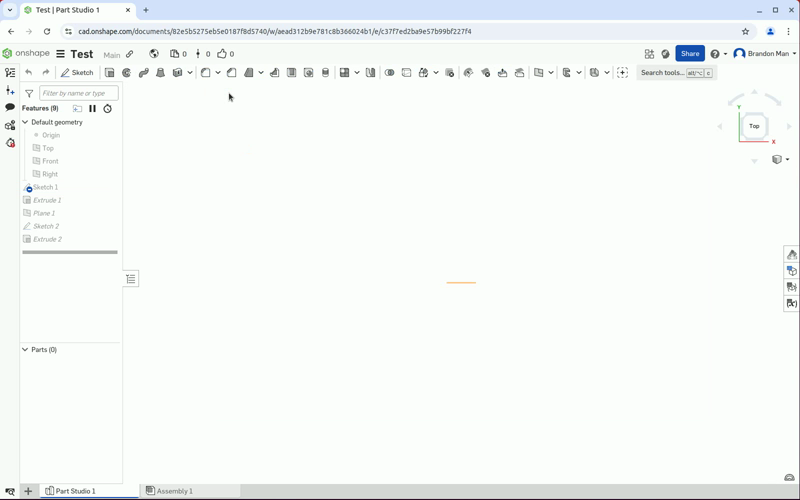
key(shift+s)
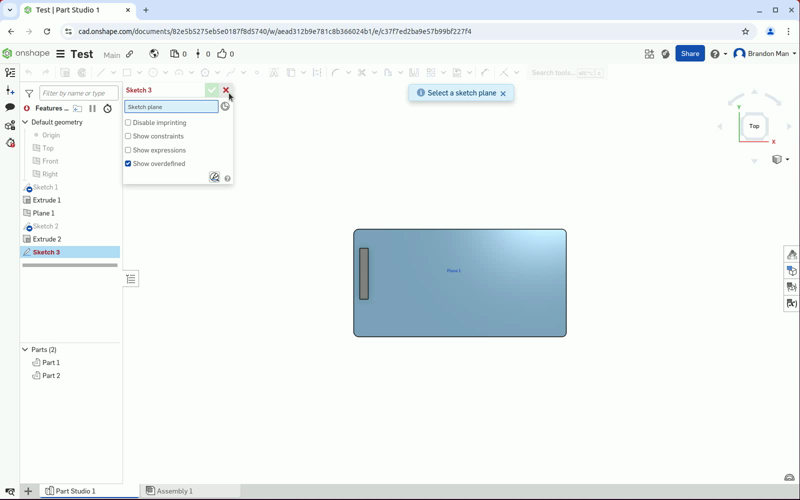
mouse_move(73, 215)
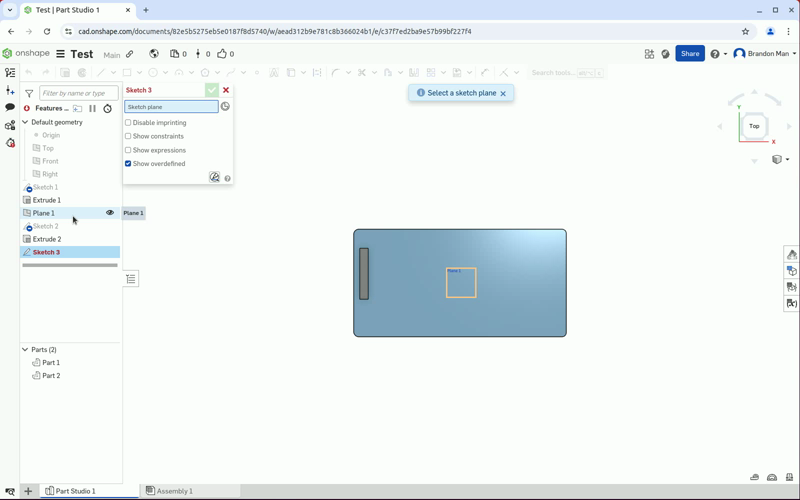
click(73, 215)
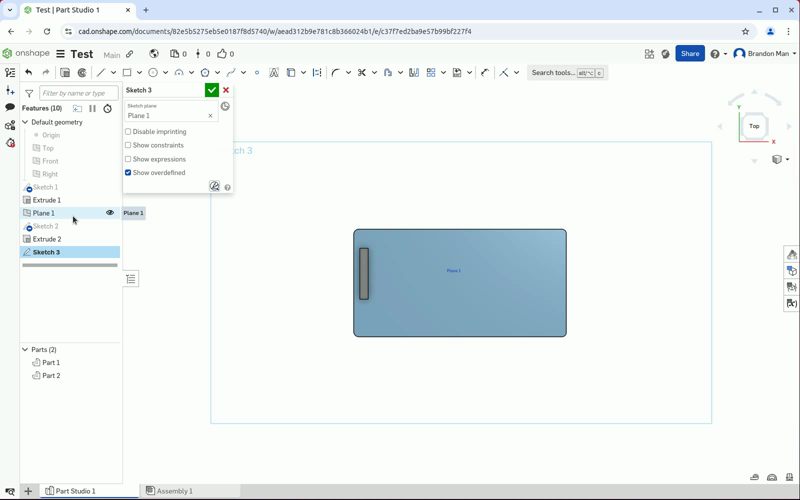
mouse_move(73, 352)
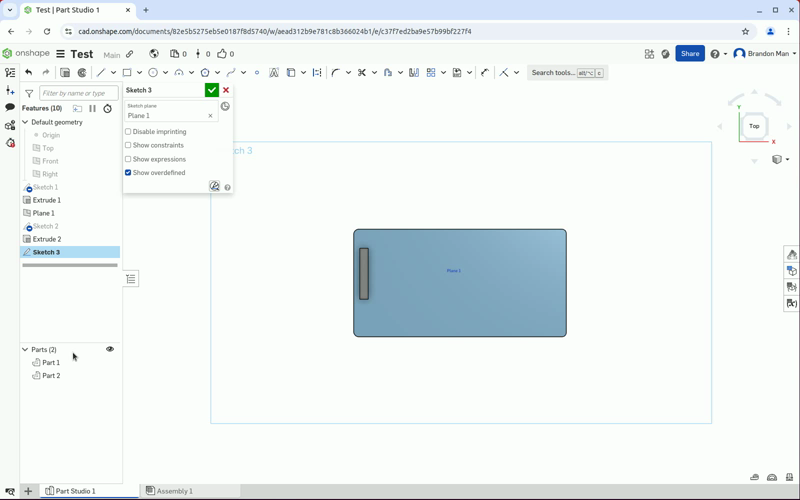
key(y)
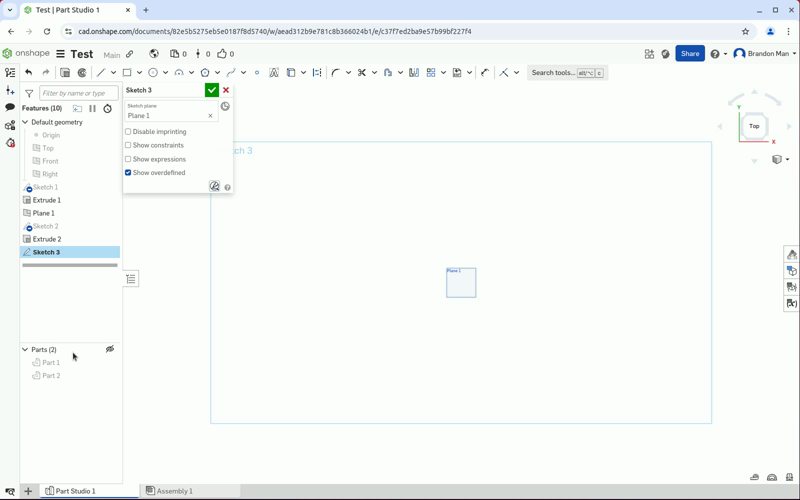
key(l)
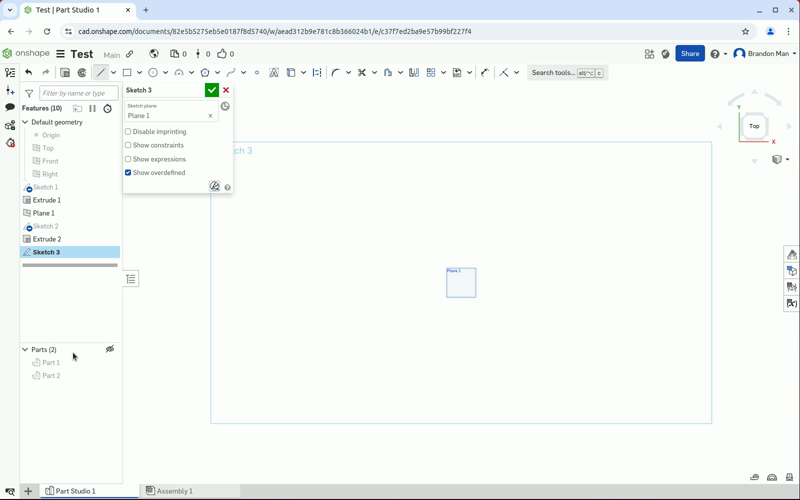
key_down(shift)
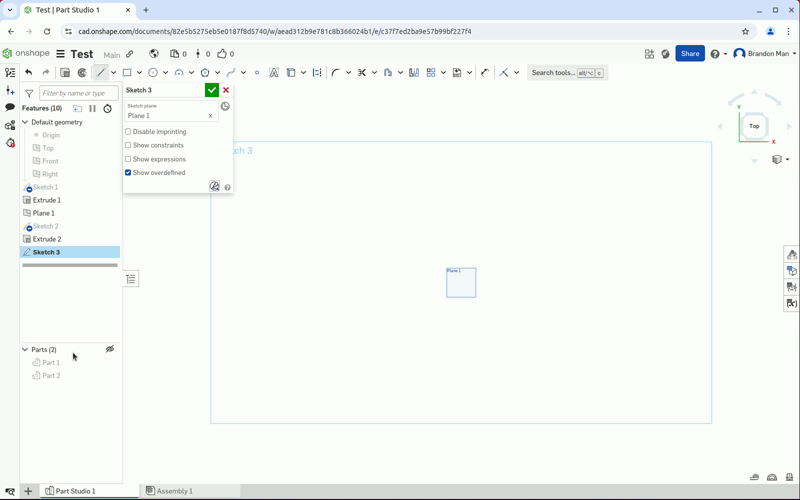
mouse_move(552, 299)
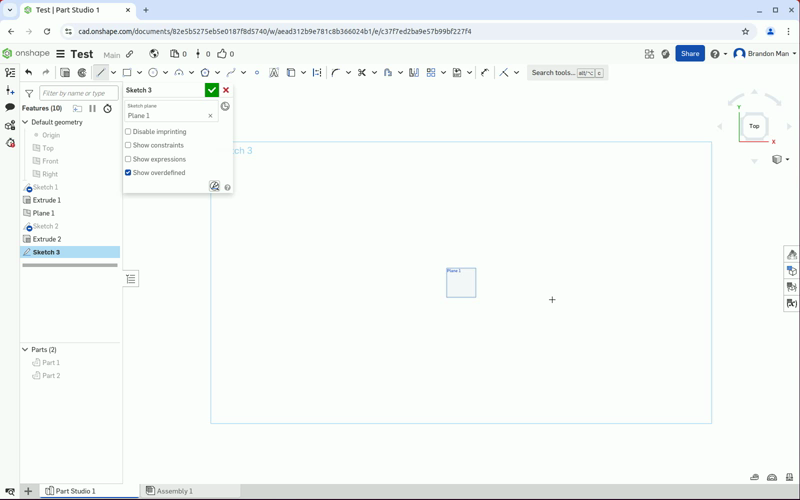
click(552, 299)
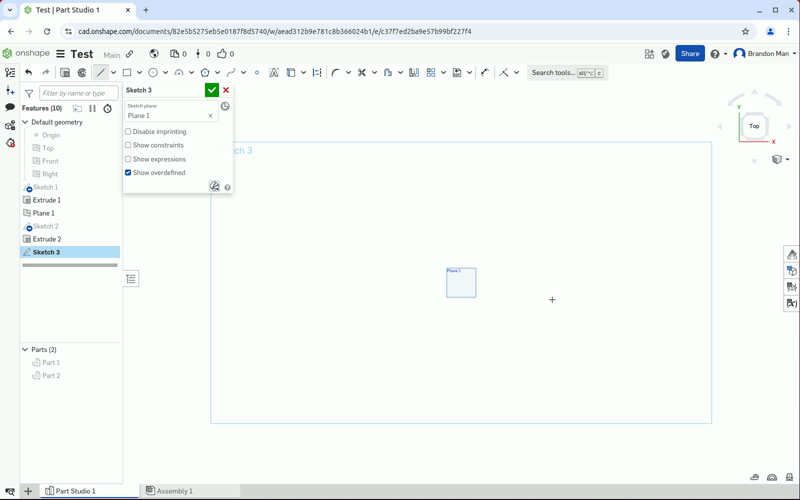
key_up(shift)
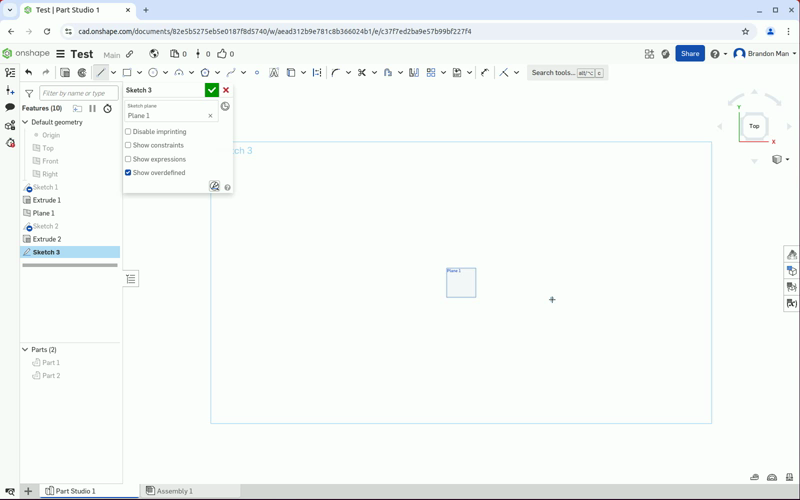
key_down(shift)
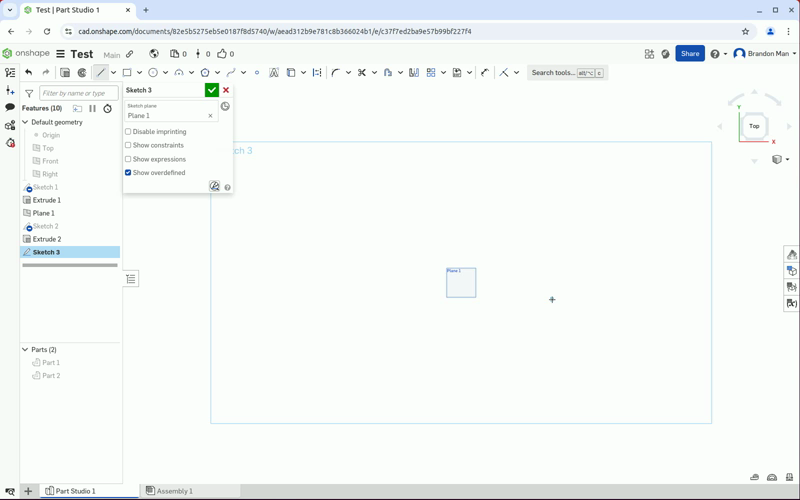
mouse_move(582, 299)
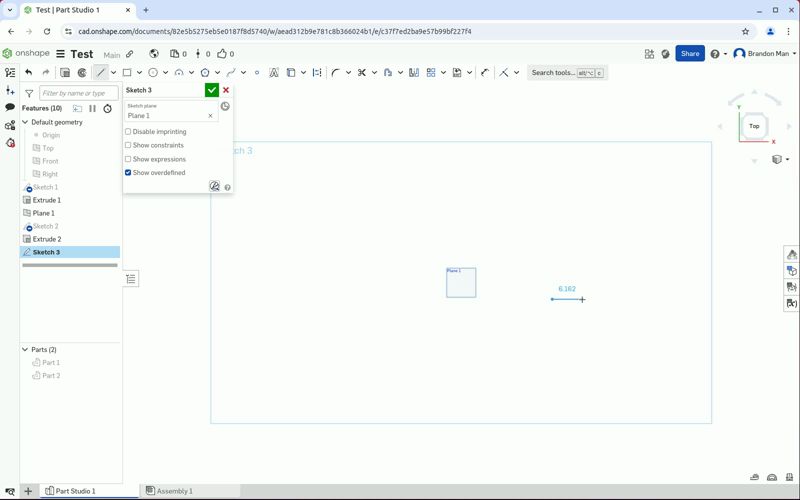
mouse_move(560, 299)
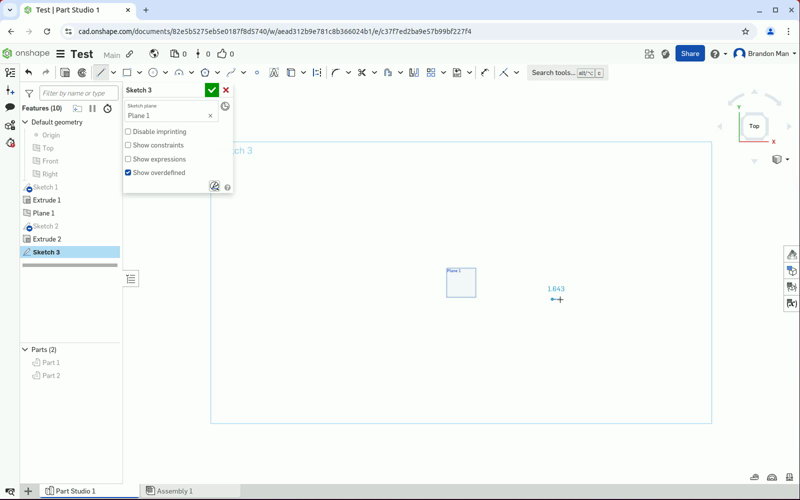
click(560, 299)
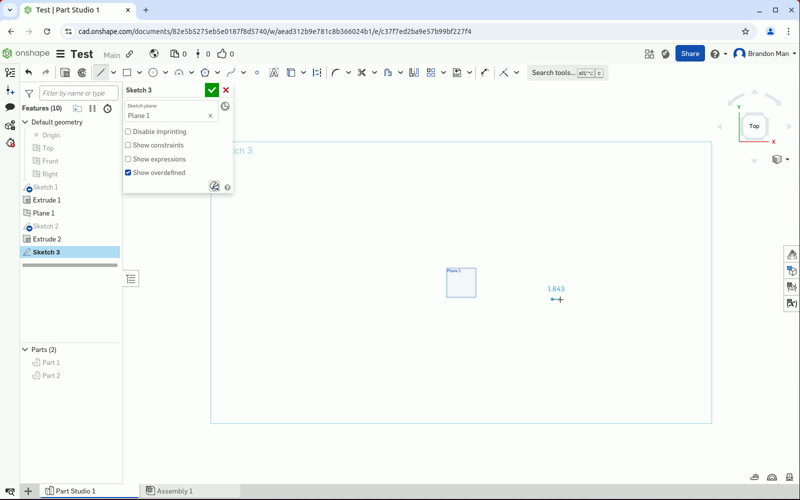
key_up(shift)
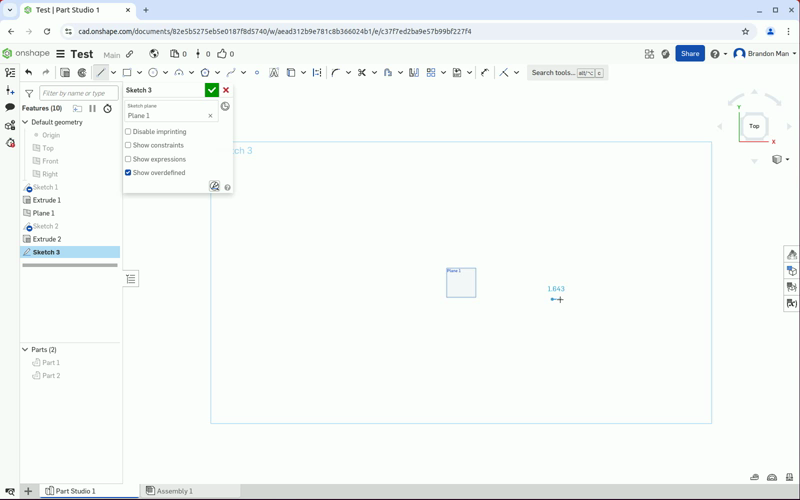
key_down(shift)
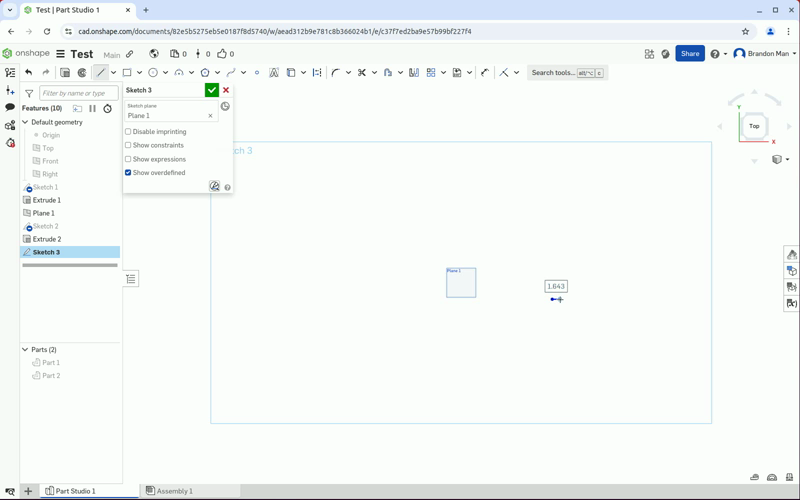
mouse_move(589, 299)
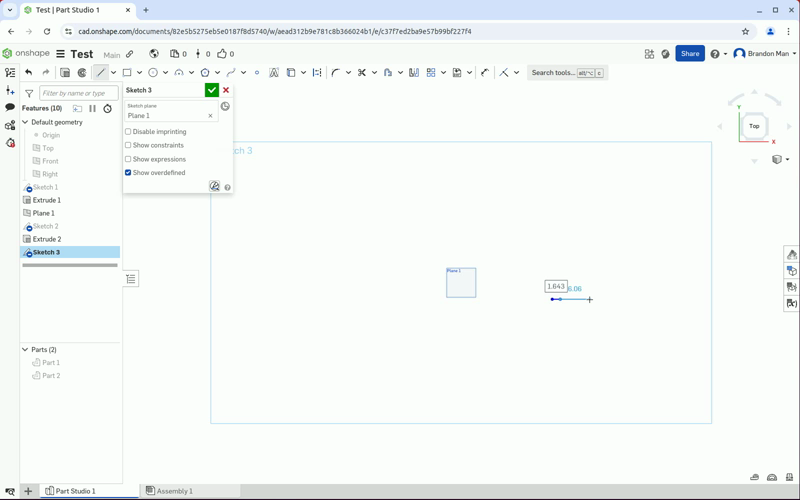
mouse_move(560, 248)
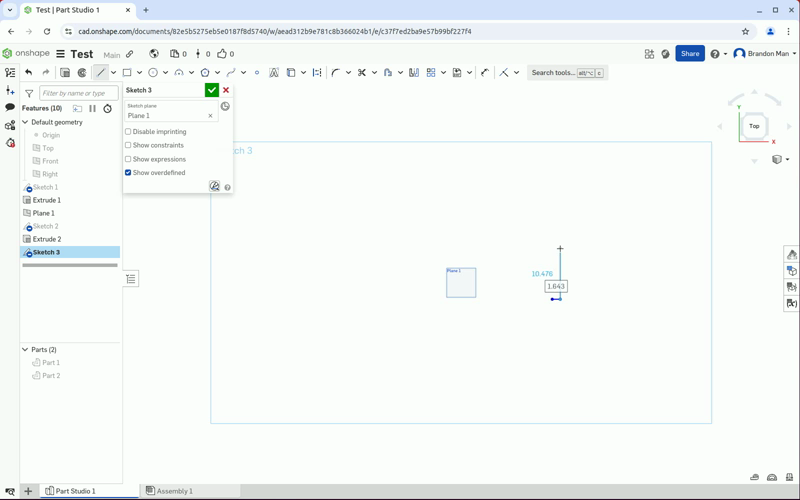
click(560, 248)
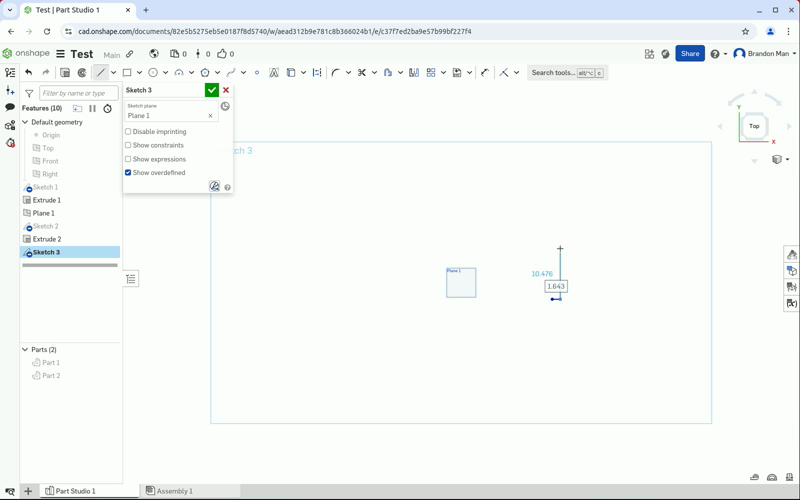
key_up(shift)
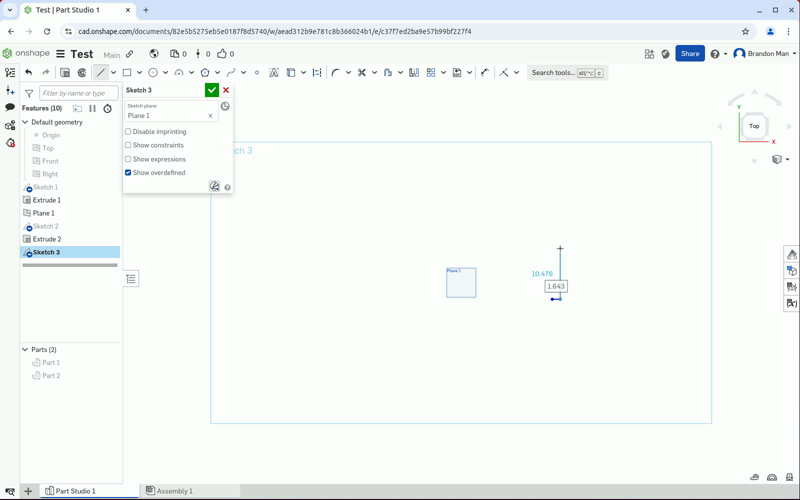
key_down(shift)
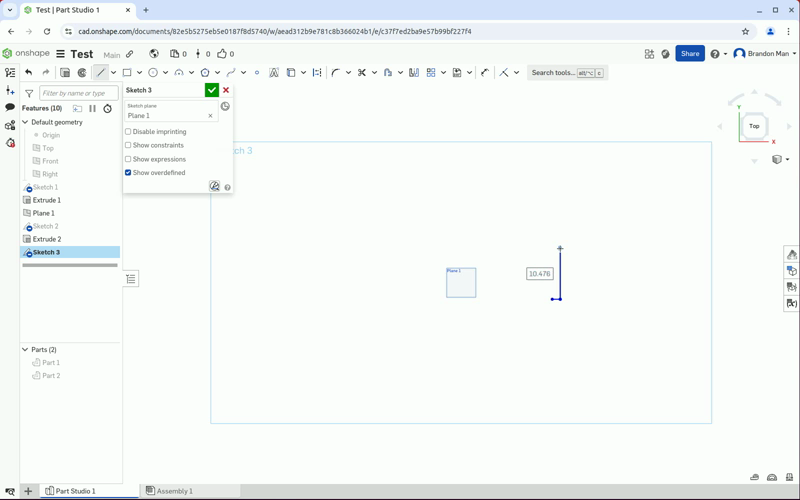
mouse_move(589, 248)
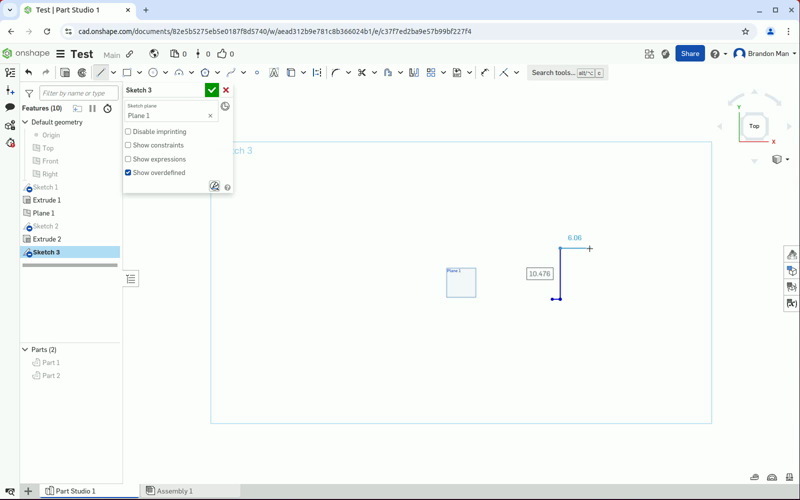
mouse_move(552, 248)
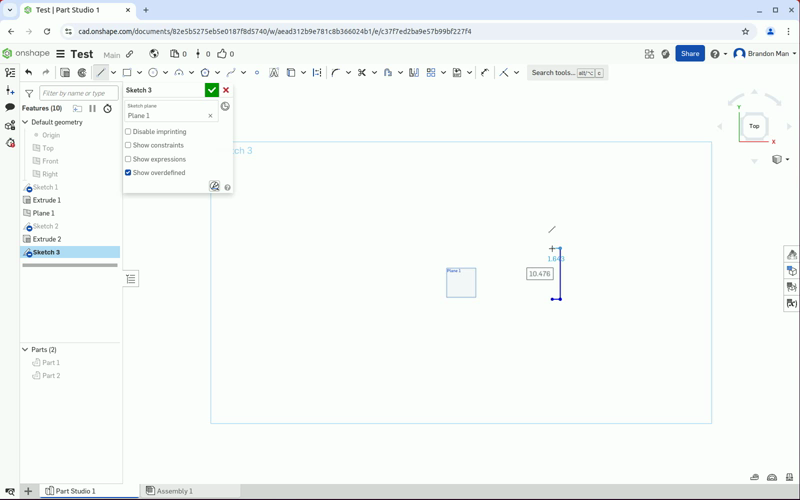
click(552, 248)
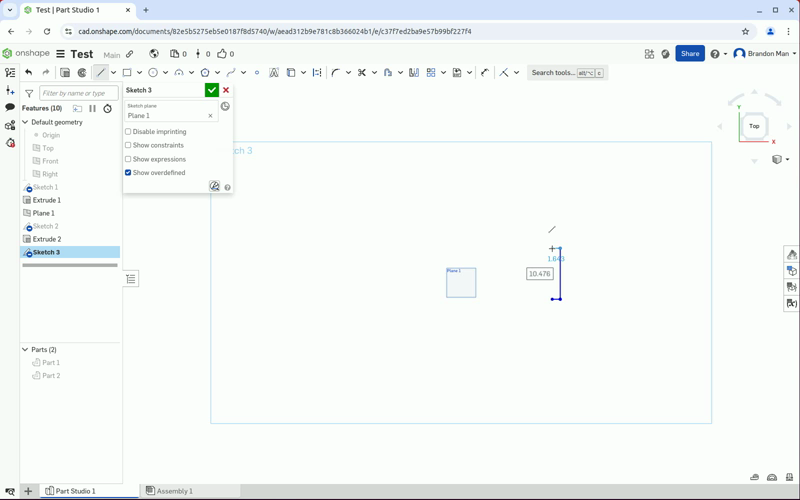
key_up(shift)
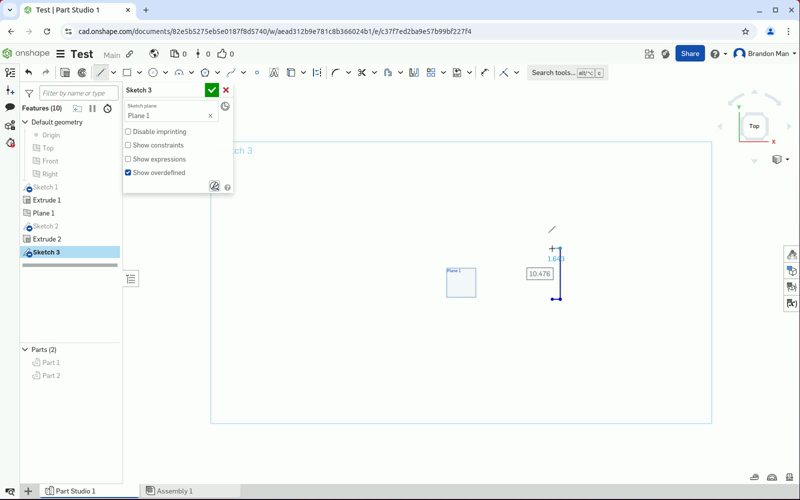
mouse_move(582, 248)
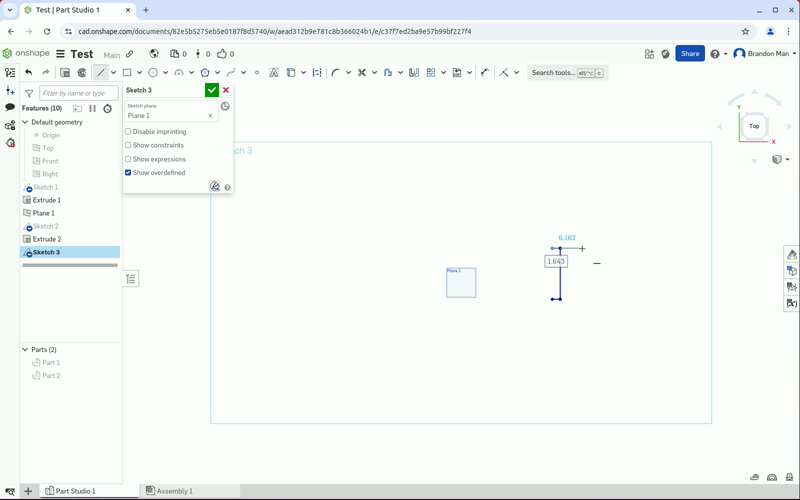
key_down(shift)
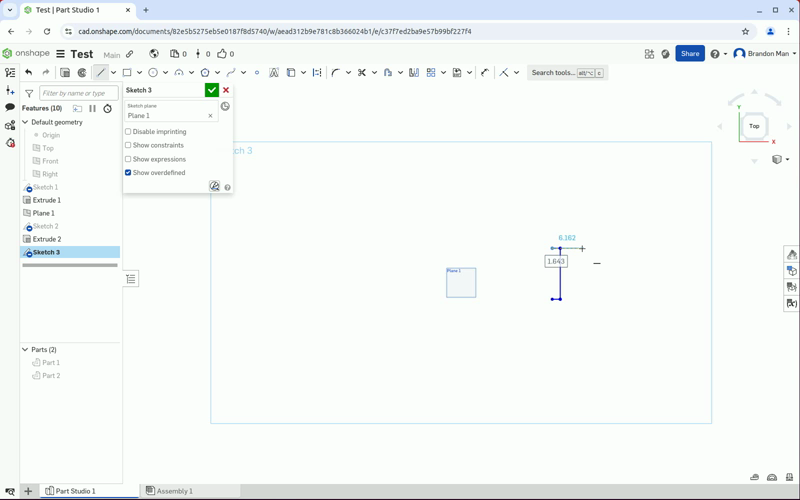
mouse_move(552, 299)
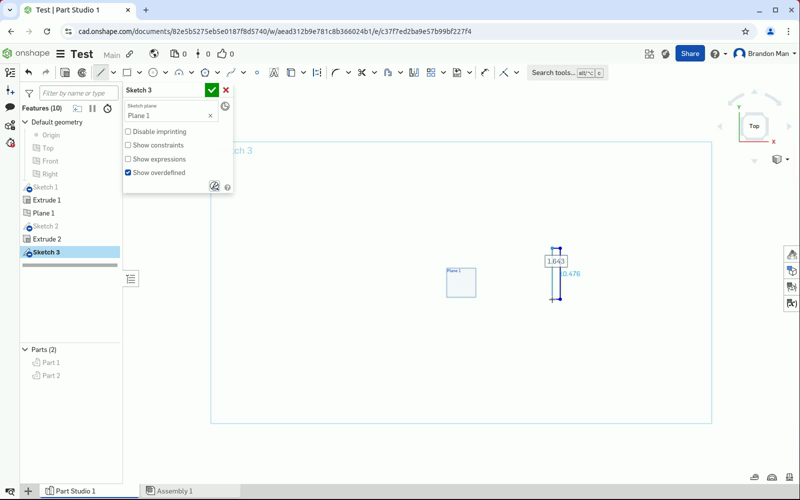
key_up(shift)
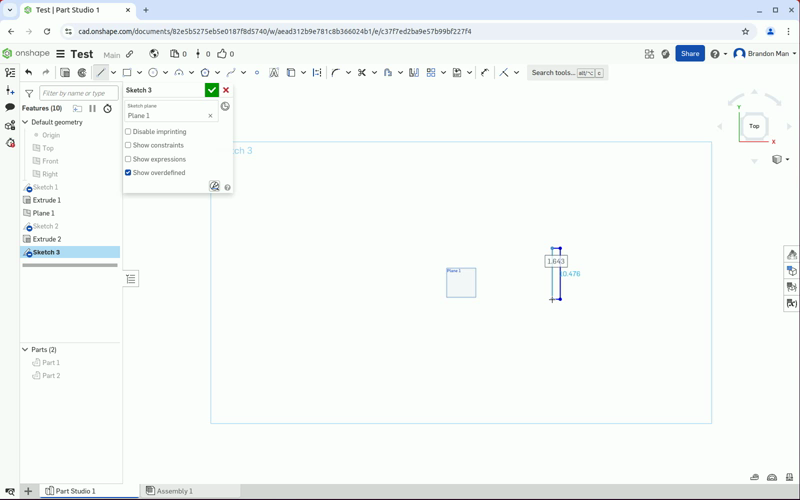
click(552, 299)
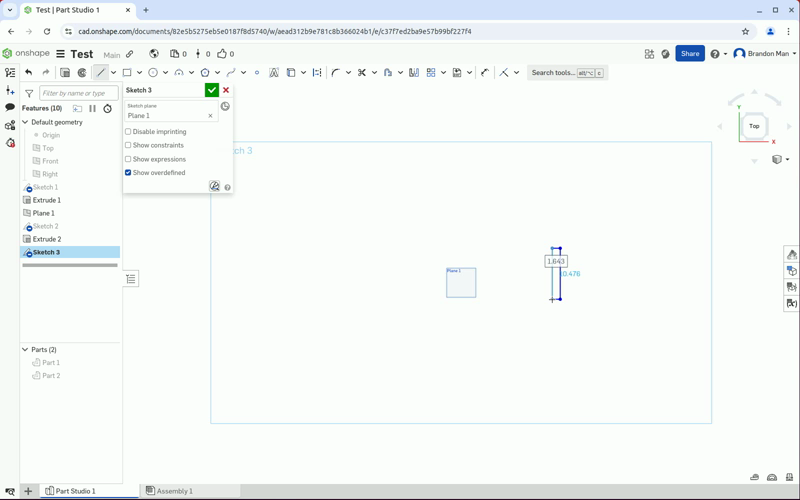
key(esc)
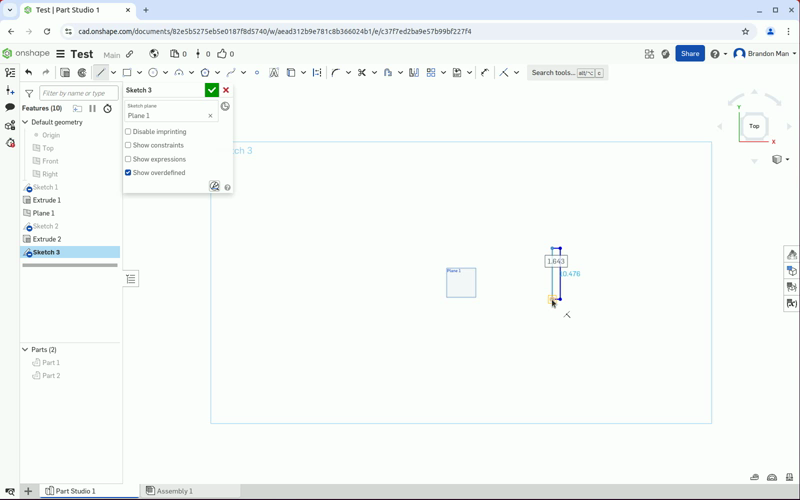
mouse_move(554, 294)
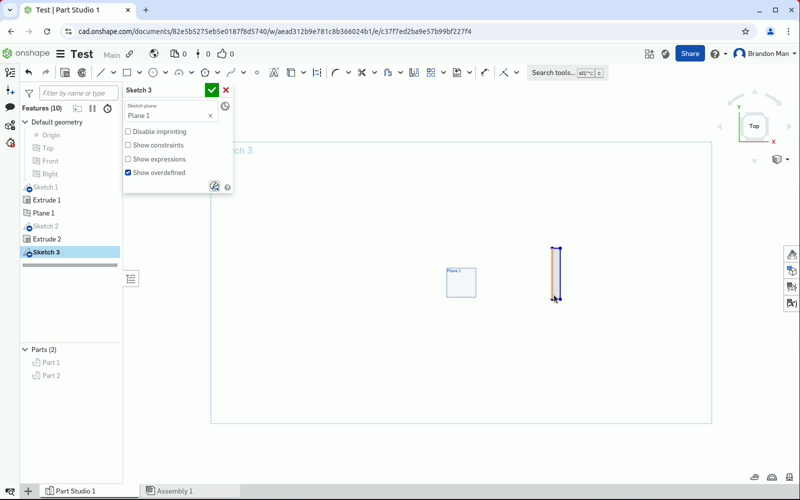
scroll(6)
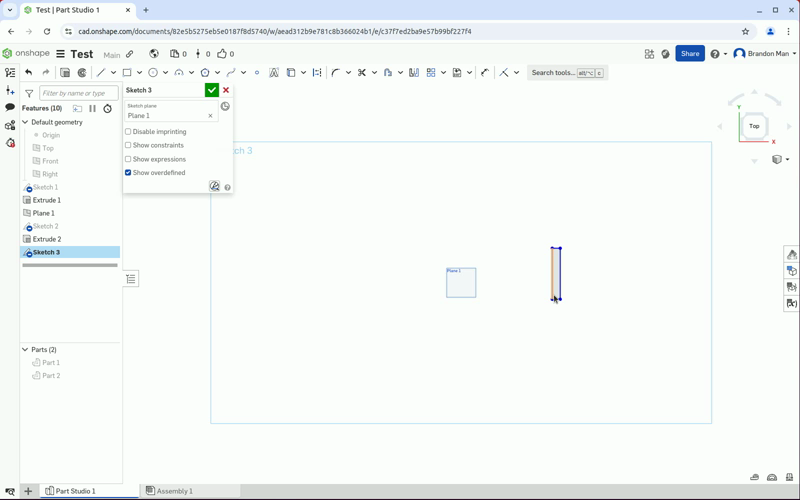
scroll(6)
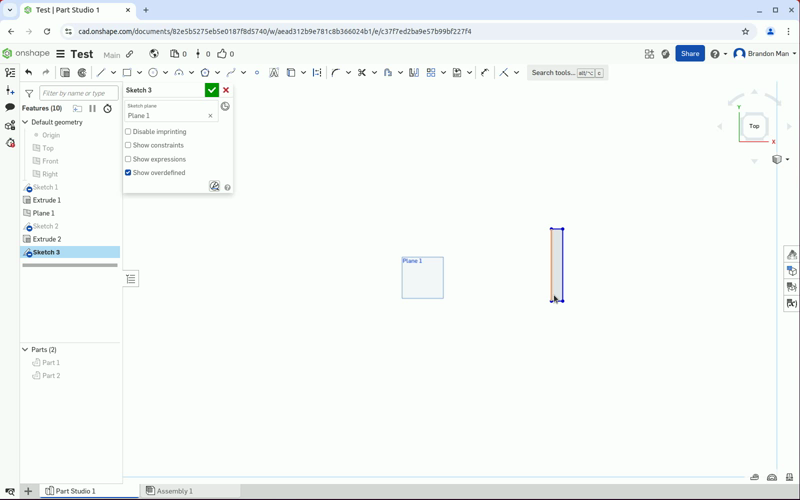
scroll(6)
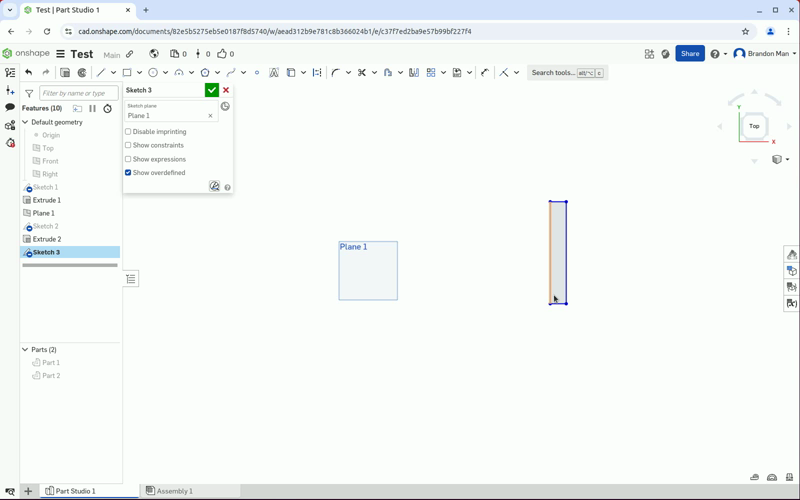
scroll(6)
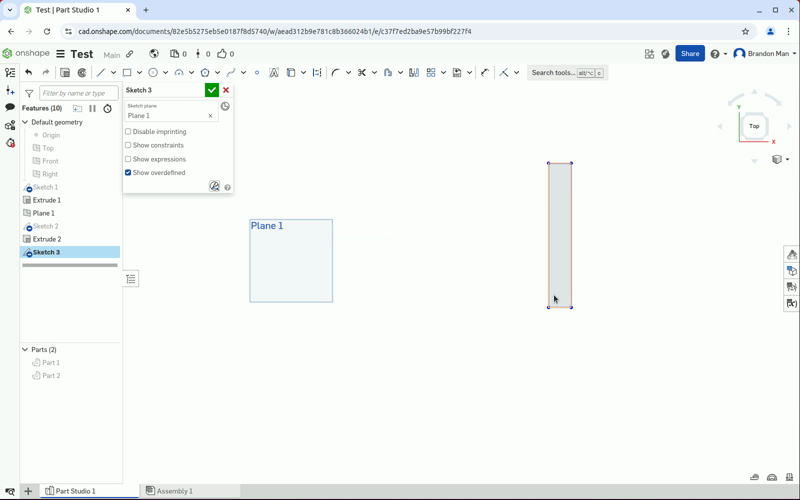
scroll(6)
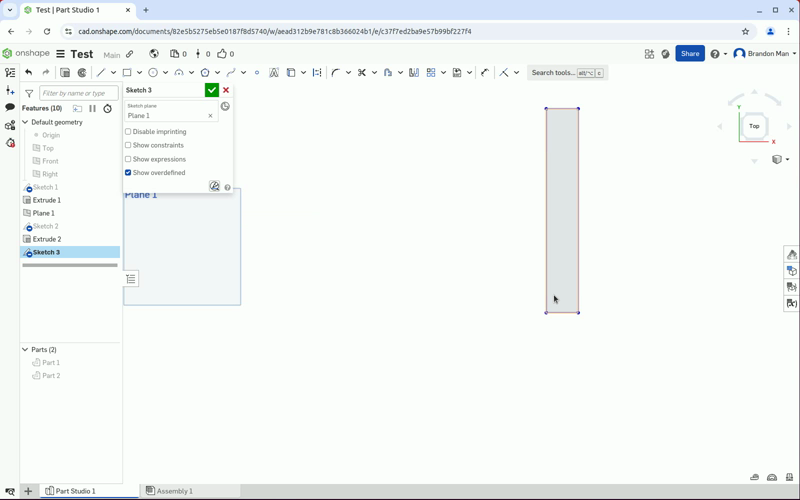
scroll(6)
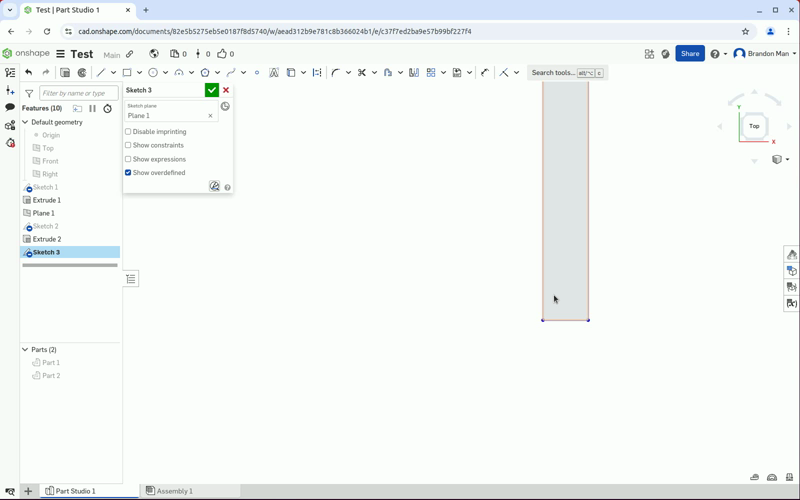
scroll(6)
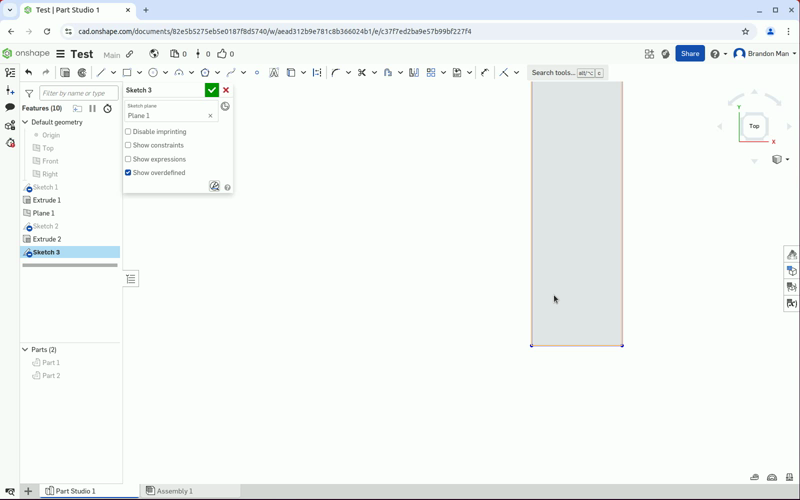
click(554, 294)
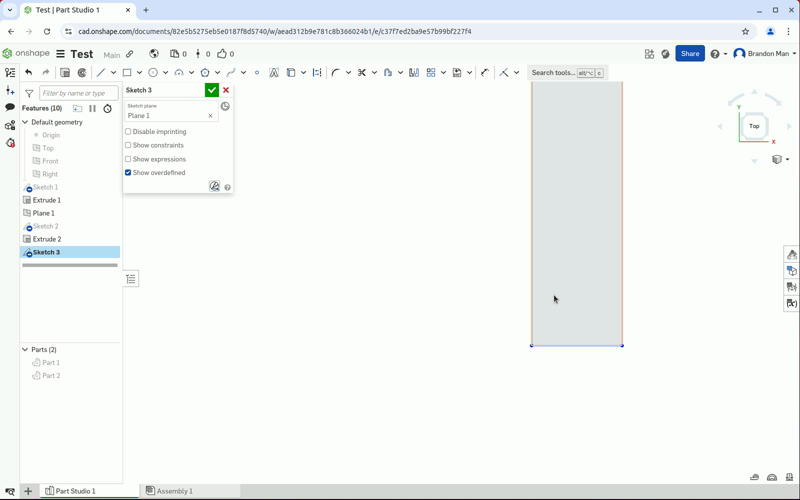
scroll(-6)
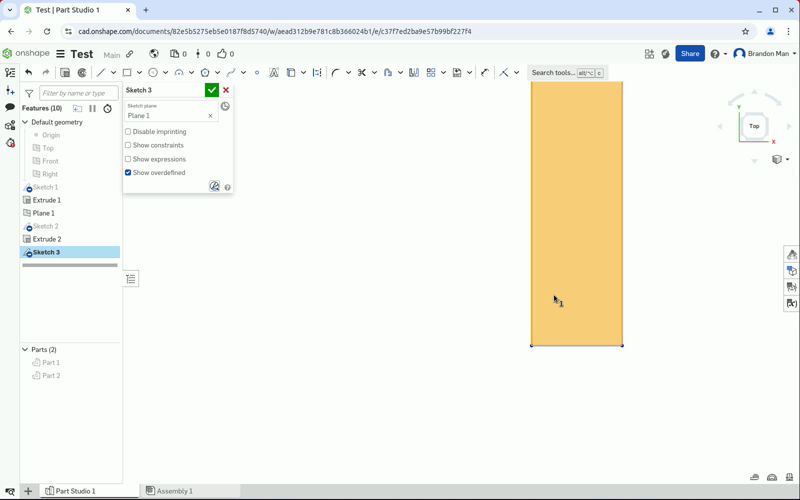
scroll(-6)
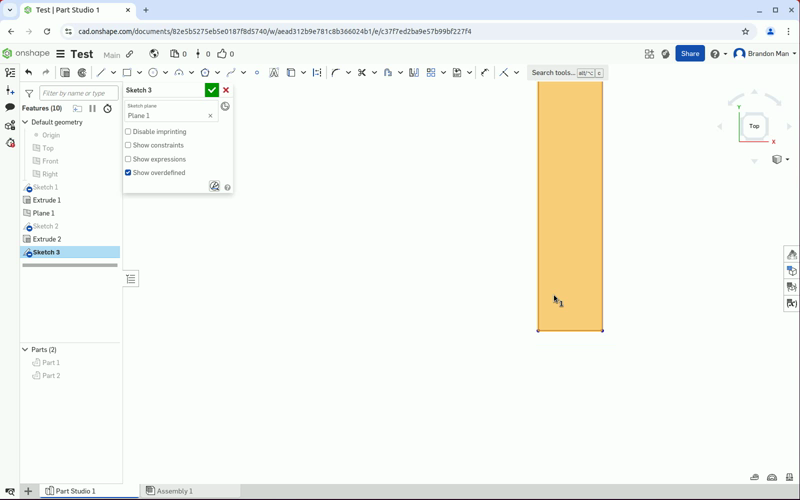
scroll(-6)
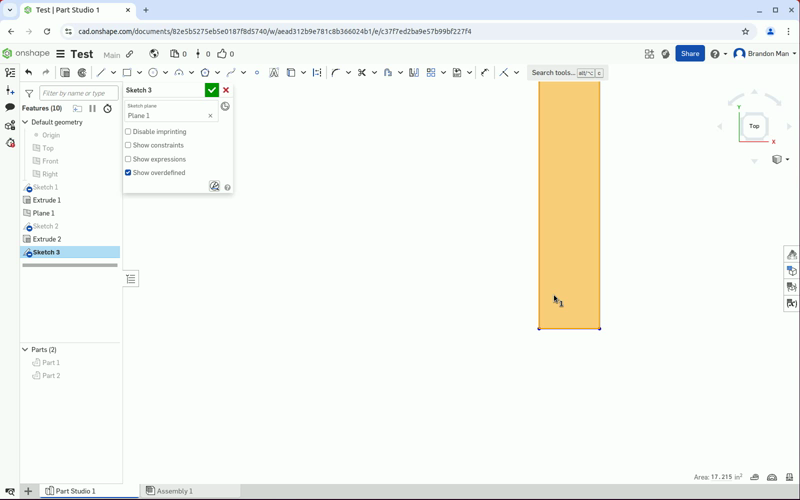
scroll(-6)
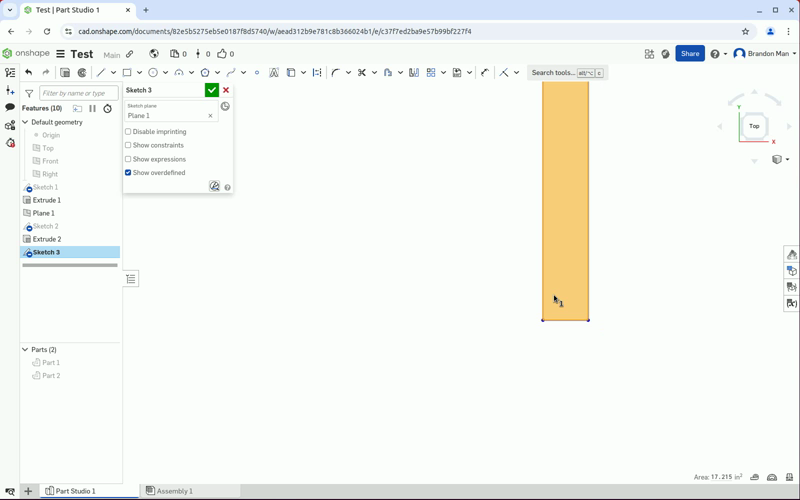
scroll(-6)
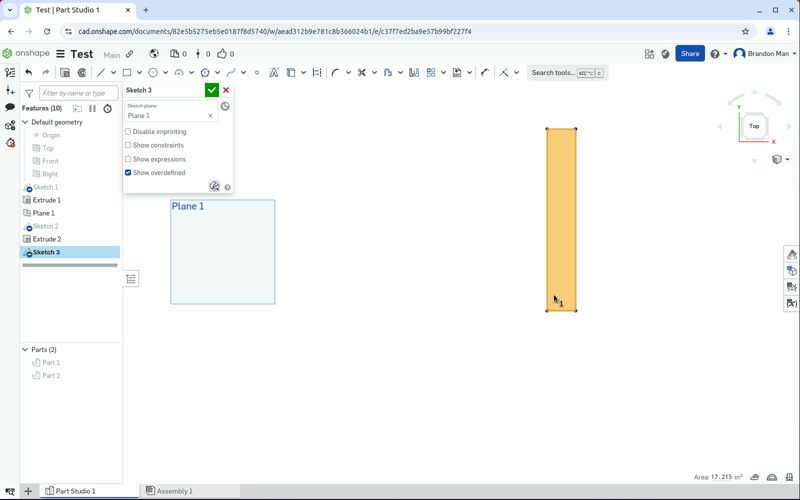
scroll(-6)
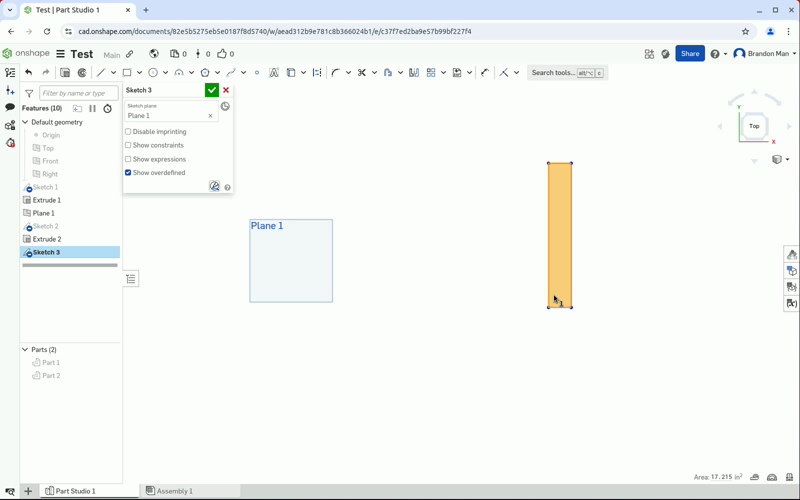
scroll(-6)
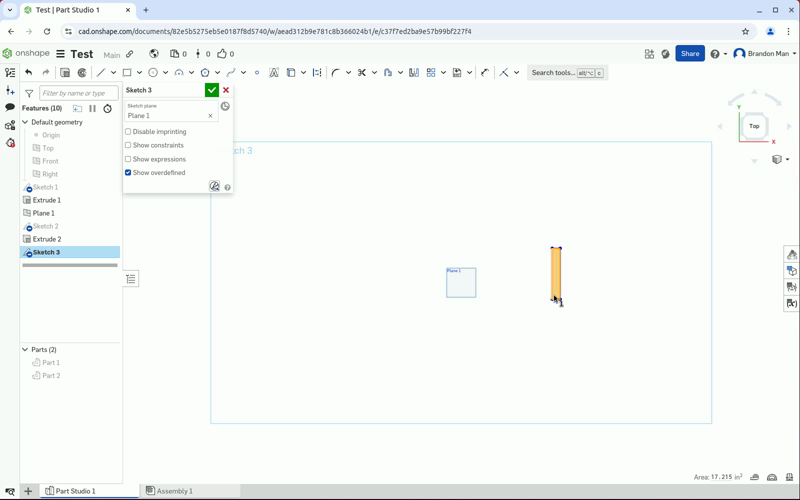
mouse_move(73, 352)
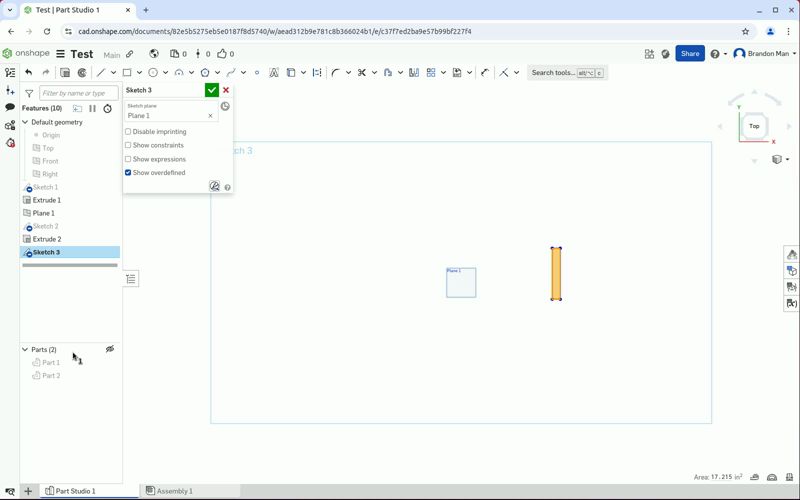
key(shift+y)
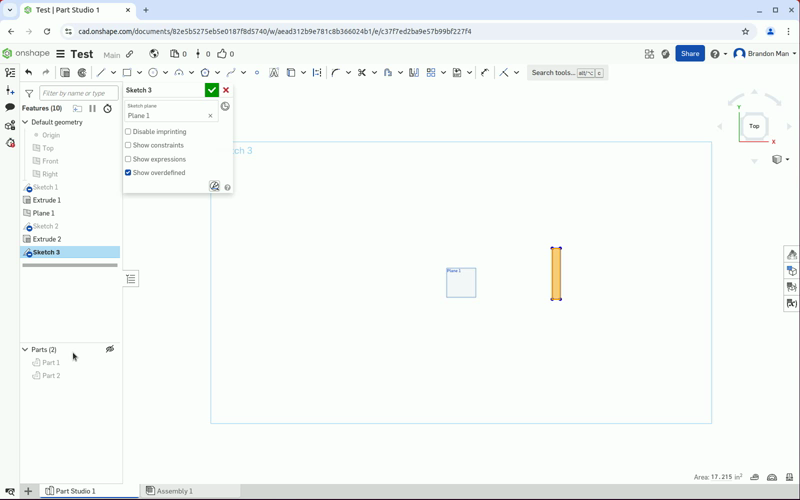
key(shift+e)
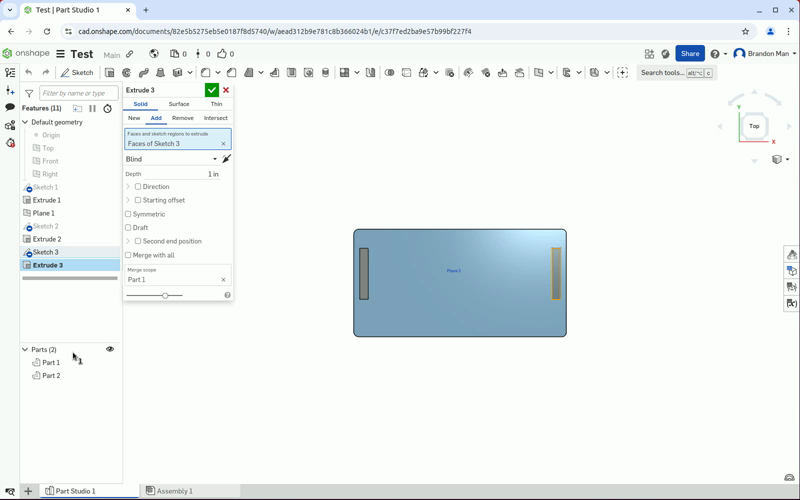
mouse_move(143, 106)
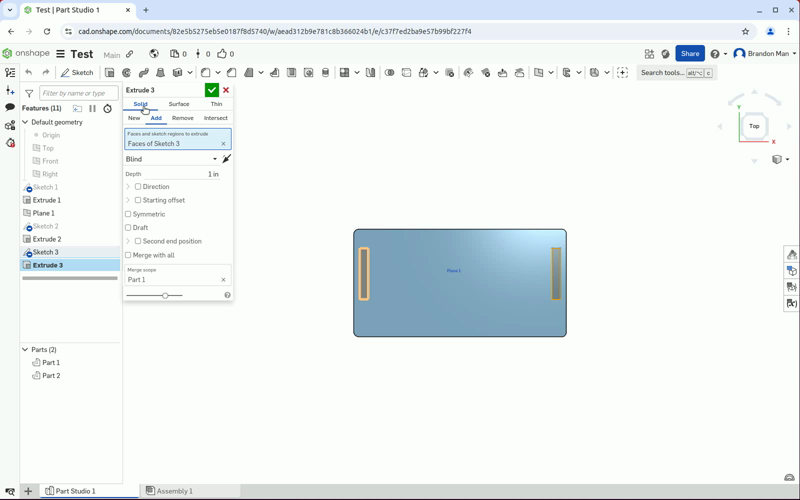
click(143, 106)
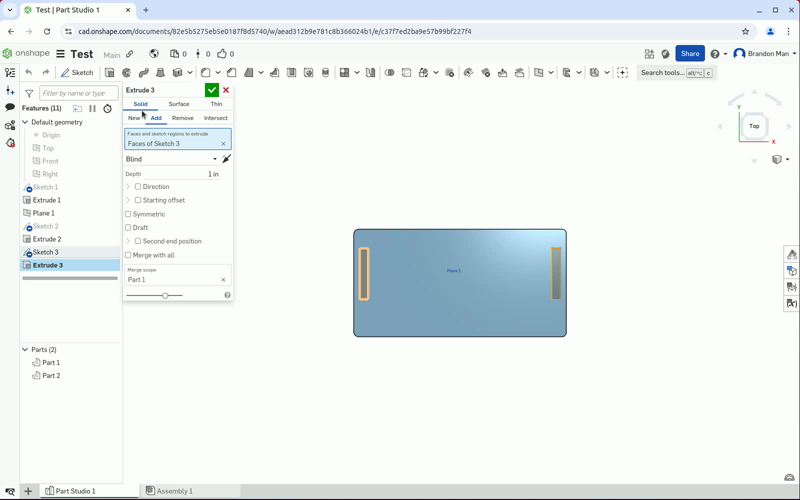
mouse_move(137, 120)
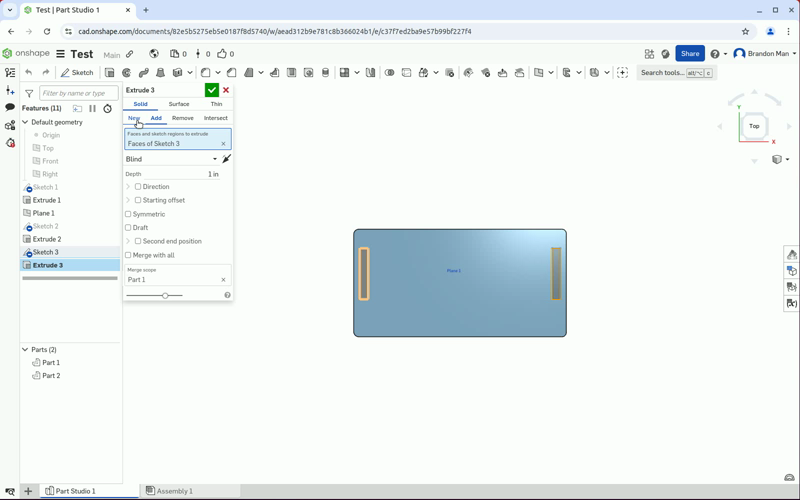
click(137, 120)
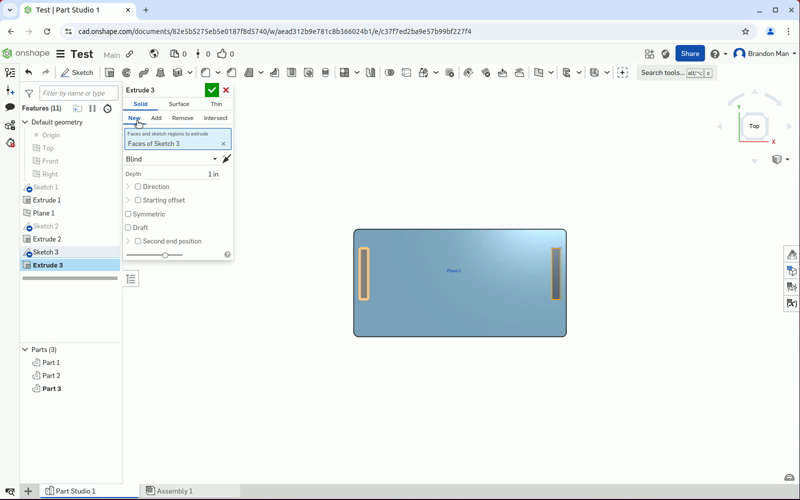
key(tab, 4)
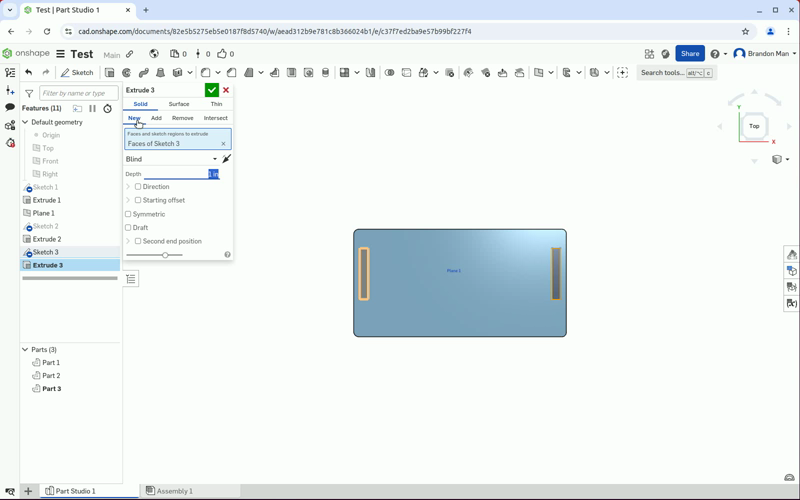
text(1.204)
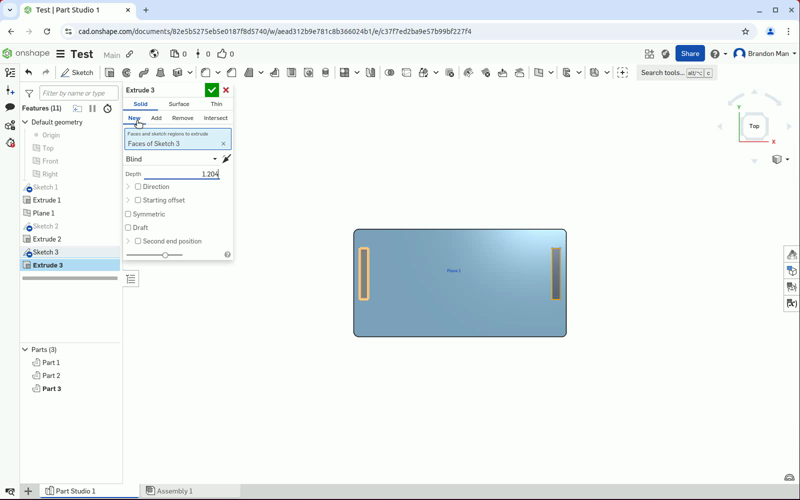
key(enter)
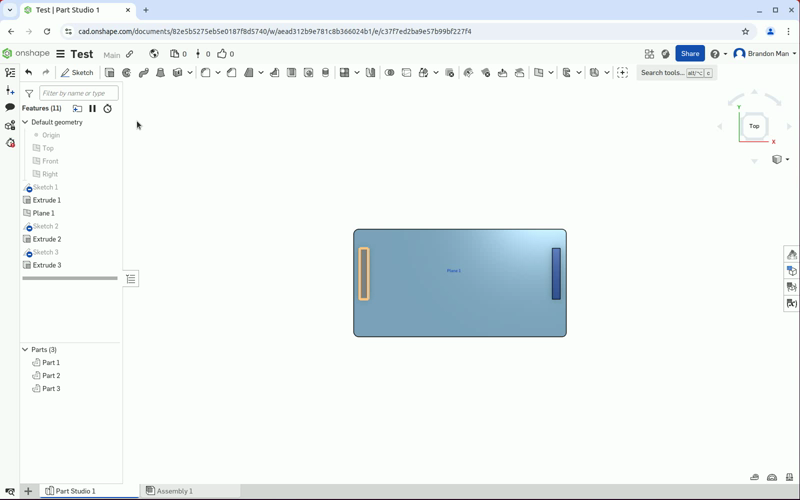
key(shift+h)
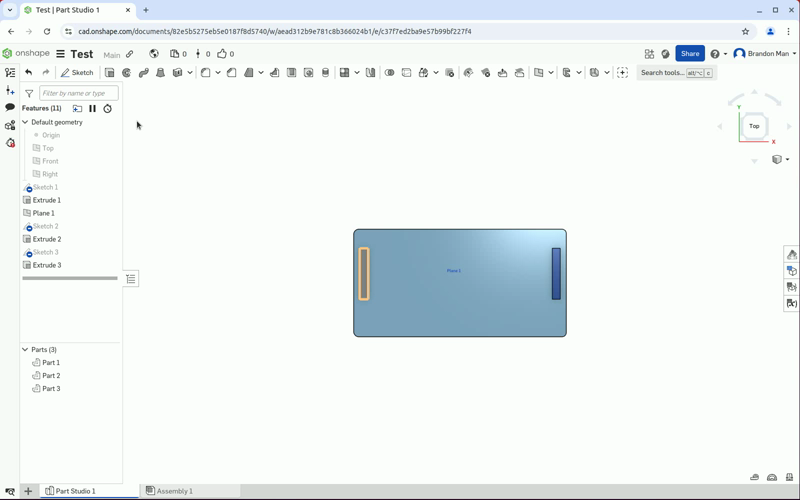
key(shift+h)
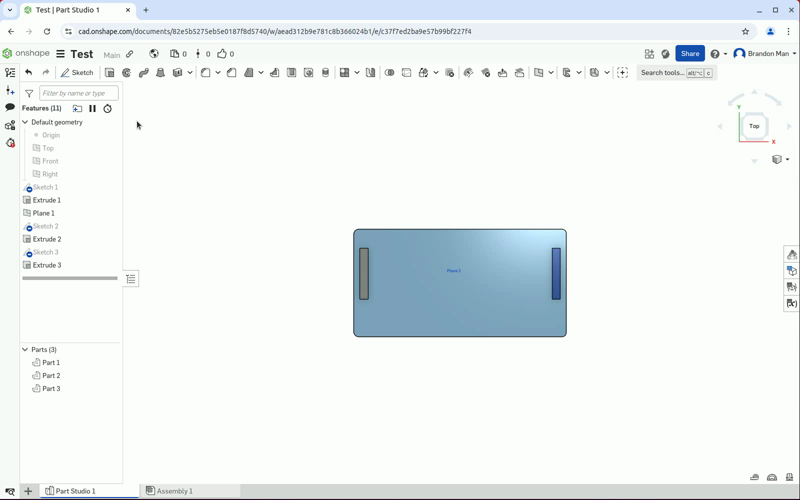
mouse_move(73, 189)
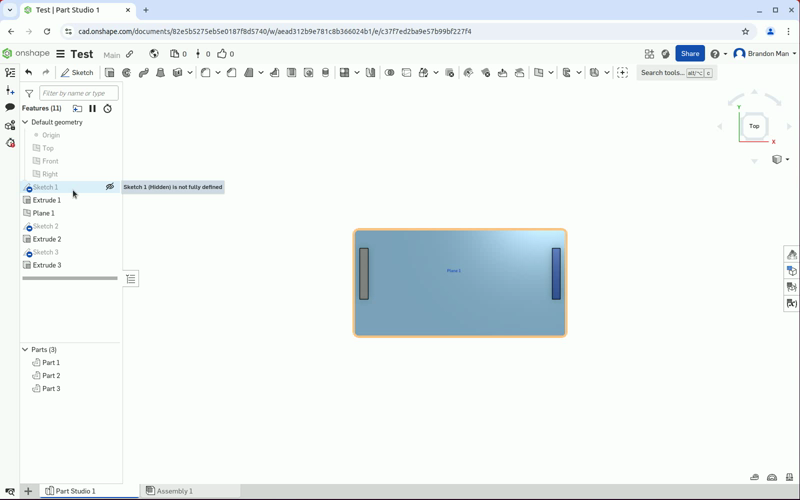
click(73, 189)
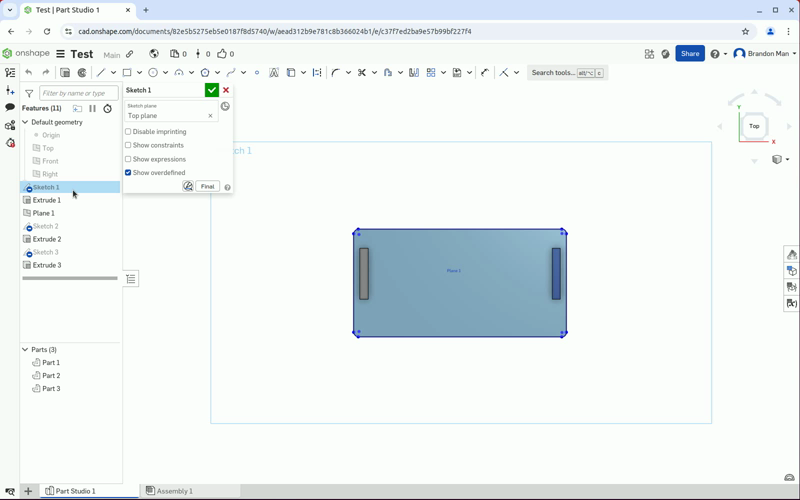
mouse_move(229, 92)
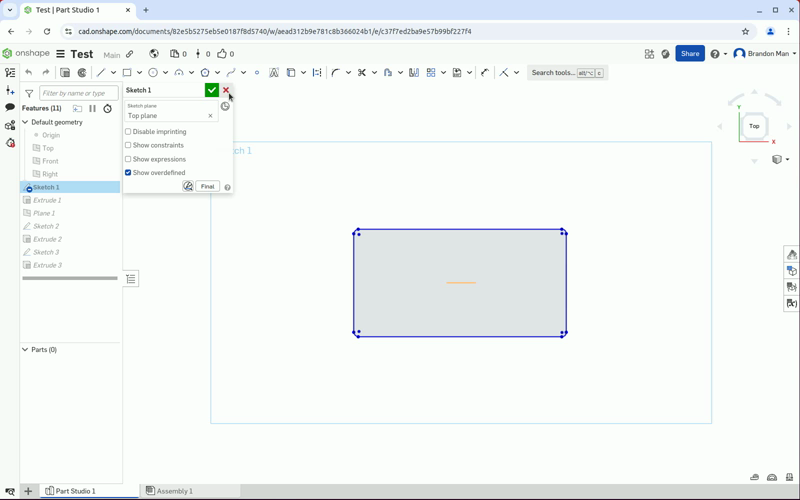
click(229, 92)
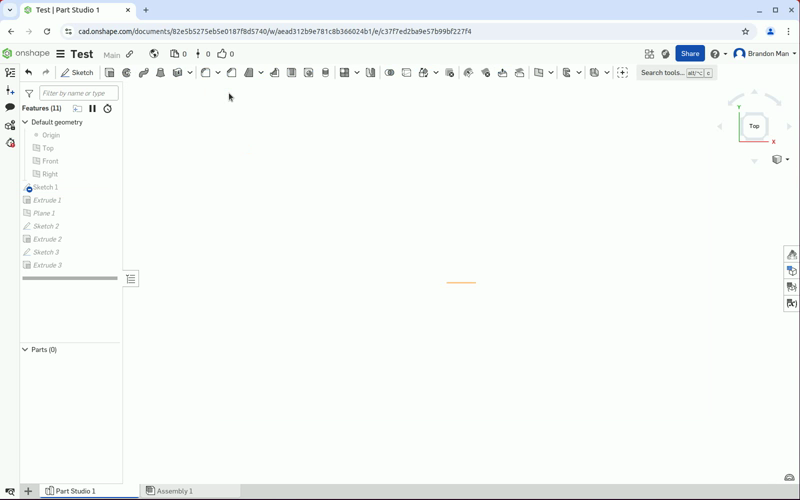
key(shift+s)
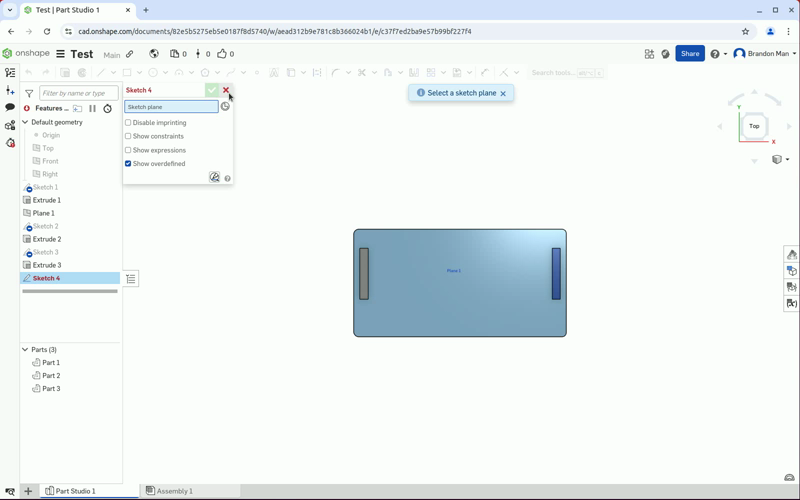
mouse_move(73, 215)
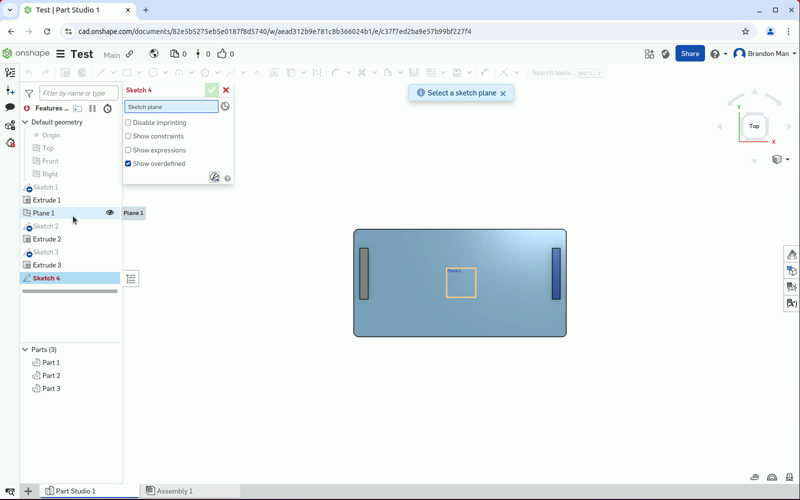
click(73, 215)
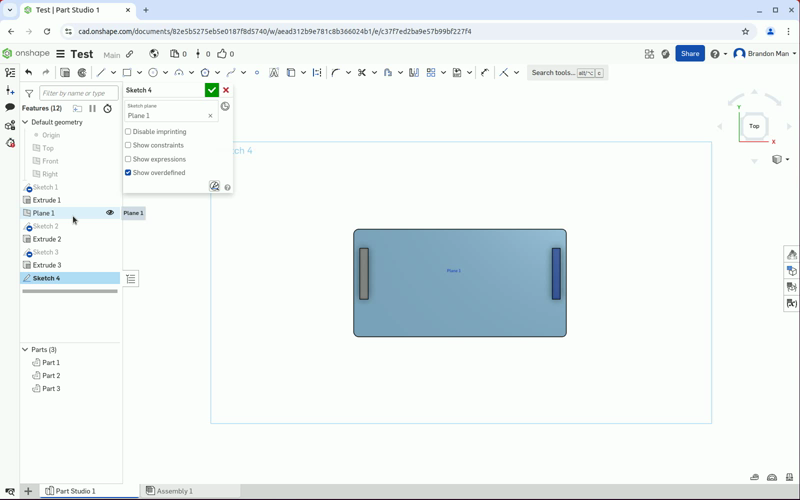
mouse_move(73, 352)
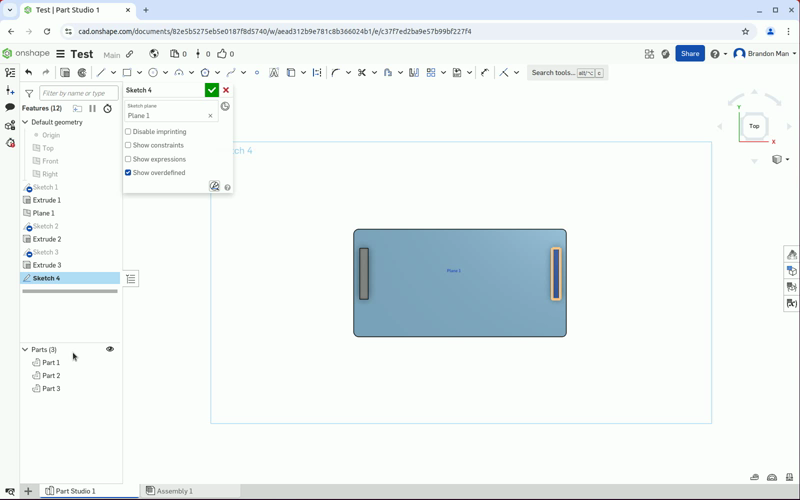
key(y)
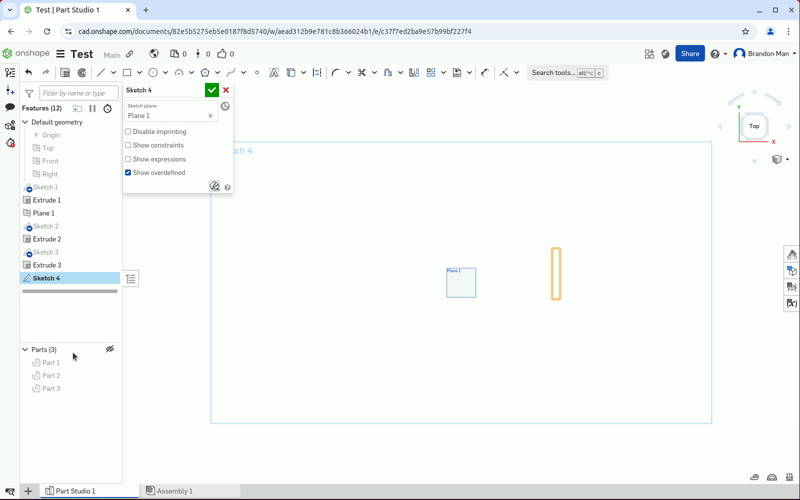
key(l)
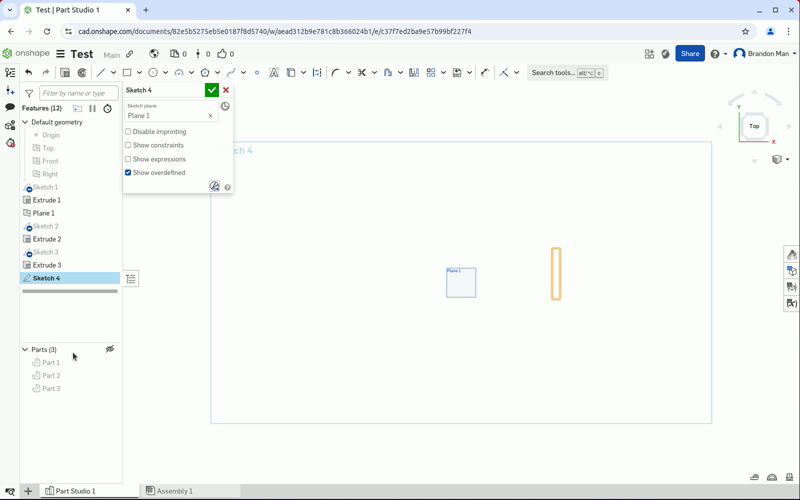
key_down(shift)
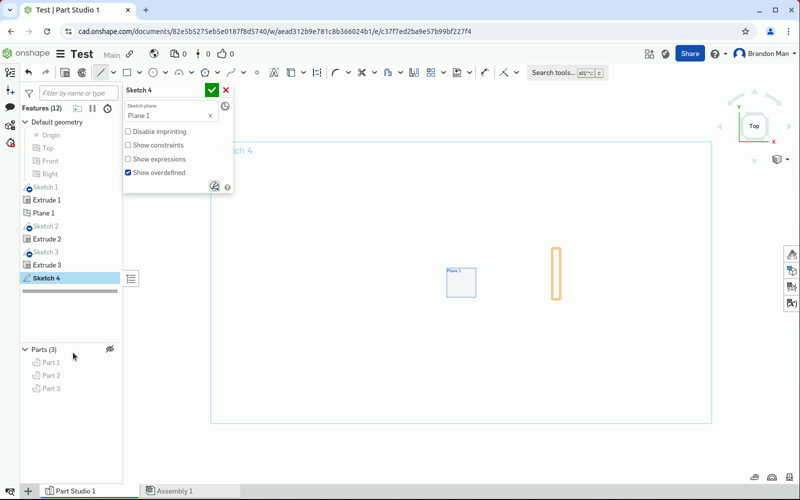
mouse_move(359, 312)
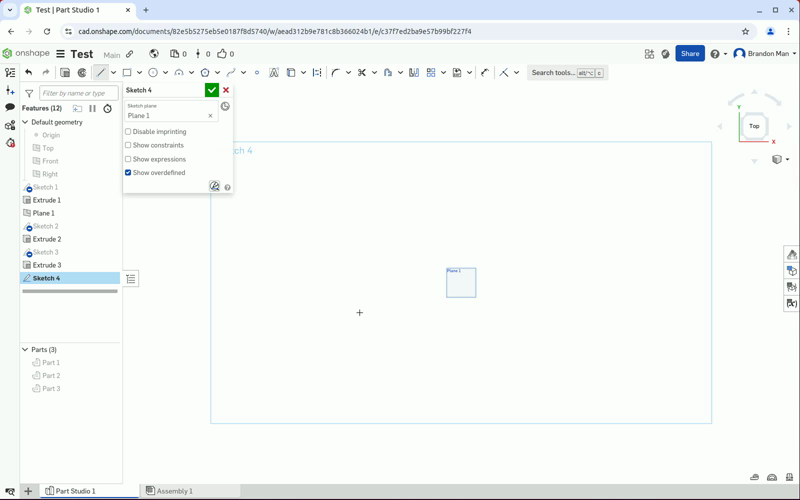
click(359, 312)
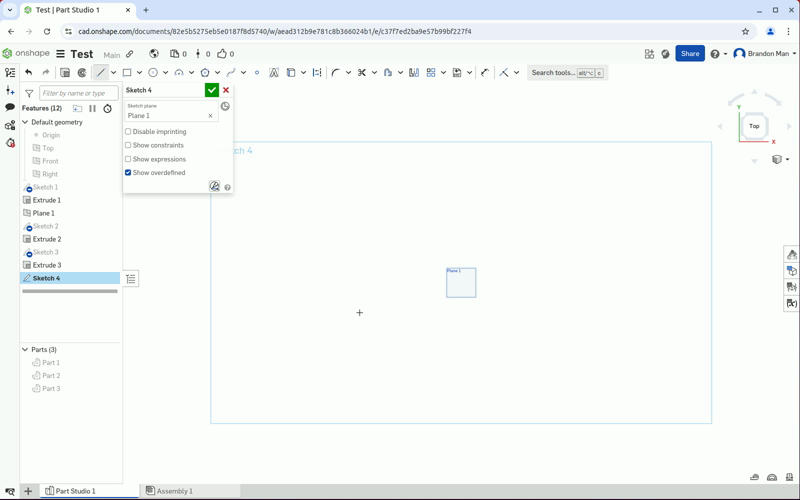
key_up(shift)
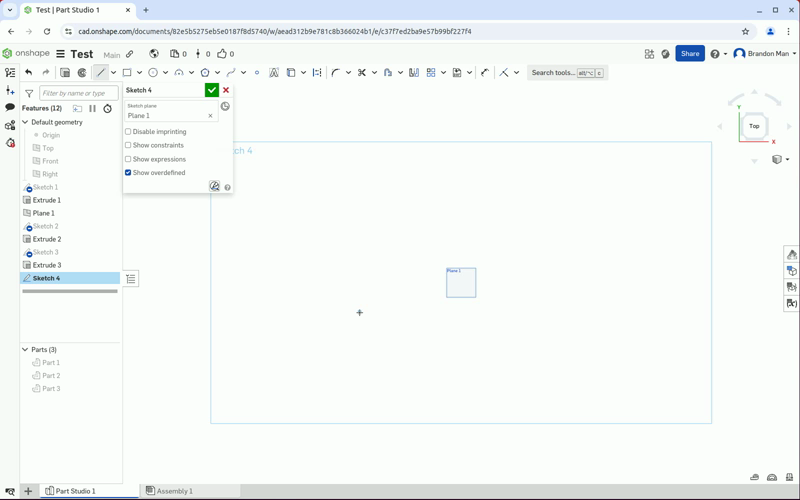
key_down(shift)
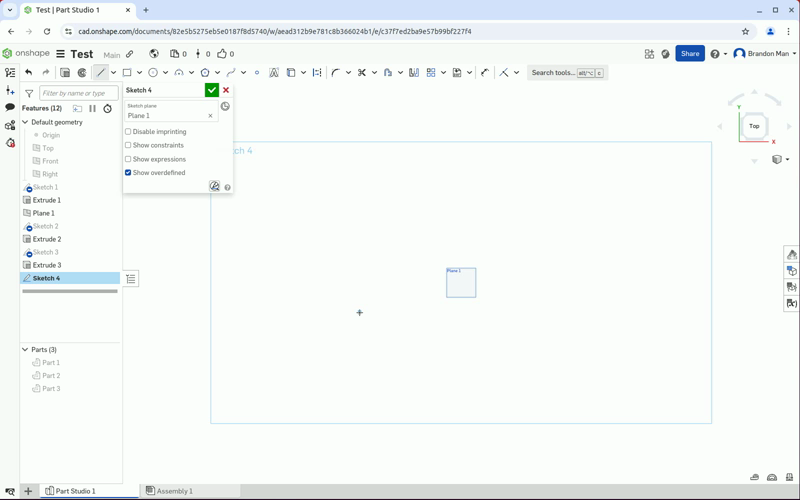
mouse_move(389, 312)
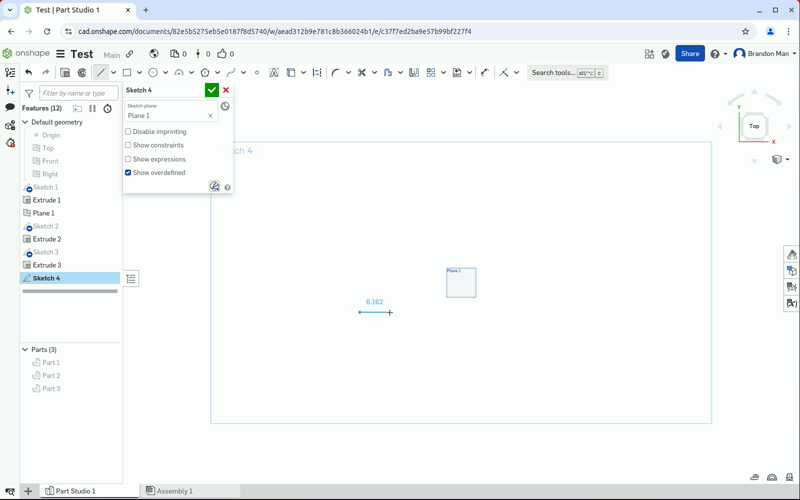
mouse_move(368, 312)
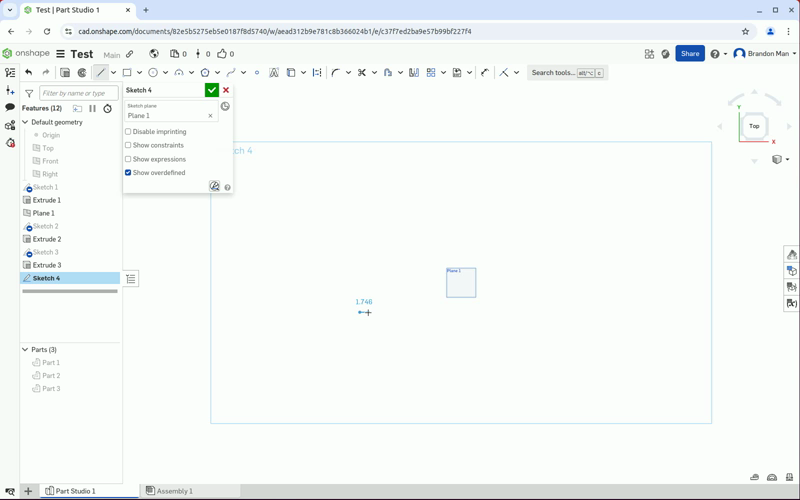
click(368, 312)
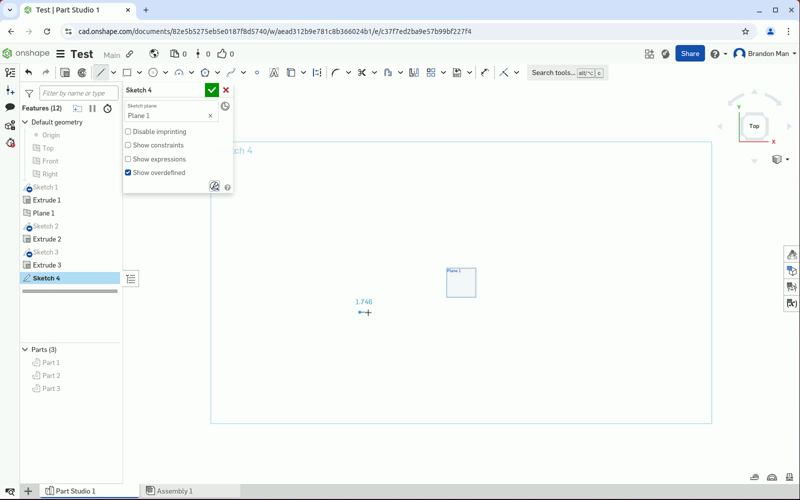
key_up(shift)
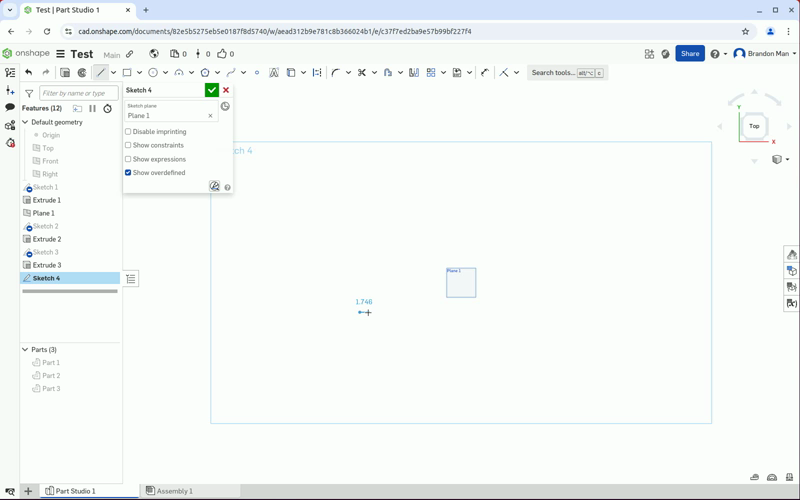
key_down(shift)
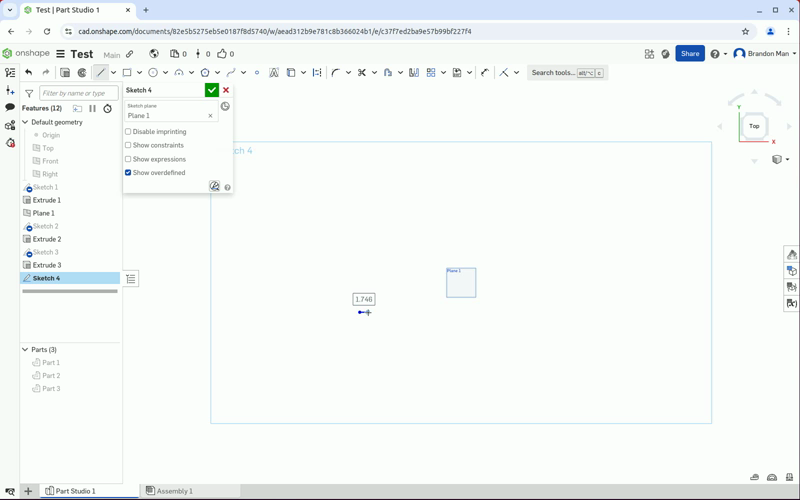
mouse_move(398, 312)
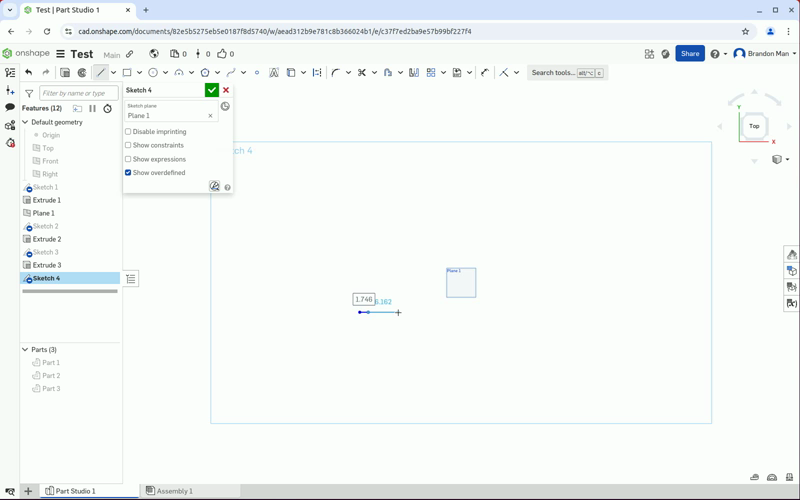
mouse_move(368, 299)
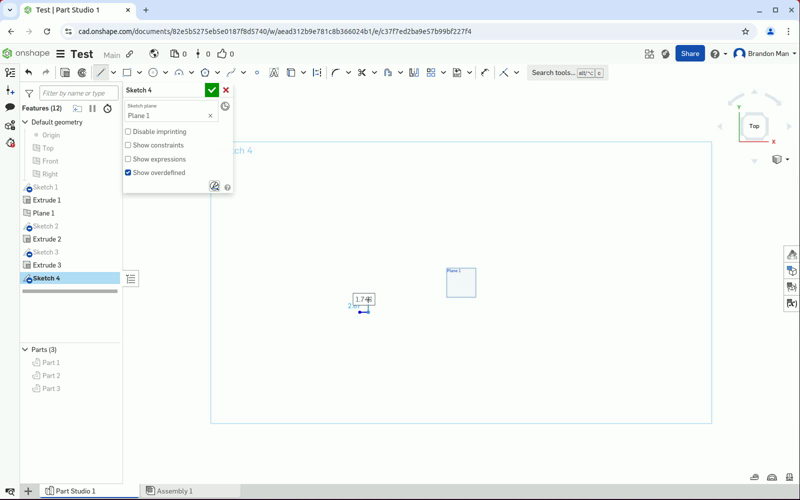
click(368, 299)
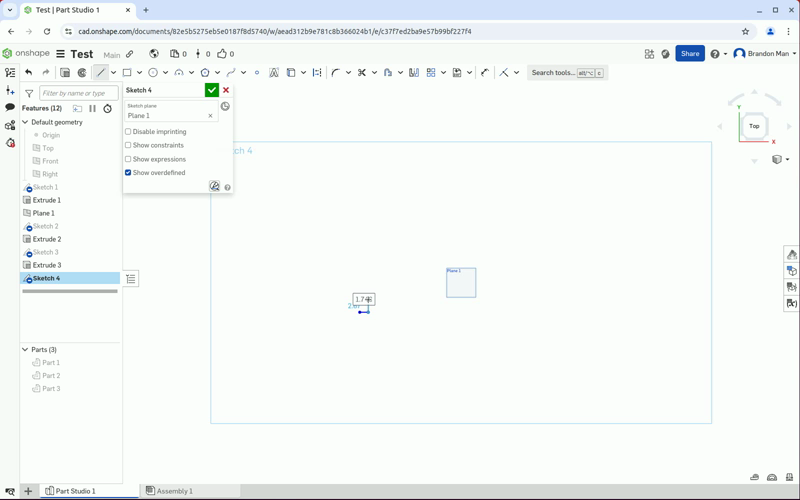
key_up(shift)
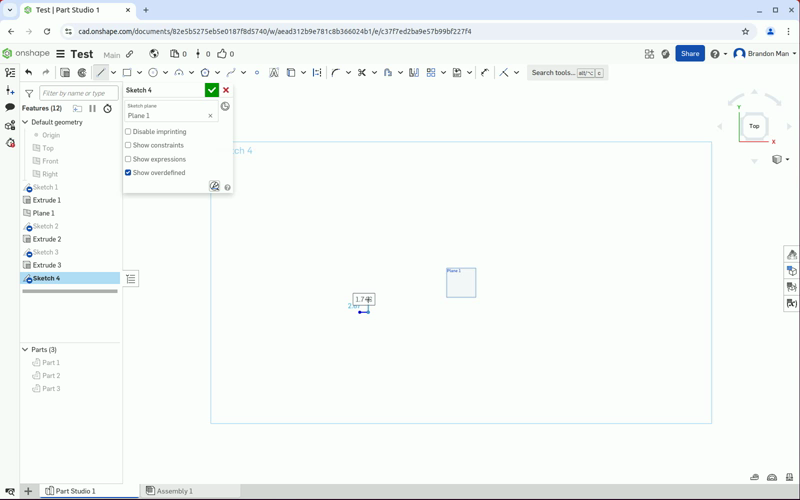
key_down(shift)
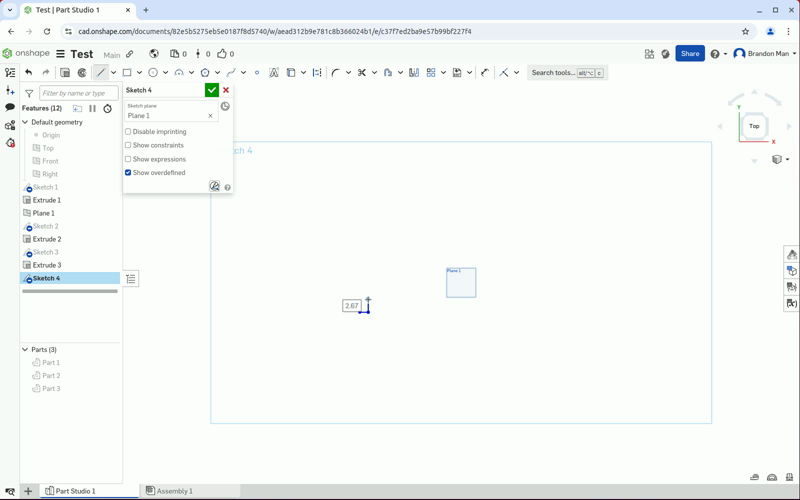
mouse_move(398, 299)
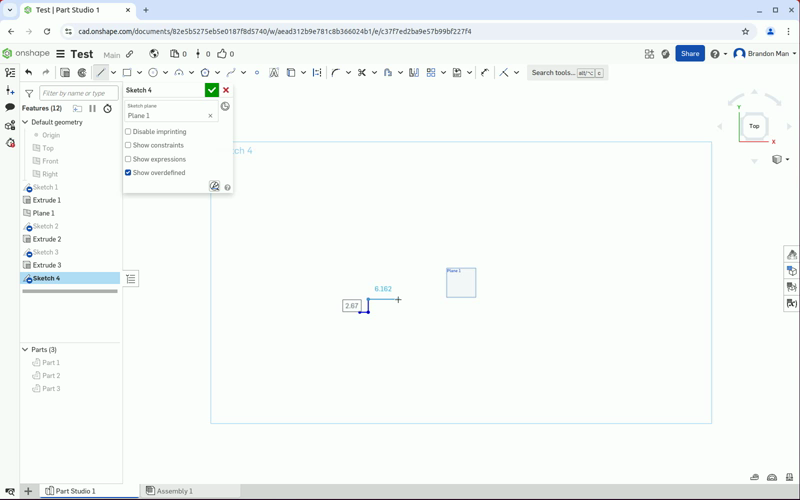
mouse_move(359, 299)
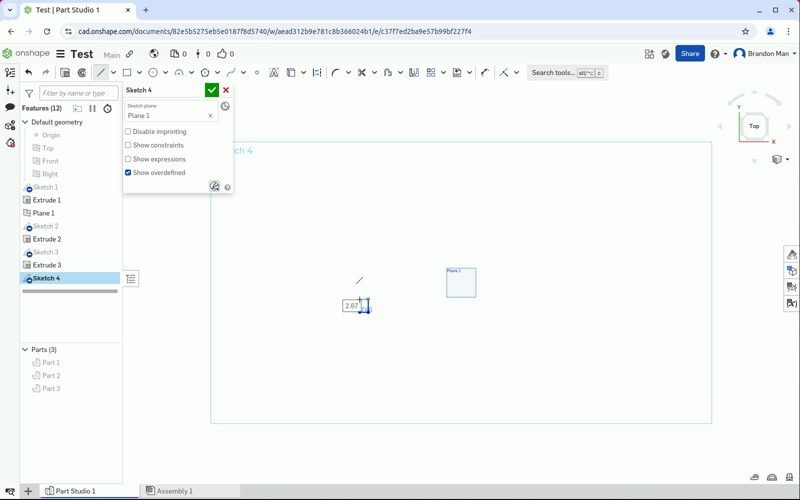
click(359, 299)
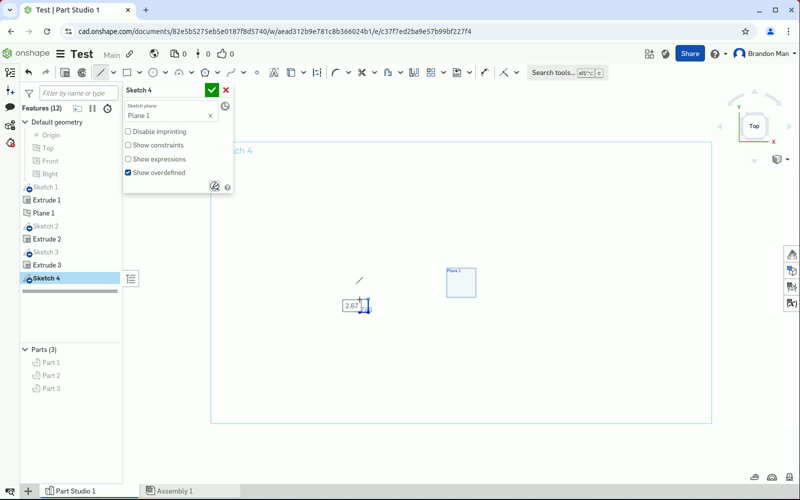
key_up(shift)
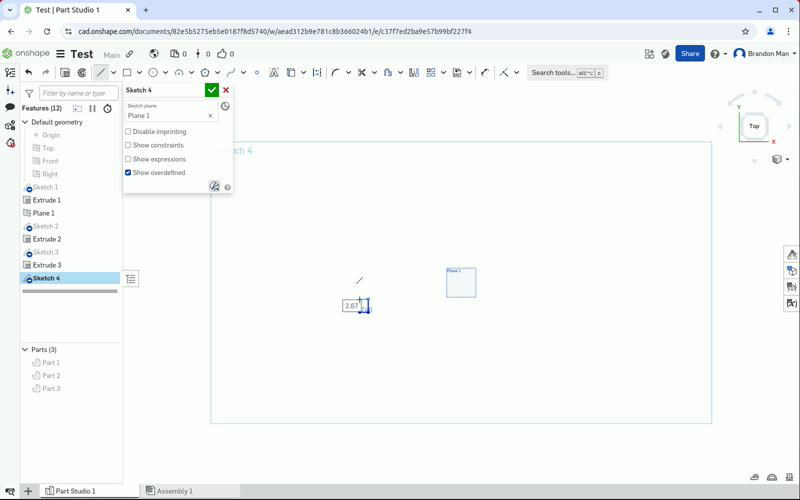
mouse_move(389, 299)
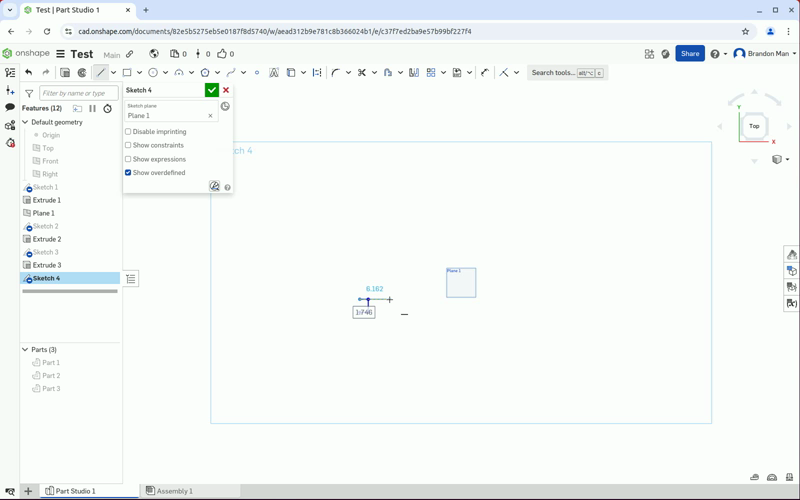
key_down(shift)
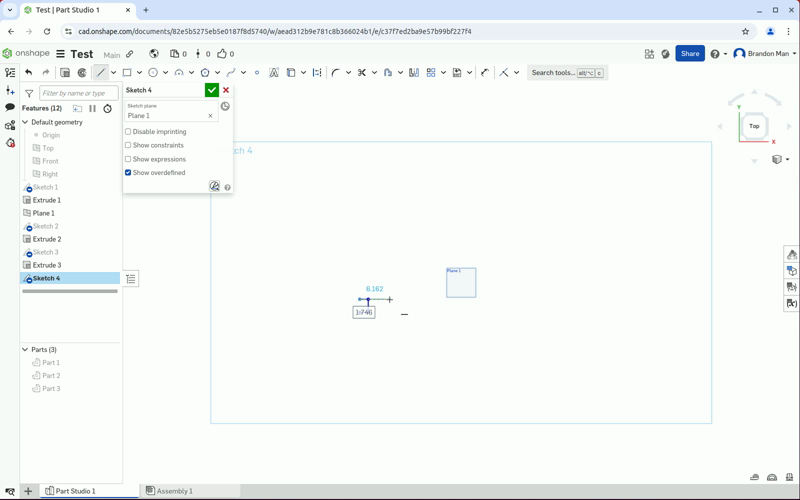
mouse_move(359, 312)
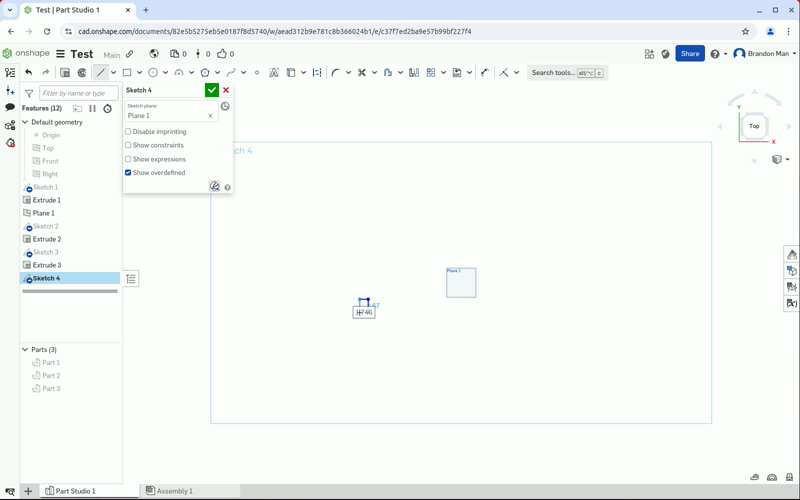
key_up(shift)
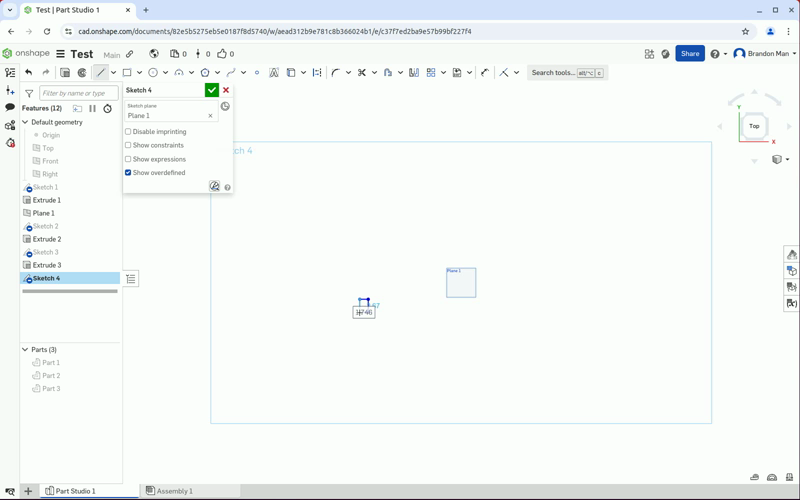
click(359, 312)
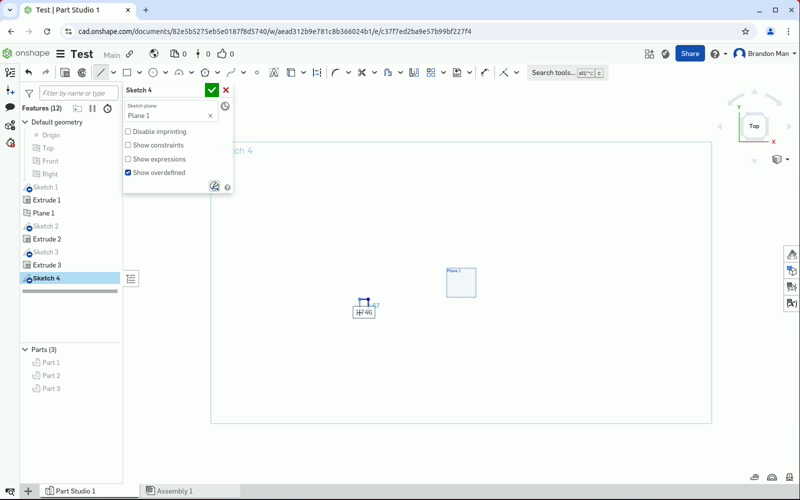
key(esc)
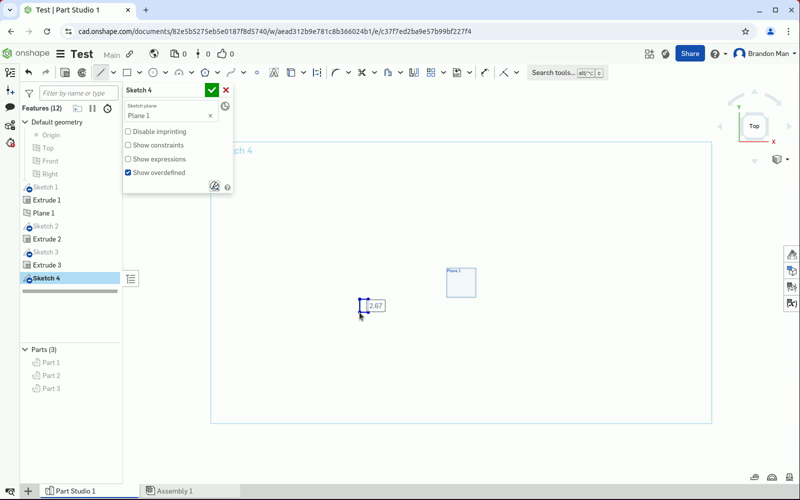
mouse_move(363, 311)
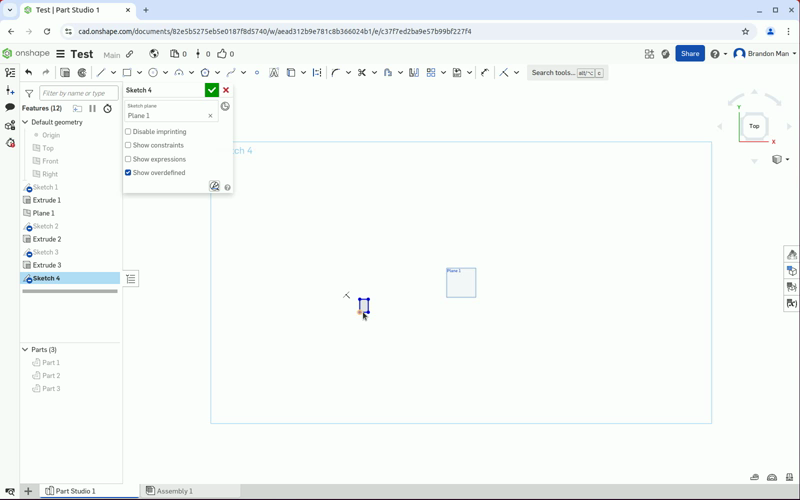
scroll(6)
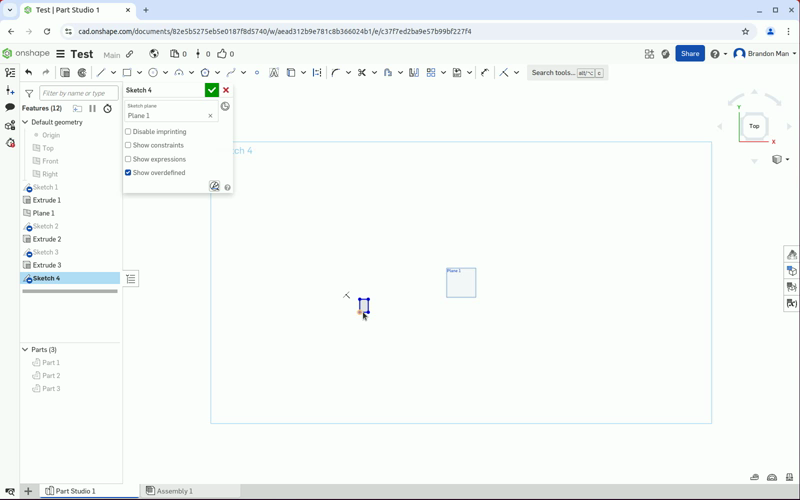
scroll(6)
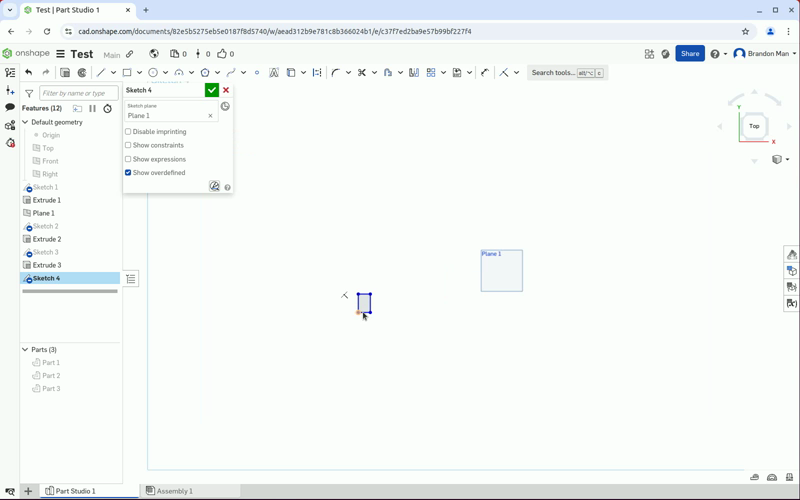
scroll(6)
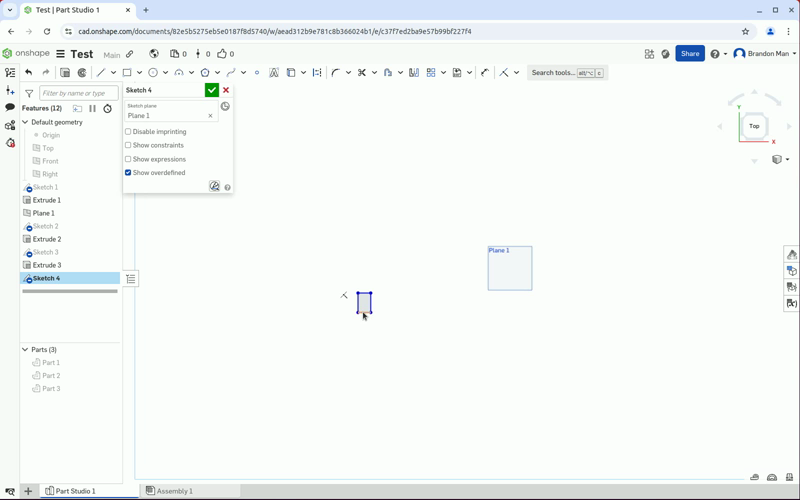
scroll(6)
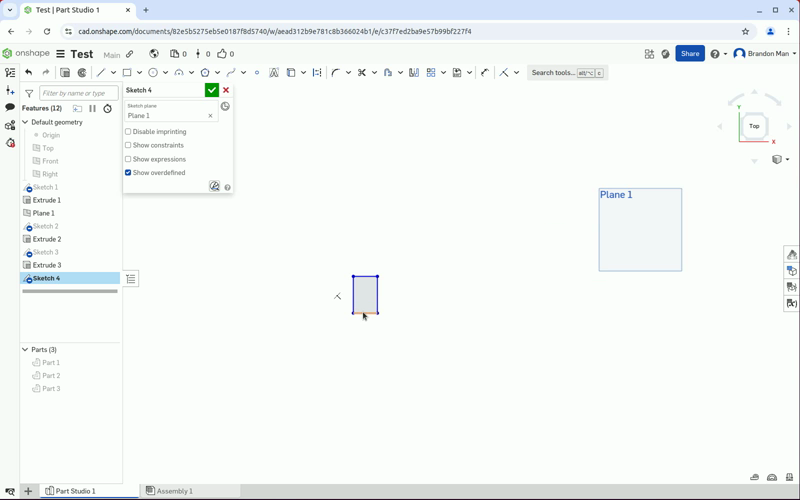
scroll(6)
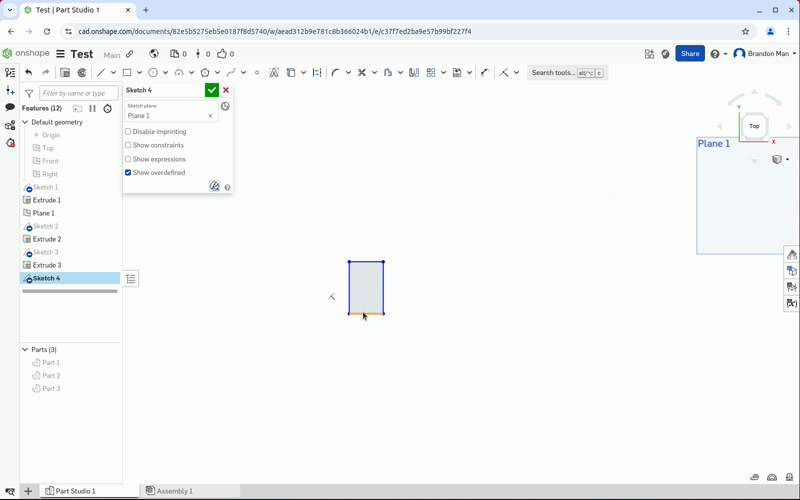
scroll(6)
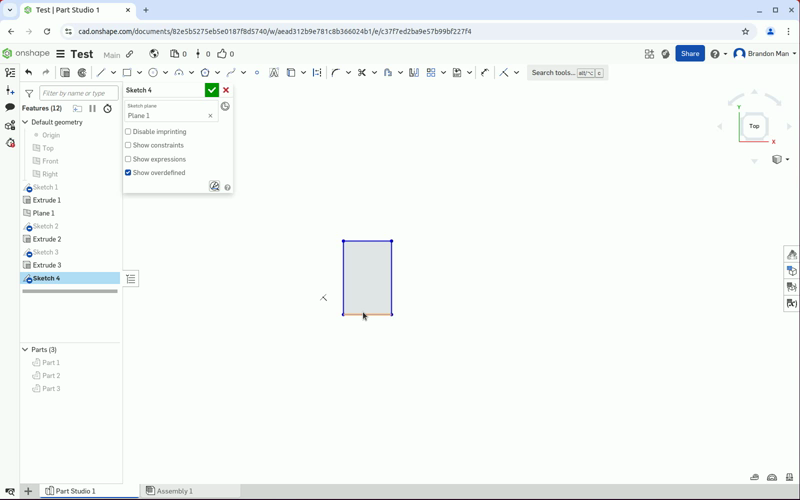
scroll(6)
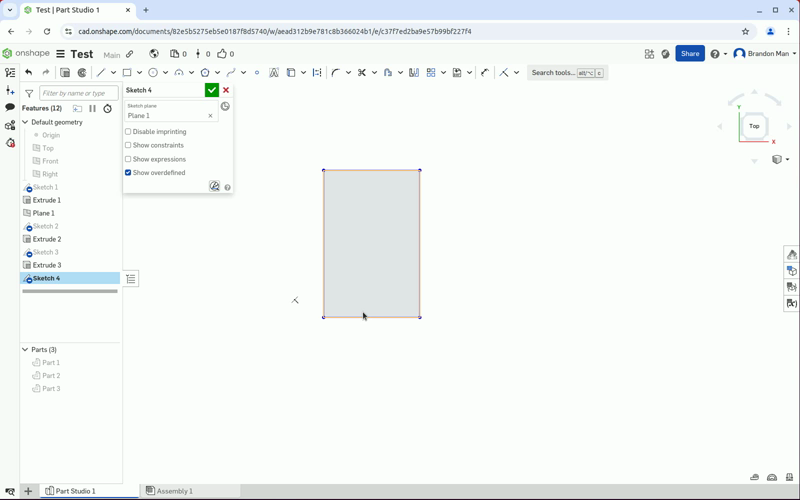
click(363, 311)
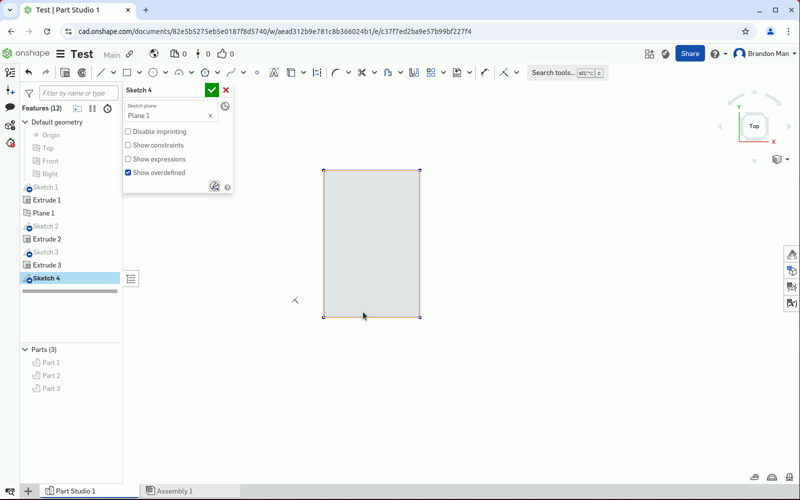
scroll(-6)
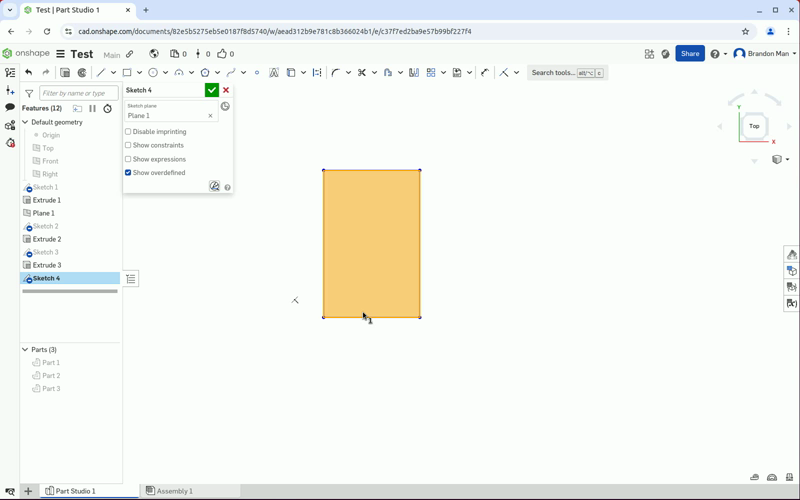
scroll(-6)
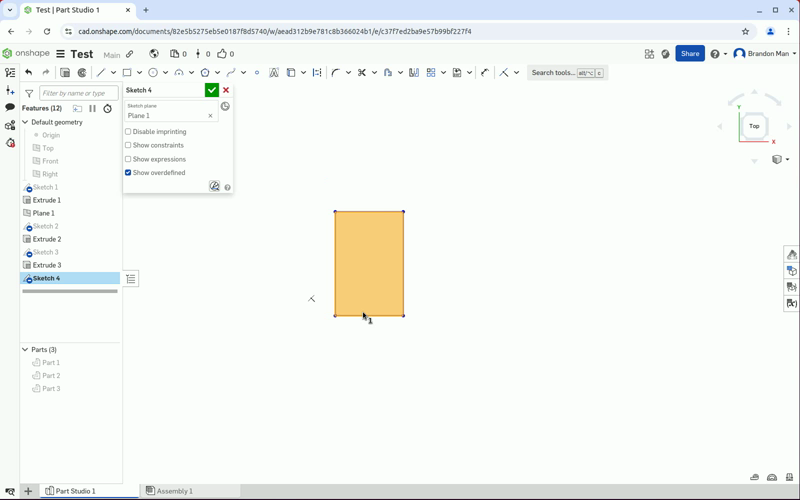
scroll(-6)
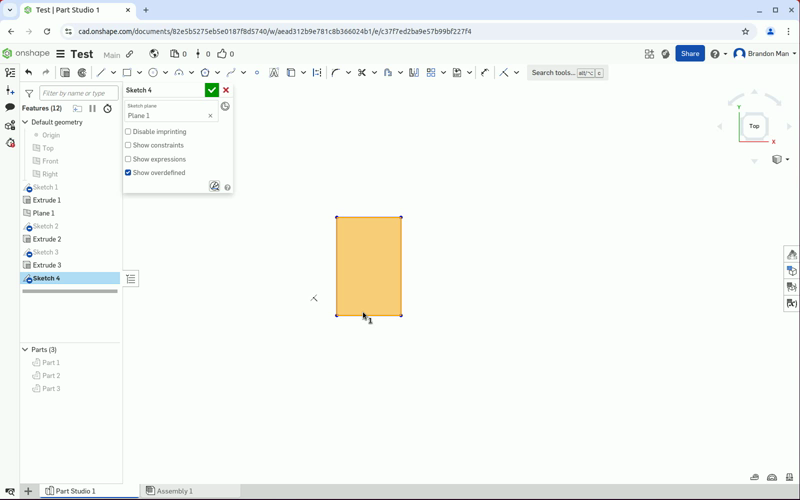
scroll(-6)
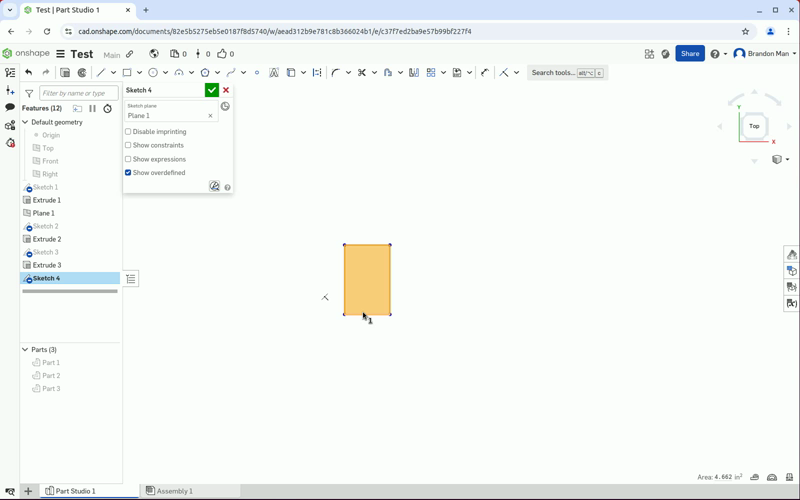
scroll(-6)
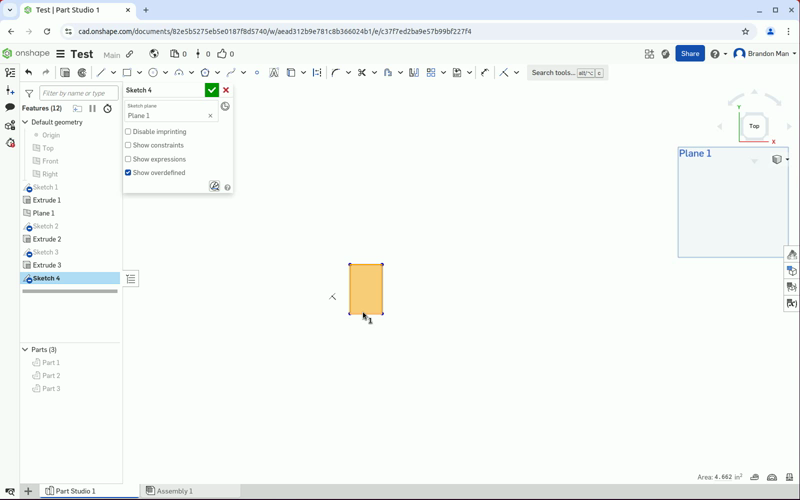
scroll(-6)
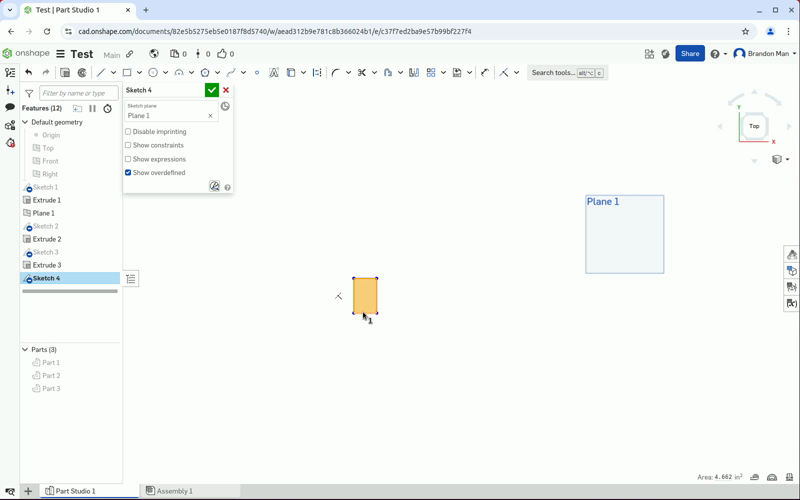
scroll(-6)
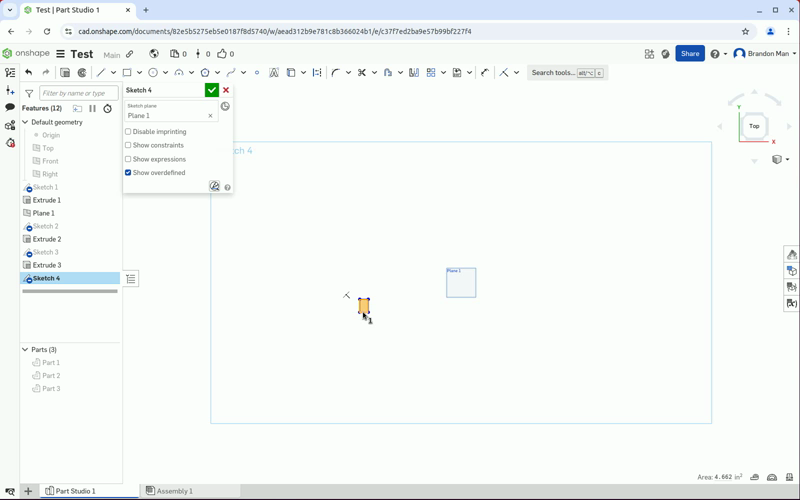
mouse_move(73, 352)
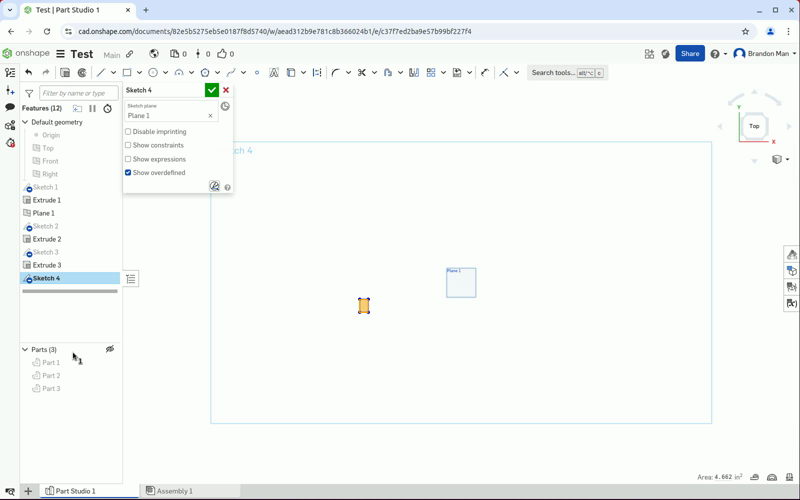
key(shift+y)
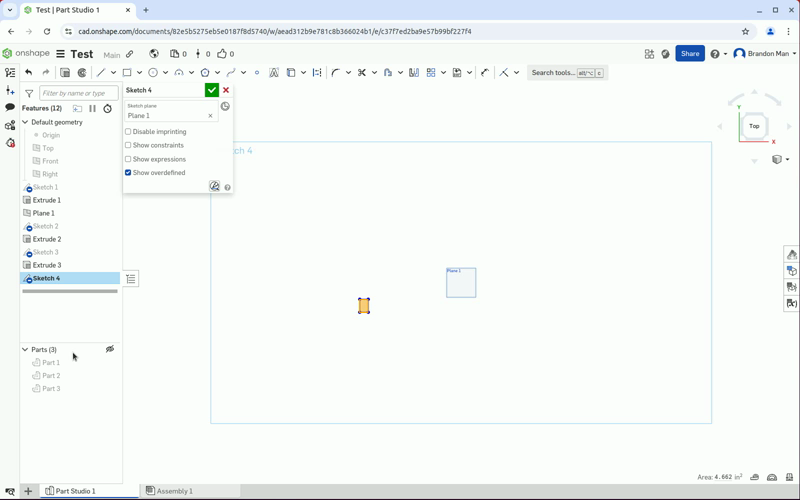
key(shift+e)
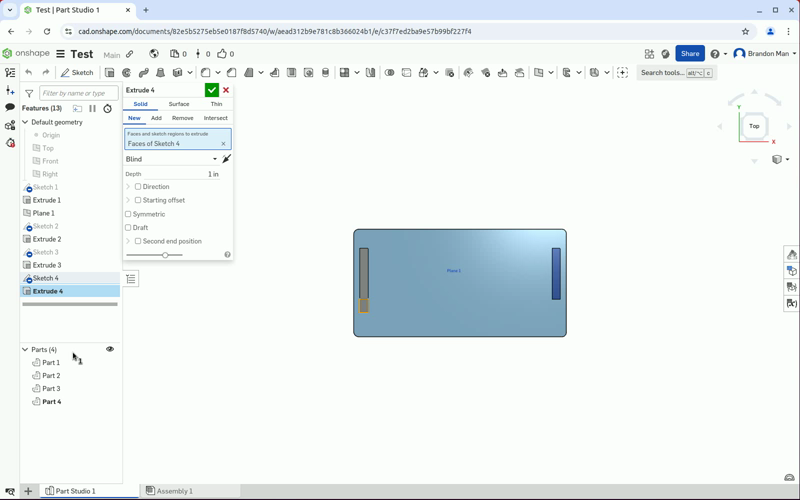
mouse_move(143, 106)
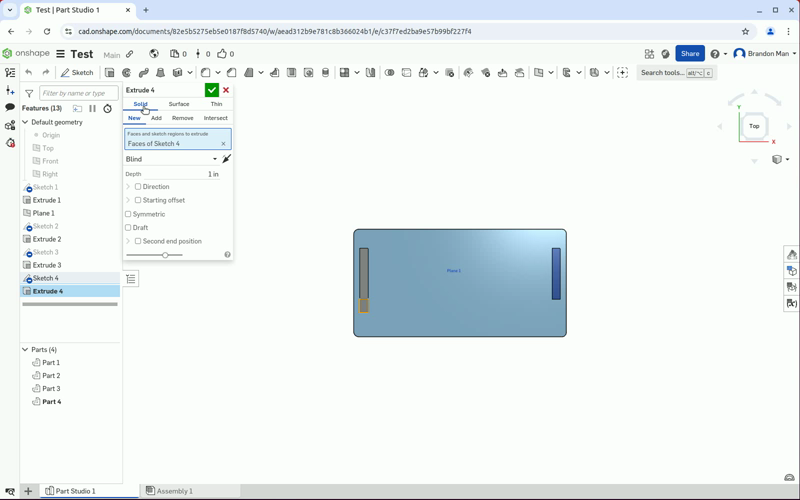
click(143, 106)
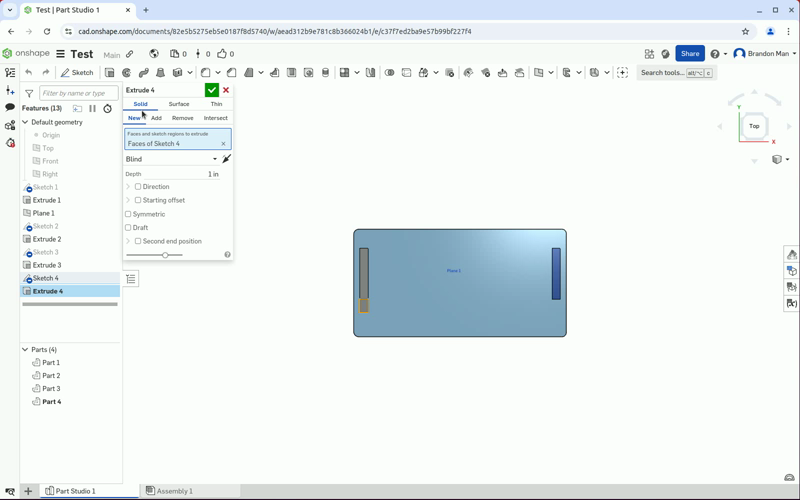
mouse_move(137, 120)
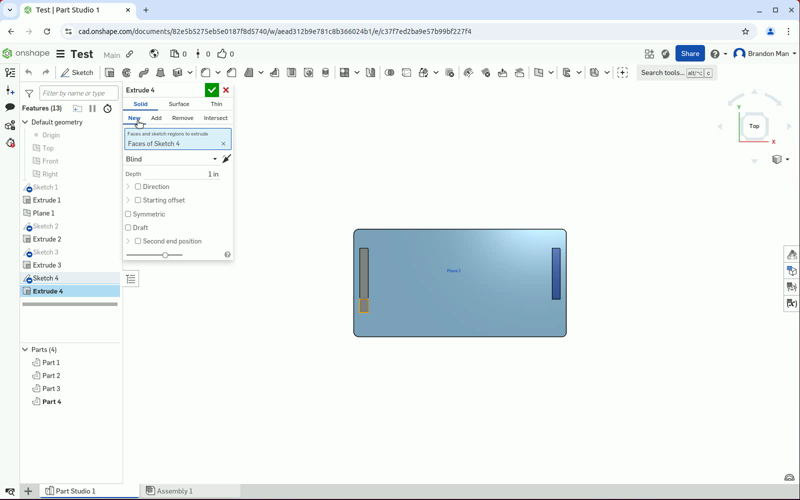
click(137, 120)
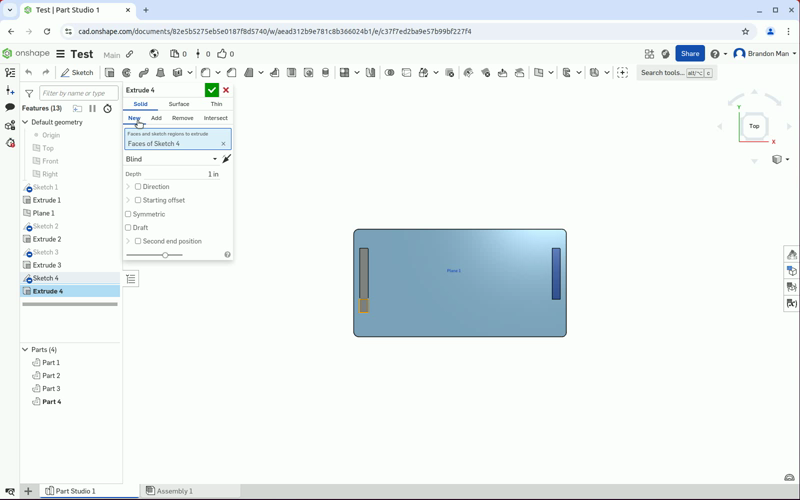
key(tab, 4)
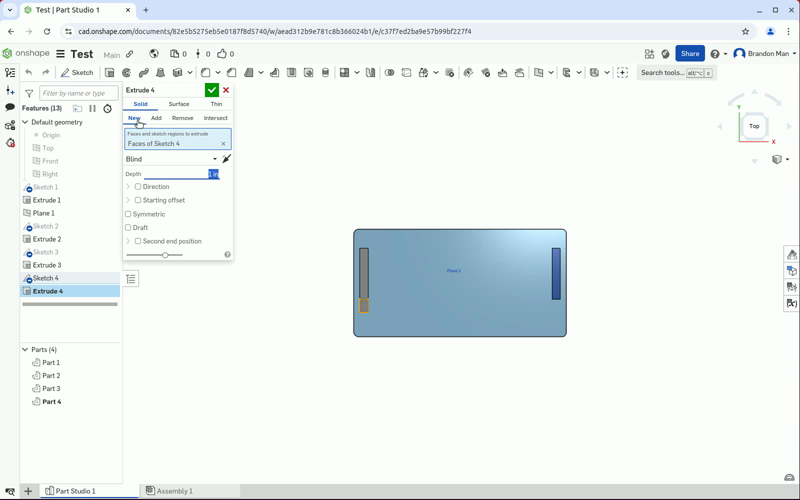
text(21.423)
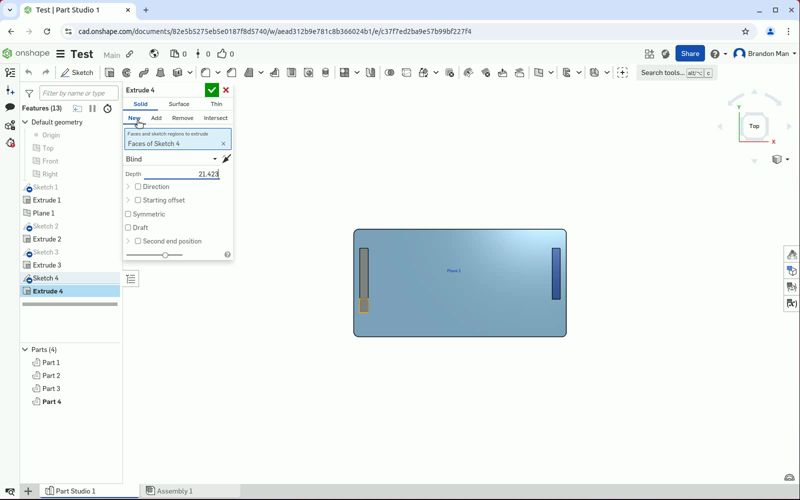
key(enter)
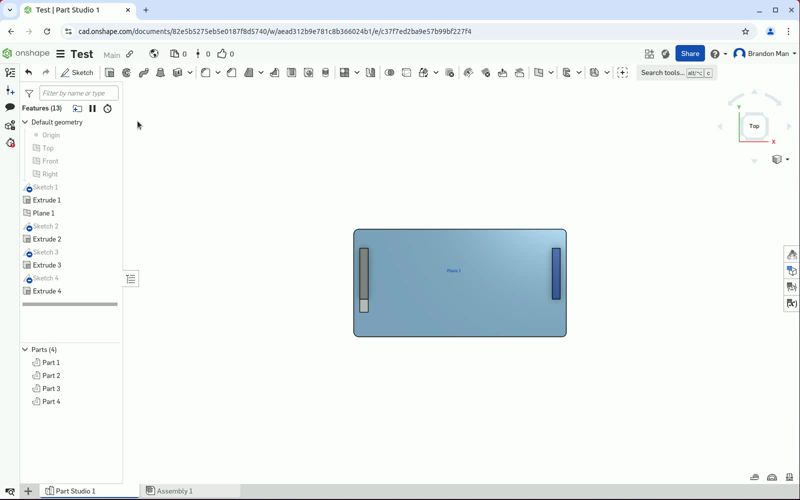
key(shift+h)
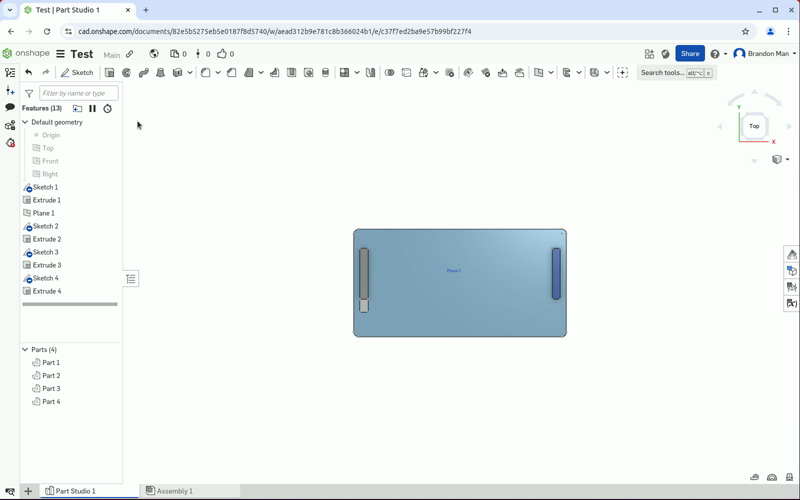
key(shift+h)
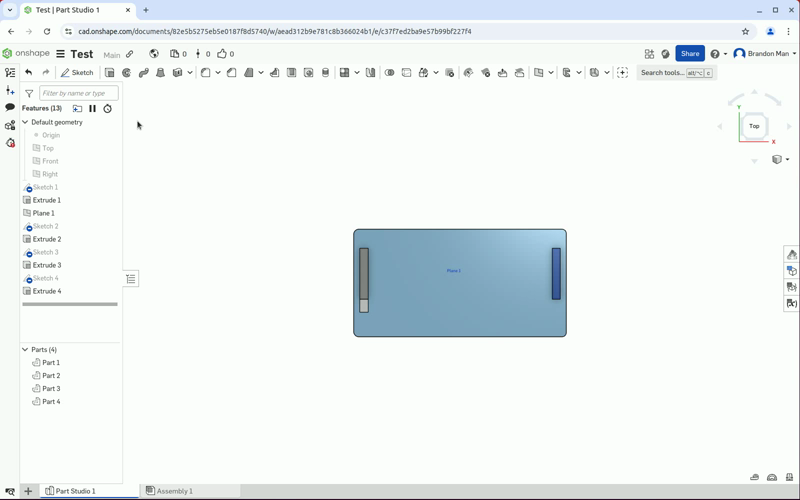
mouse_move(73, 189)
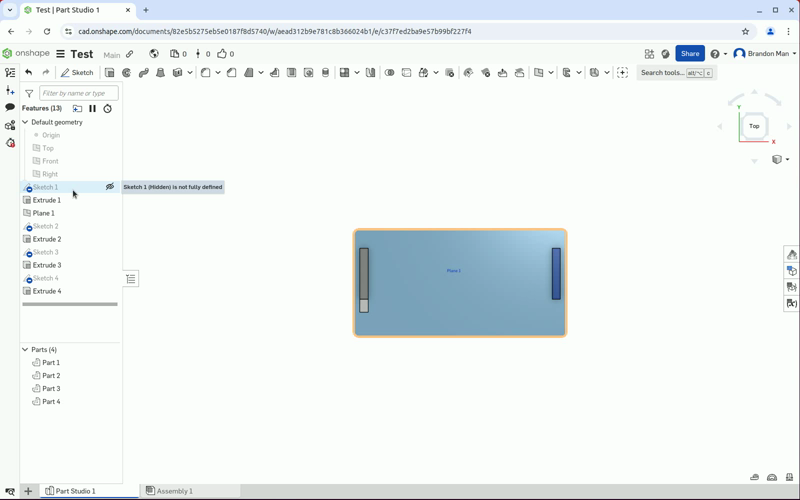
click(73, 189)
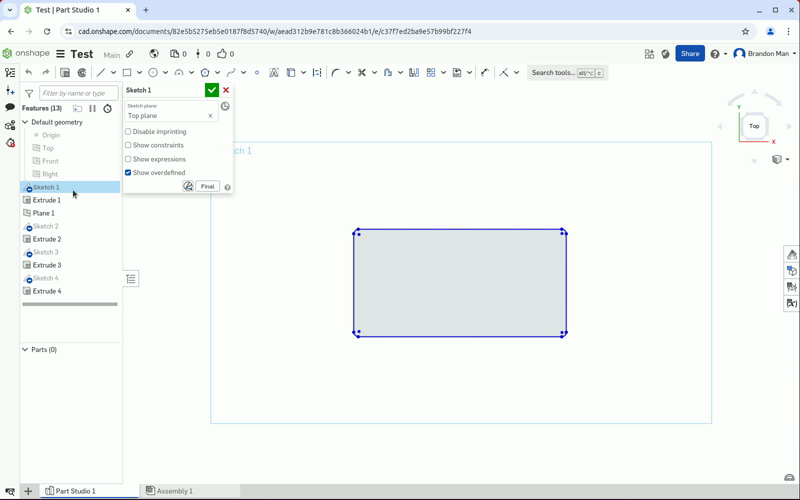
mouse_move(229, 92)
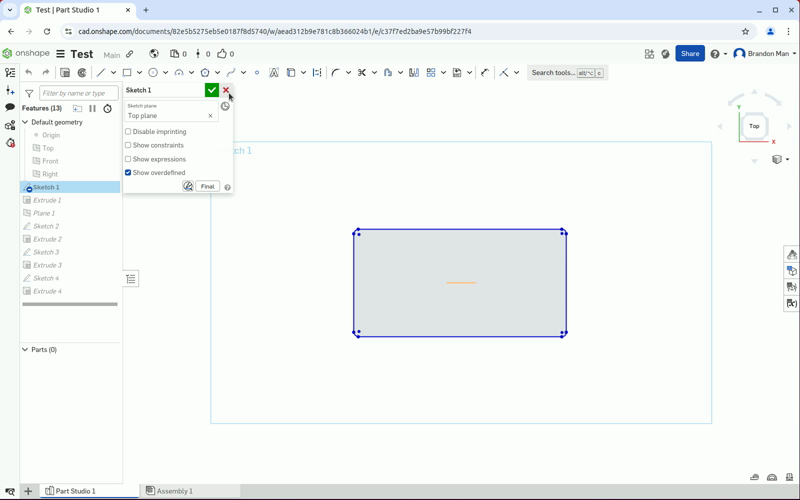
click(229, 92)
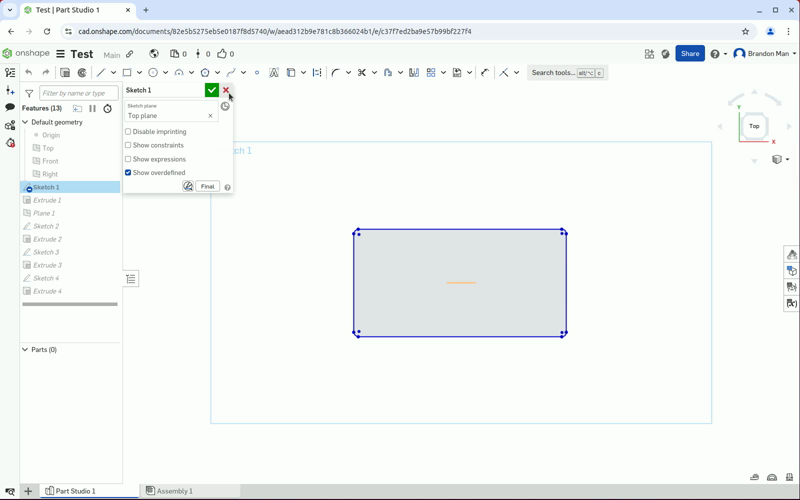
key(shift+s)
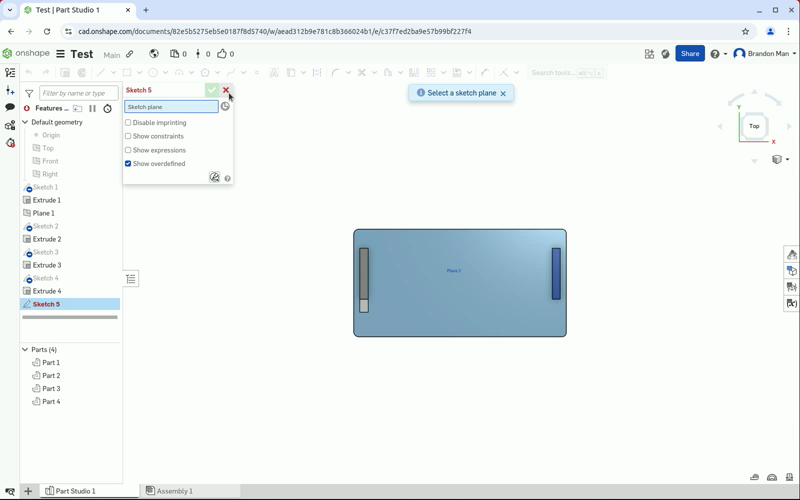
mouse_move(73, 215)
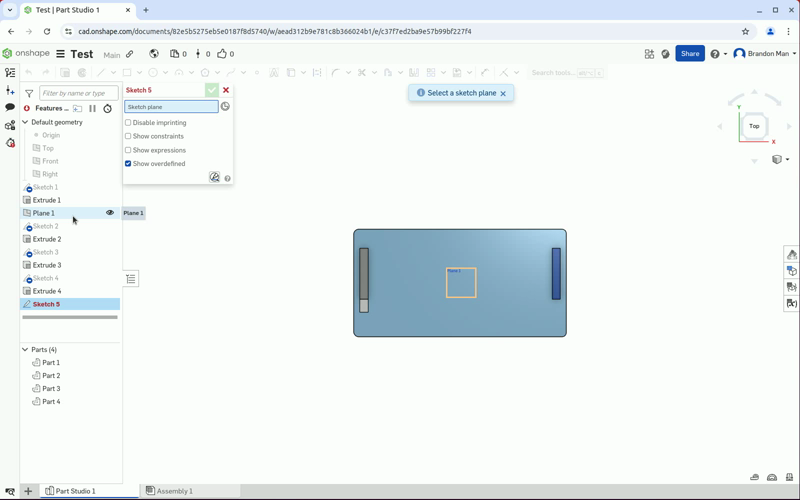
click(73, 215)
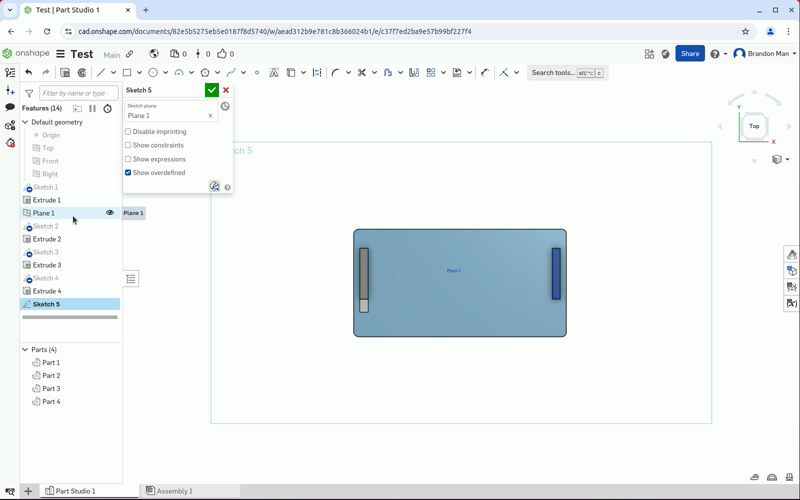
mouse_move(73, 352)
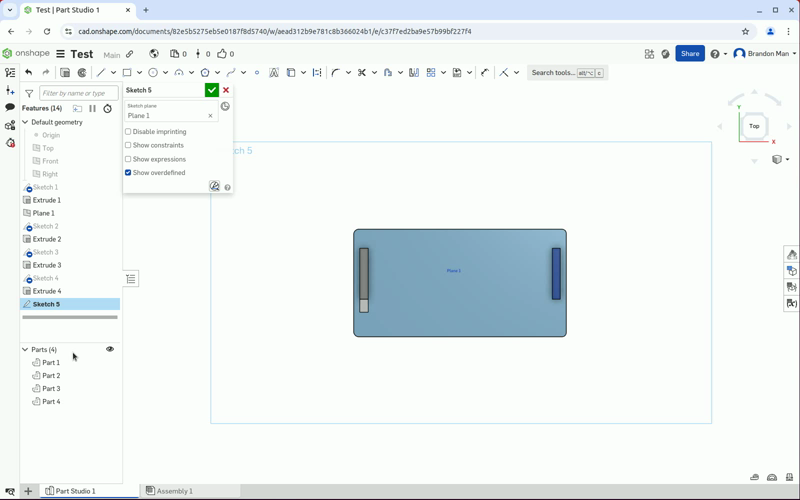
key(y)
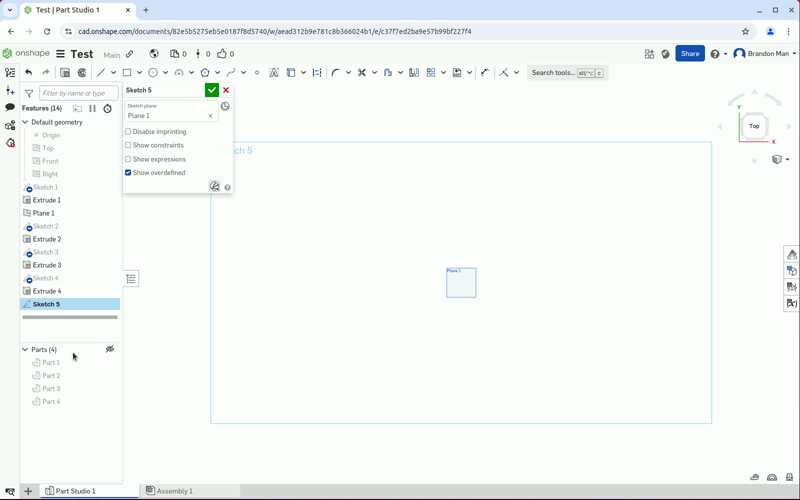
key(l)
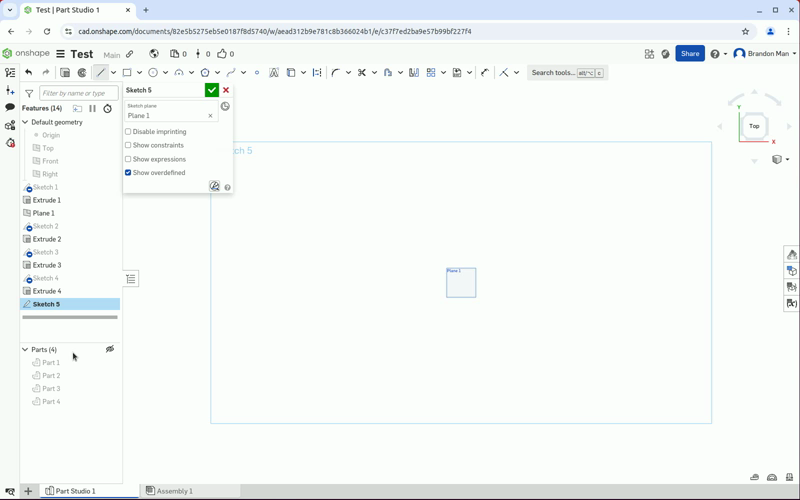
key_down(shift)
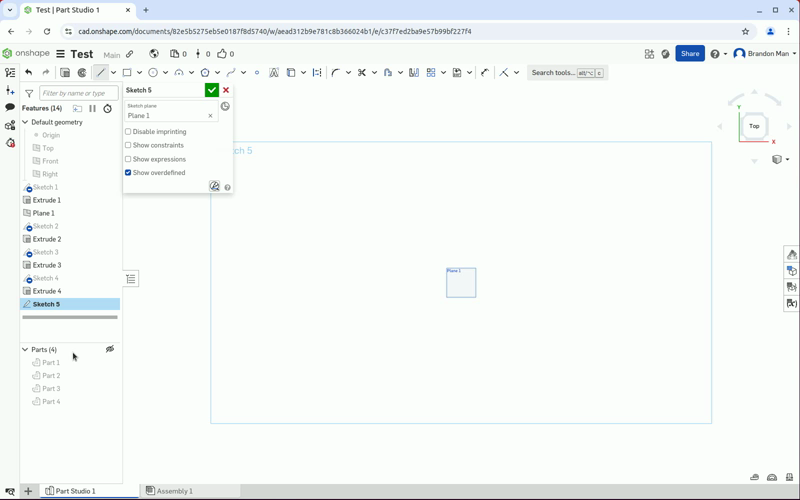
mouse_move(552, 311)
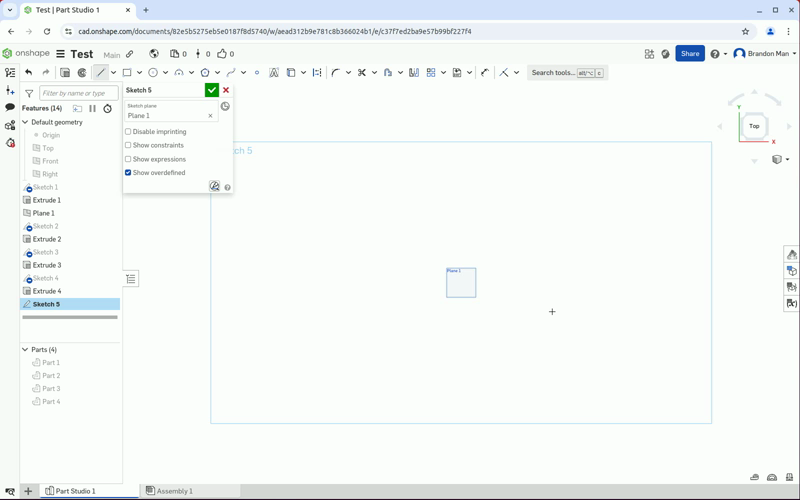
click(552, 311)
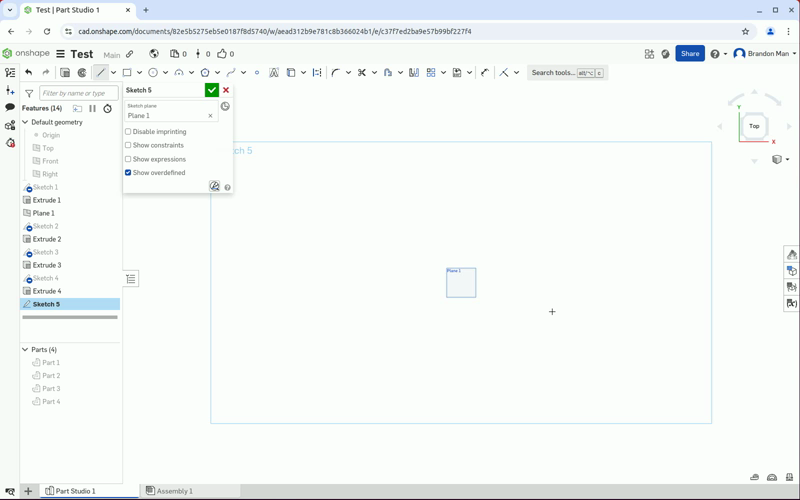
key_up(shift)
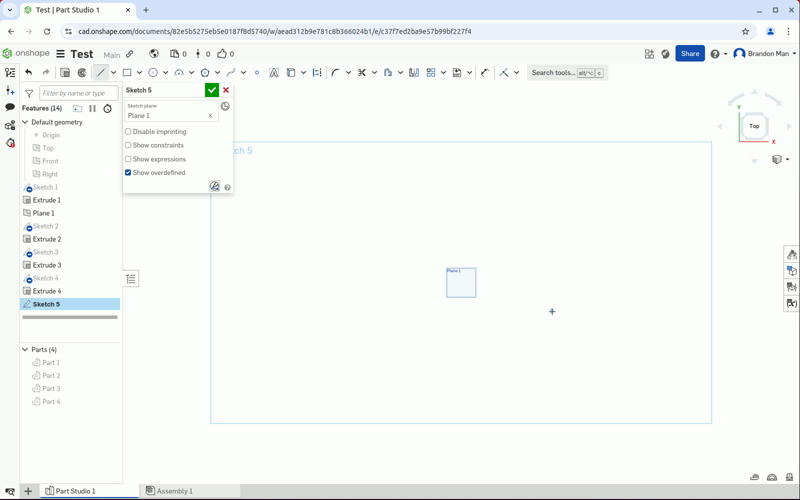
key_down(shift)
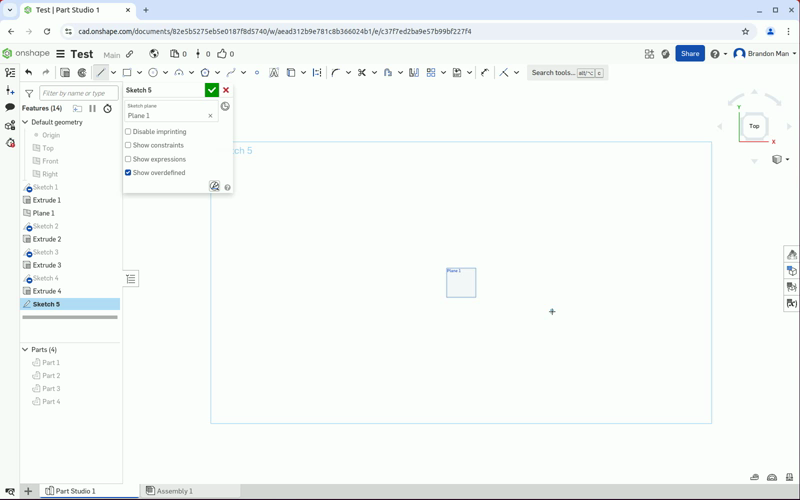
mouse_move(582, 311)
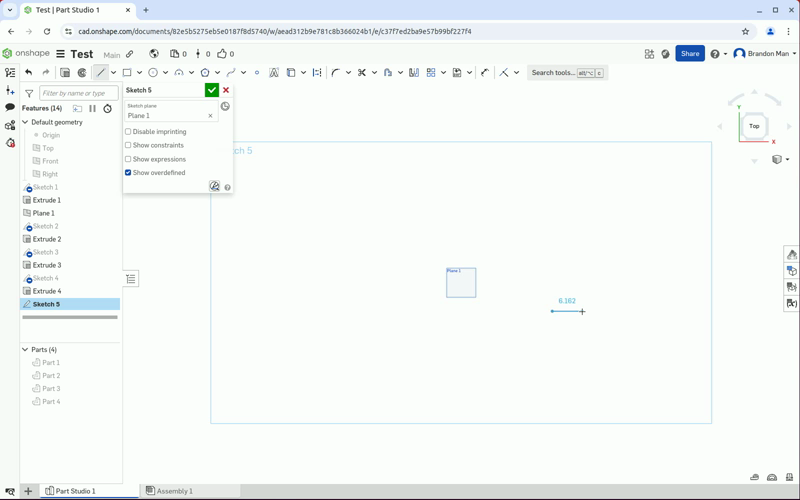
mouse_move(560, 311)
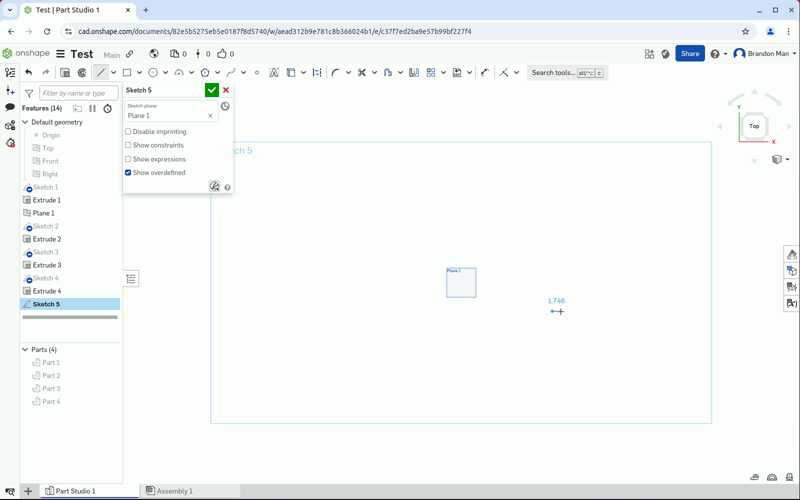
click(560, 311)
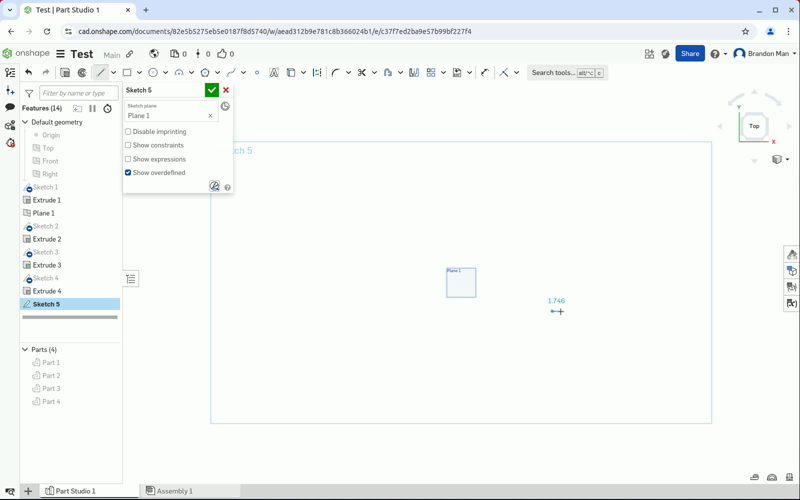
key_up(shift)
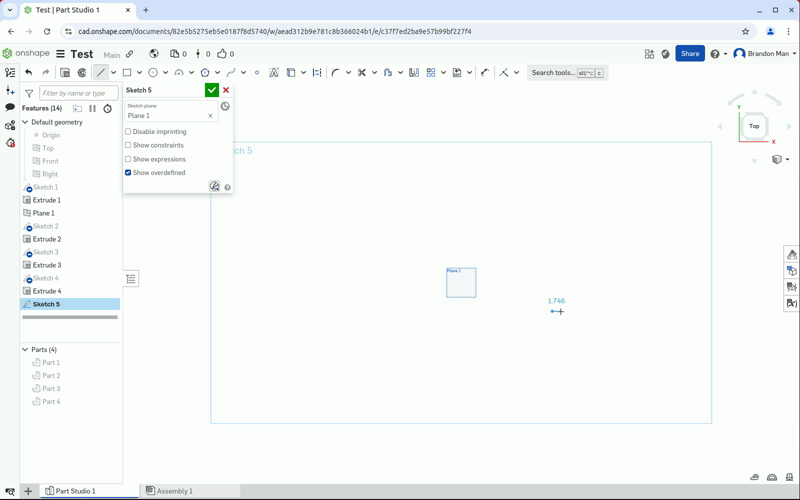
key_down(shift)
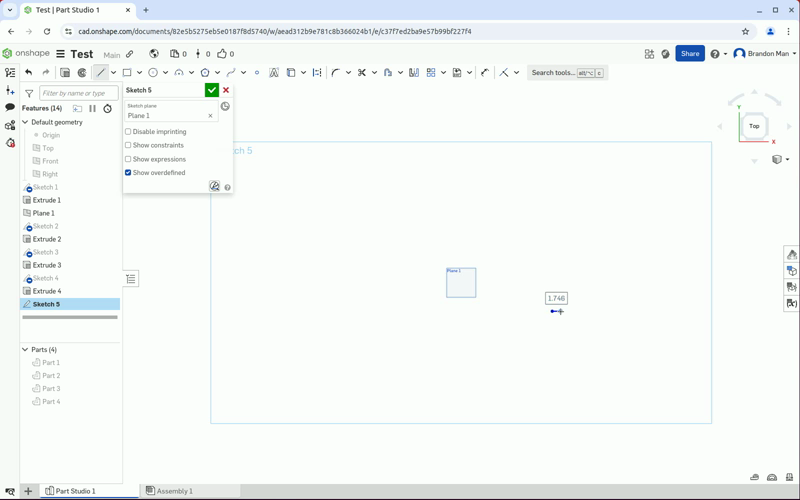
mouse_move(589, 311)
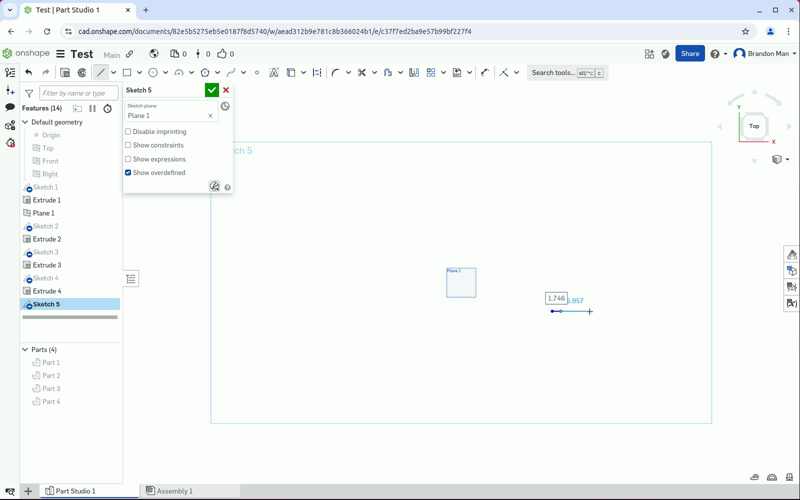
mouse_move(560, 298)
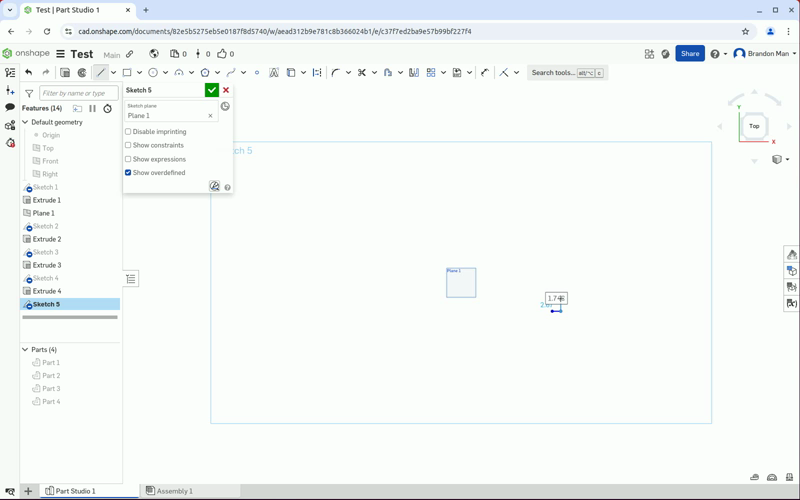
click(560, 298)
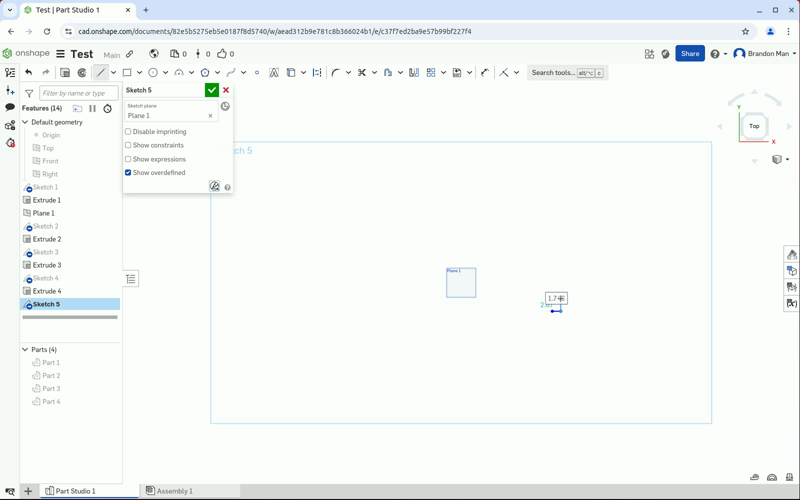
key_up(shift)
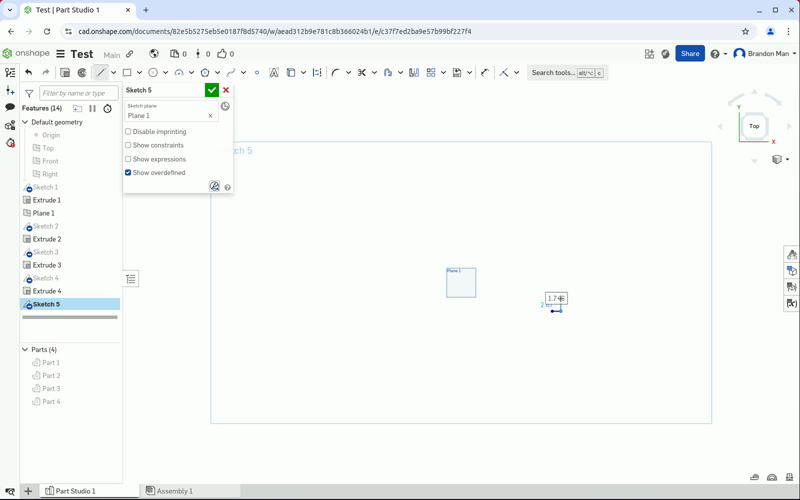
key_down(shift)
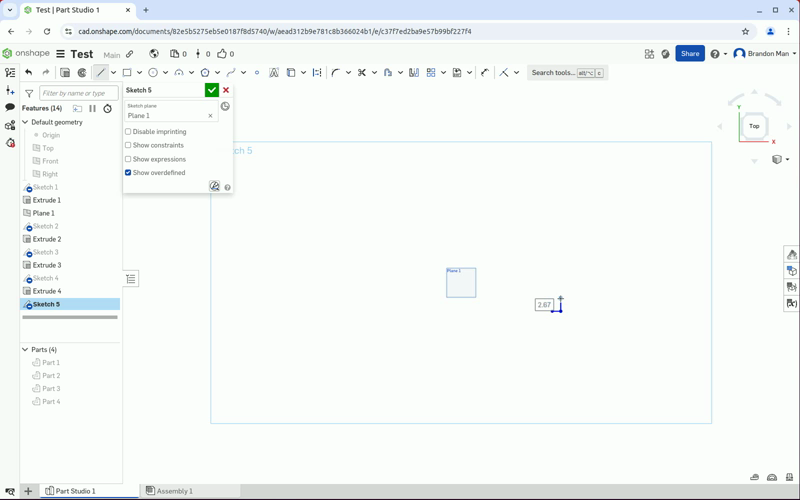
mouse_move(589, 298)
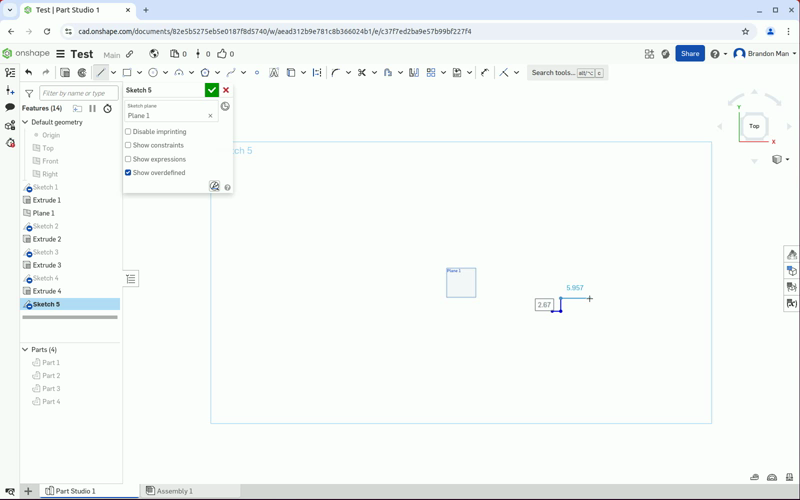
mouse_move(552, 298)
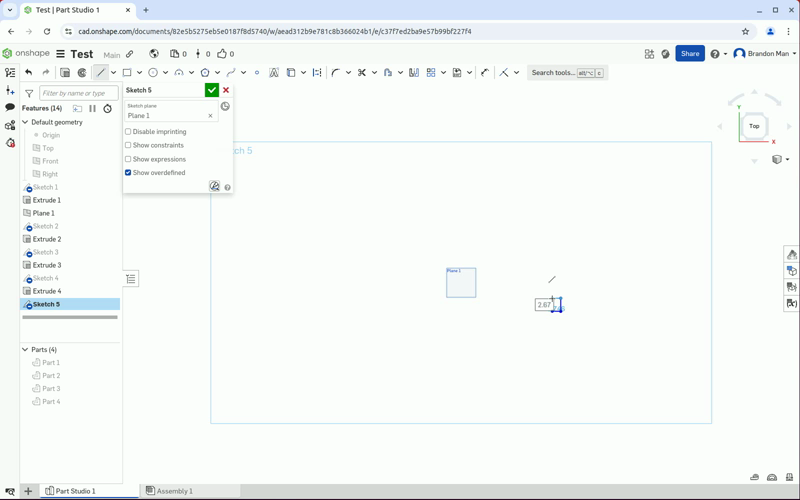
click(552, 298)
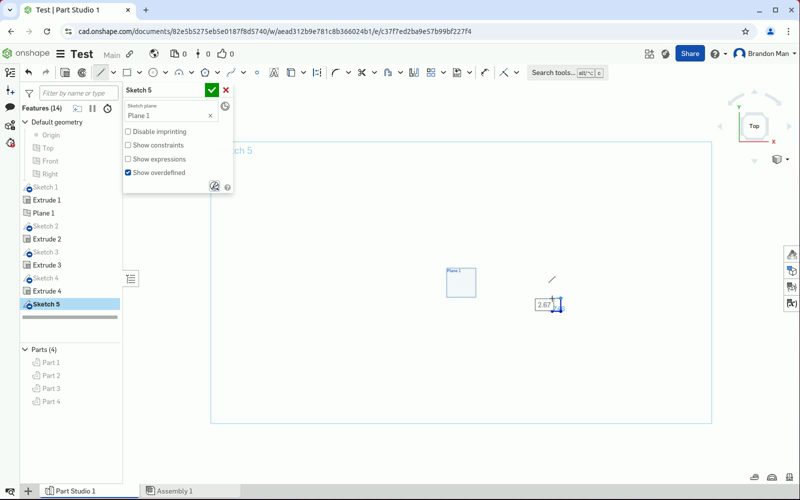
key_up(shift)
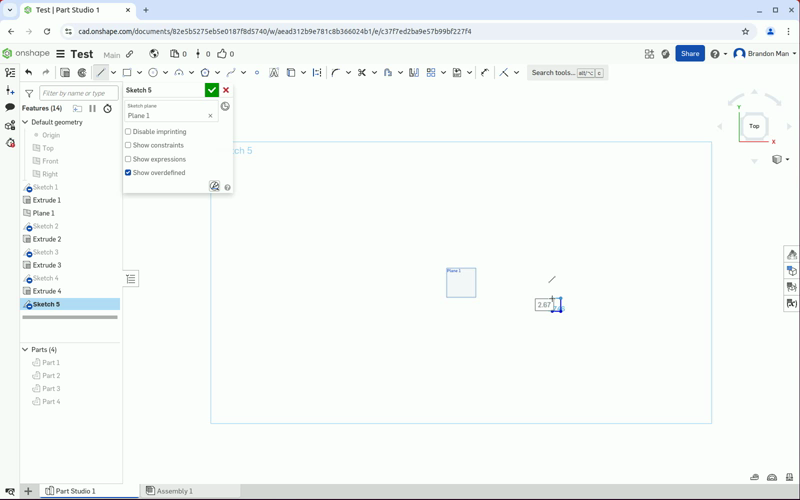
mouse_move(582, 298)
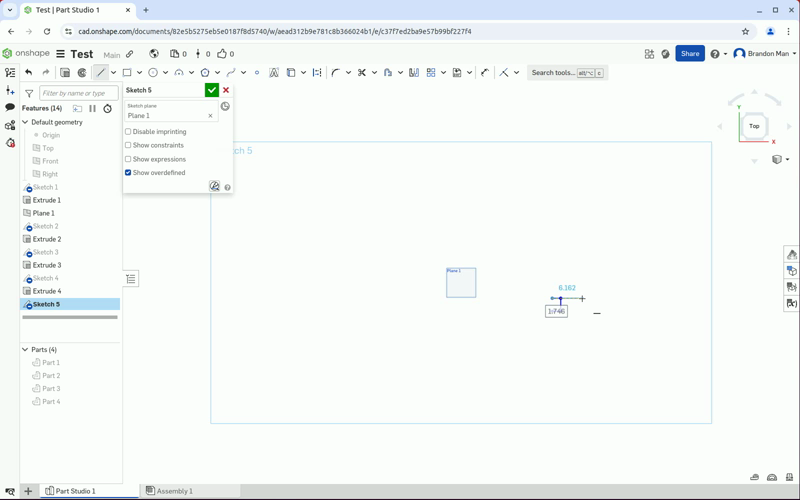
key_down(shift)
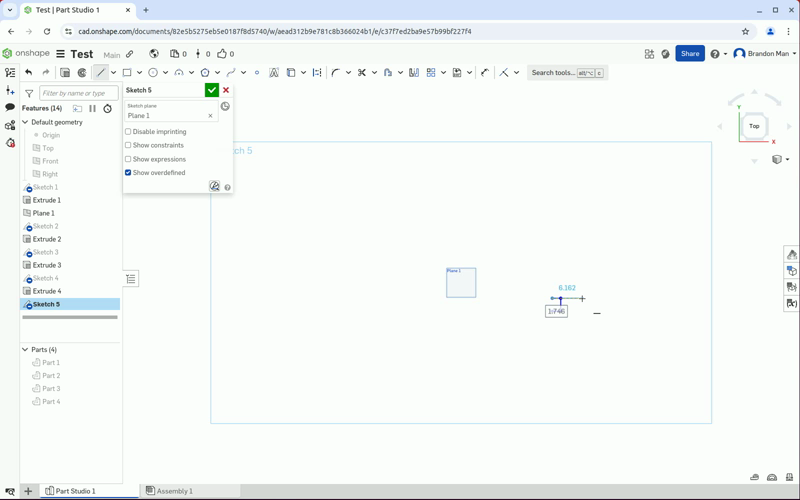
mouse_move(552, 311)
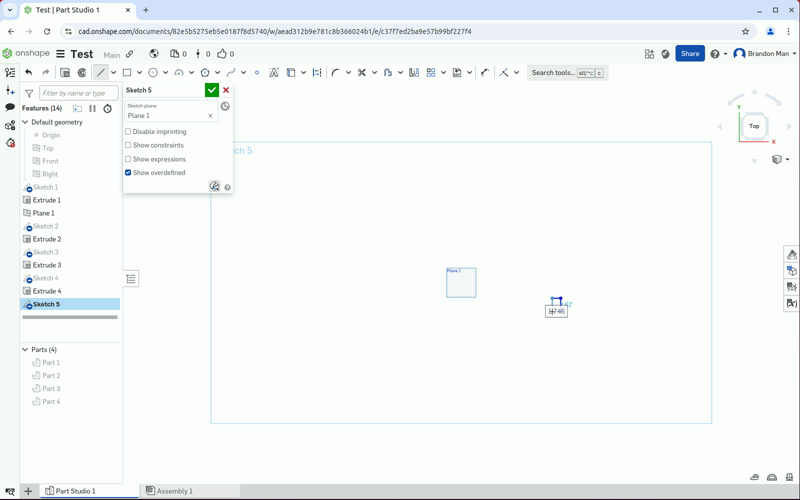
key_up(shift)
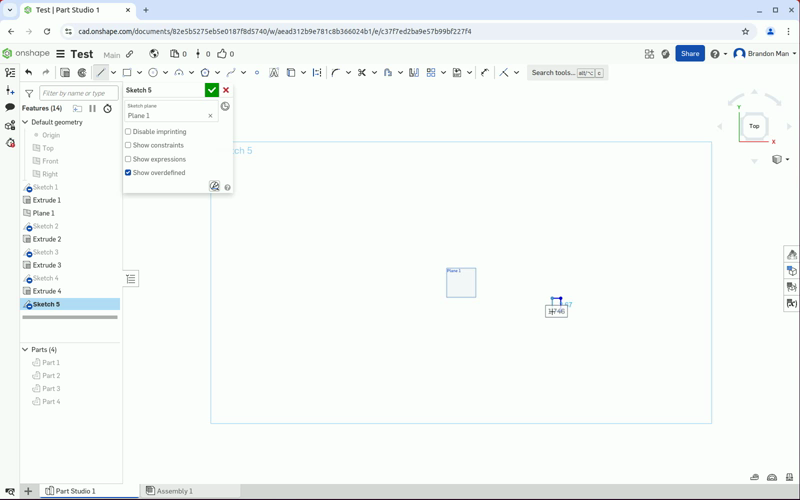
click(552, 311)
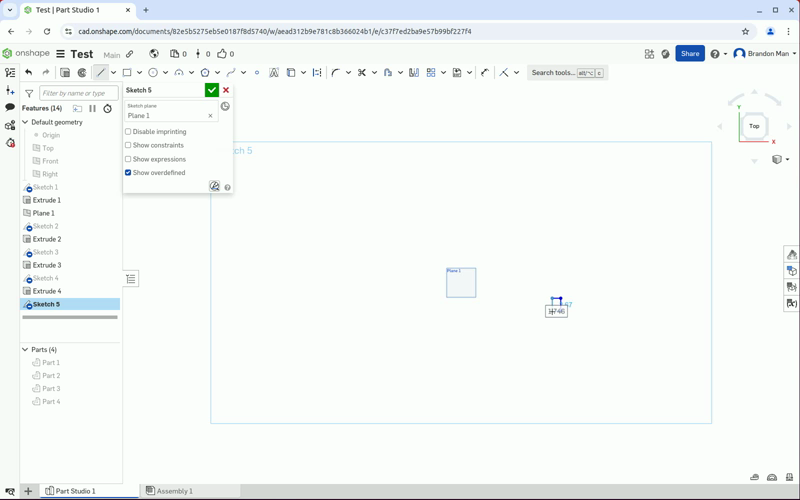
key(esc)
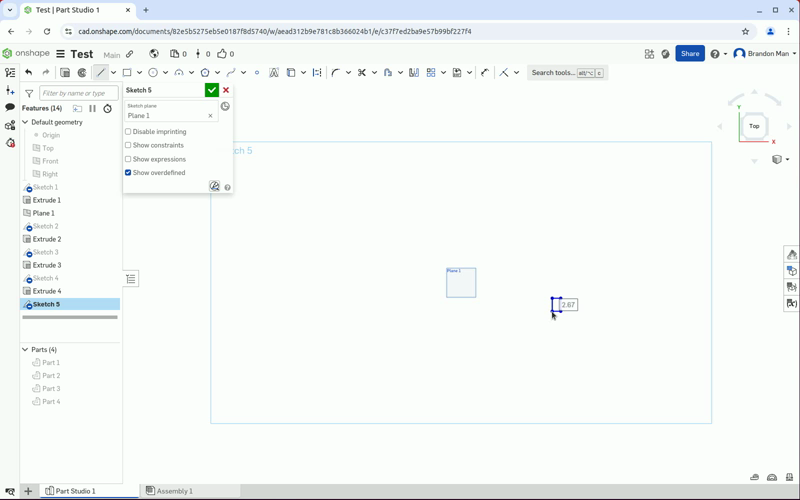
mouse_move(555, 299)
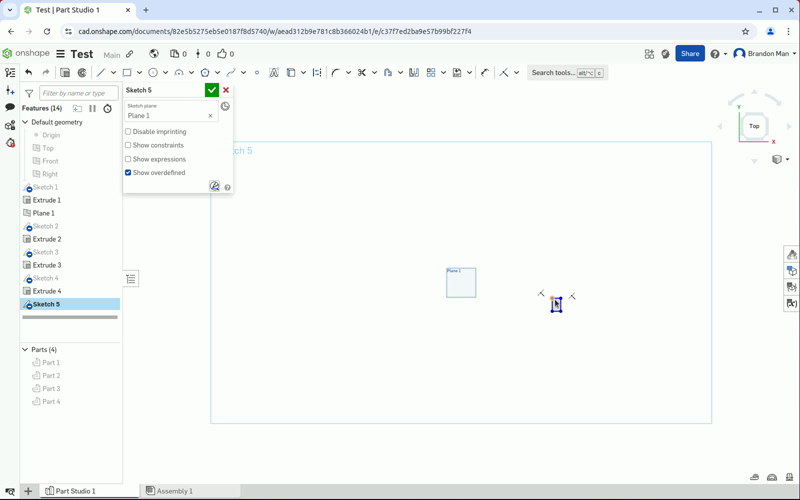
scroll(6)
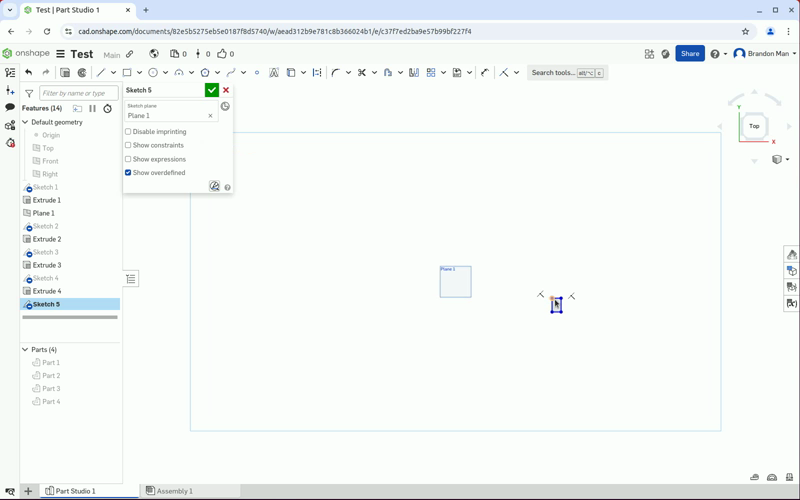
scroll(6)
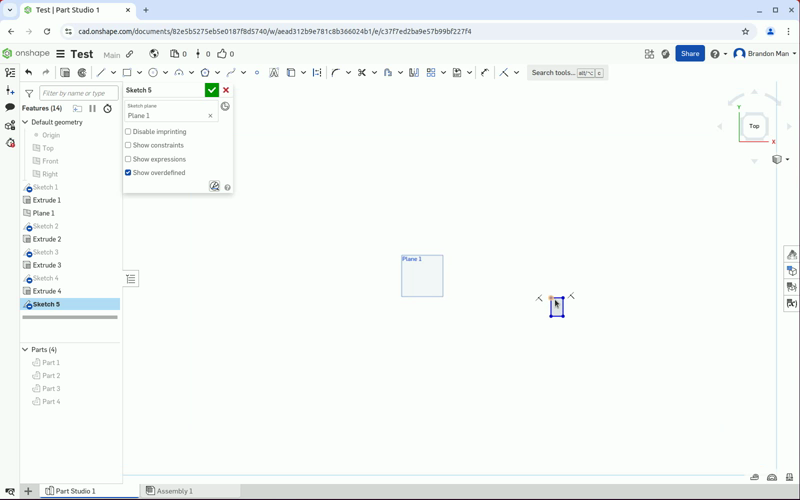
scroll(6)
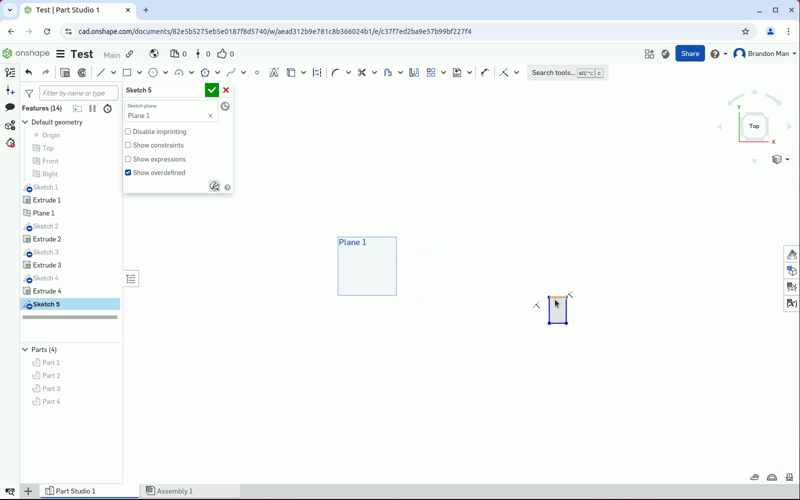
scroll(6)
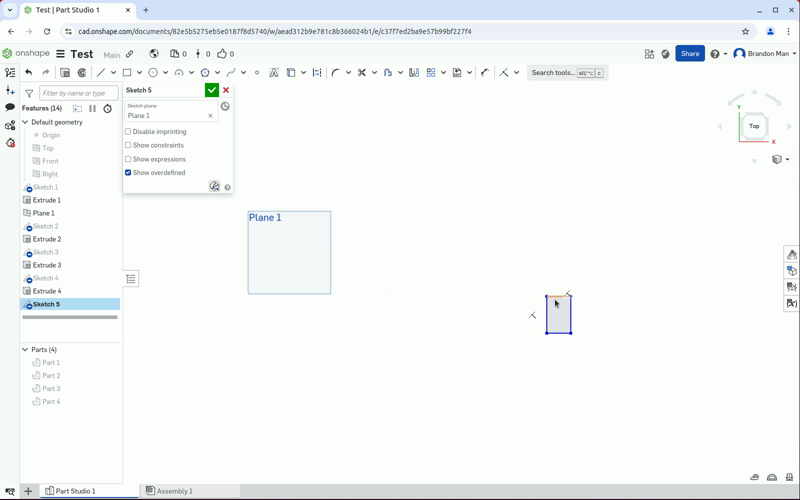
scroll(6)
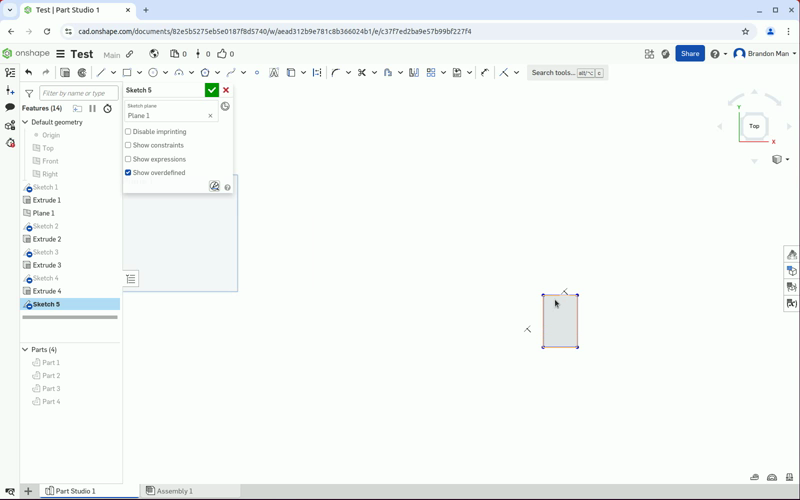
scroll(6)
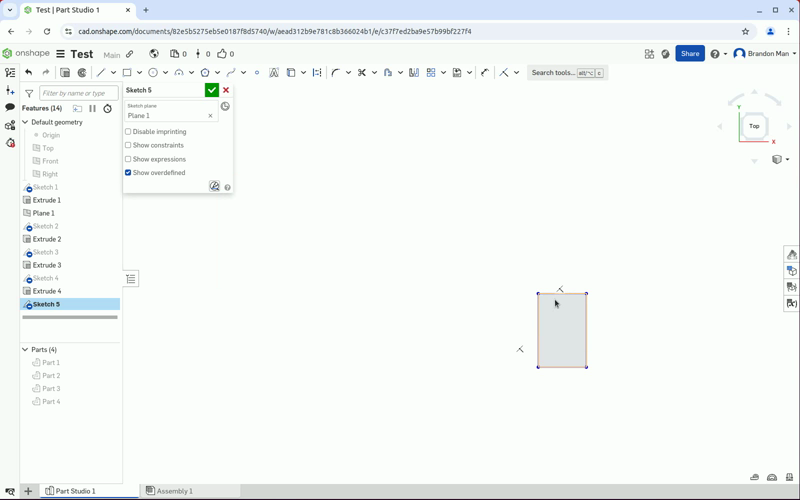
scroll(6)
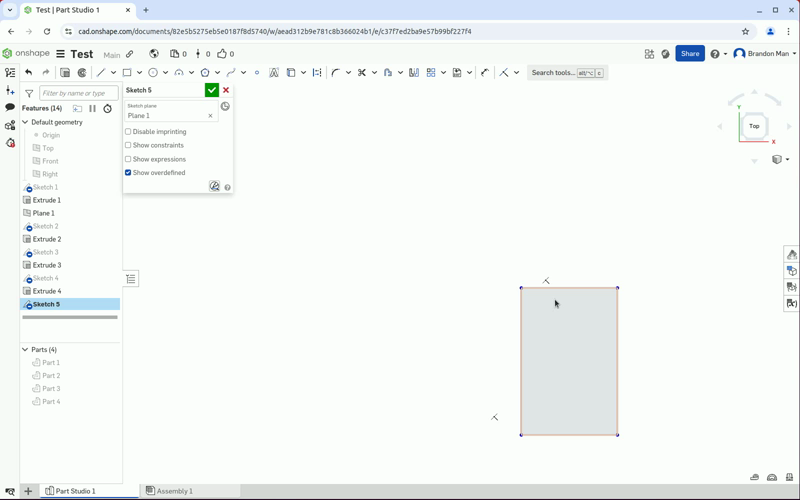
click(555, 299)
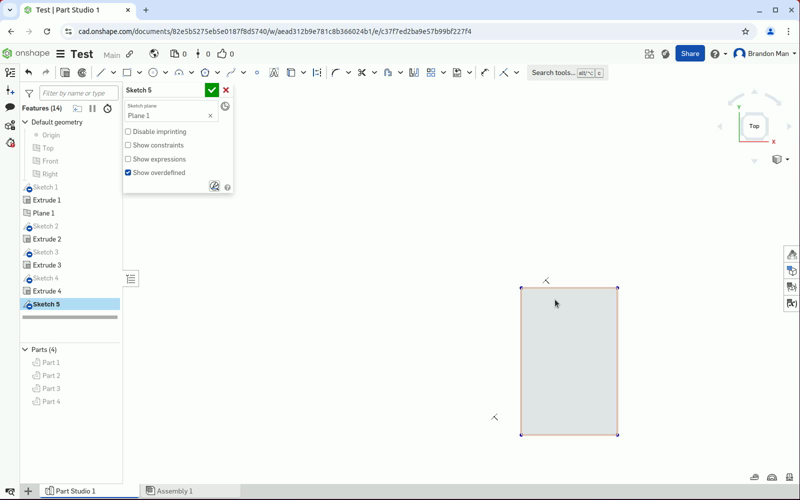
scroll(-6)
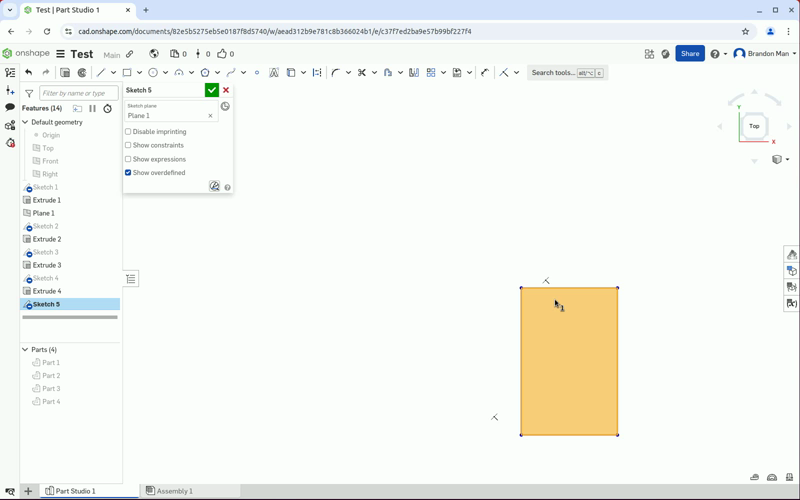
scroll(-6)
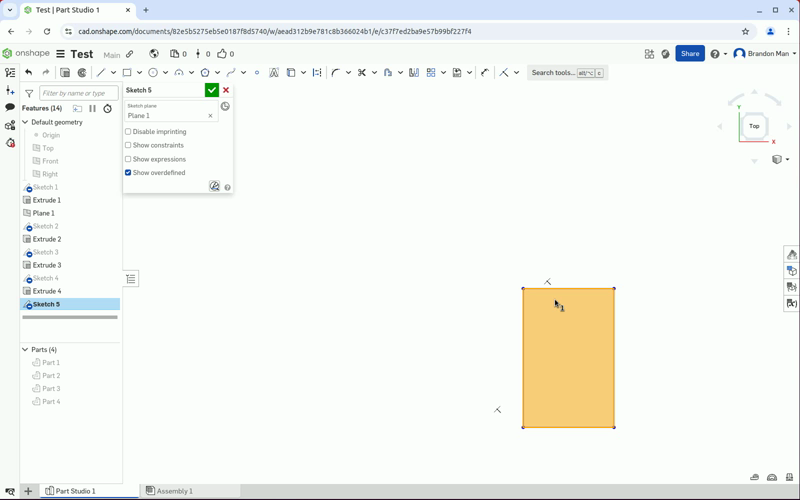
scroll(-6)
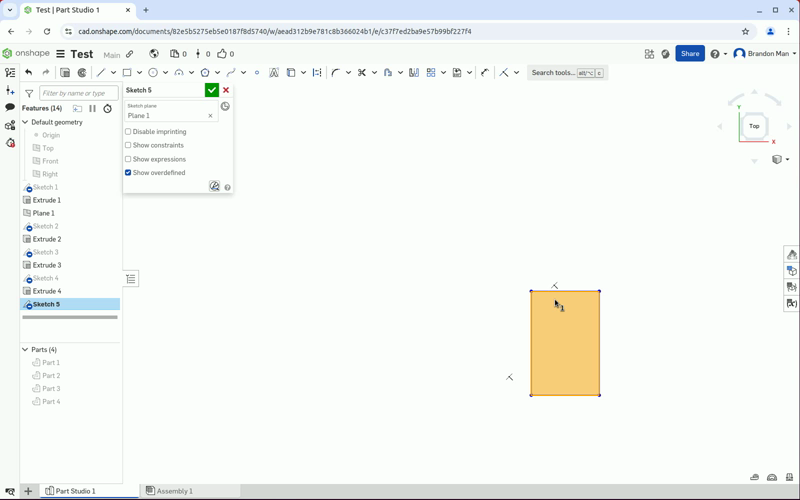
scroll(-6)
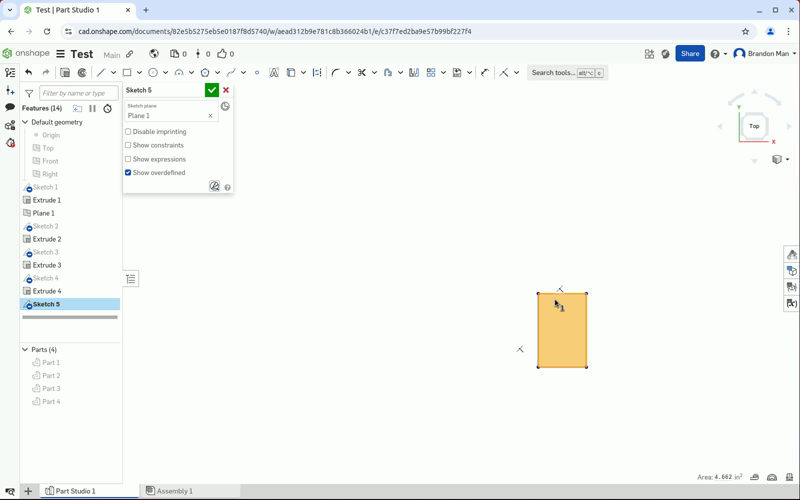
scroll(-6)
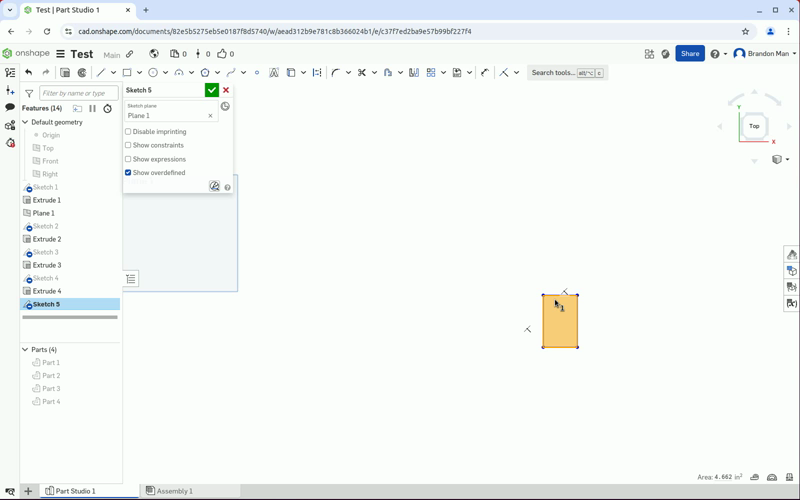
scroll(-6)
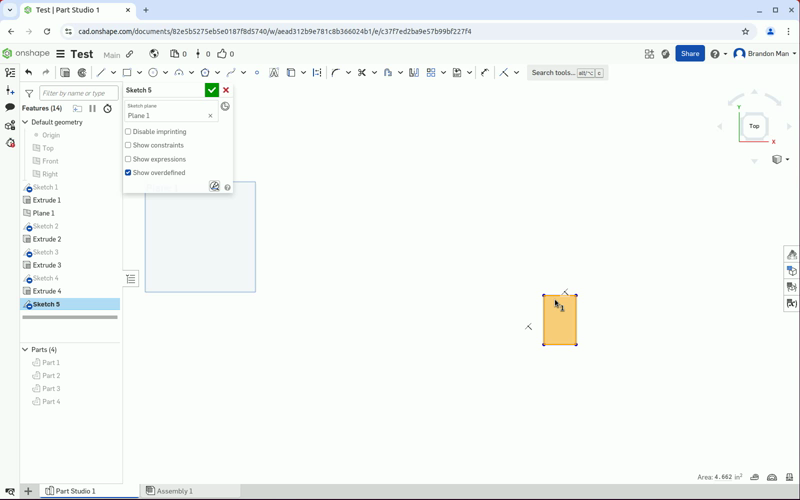
scroll(-6)
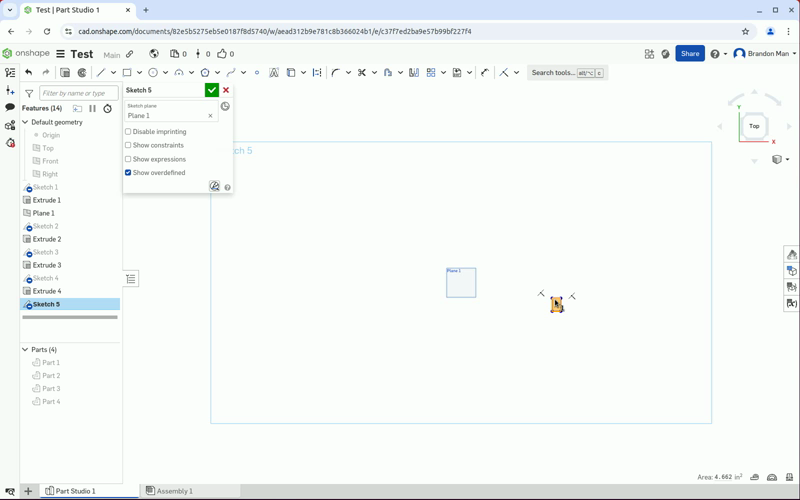
mouse_move(73, 352)
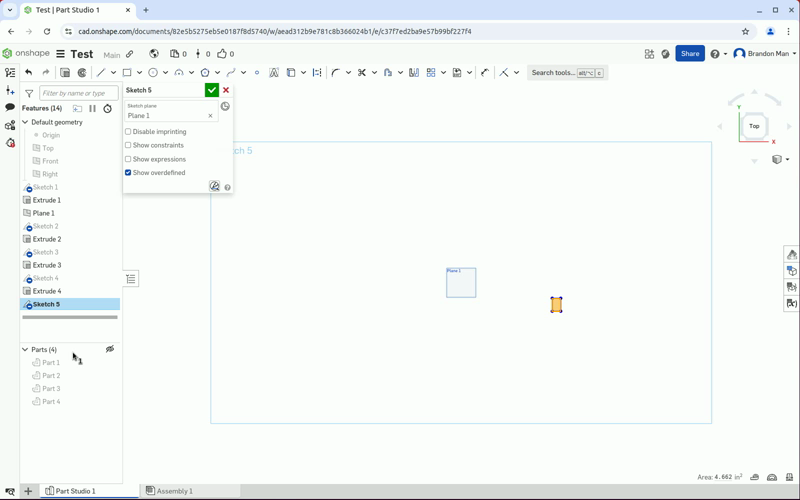
key(shift+y)
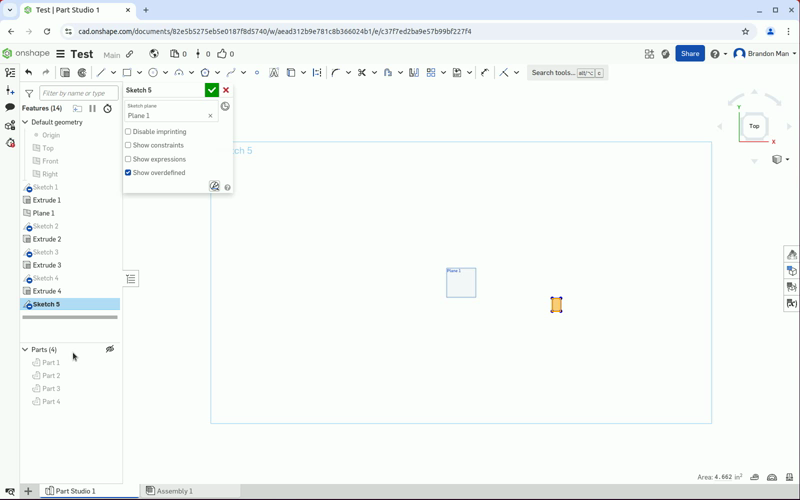
key(shift+e)
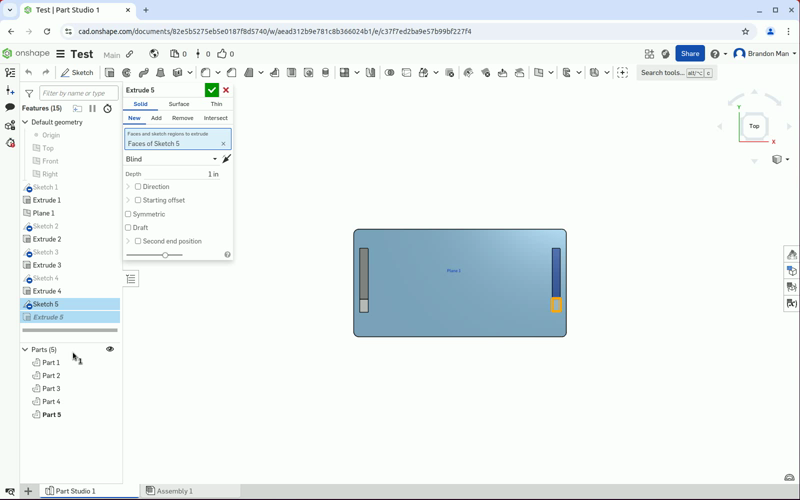
mouse_move(143, 106)
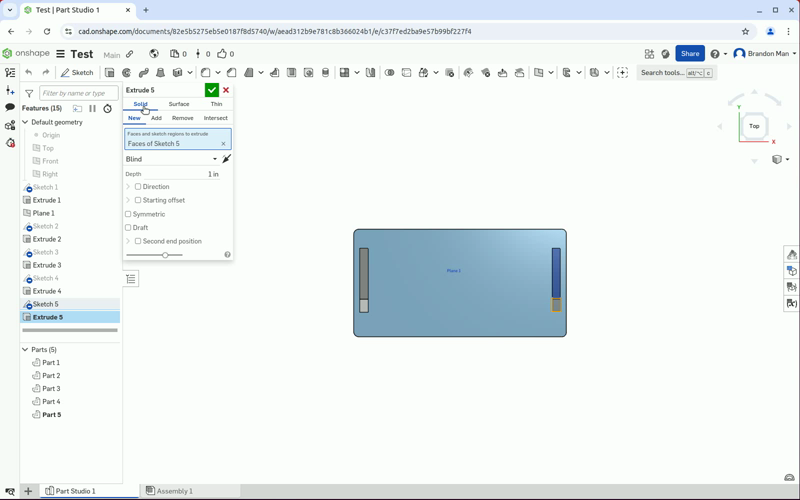
click(143, 106)
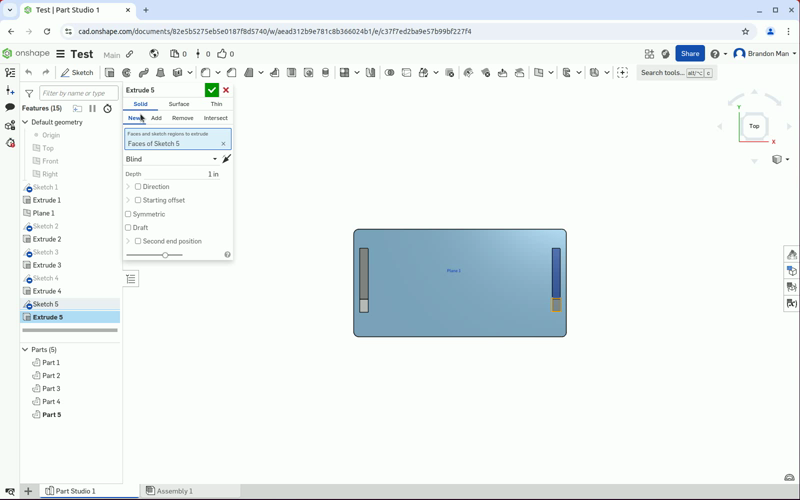
mouse_move(137, 120)
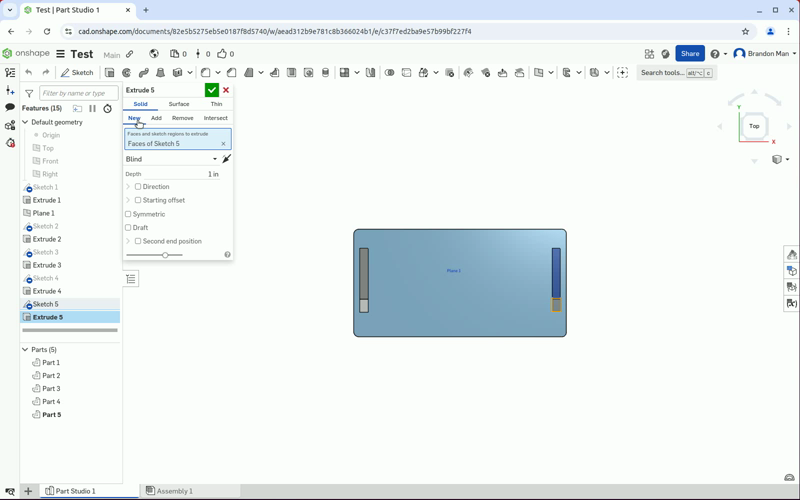
click(137, 120)
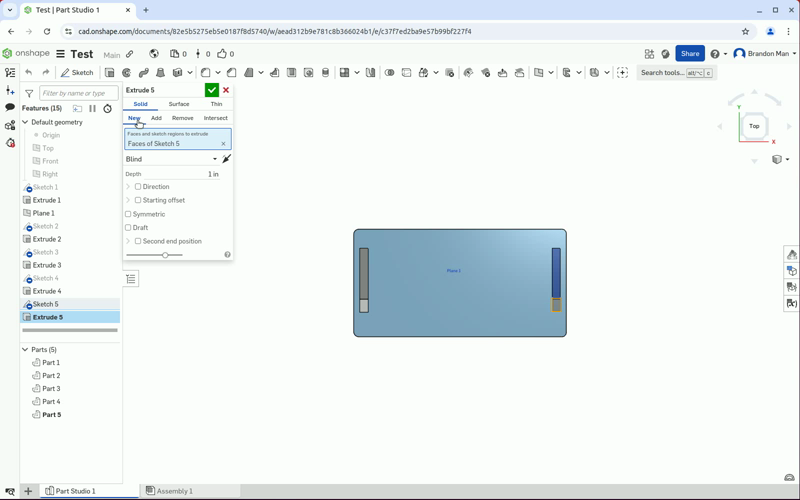
key(tab, 4)
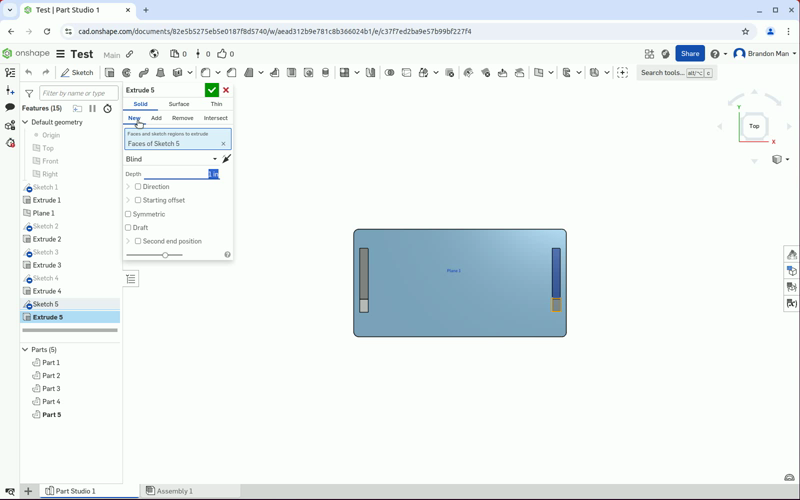
text(21.423)
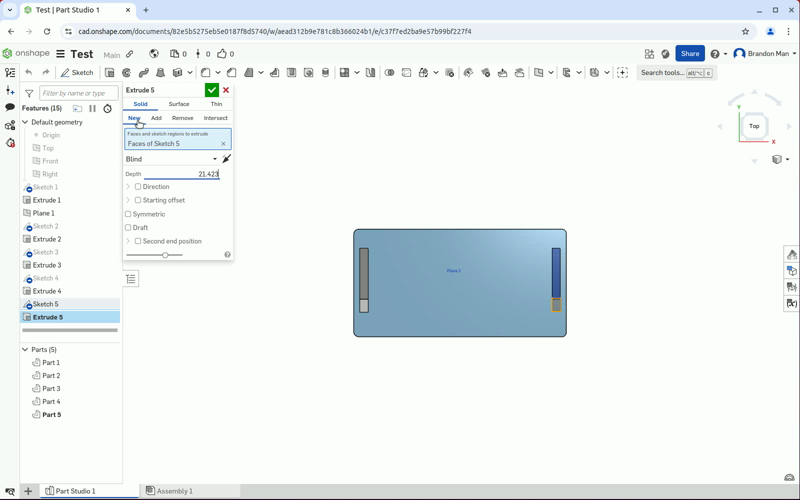
key(enter)
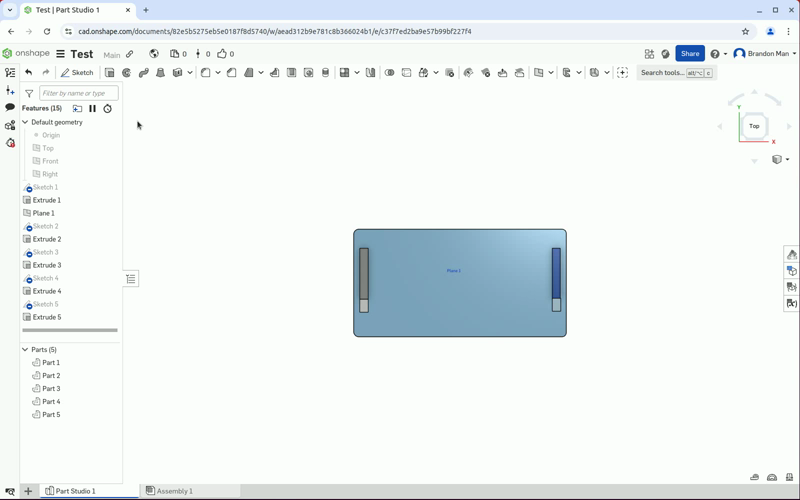
key(shift+h)
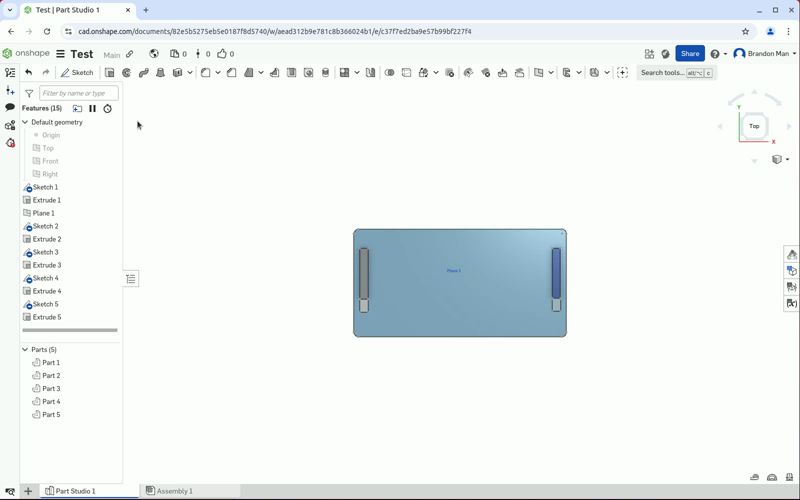
key(shift+h)
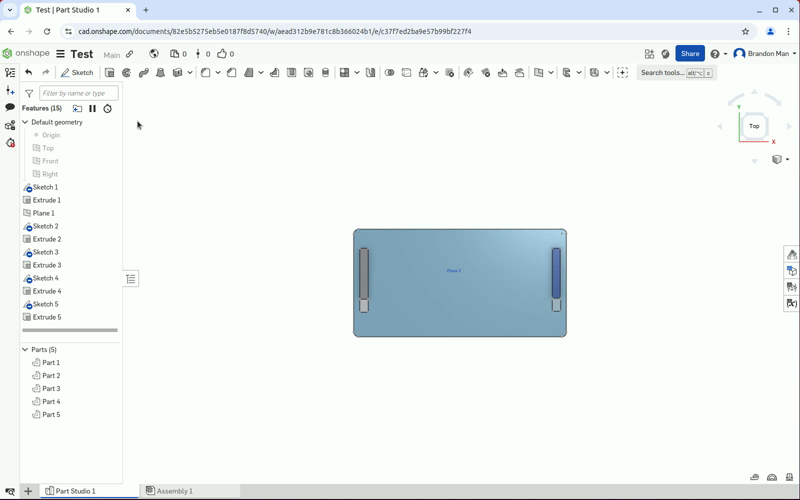
key(shift+7)
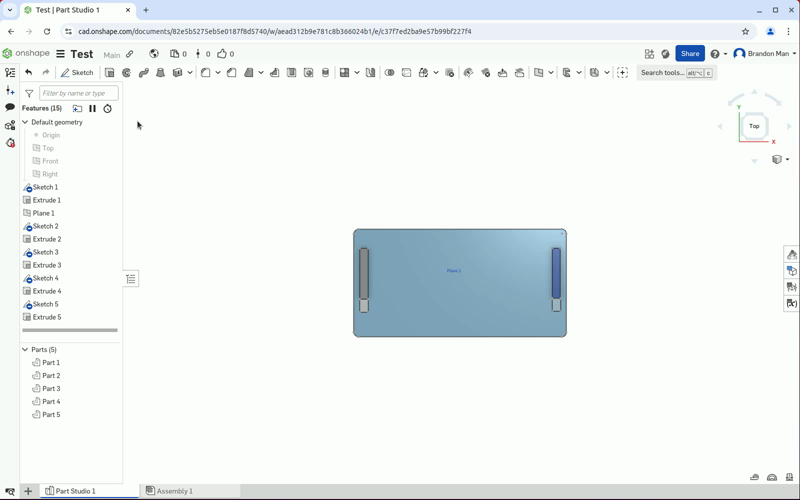
key(up, 3)
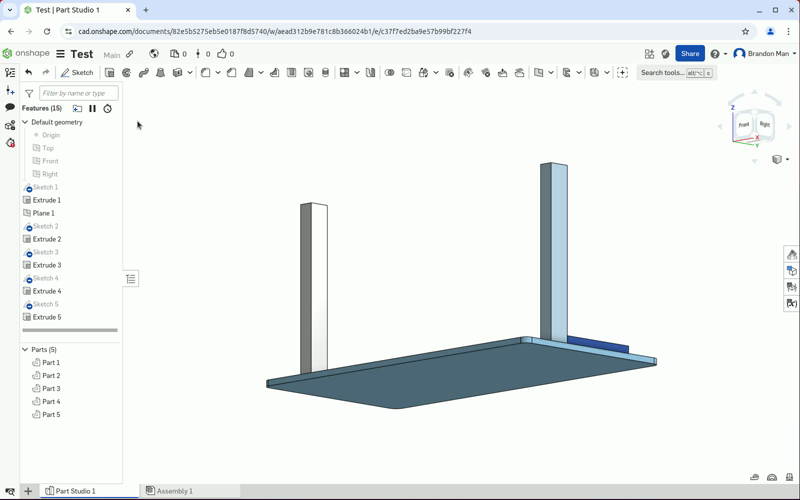
key(left, 3)
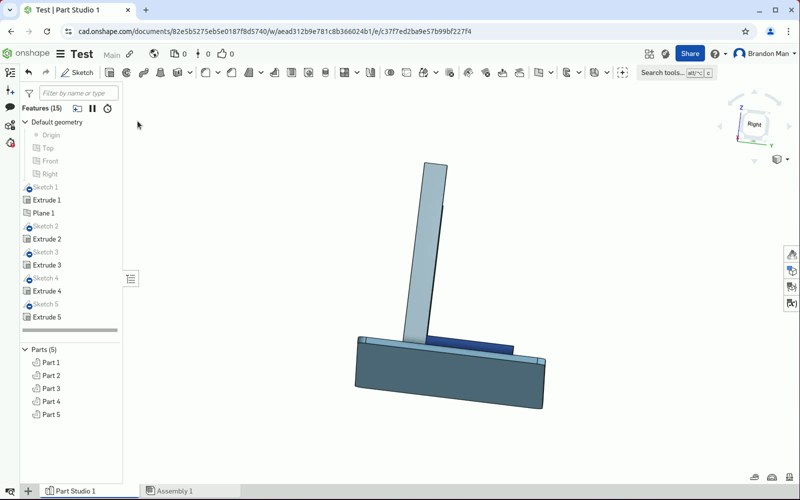
key(right, 3)
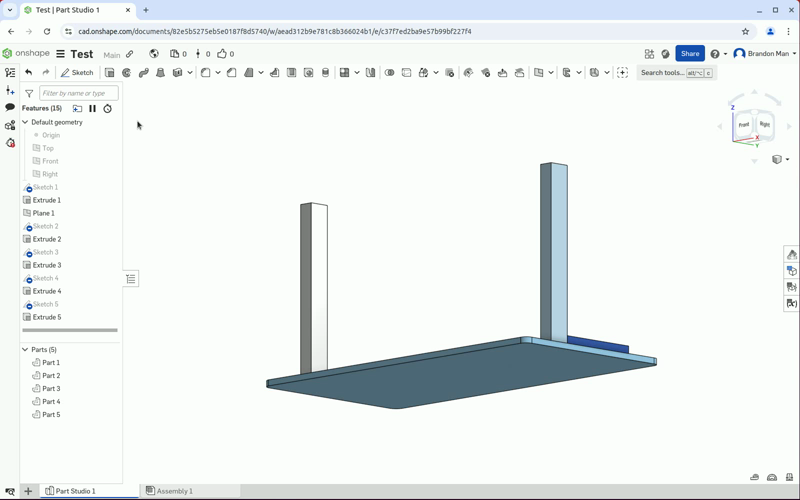
key(down, 3)
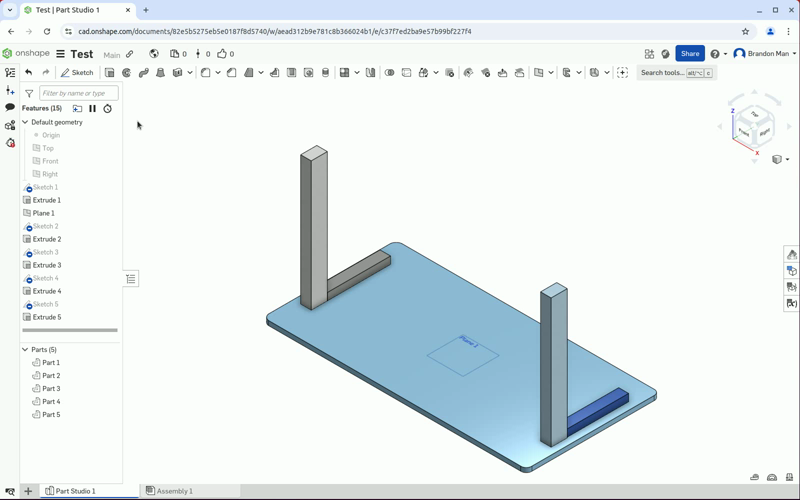
mouse_move(73, 189)
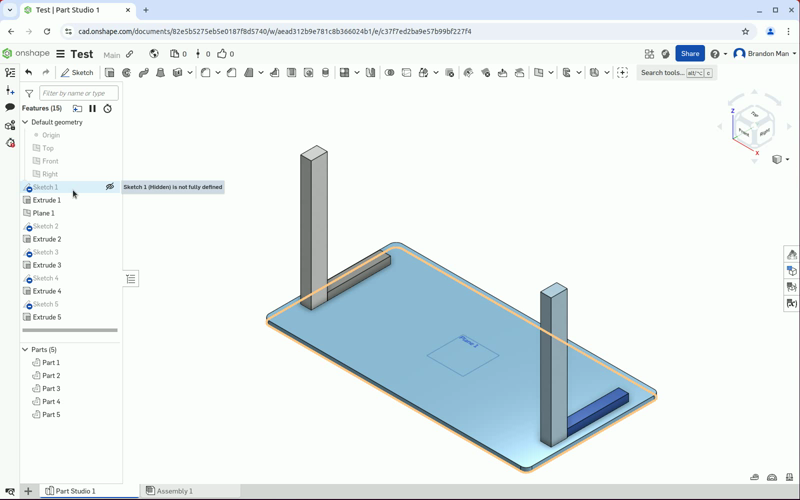
click(73, 189)